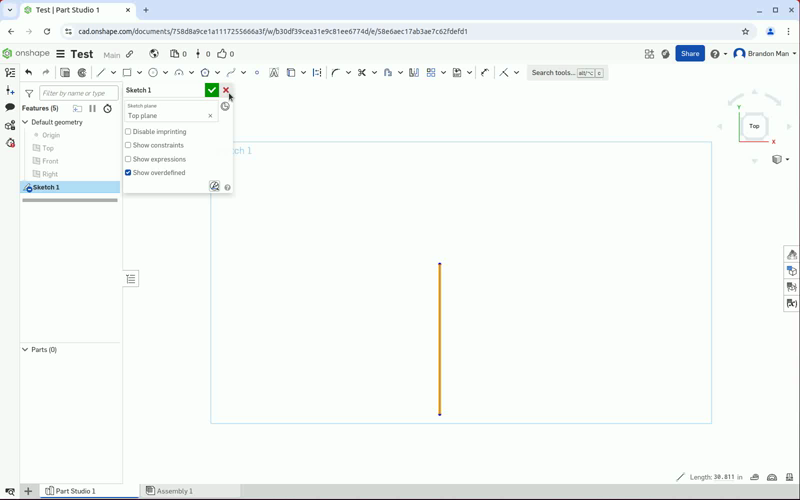
key(shift+h)
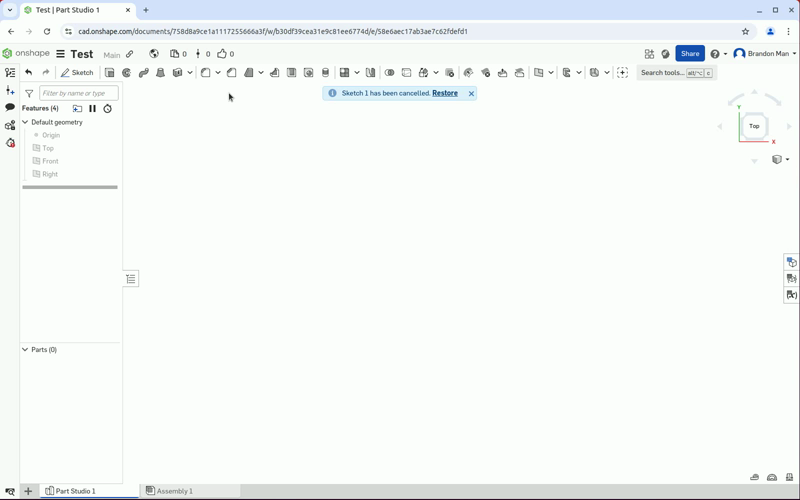
mouse_move(73, 352)
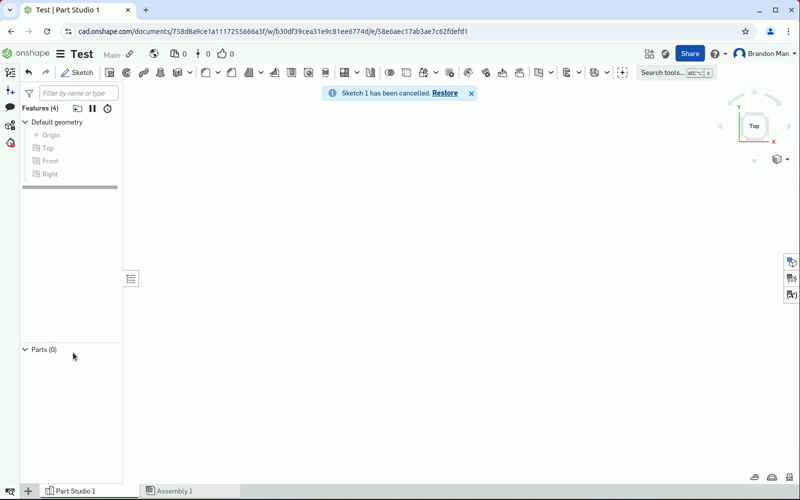
key(y)
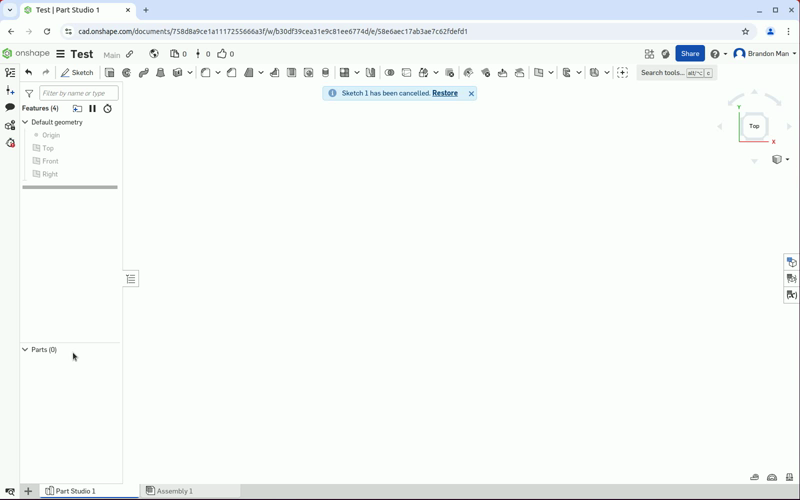
key(shift+p)
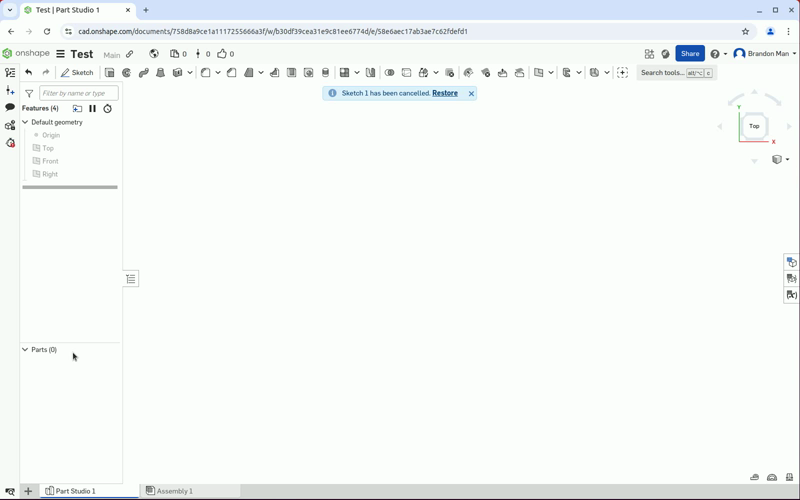
key(space)
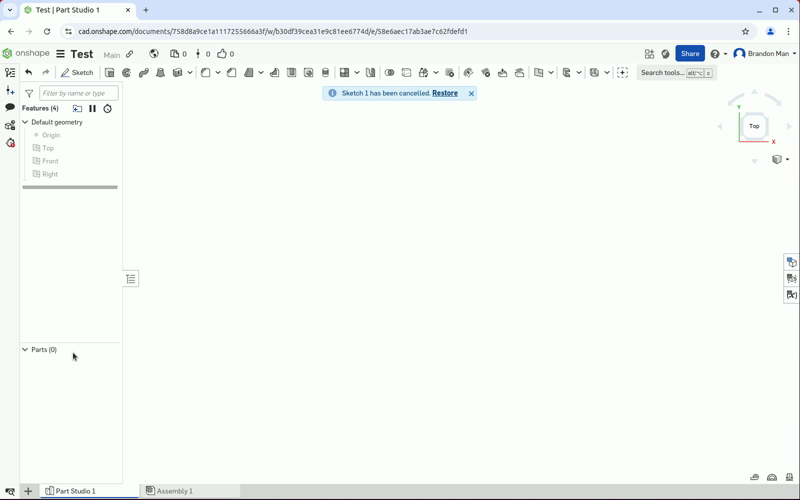
key_down(shift)
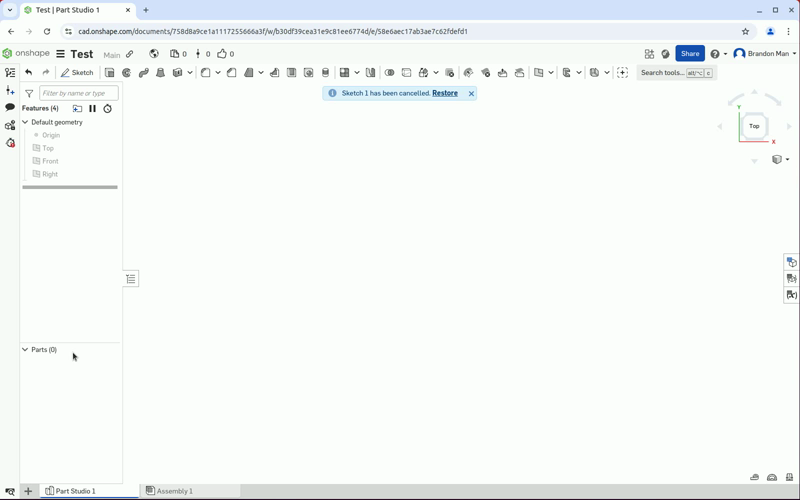
key(up)
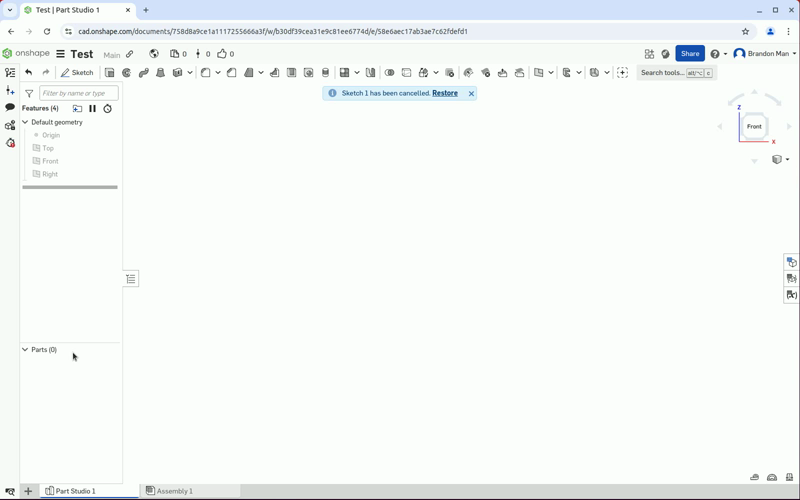
key_up(shift)
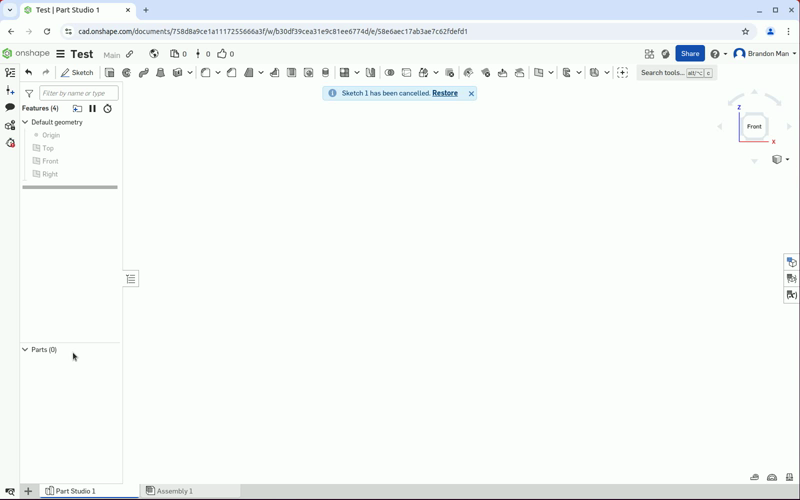
key(space)
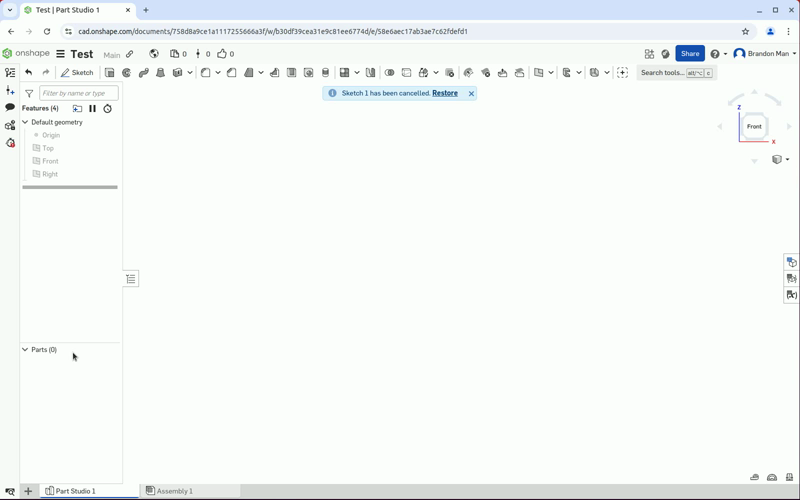
key_down(shift)
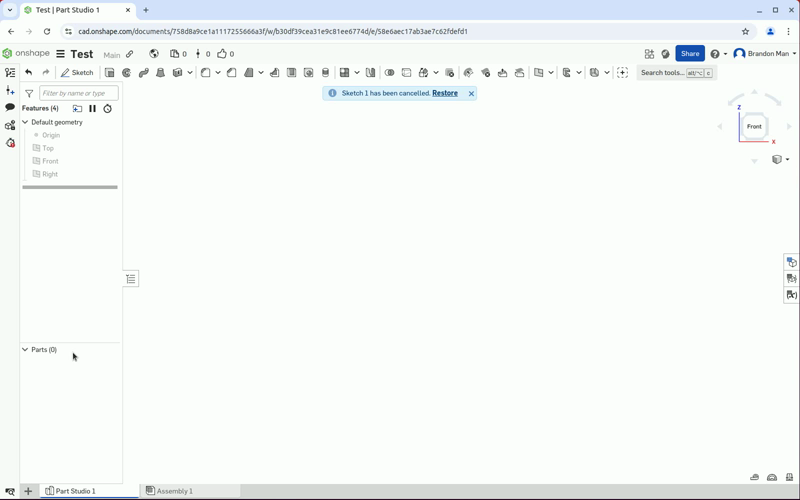
key(left)
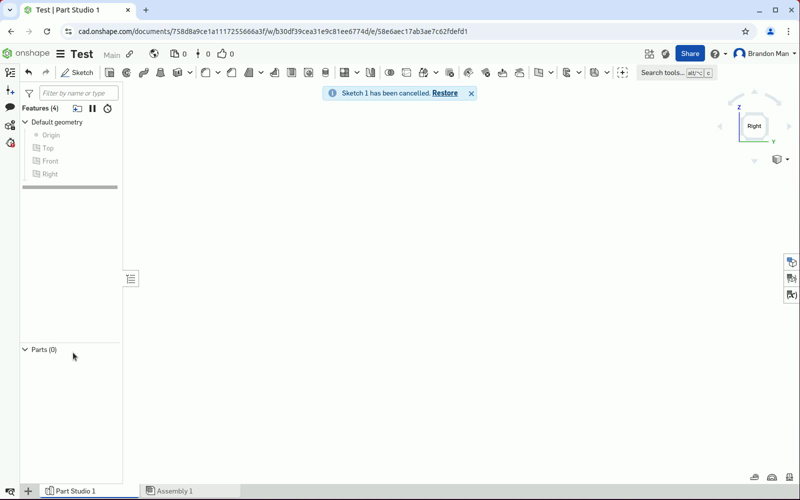
key_up(shift)
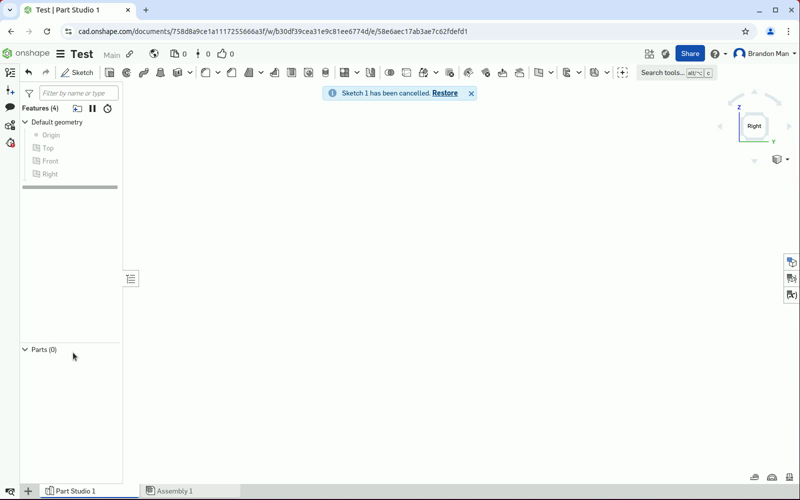
mouse_move(73, 352)
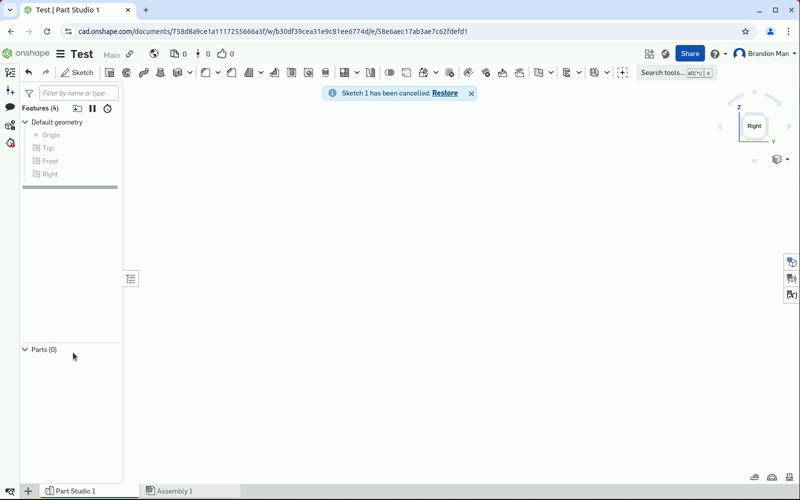
key(shift+y)
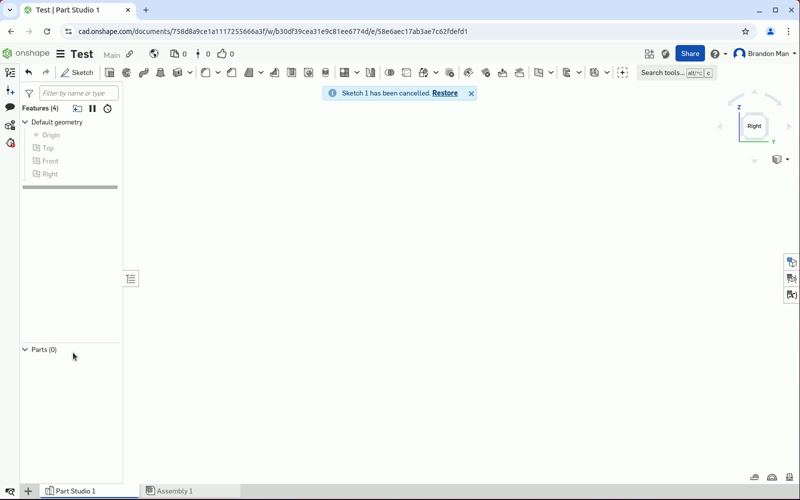
key(shift+s)
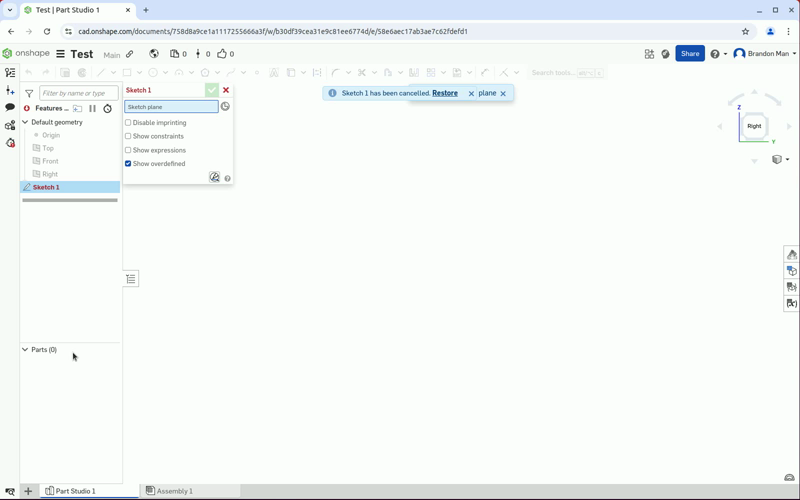
mouse_move(73, 176)
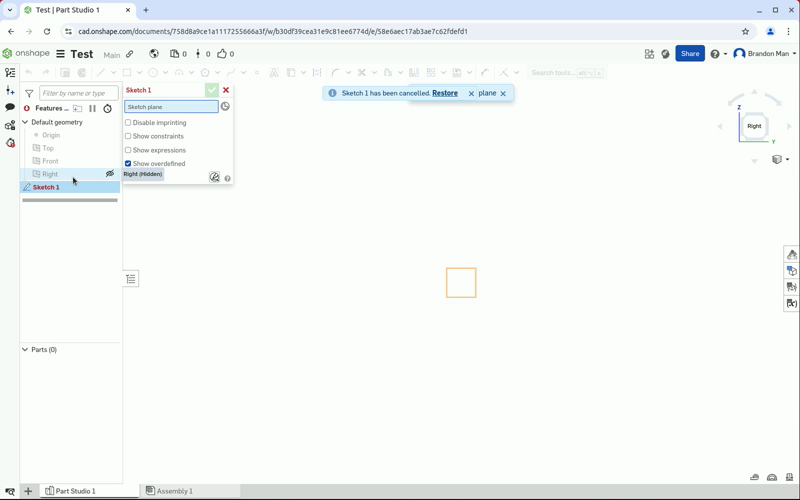
click(73, 176)
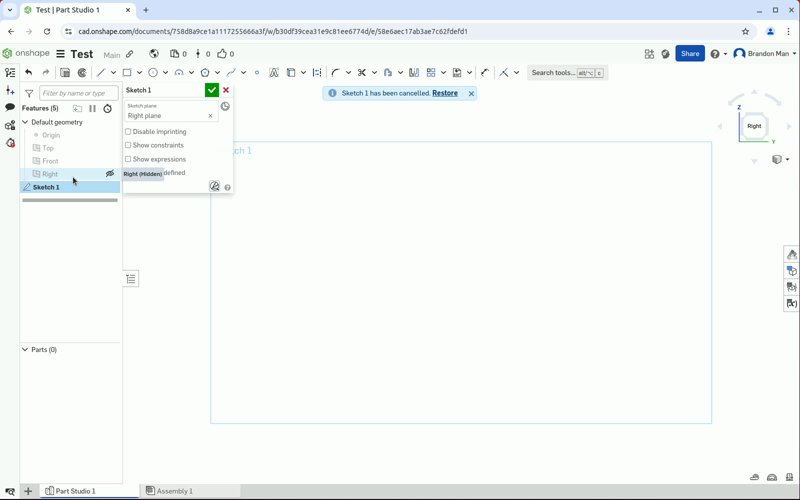
mouse_move(73, 352)
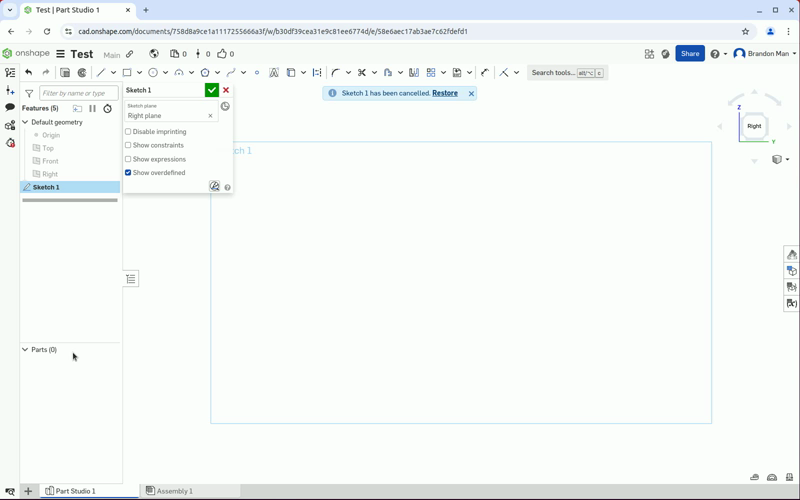
key(y)
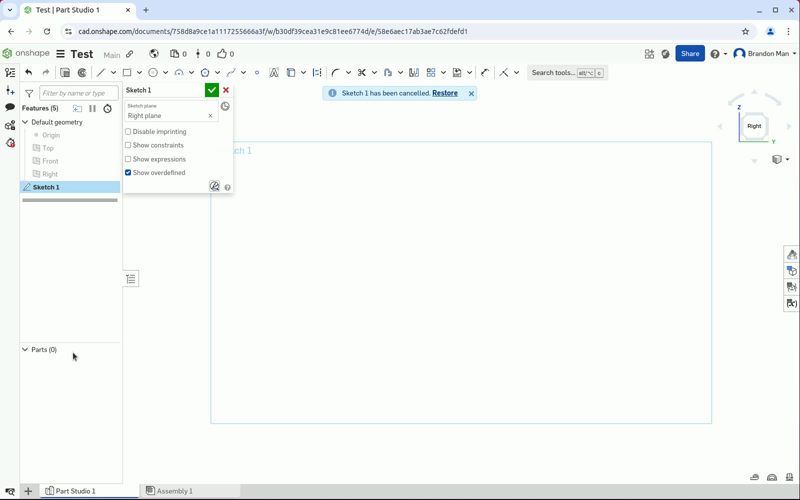
key(c)
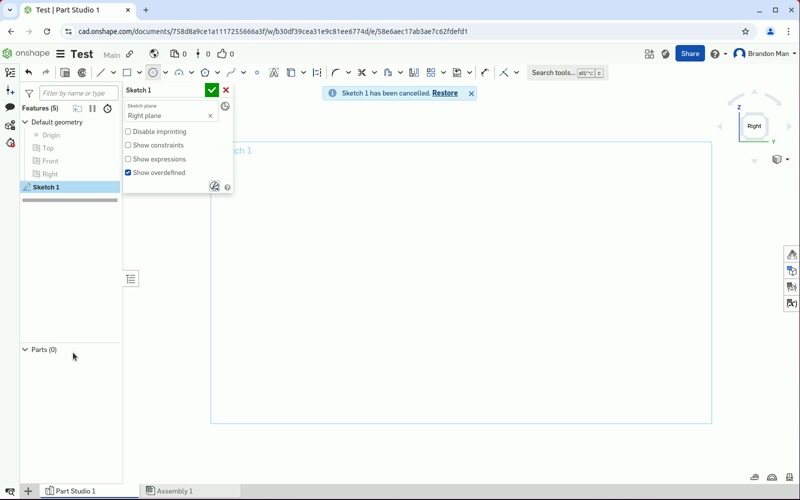
key_down(shift)
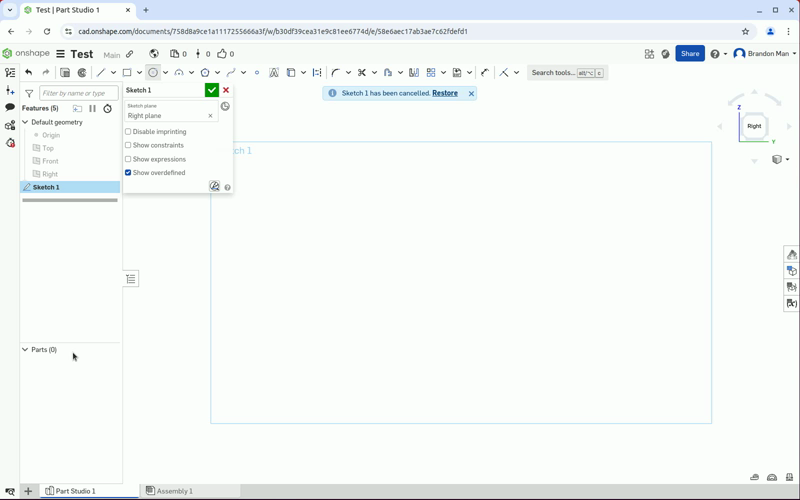
mouse_move(486, 307)
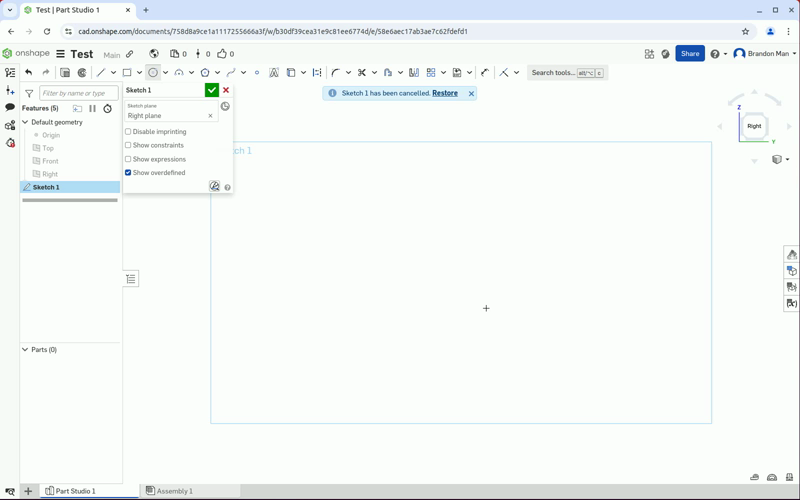
click(486, 307)
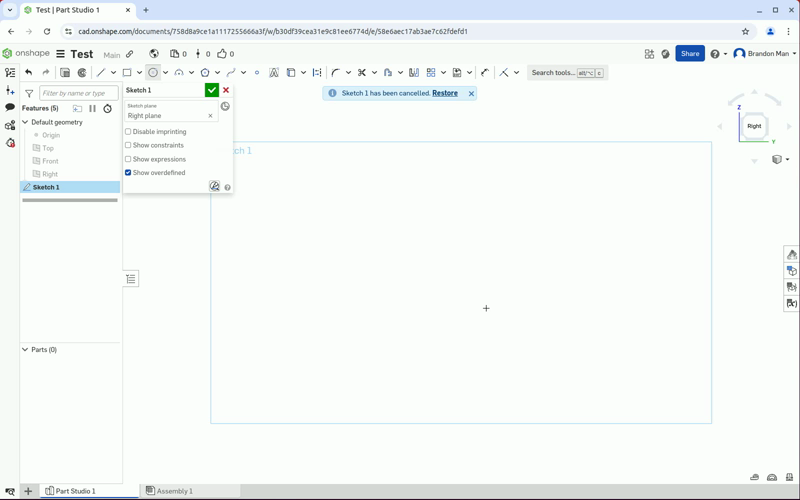
key_up(shift)
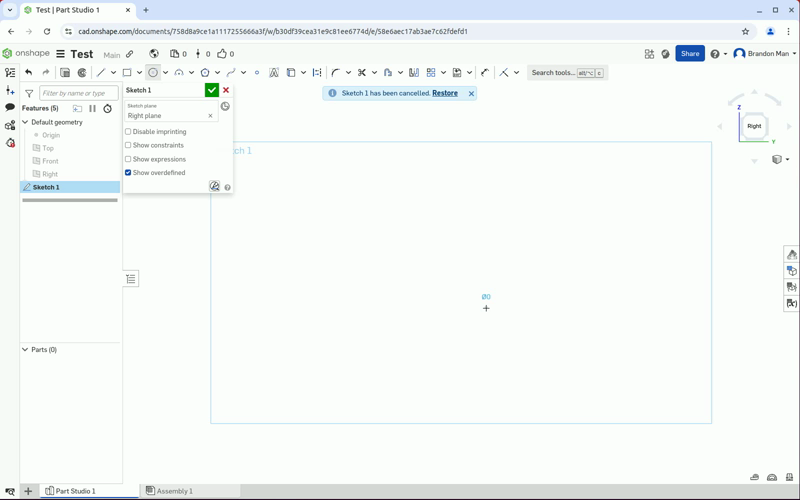
mouse_move(511, 307)
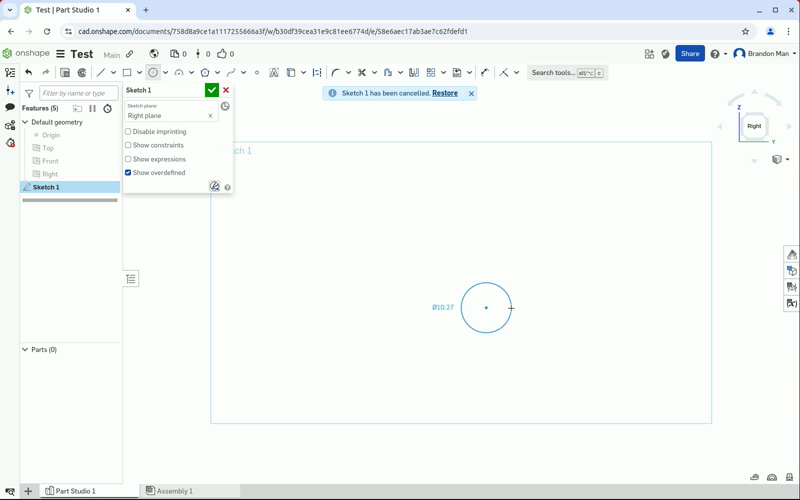
click(511, 307)
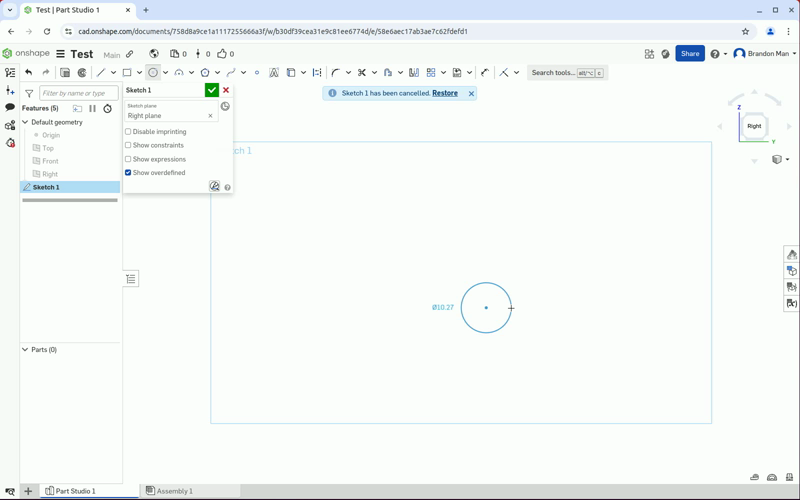
key(esc)
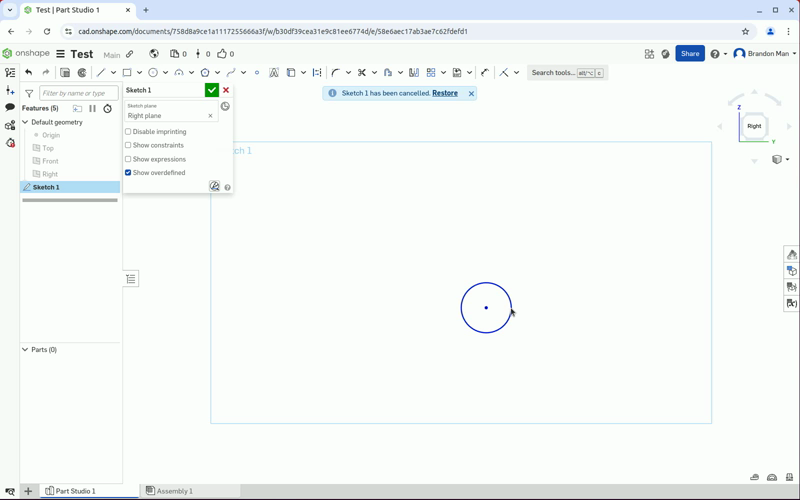
mouse_move(486, 289)
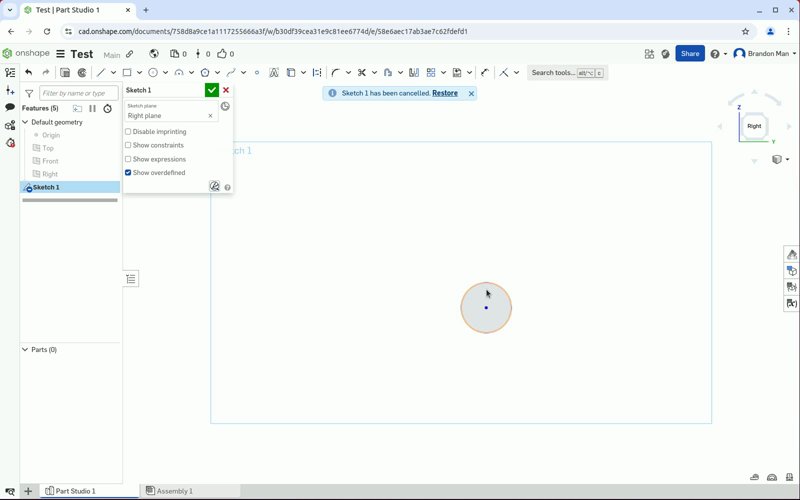
click(486, 289)
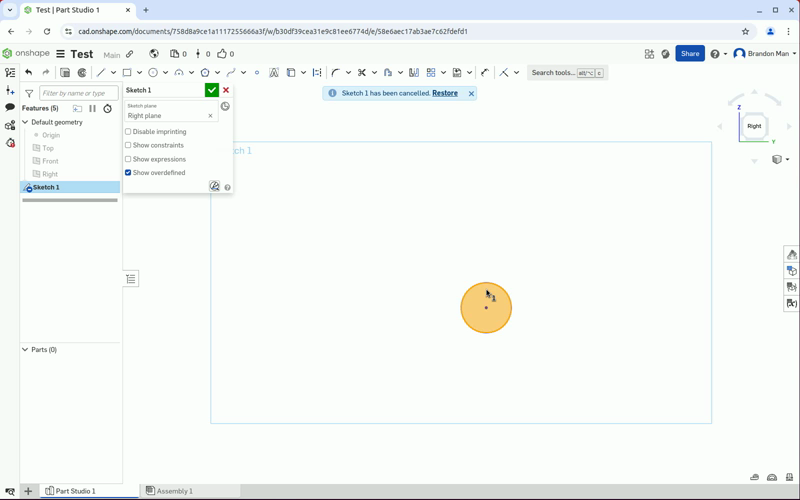
mouse_move(73, 352)
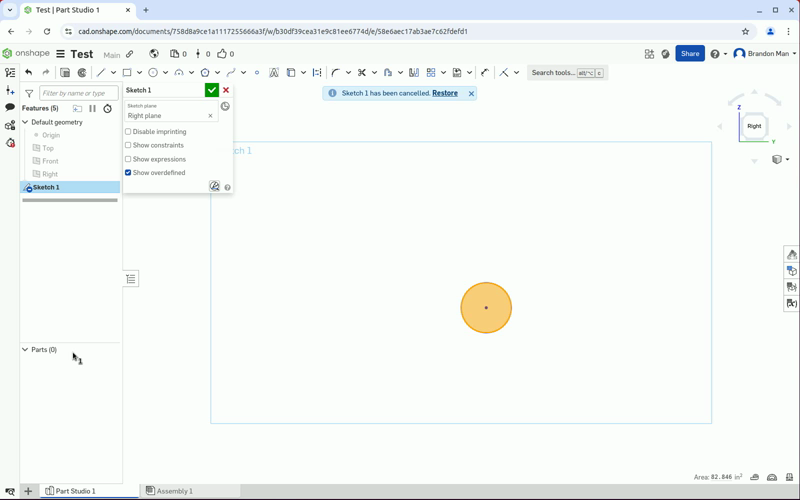
key(shift+y)
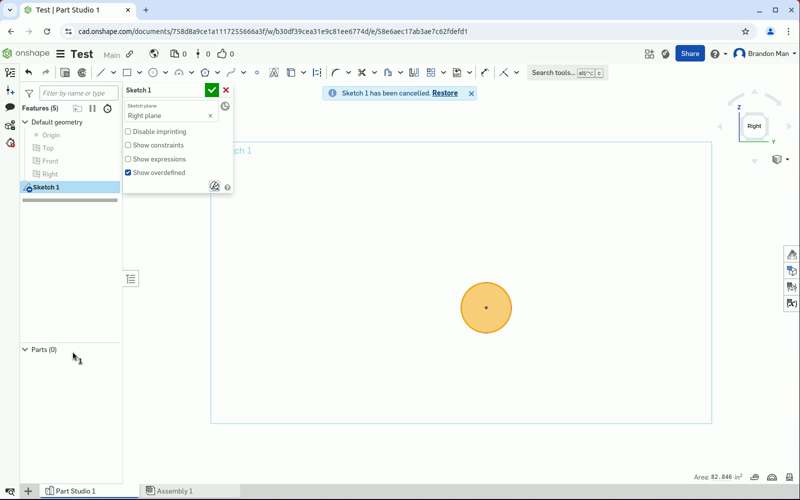
key(shift+e)
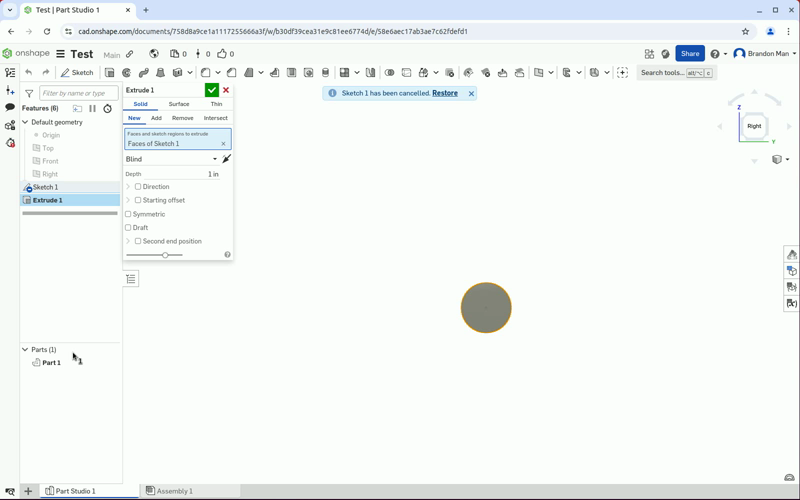
mouse_move(143, 106)
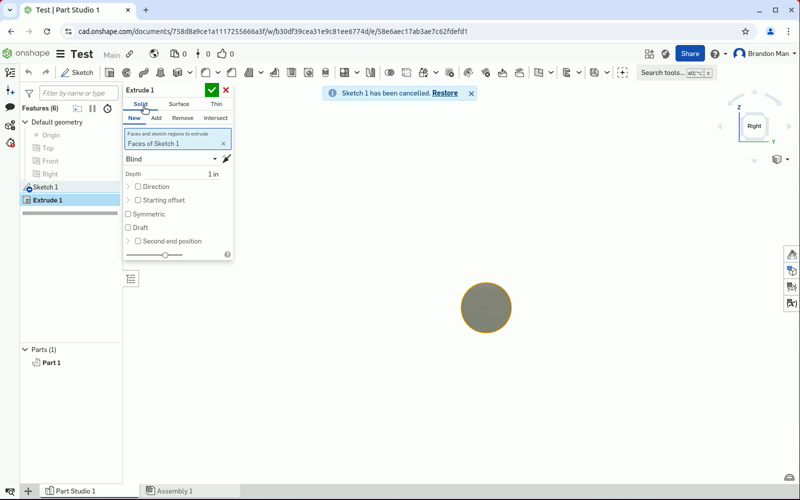
click(143, 106)
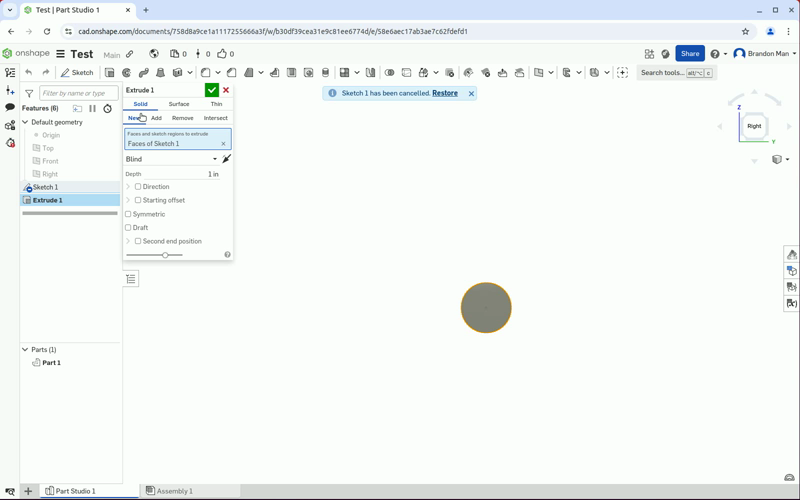
mouse_move(137, 120)
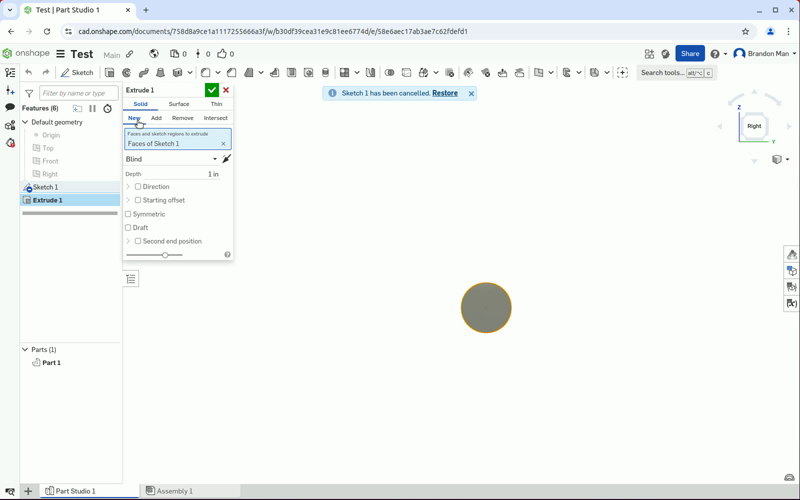
click(137, 120)
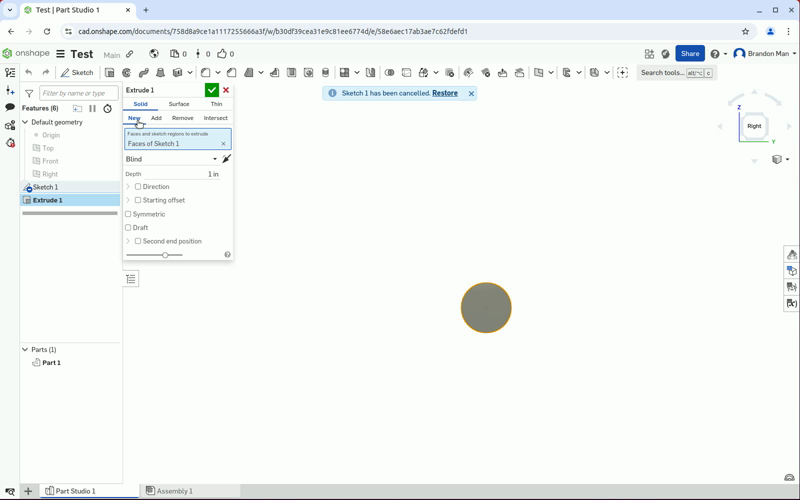
key(tab, 4)
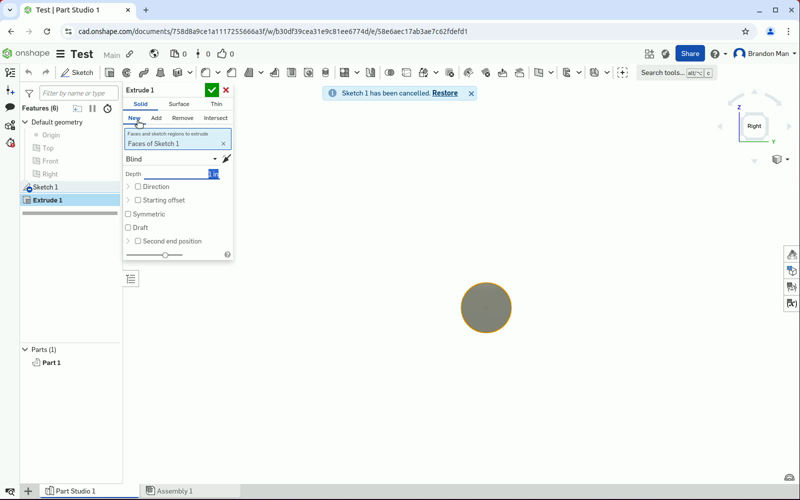
text(37.07)
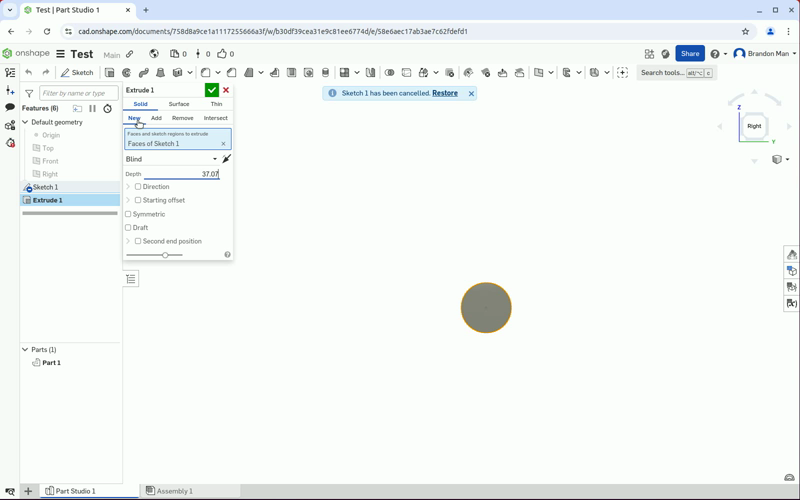
key(tab, 3)
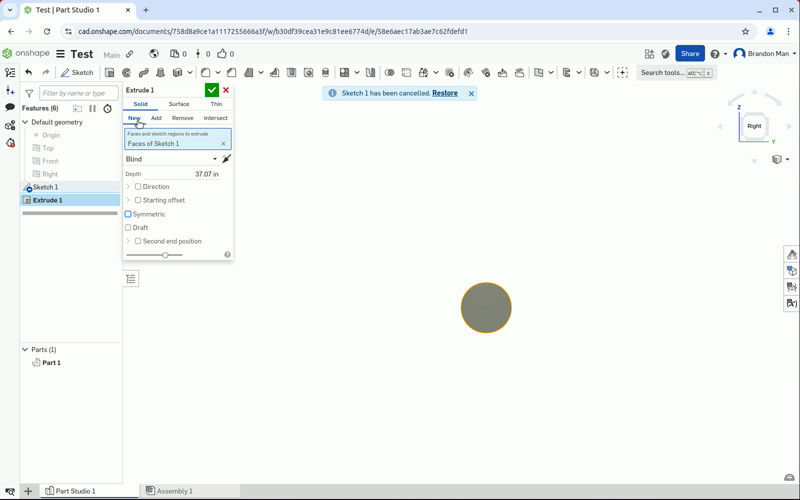
key(space)
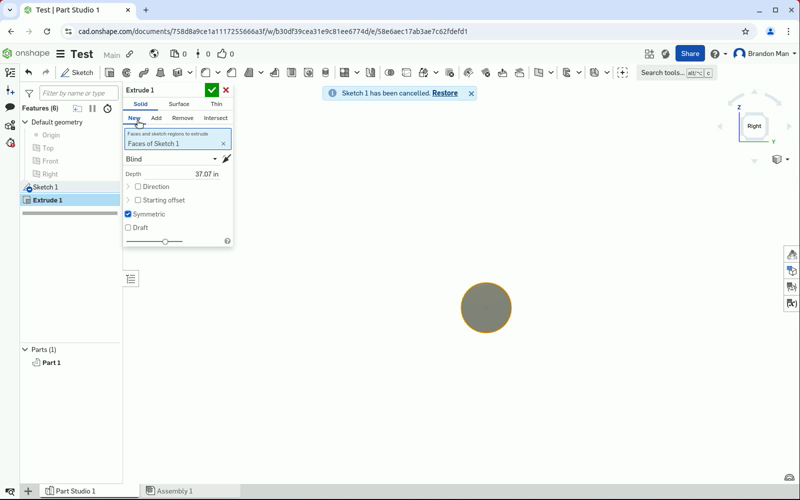
key(enter)
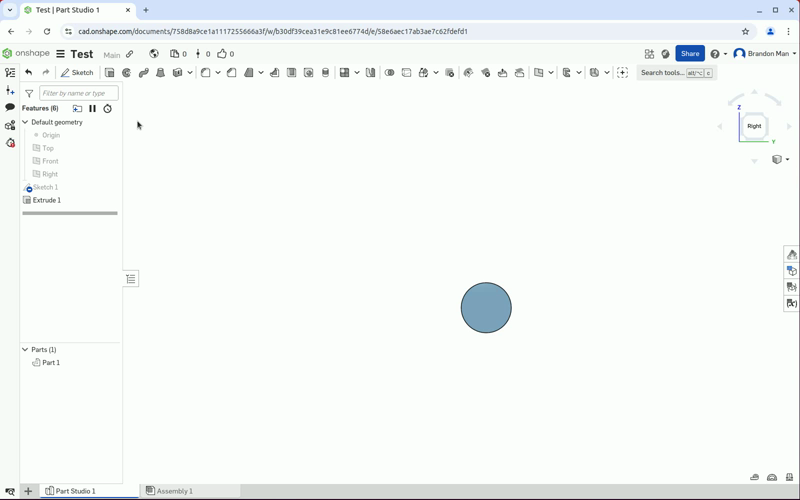
key(shift+h)
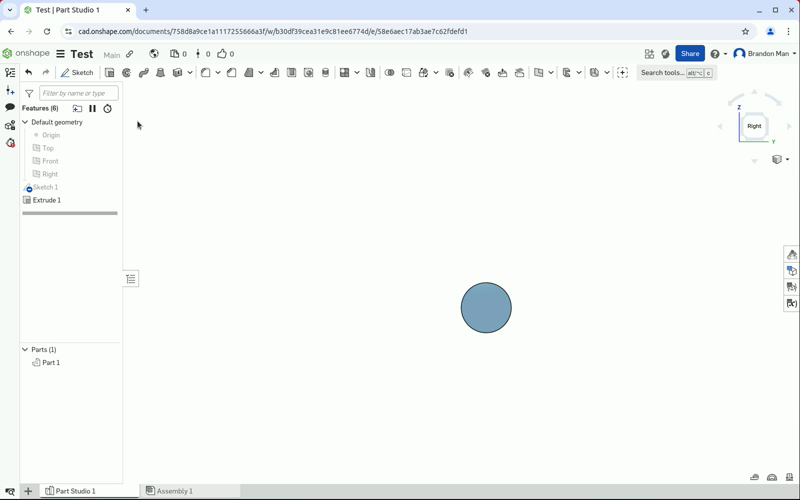
key(shift+h)
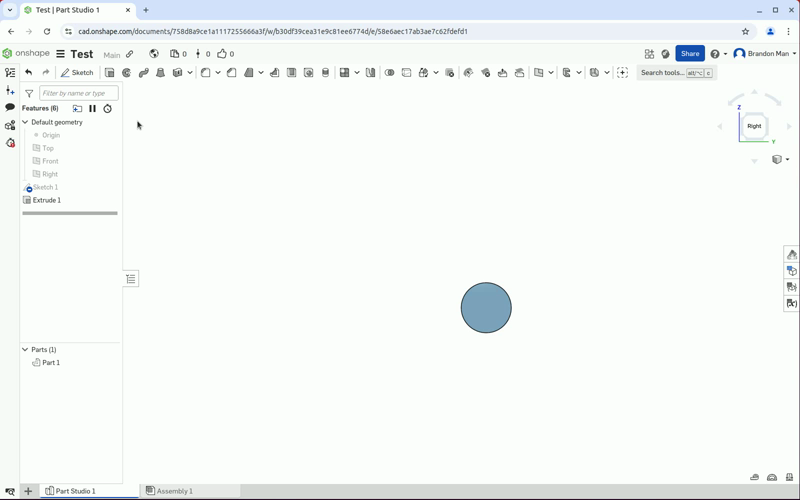
mouse_move(73, 189)
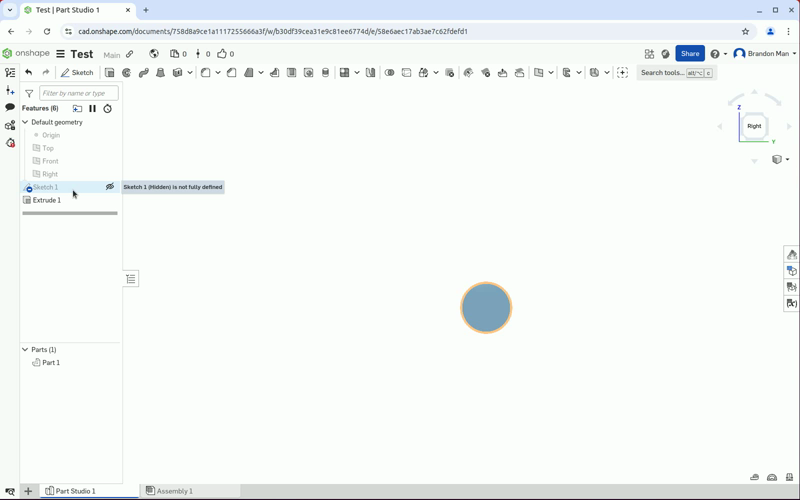
click(73, 189)
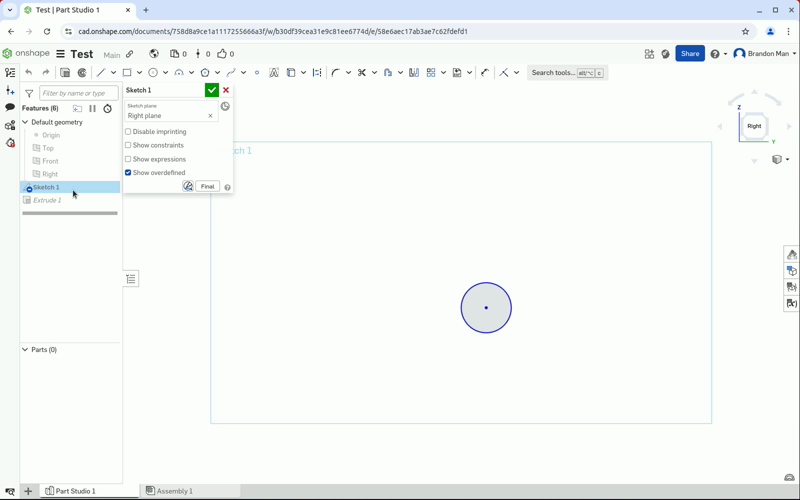
mouse_move(229, 92)
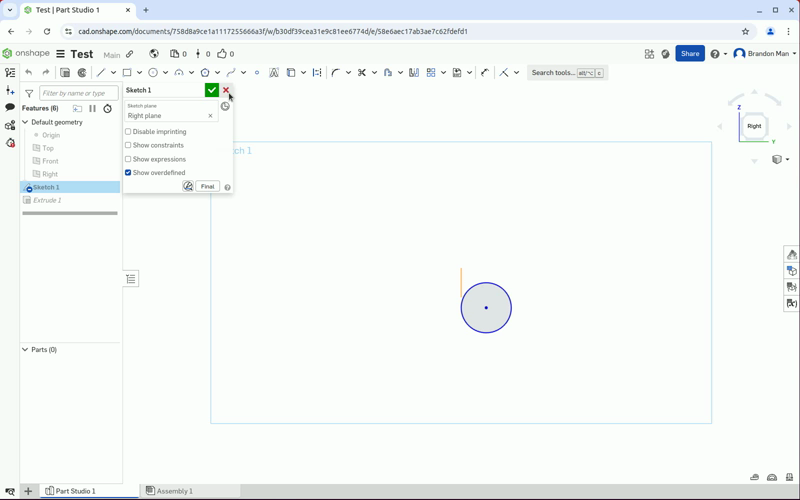
click(229, 92)
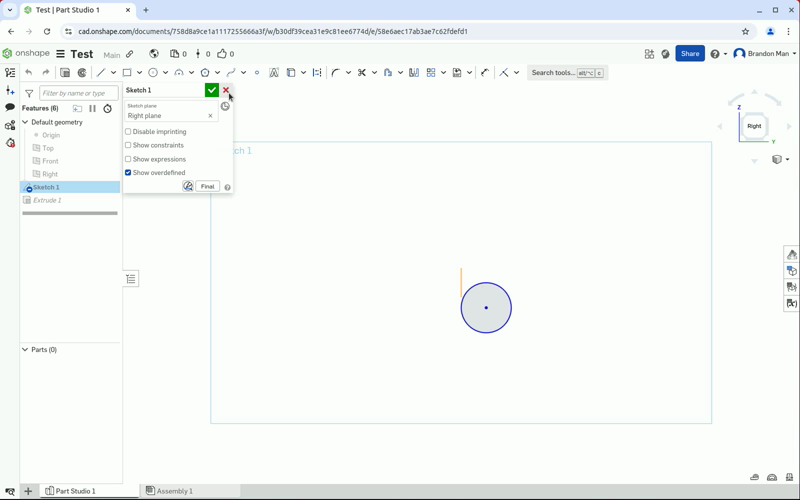
key(shift+s)
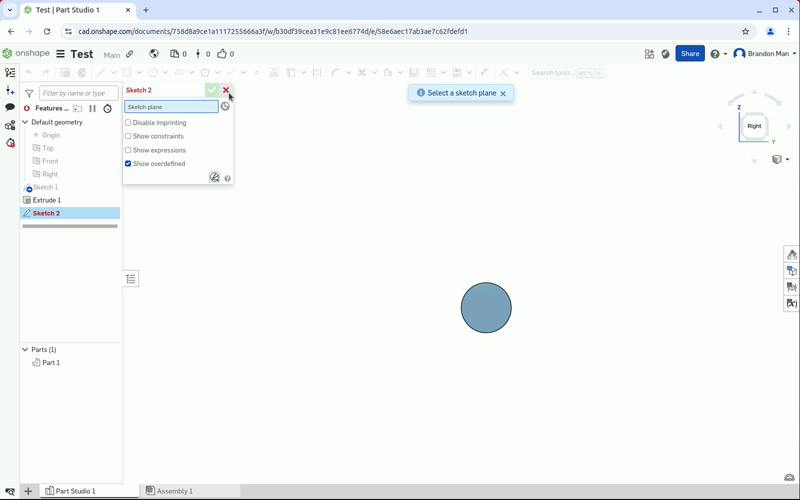
mouse_move(73, 176)
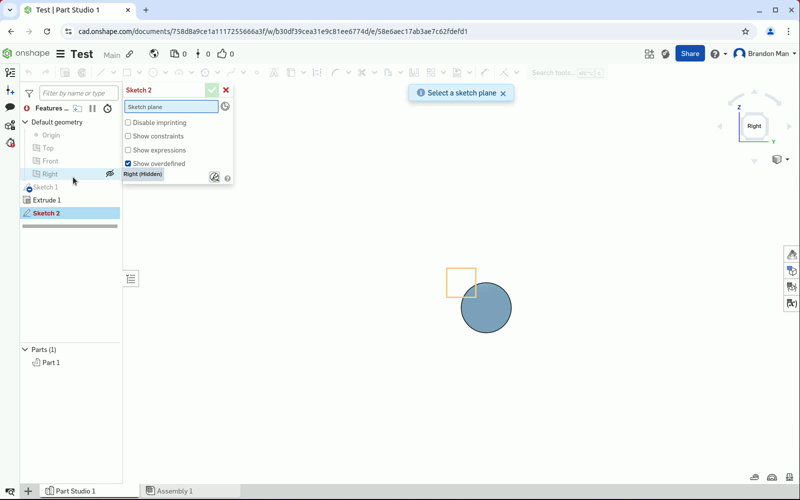
click(73, 176)
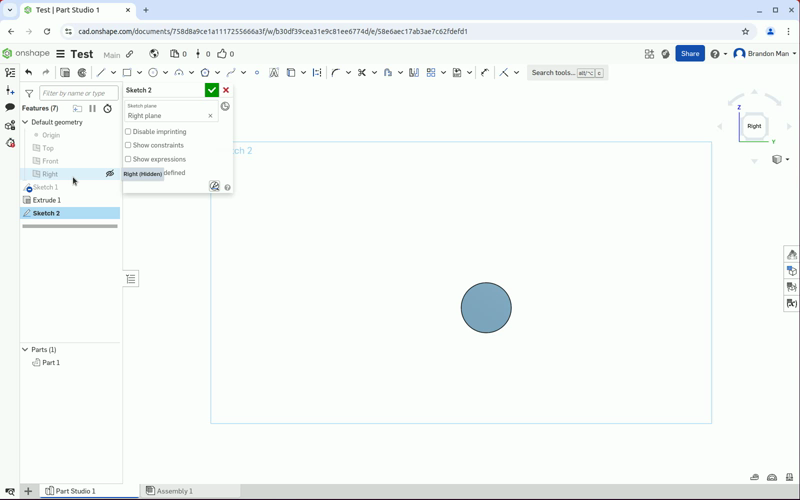
mouse_move(73, 352)
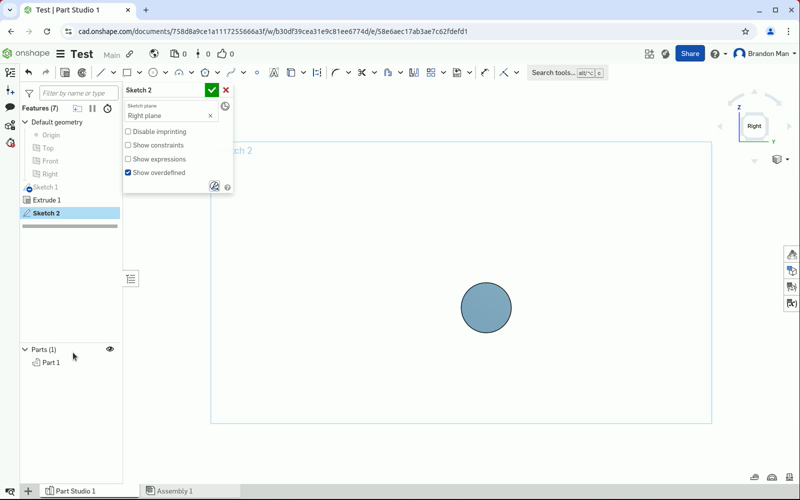
key(y)
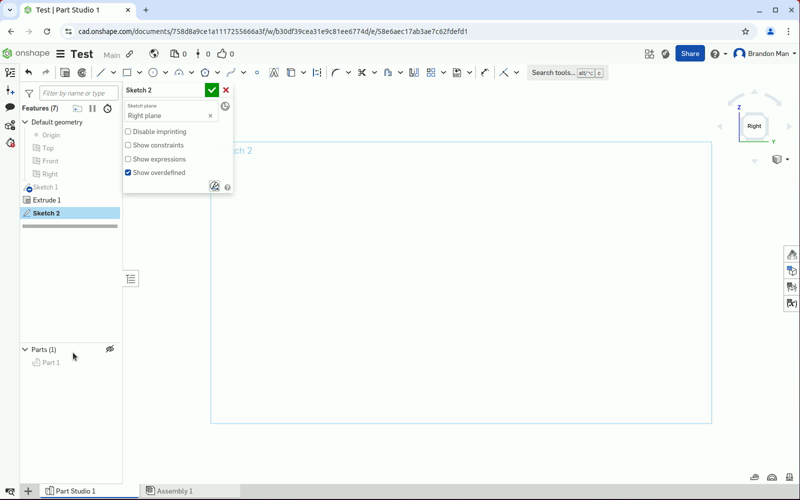
key(c)
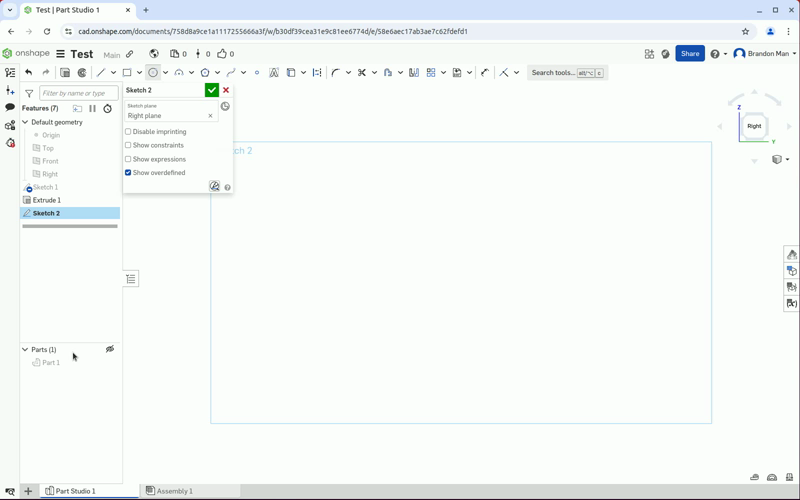
key_down(shift)
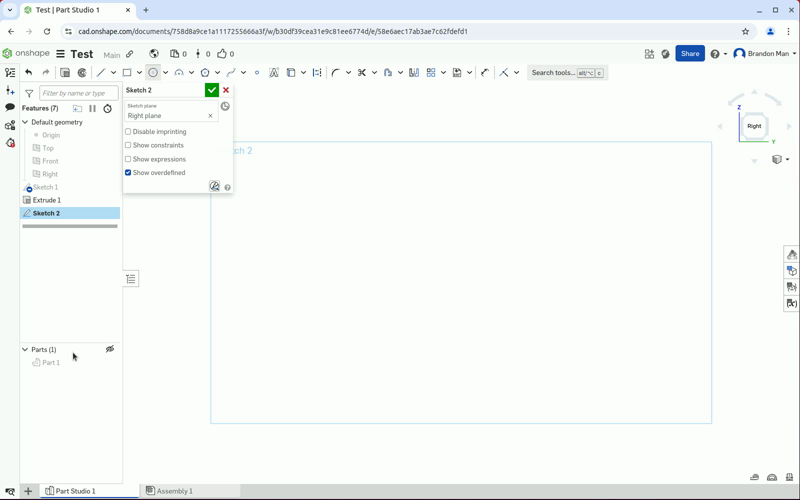
mouse_move(436, 307)
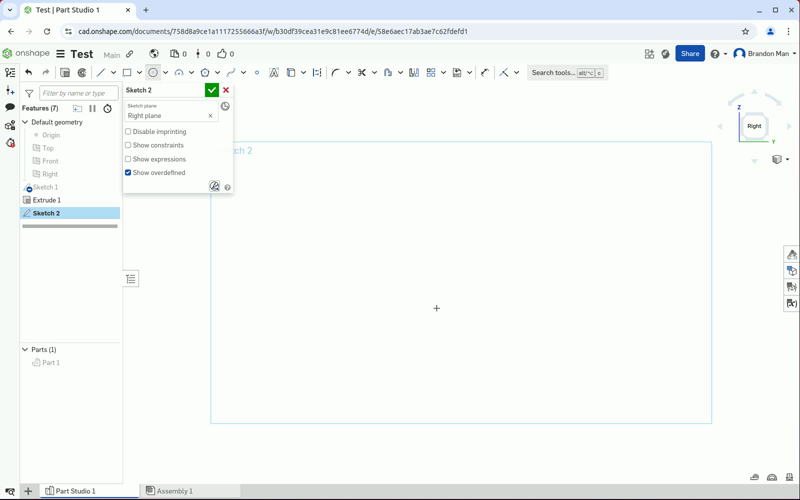
click(436, 307)
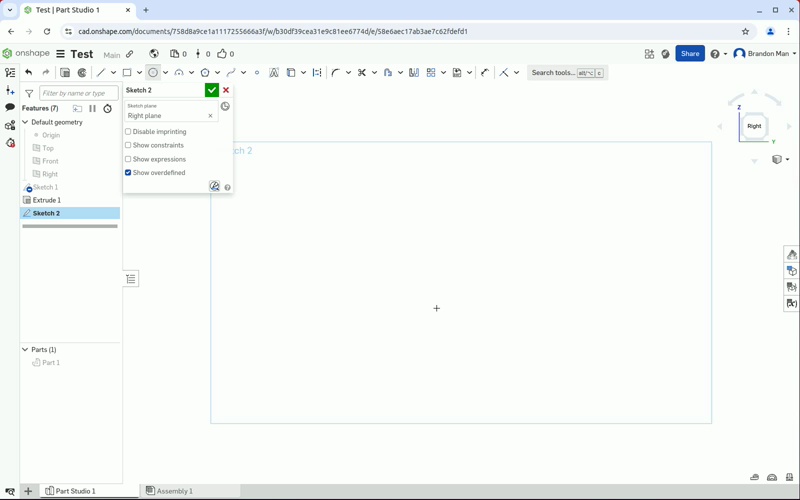
key_up(shift)
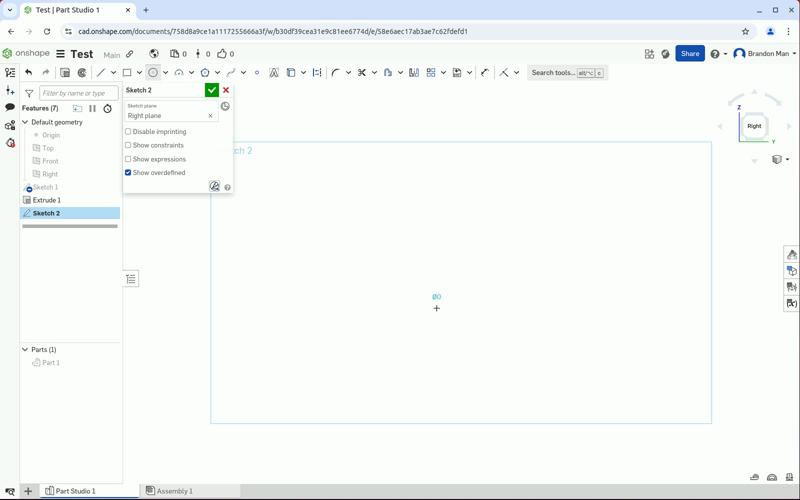
mouse_move(461, 307)
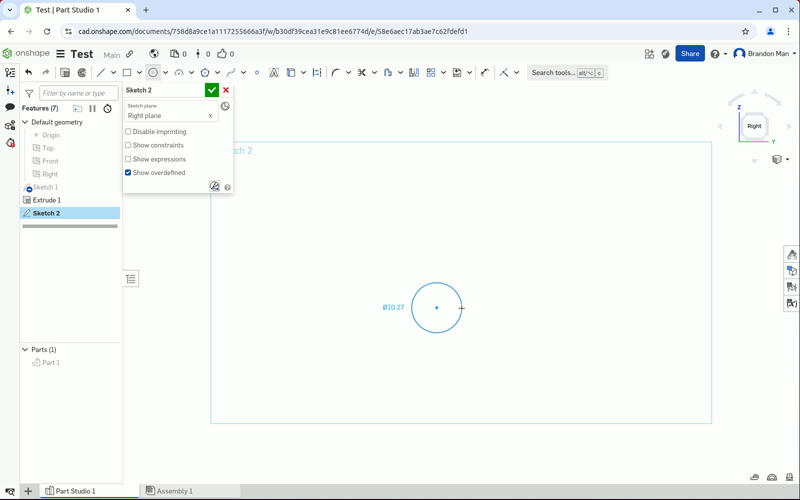
click(461, 307)
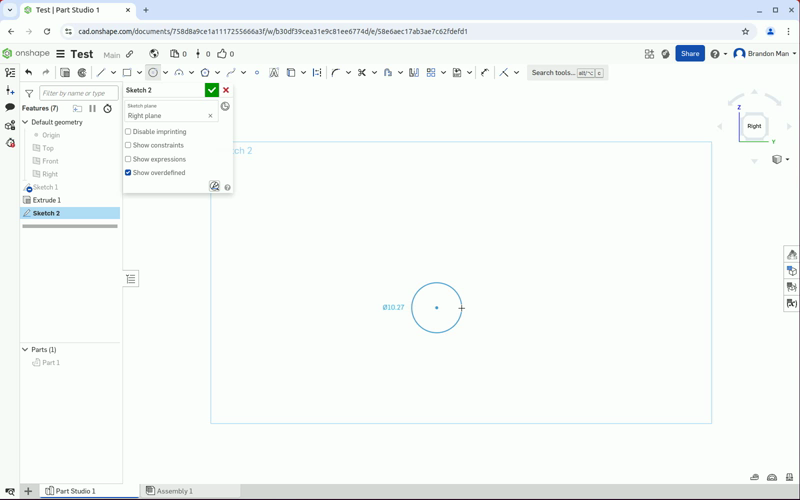
key(esc)
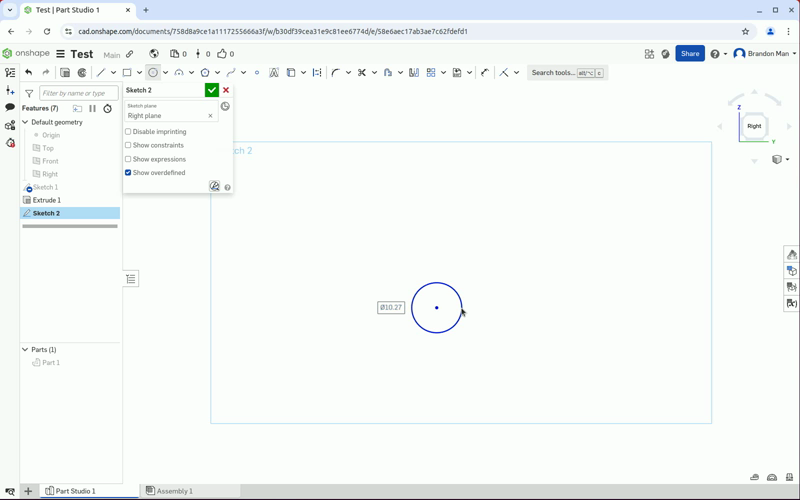
mouse_move(430, 300)
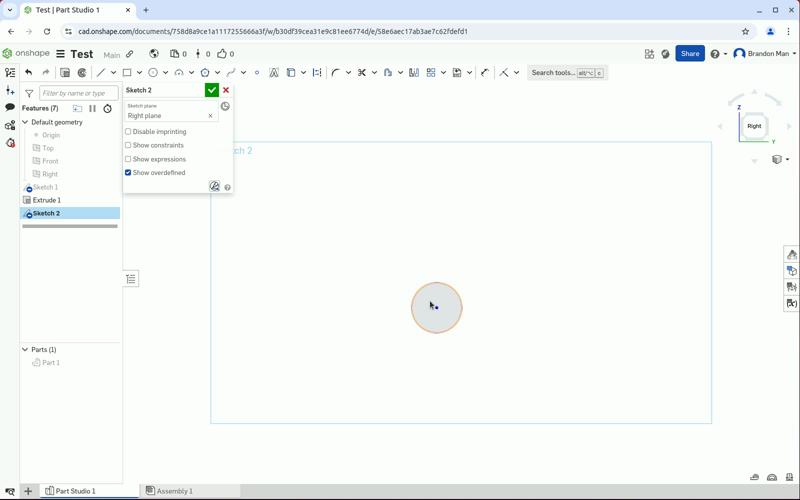
click(430, 300)
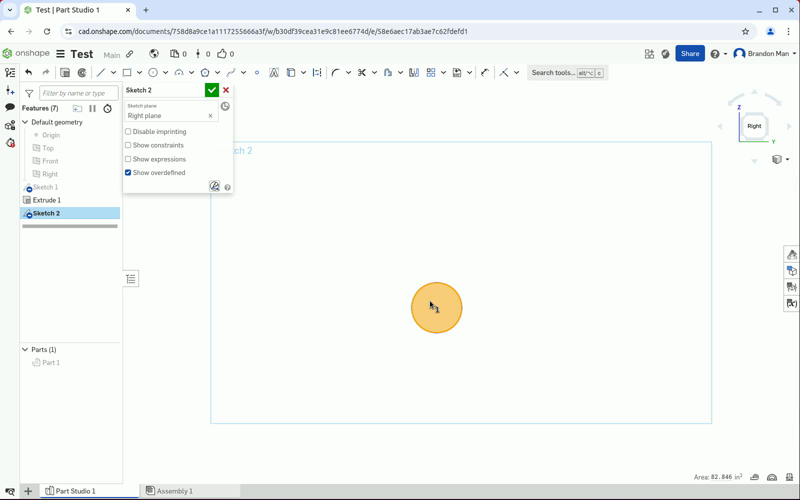
mouse_move(73, 352)
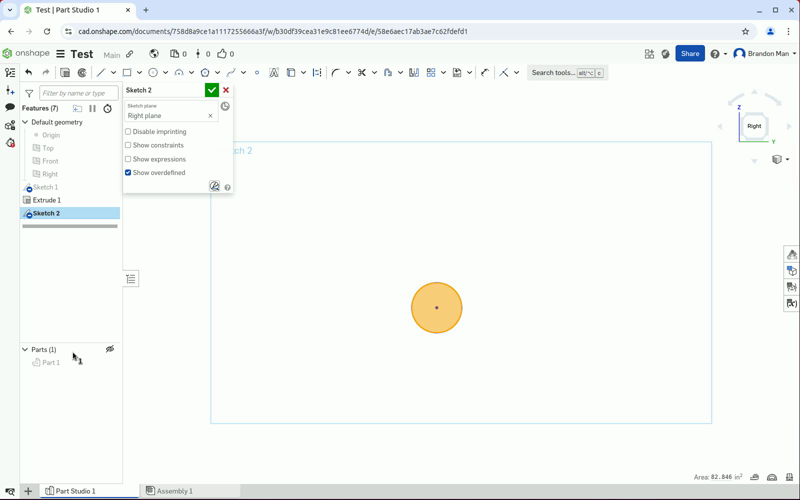
key(shift+y)
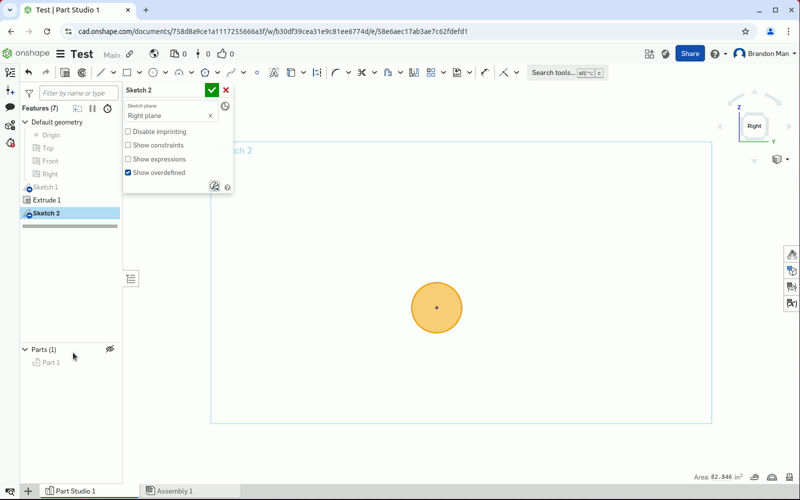
key(shift+e)
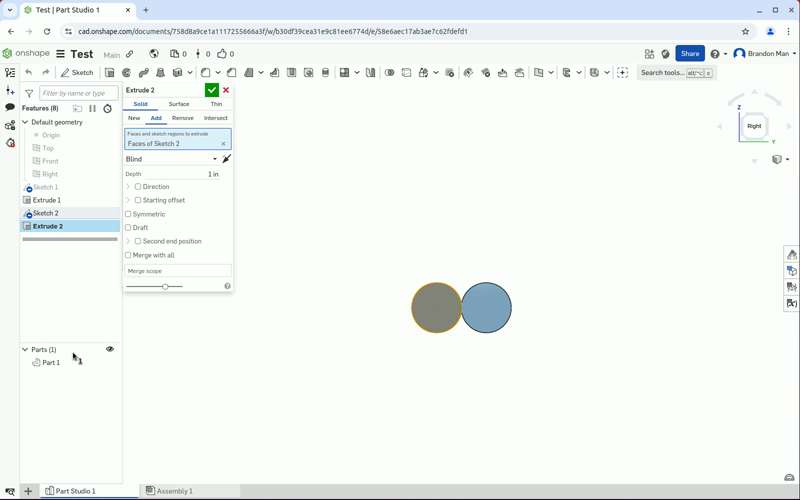
mouse_move(143, 106)
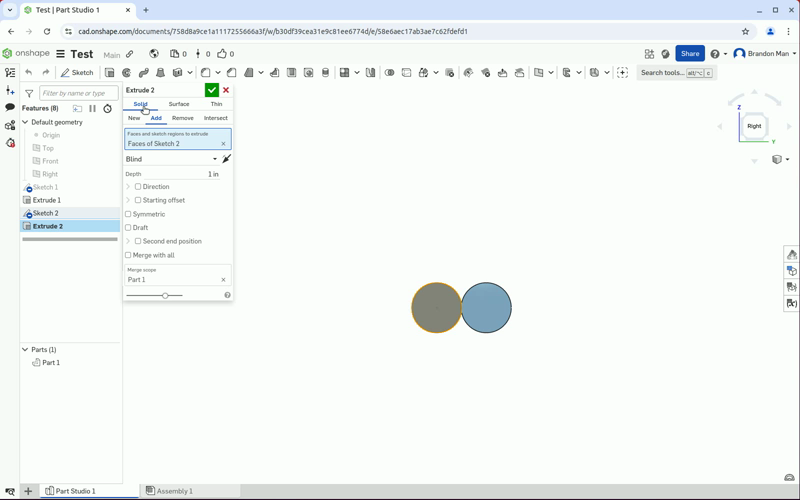
click(143, 106)
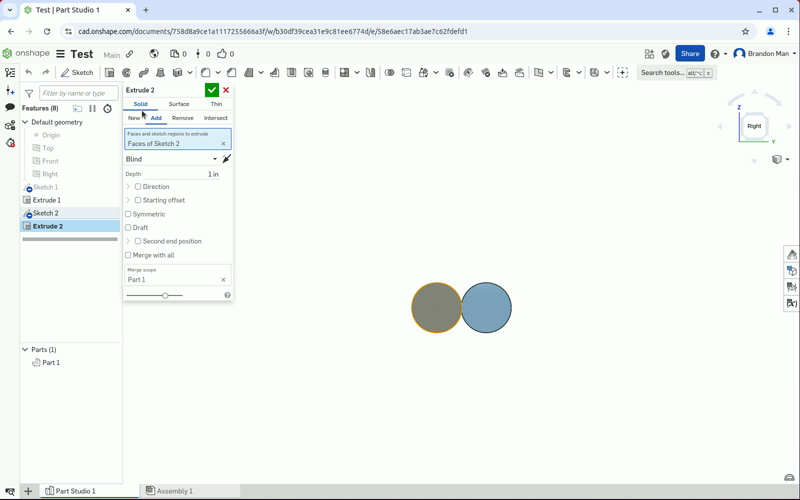
mouse_move(137, 120)
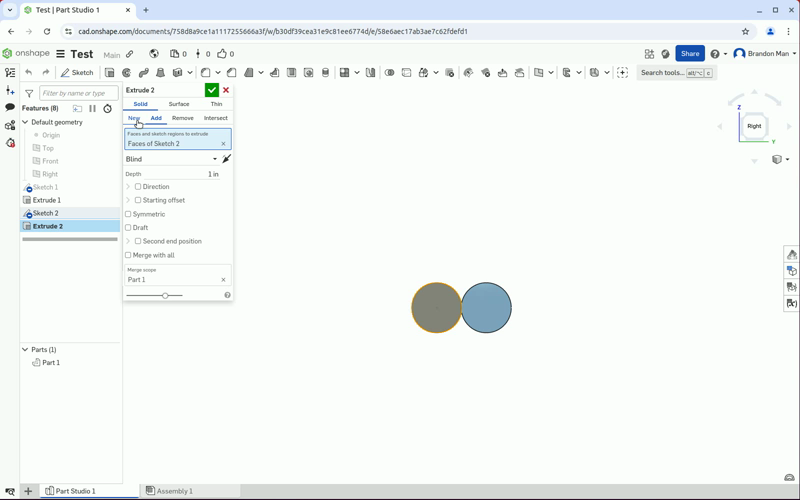
click(137, 120)
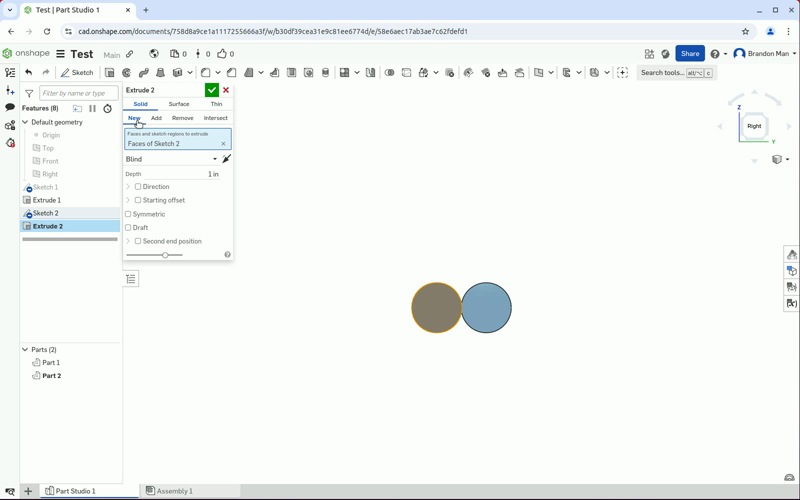
key(tab, 4)
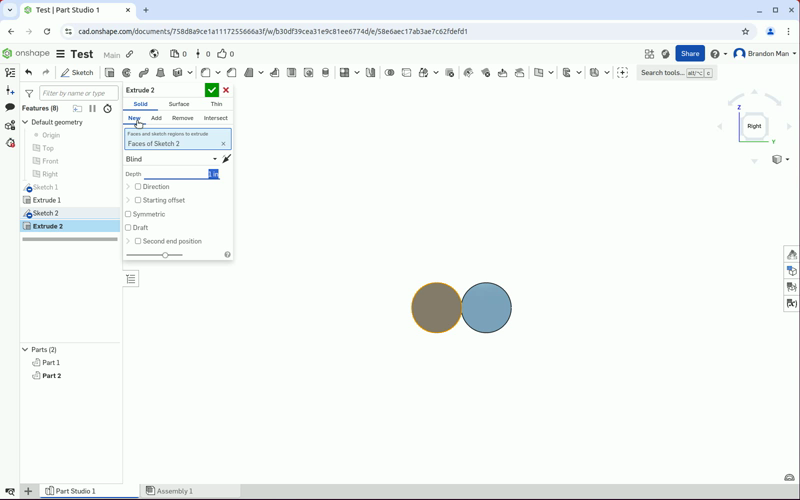
text(37.07)
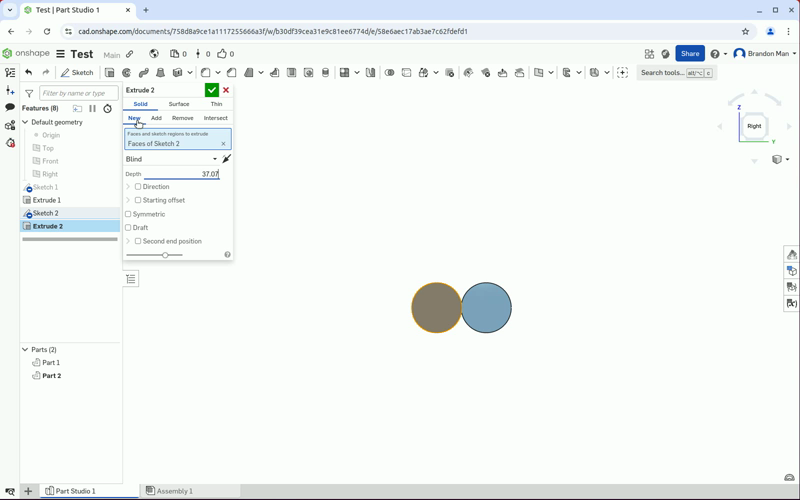
key(tab, 3)
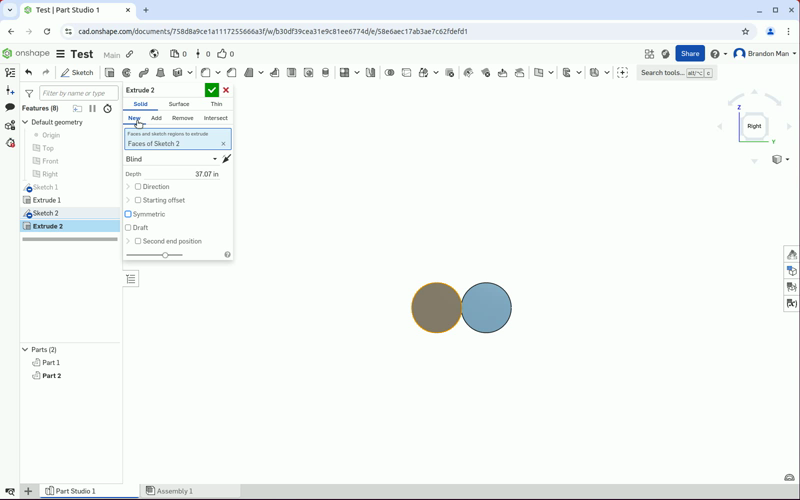
key(space)
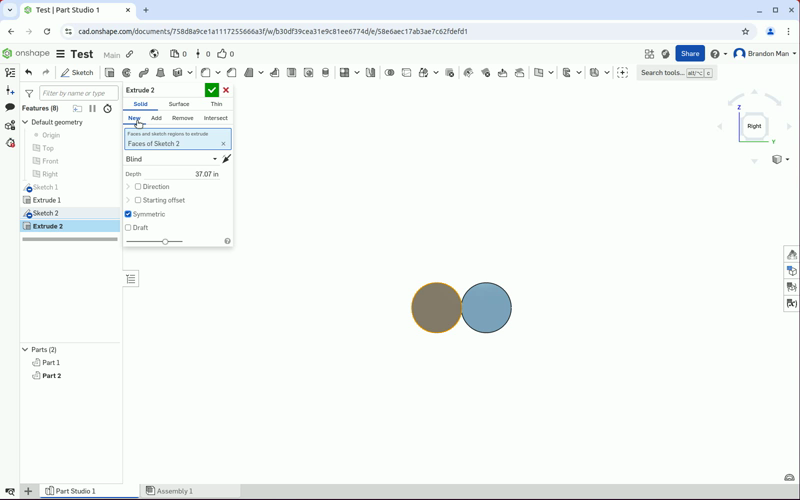
key(enter)
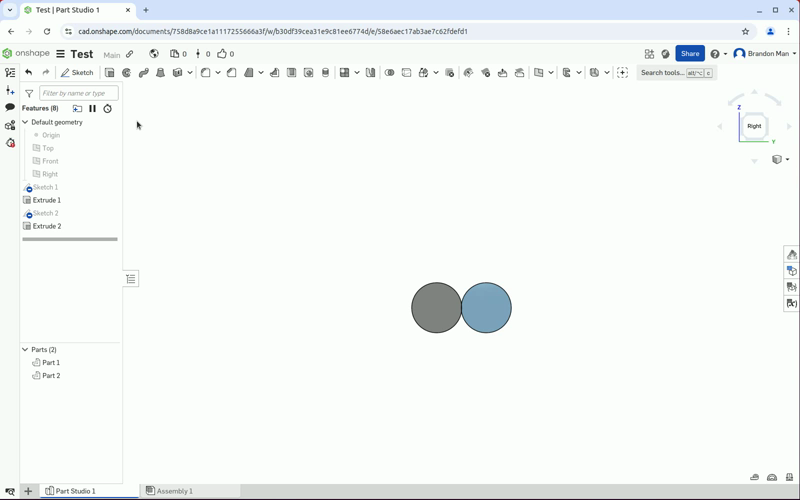
key(shift+h)
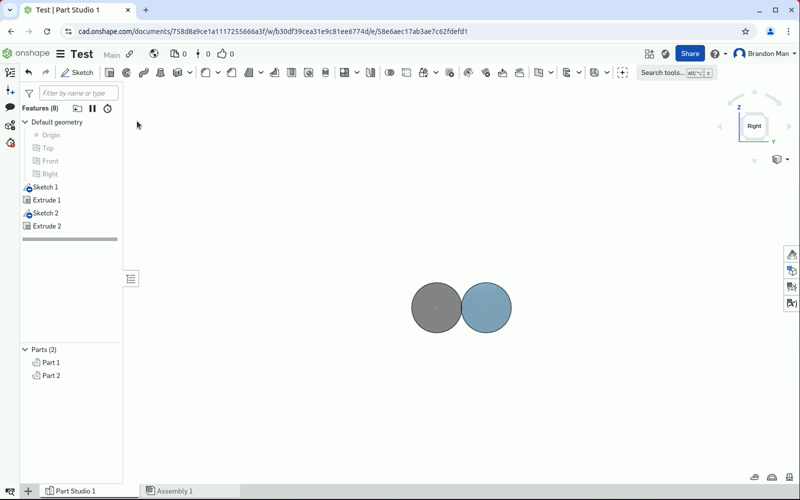
key(shift+h)
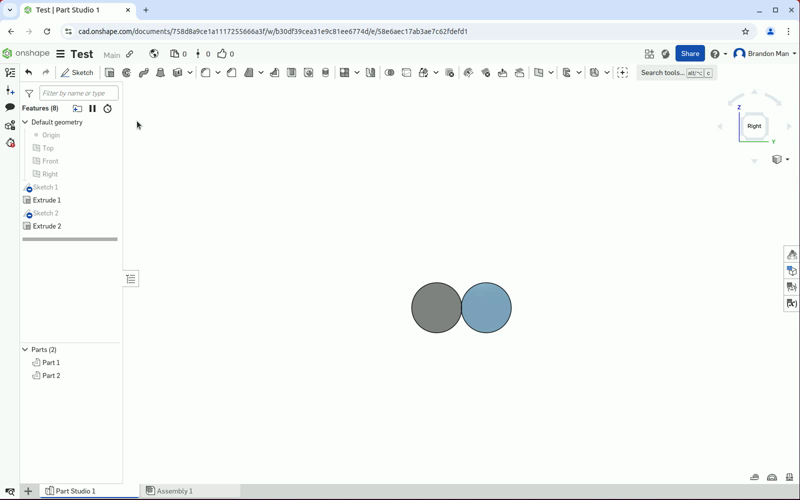
mouse_move(73, 189)
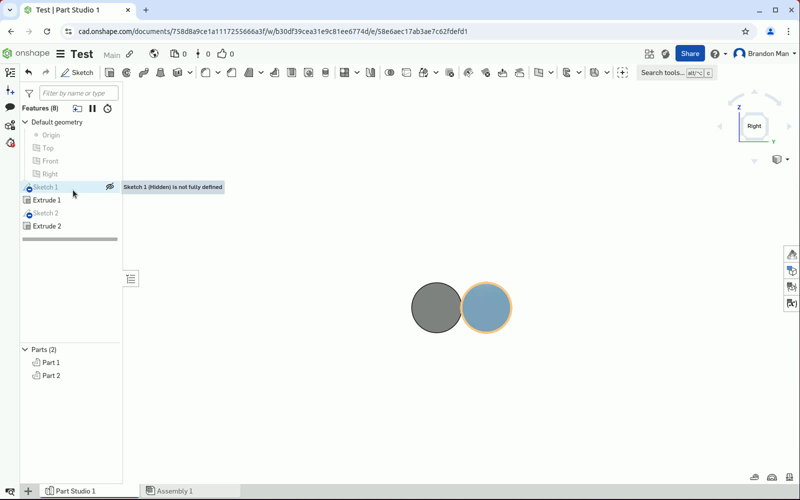
click(73, 189)
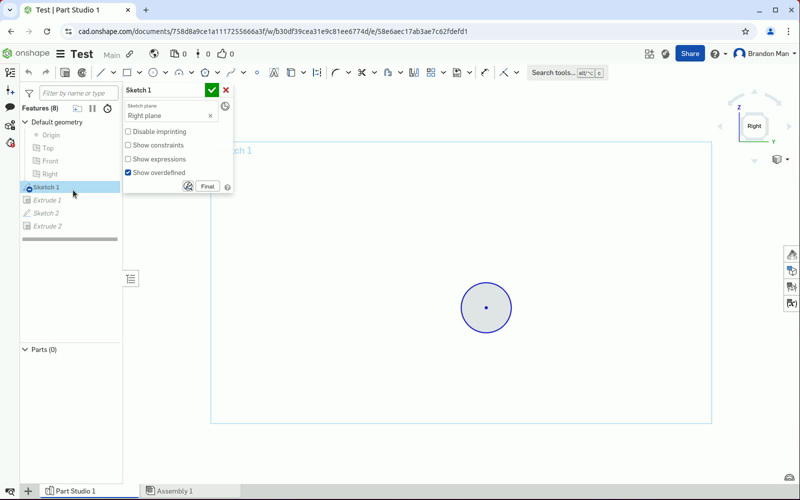
mouse_move(229, 92)
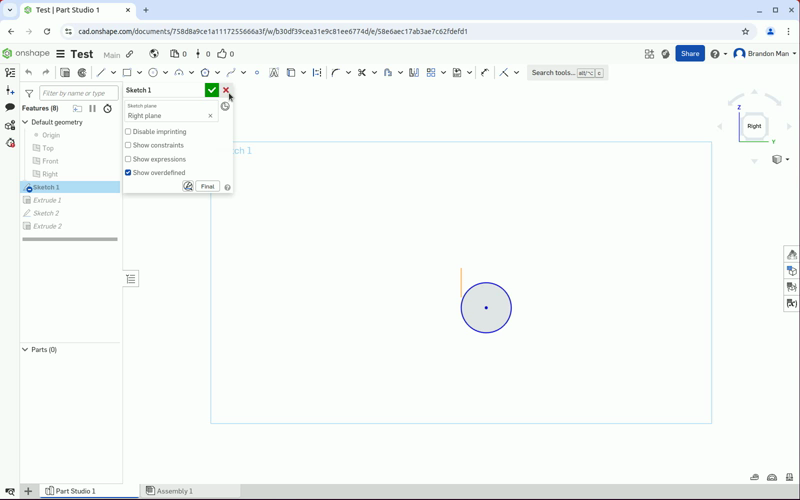
click(229, 92)
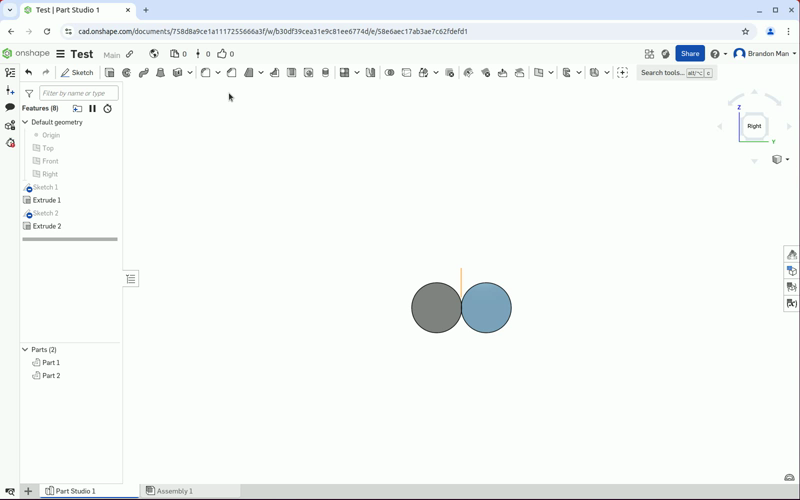
mouse_move(73, 352)
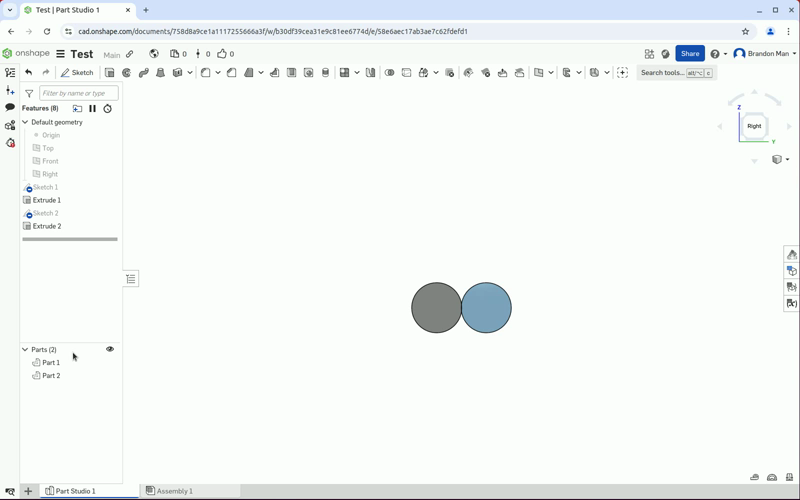
key(y)
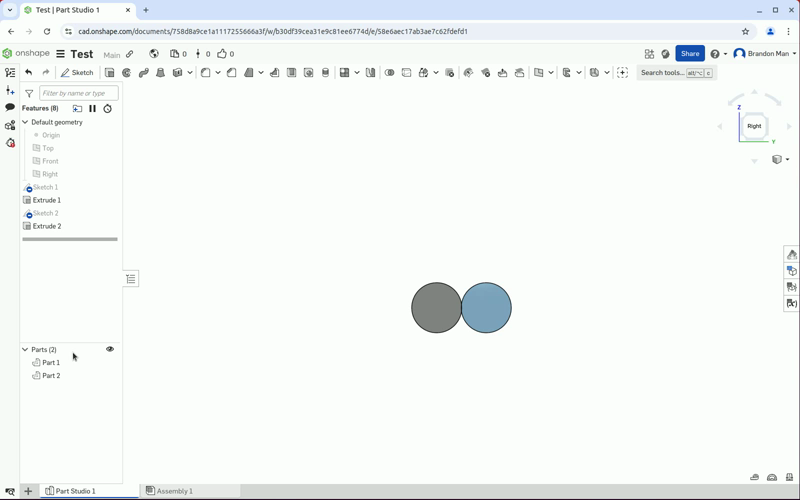
key(shift+p)
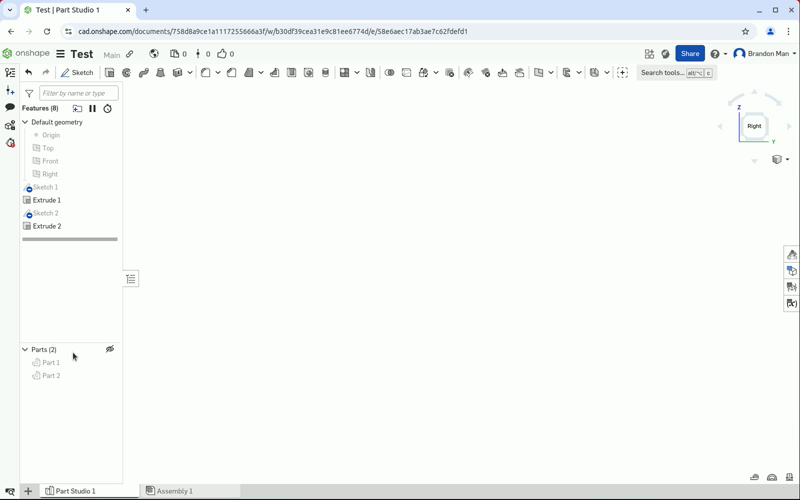
key(space)
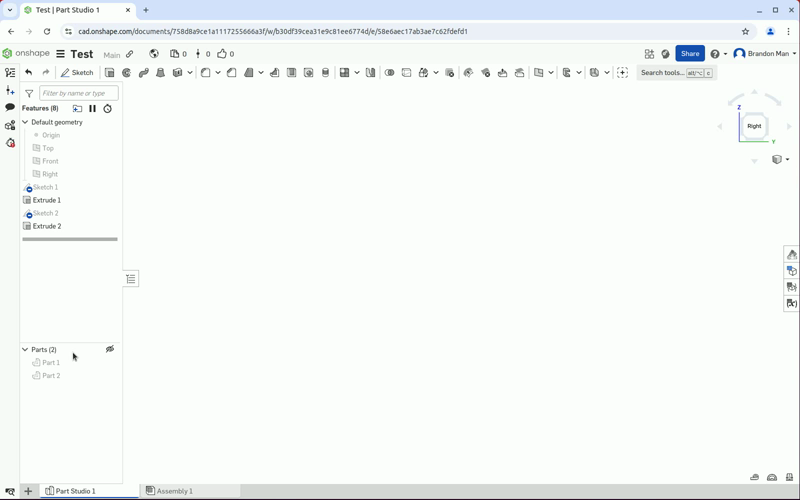
key_down(shift)
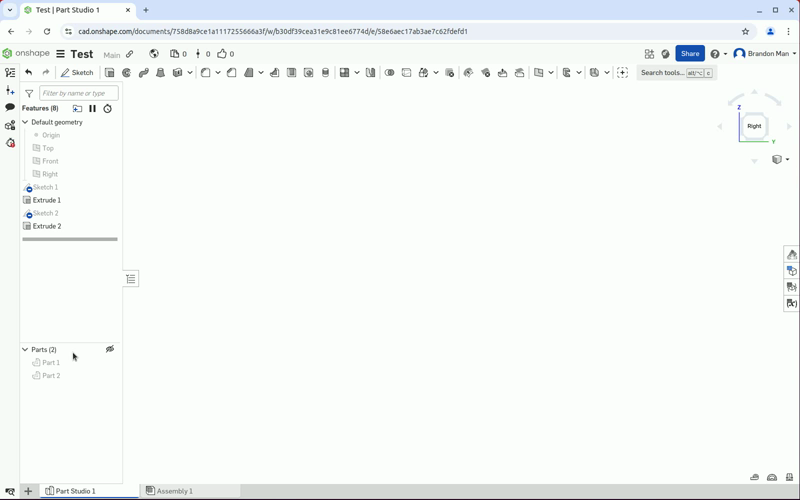
key(right)
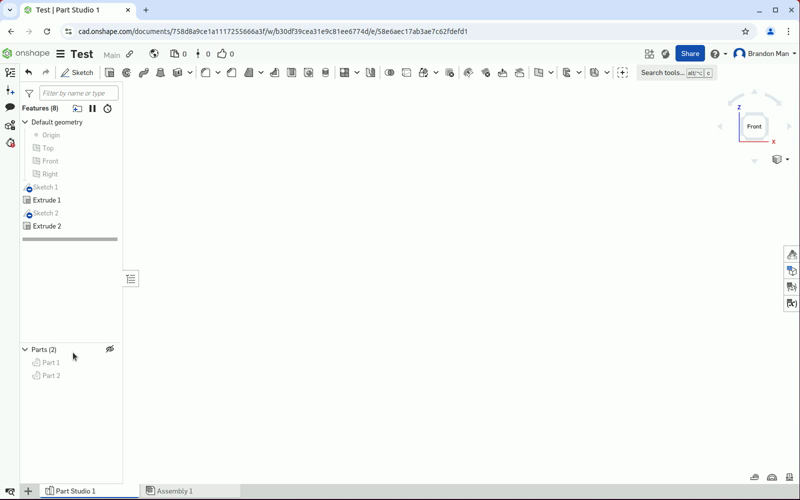
key_up(shift)
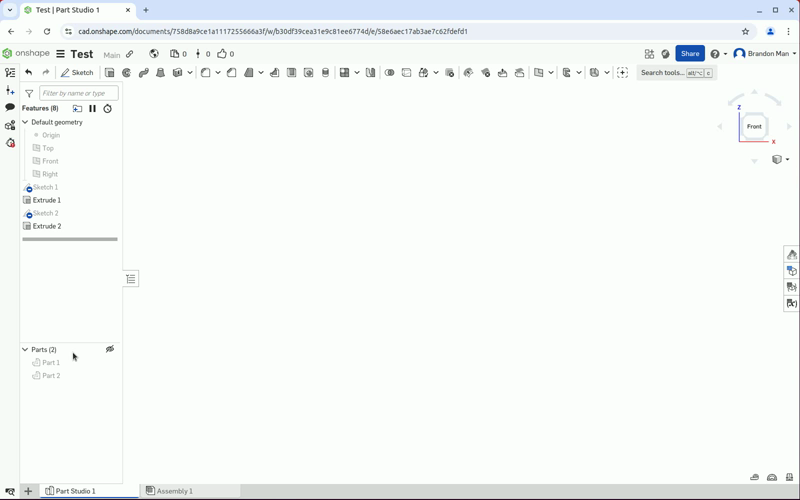
key(space)
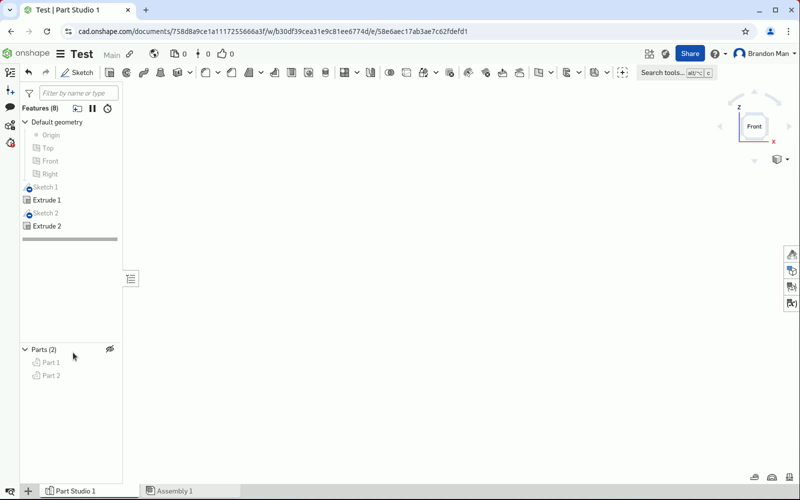
key_down(shift)
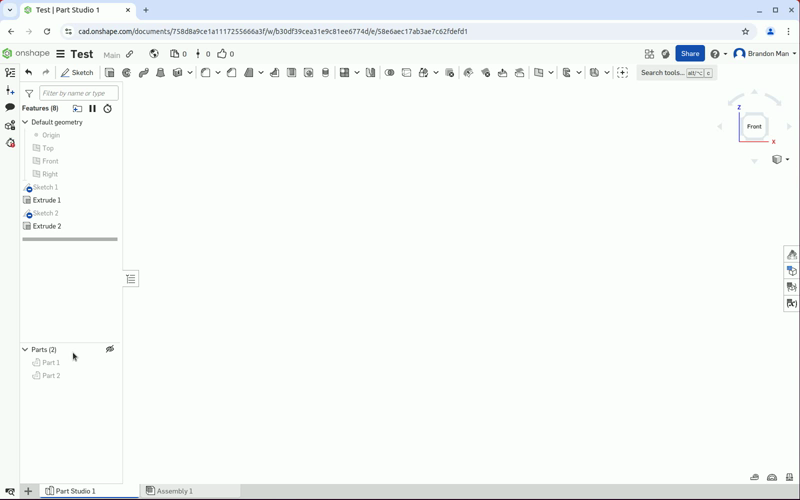
key(down)
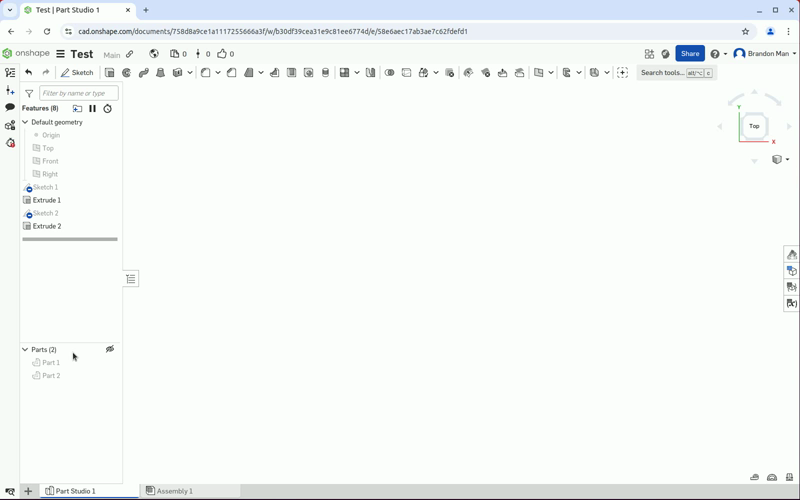
key_up(shift)
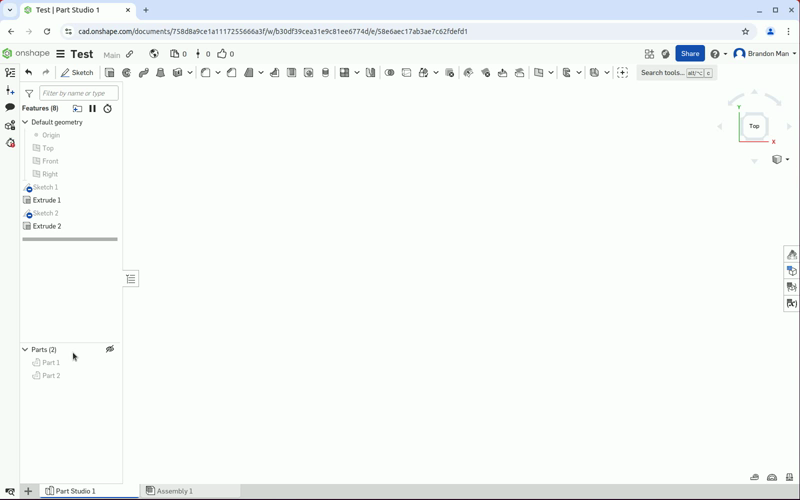
mouse_move(73, 352)
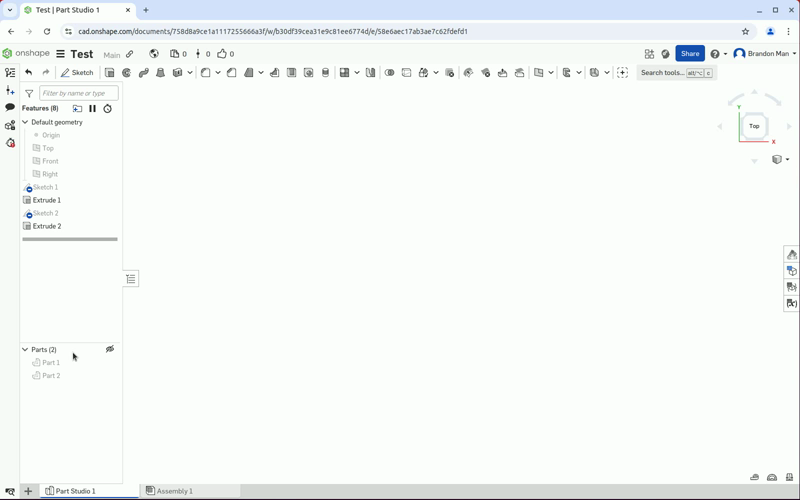
key(shift+y)
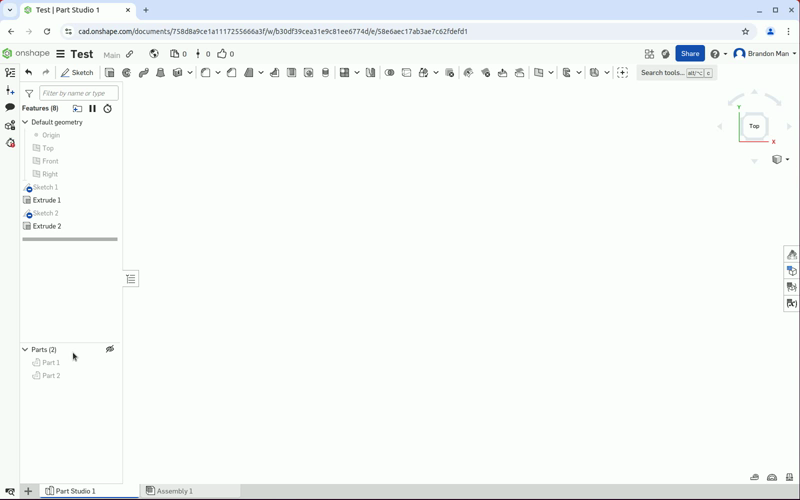
key(shift+s)
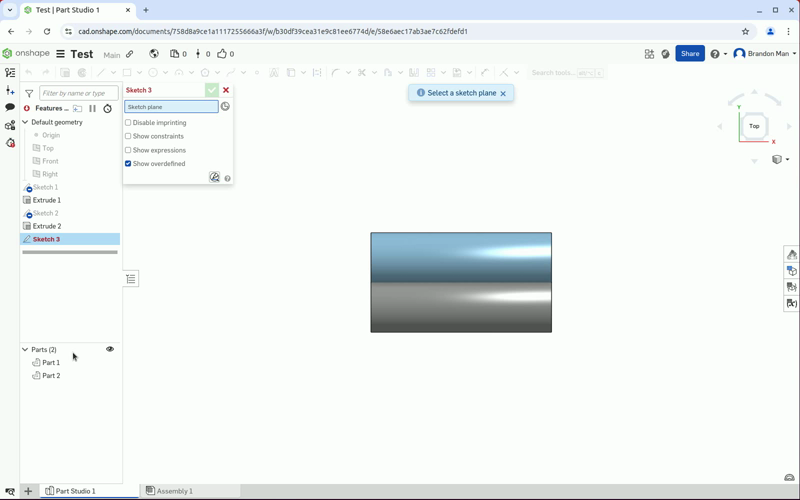
mouse_move(73, 150)
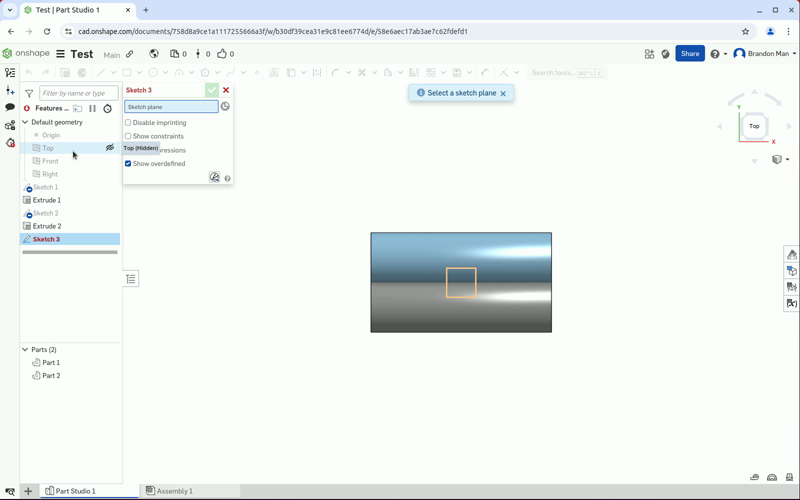
click(73, 150)
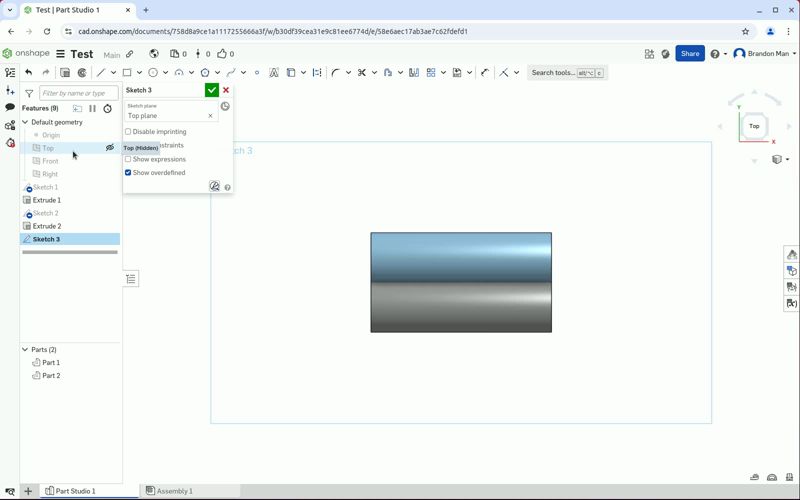
mouse_move(73, 352)
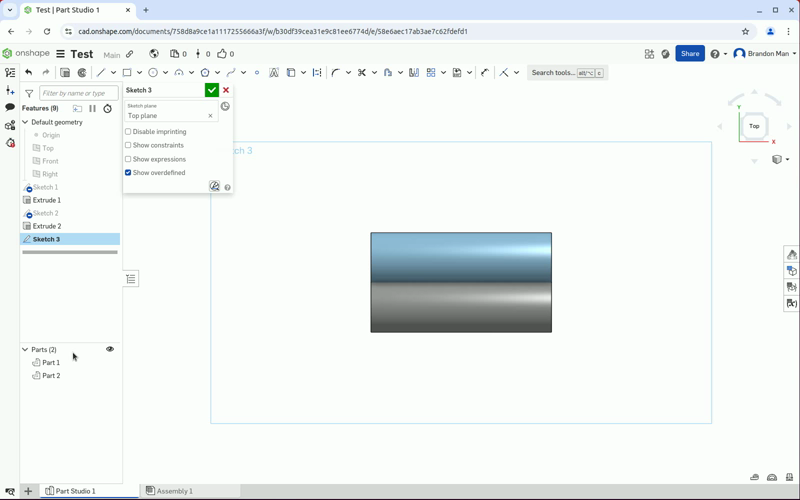
key(y)
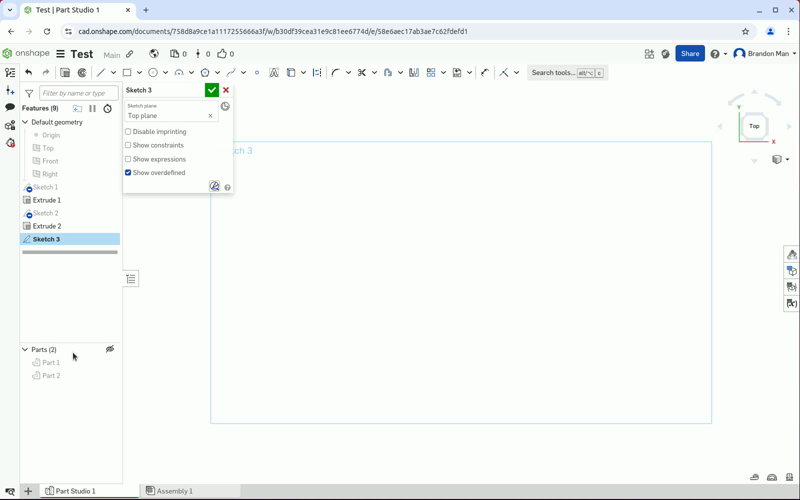
key(l)
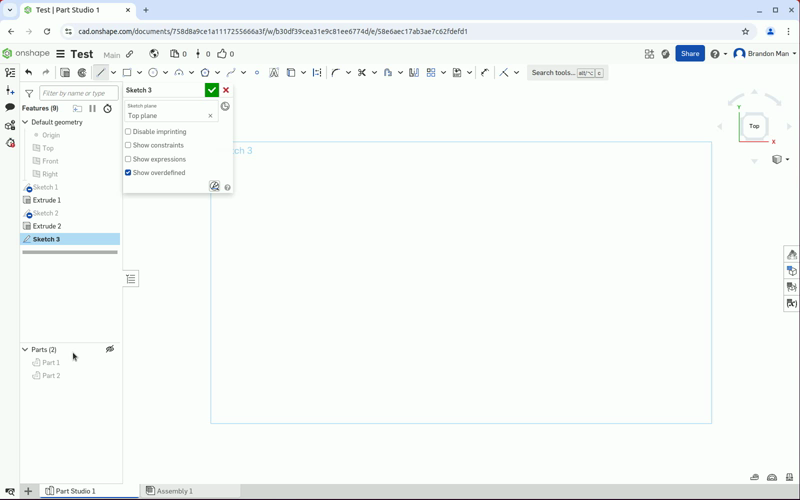
key_down(shift)
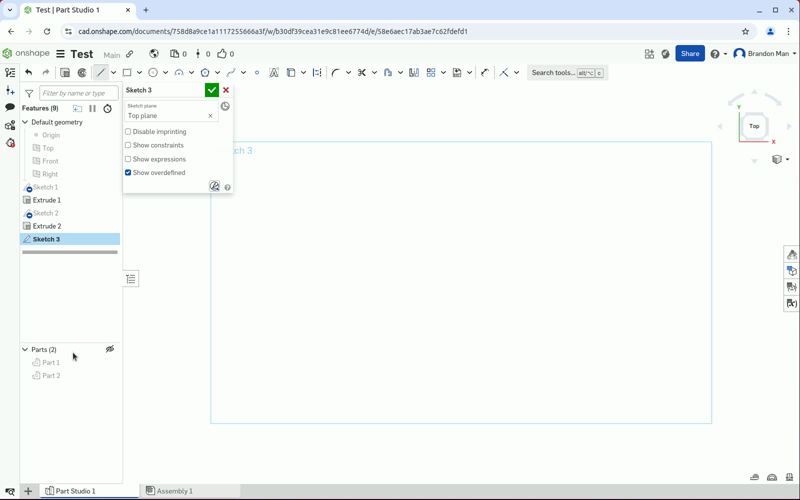
mouse_move(348, 335)
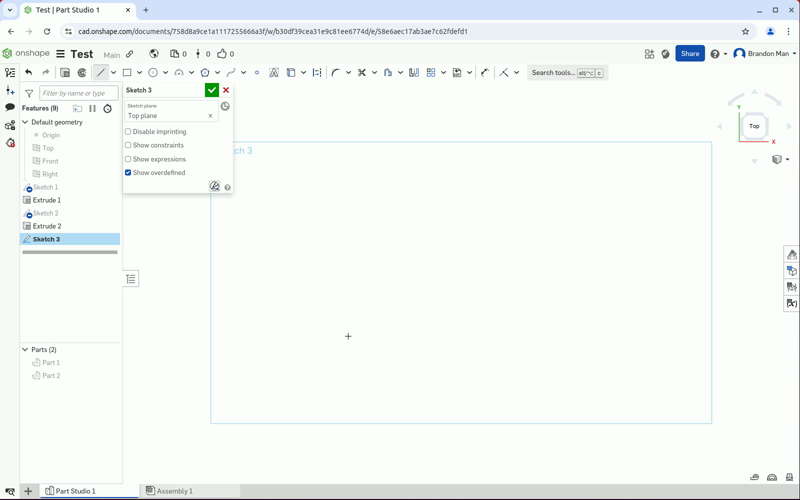
click(348, 335)
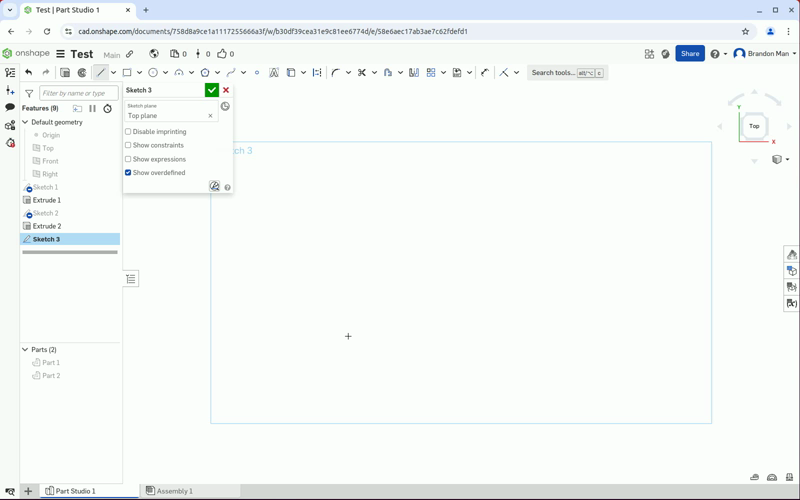
key_up(shift)
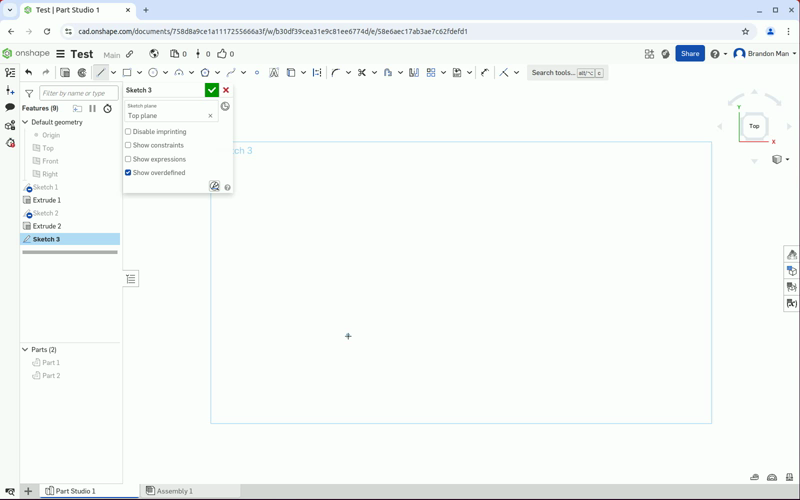
key_down(shift)
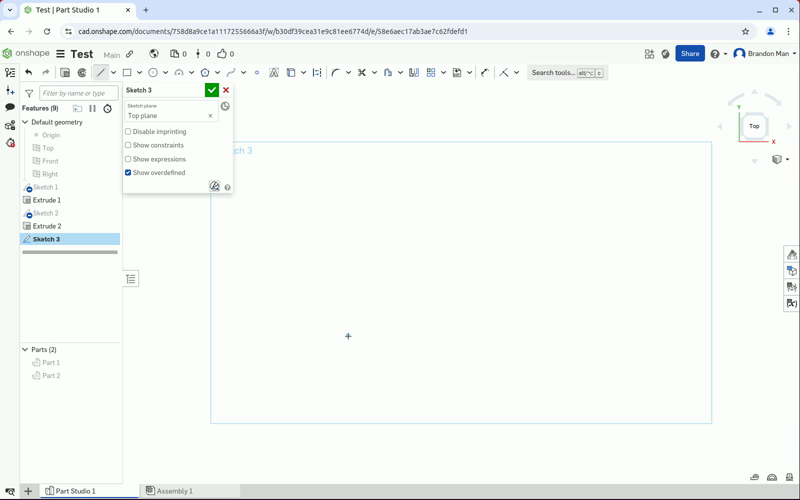
mouse_move(557, 335)
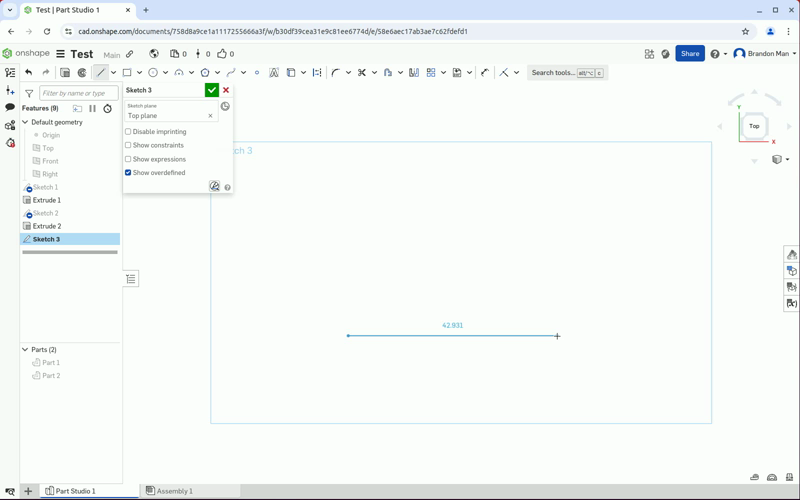
click(557, 335)
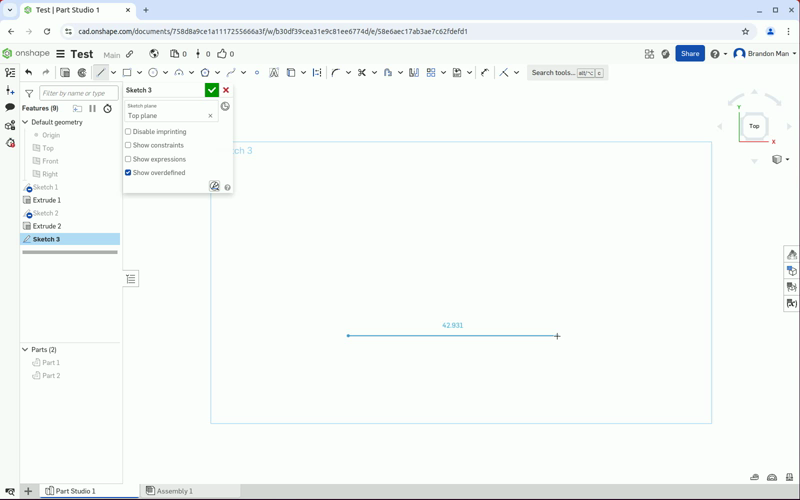
key_up(shift)
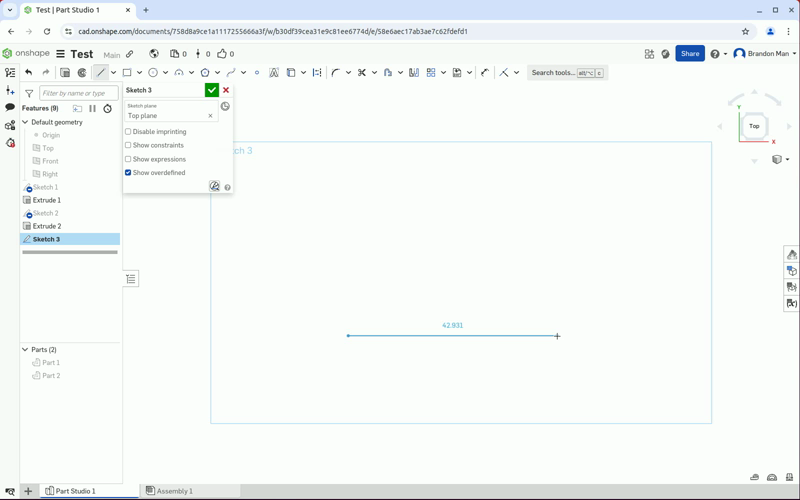
key_down(shift)
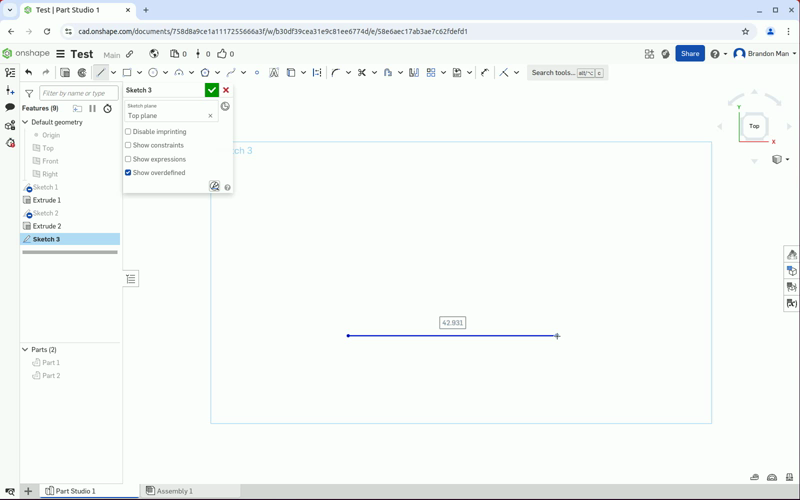
mouse_move(557, 230)
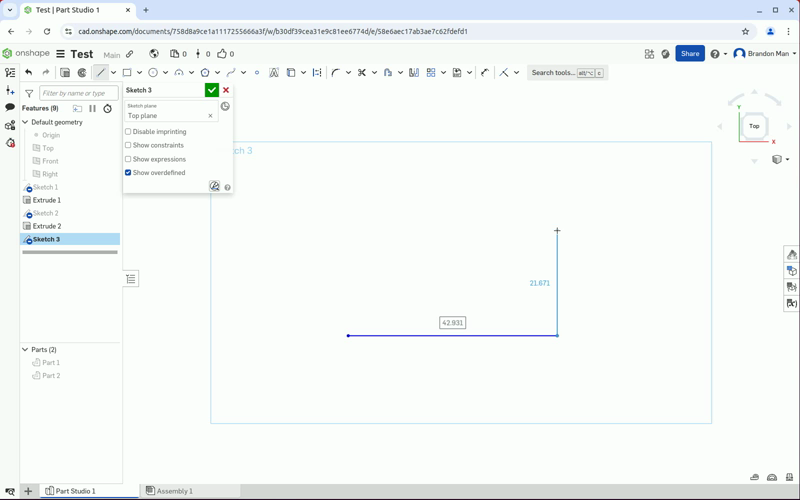
click(557, 230)
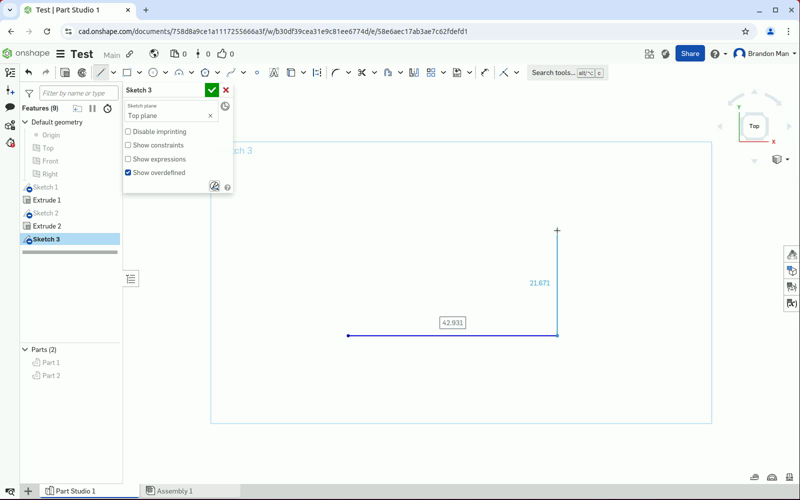
key_up(shift)
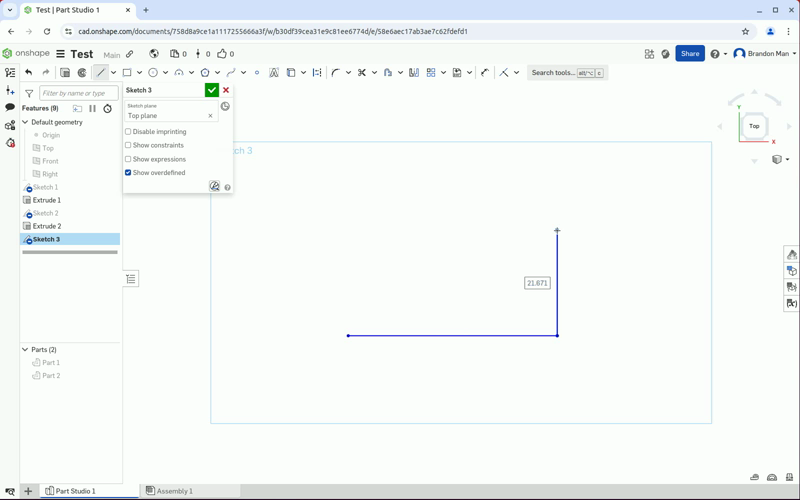
key_down(shift)
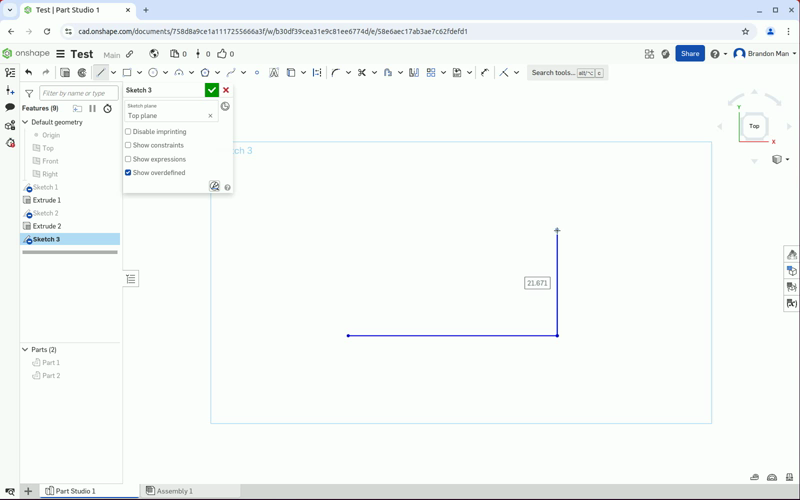
mouse_move(348, 230)
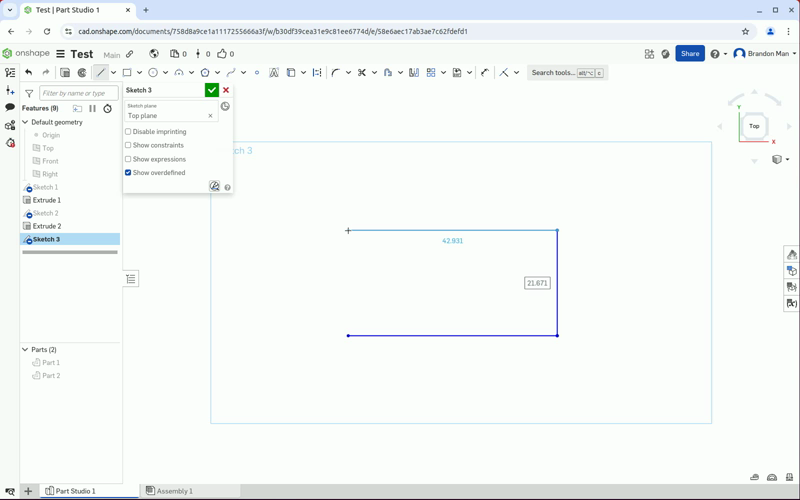
click(348, 230)
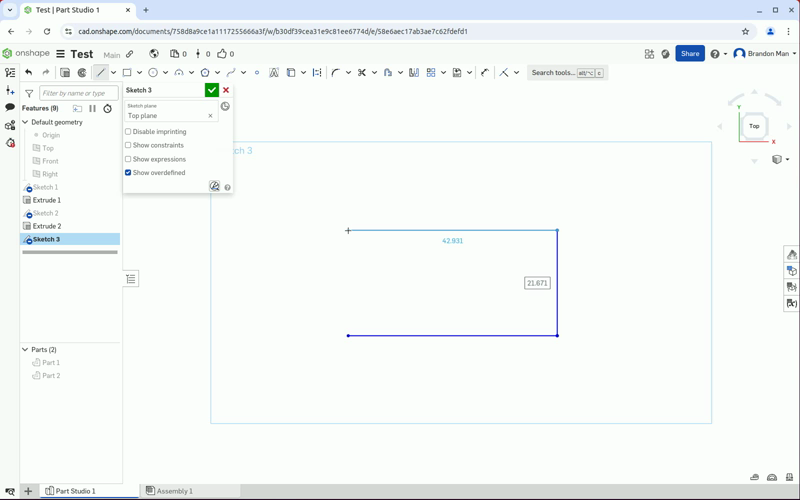
key_up(shift)
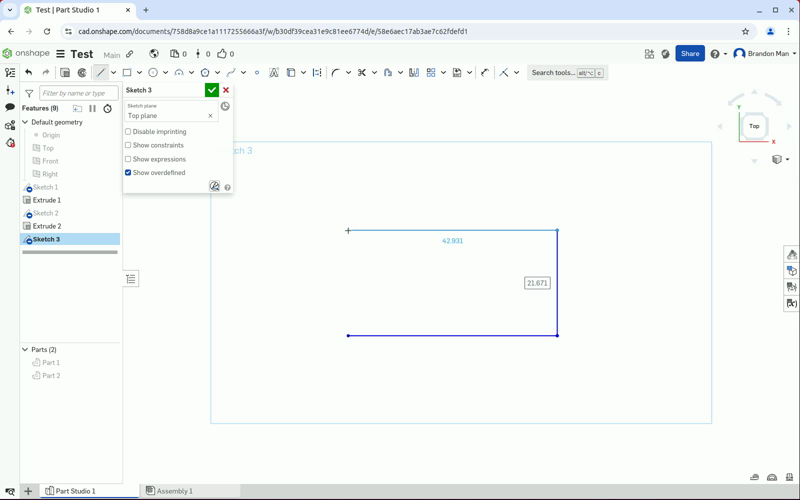
key_down(shift)
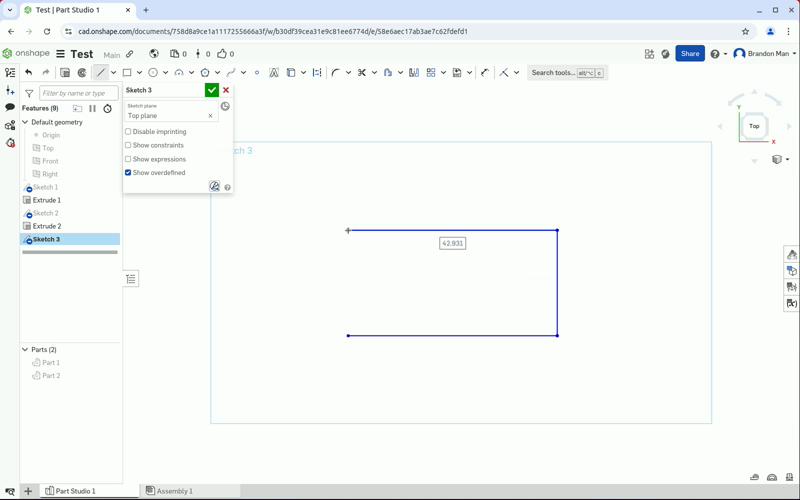
mouse_move(348, 335)
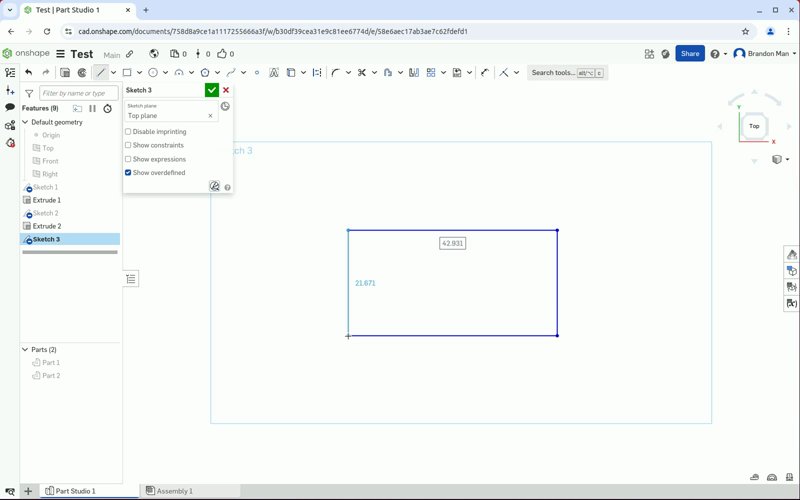
key_up(shift)
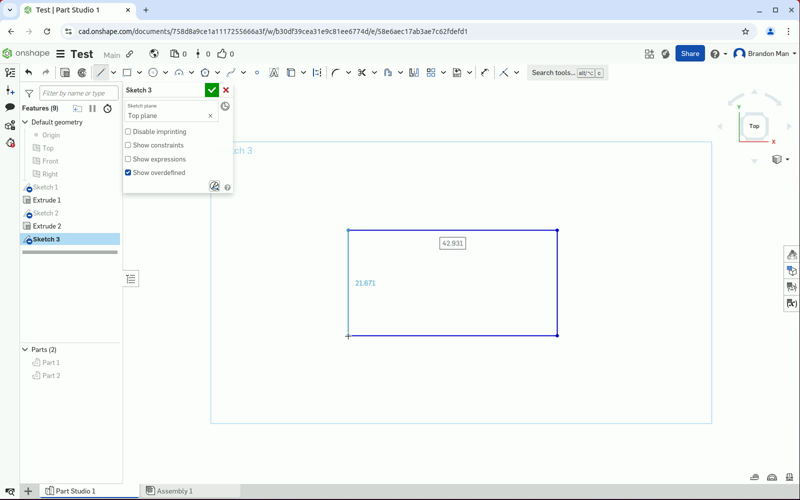
click(348, 335)
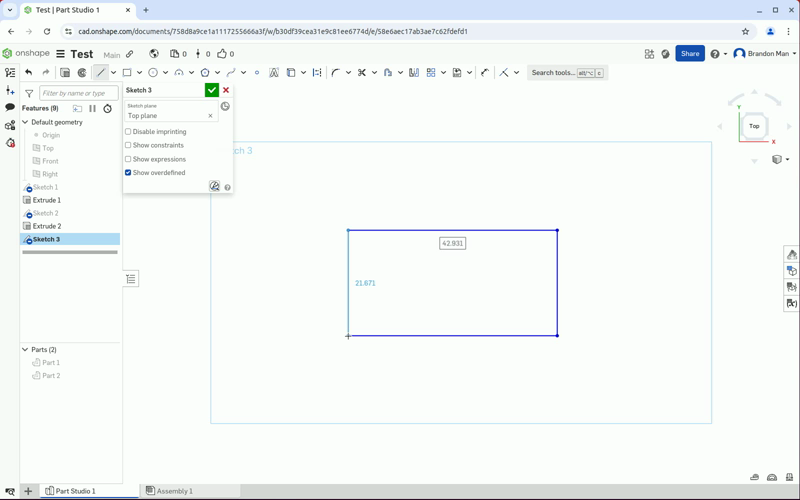
key(esc)
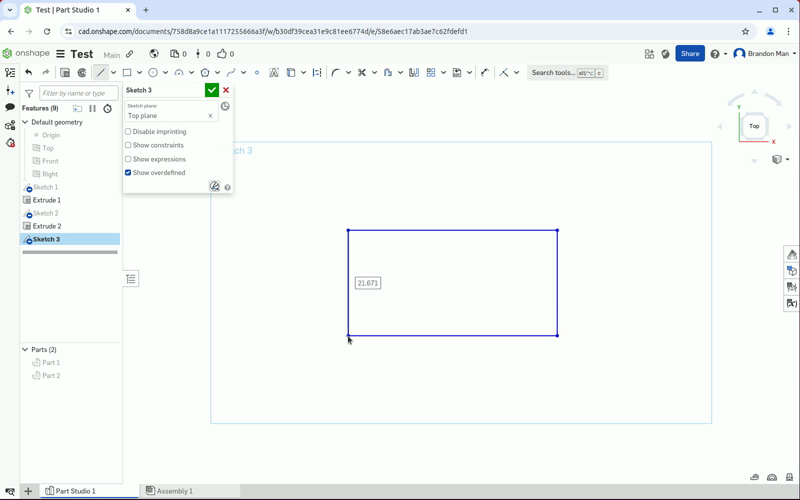
key(l)
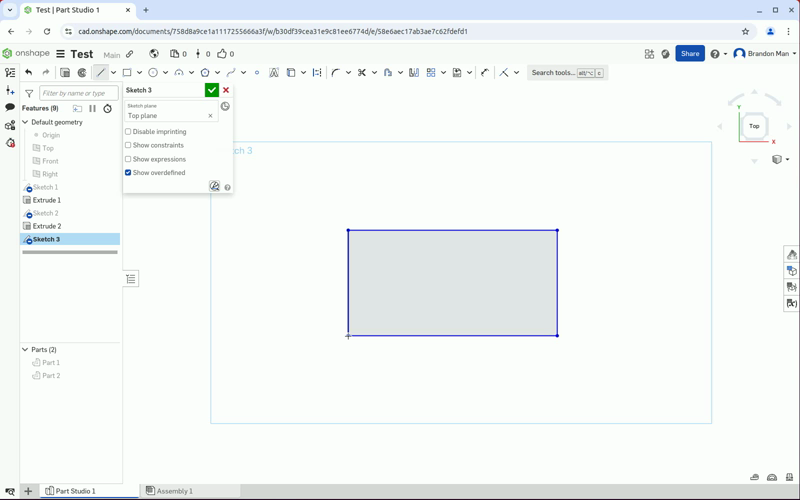
key_down(shift)
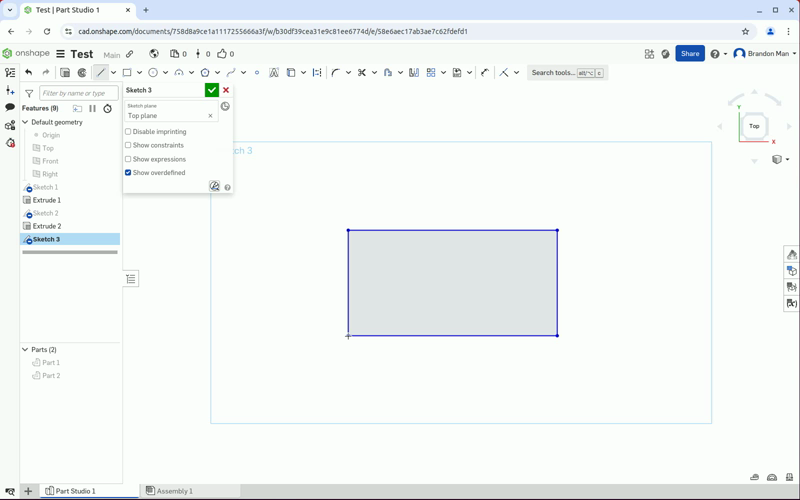
mouse_move(370, 331)
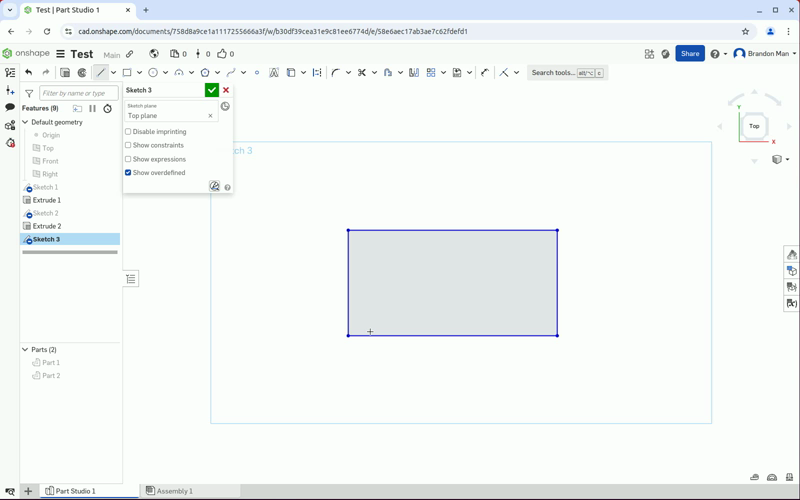
click(370, 331)
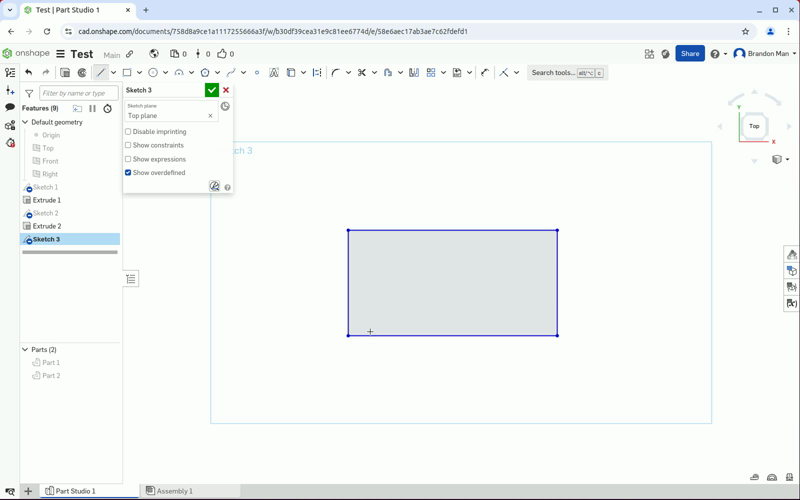
key_up(shift)
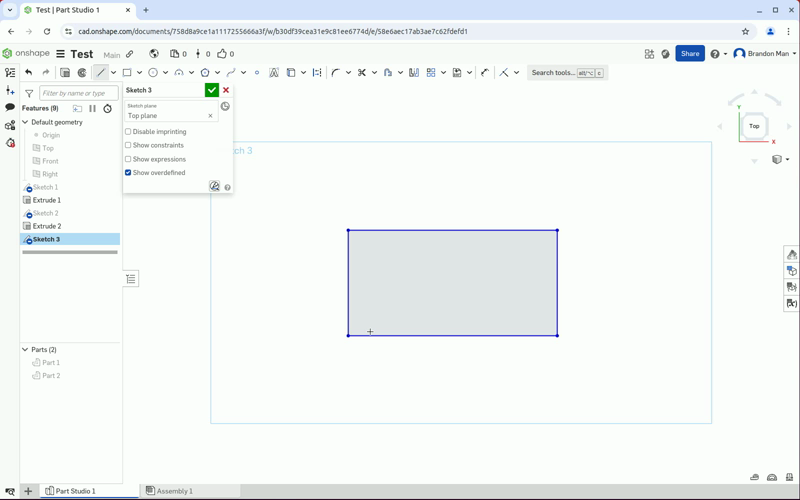
key_down(shift)
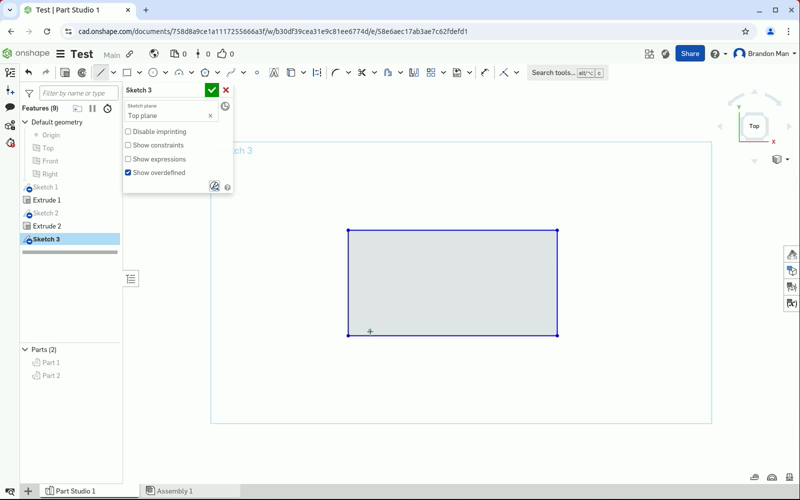
mouse_move(550, 331)
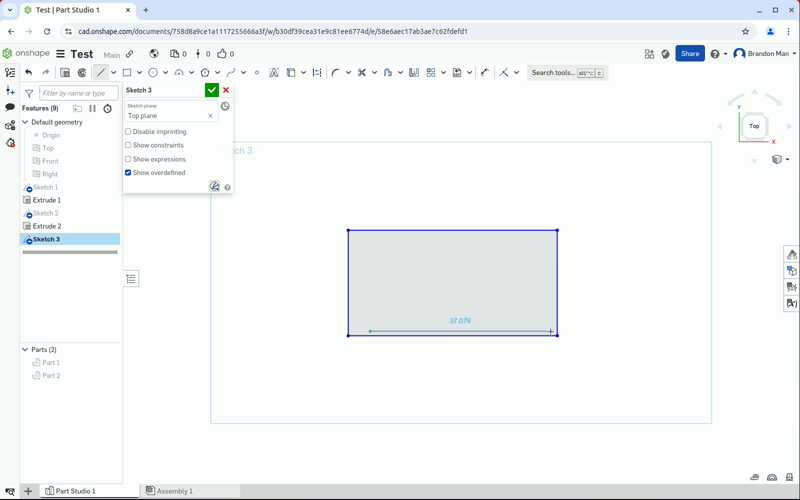
click(550, 331)
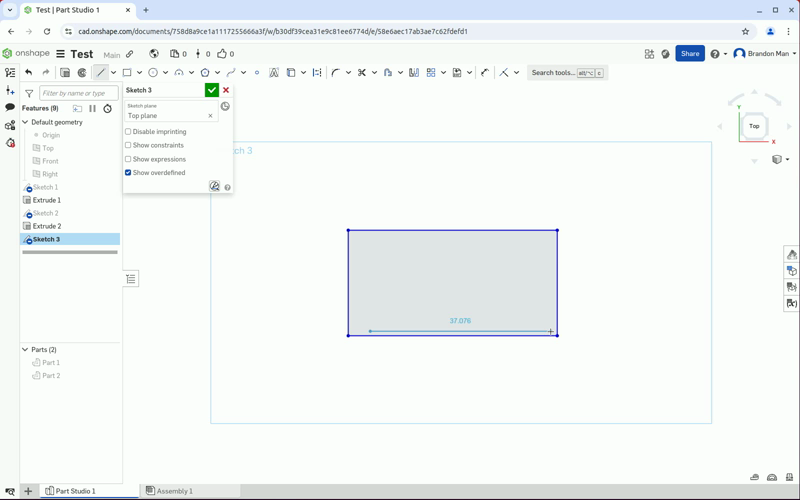
key_up(shift)
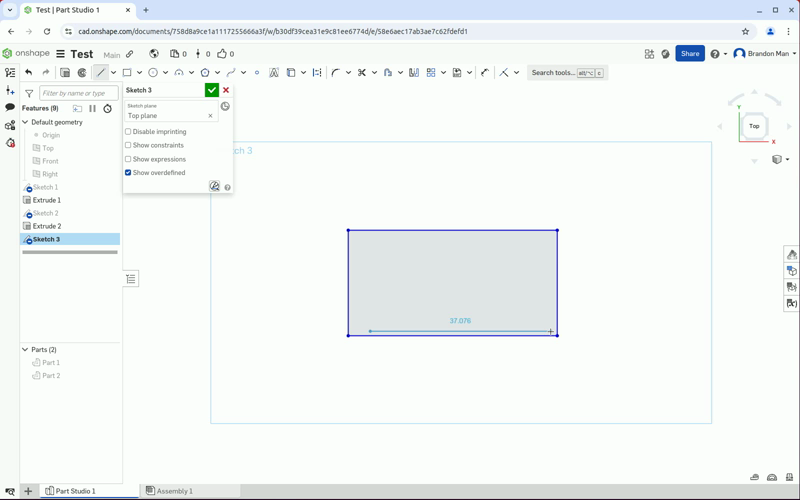
key_down(shift)
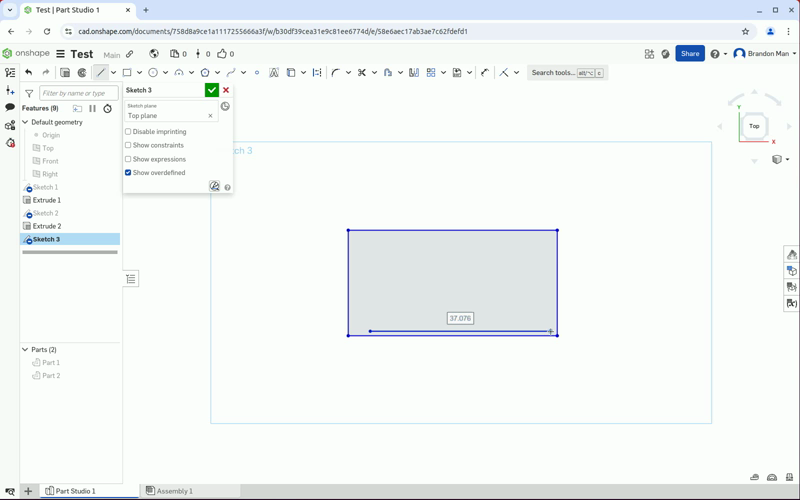
mouse_move(580, 331)
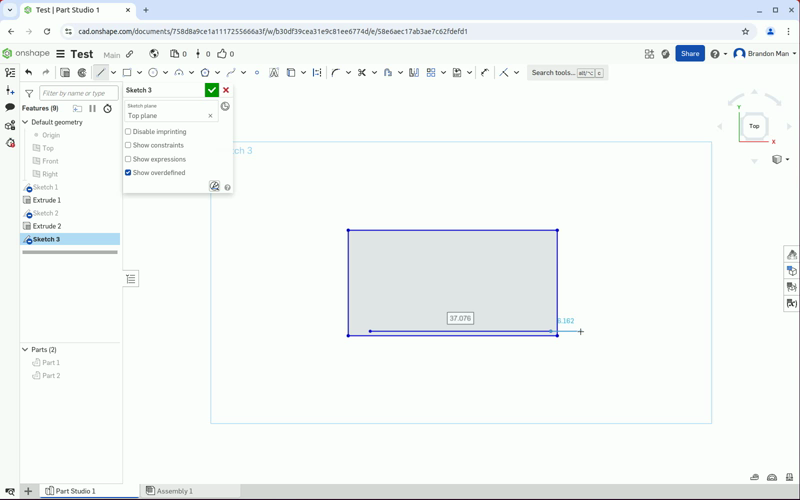
mouse_move(550, 315)
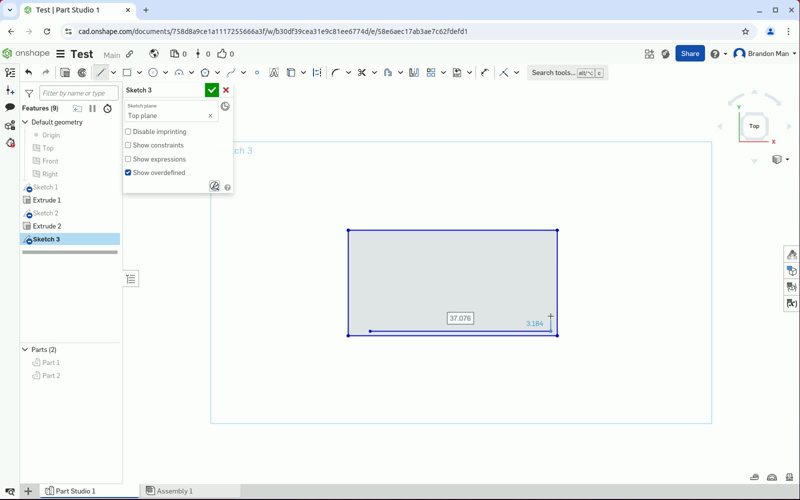
click(550, 315)
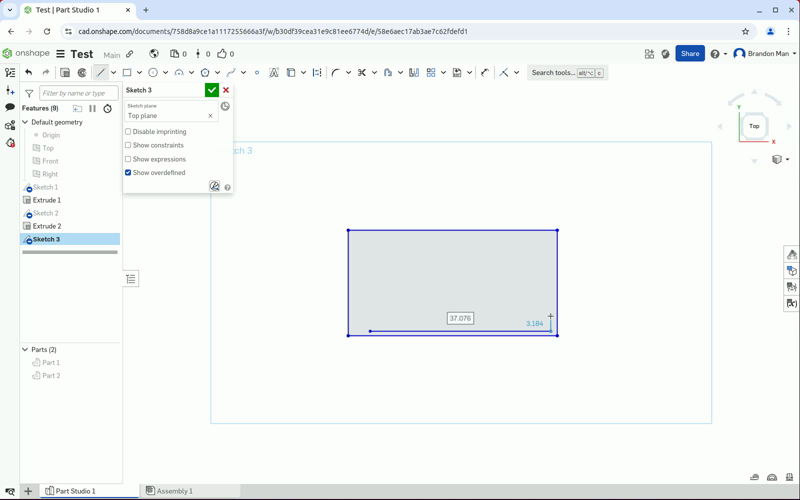
key_up(shift)
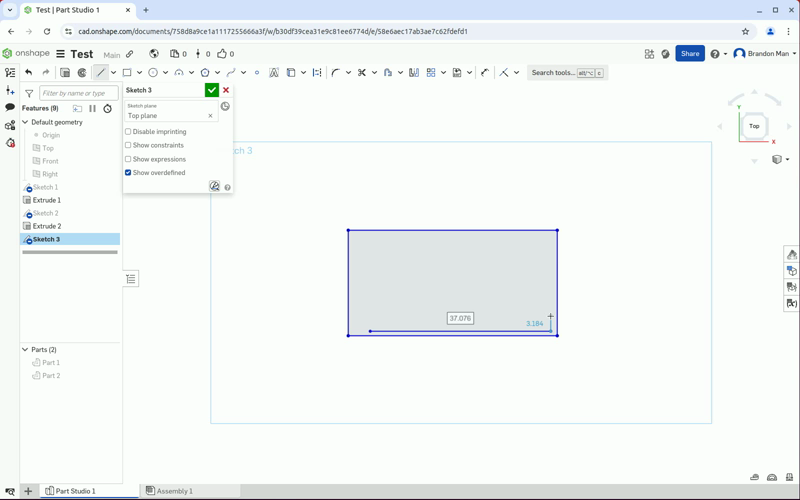
key_down(shift)
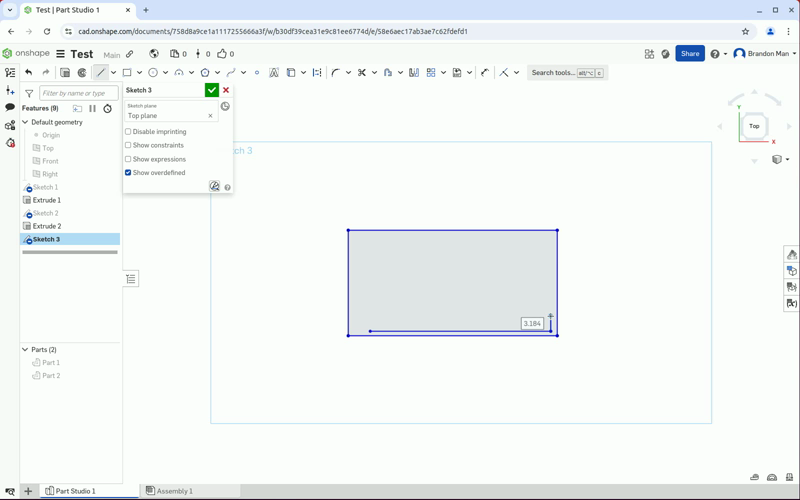
mouse_move(580, 315)
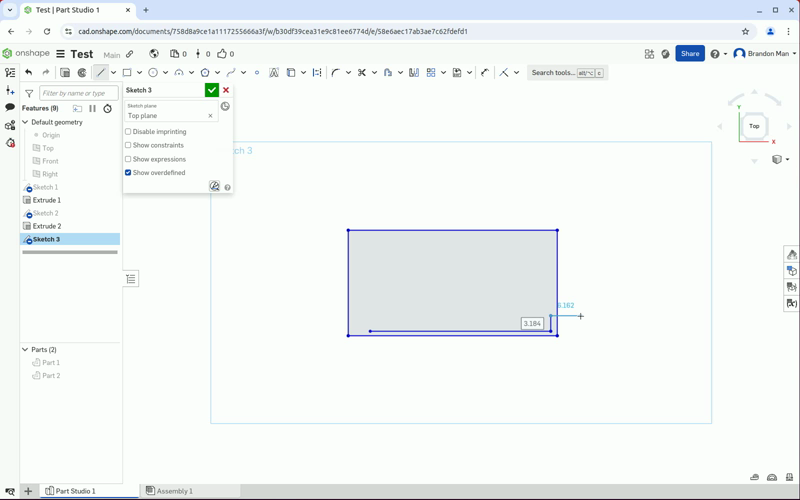
mouse_move(550, 298)
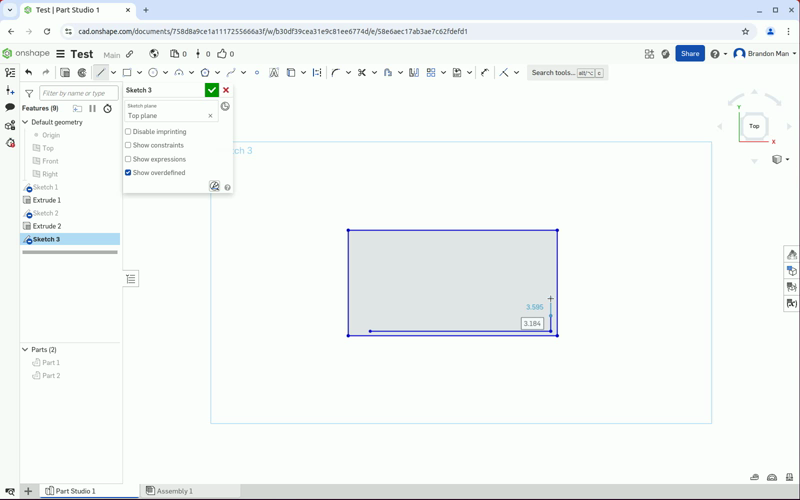
click(550, 298)
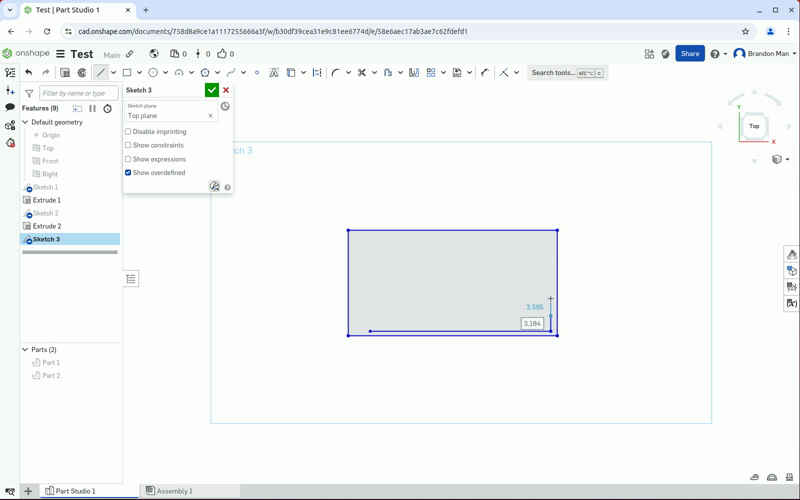
key_up(shift)
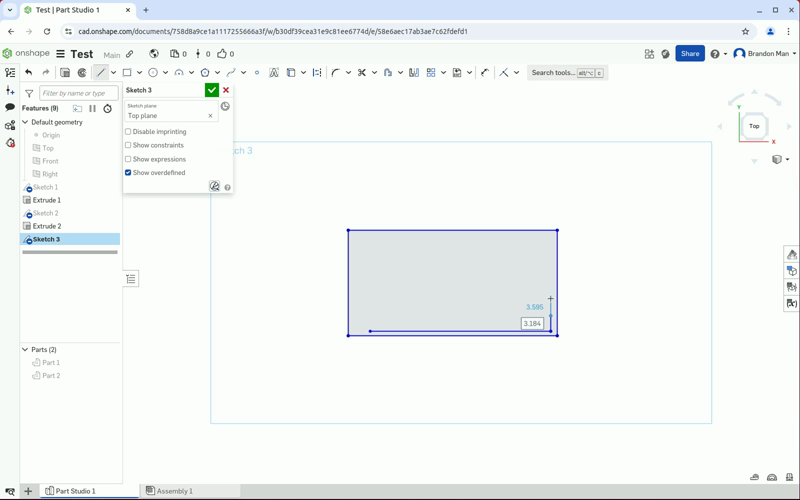
key_down(shift)
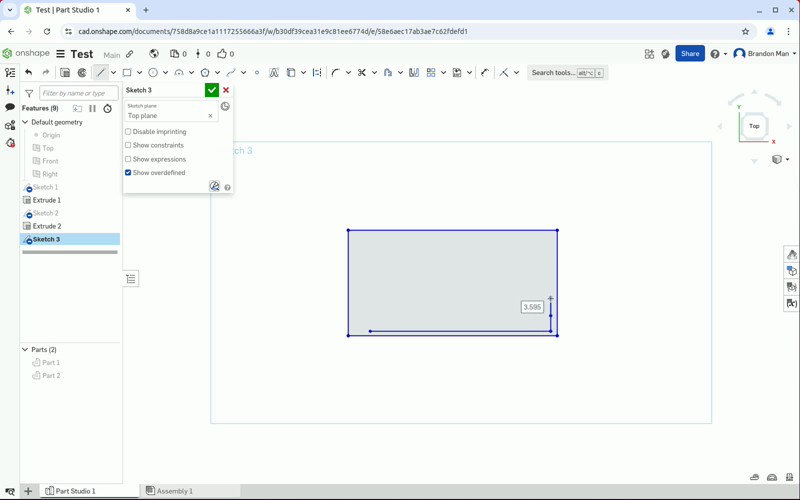
mouse_move(580, 298)
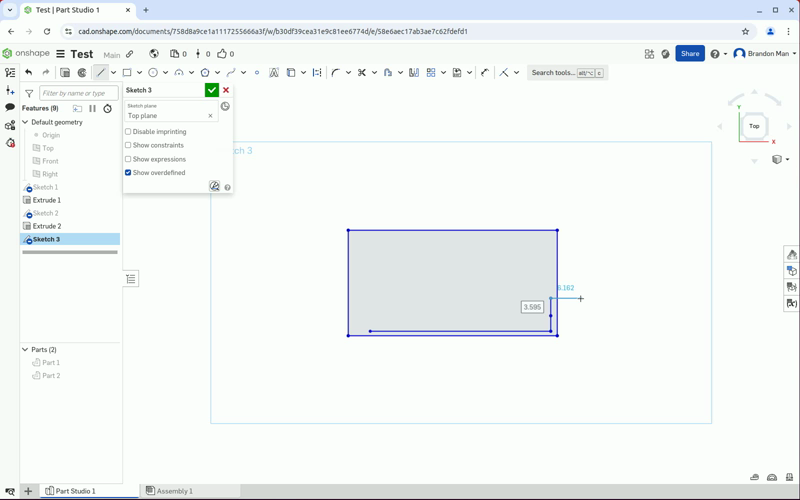
mouse_move(550, 282)
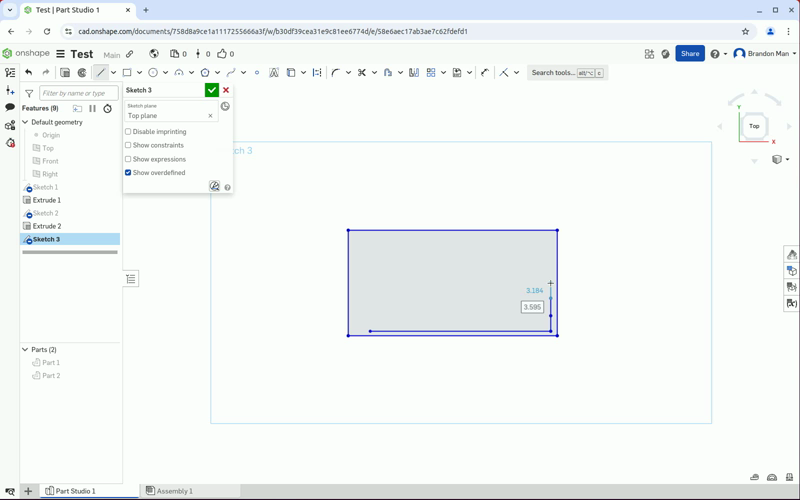
click(550, 282)
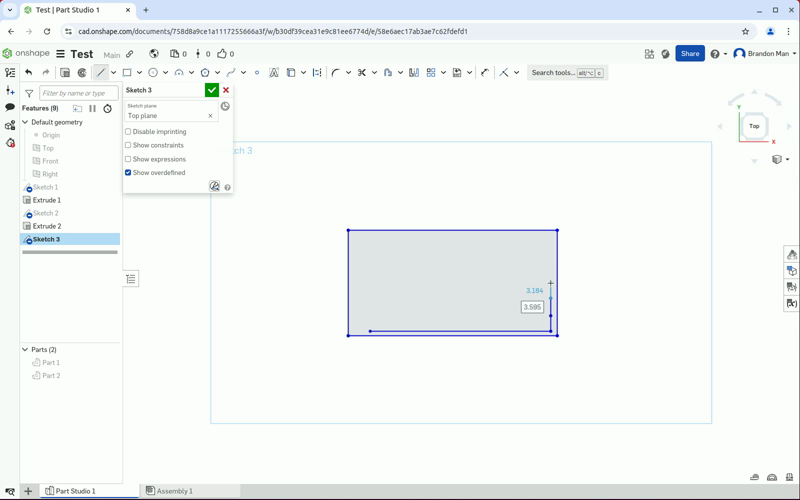
key_up(shift)
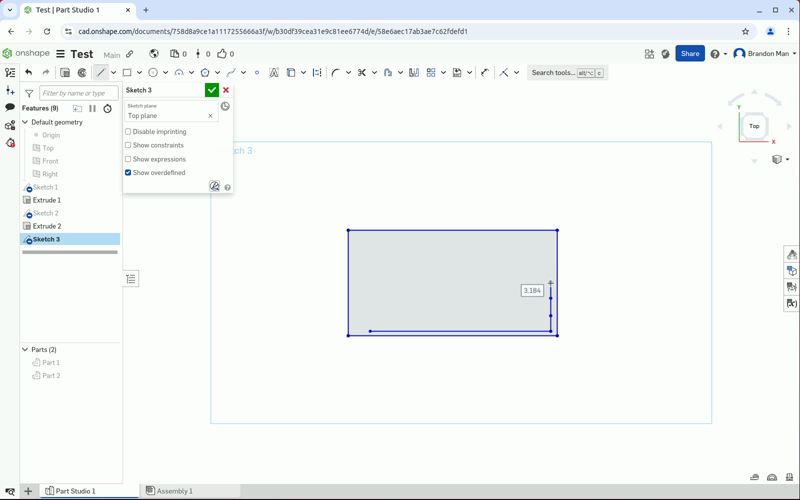
key_down(shift)
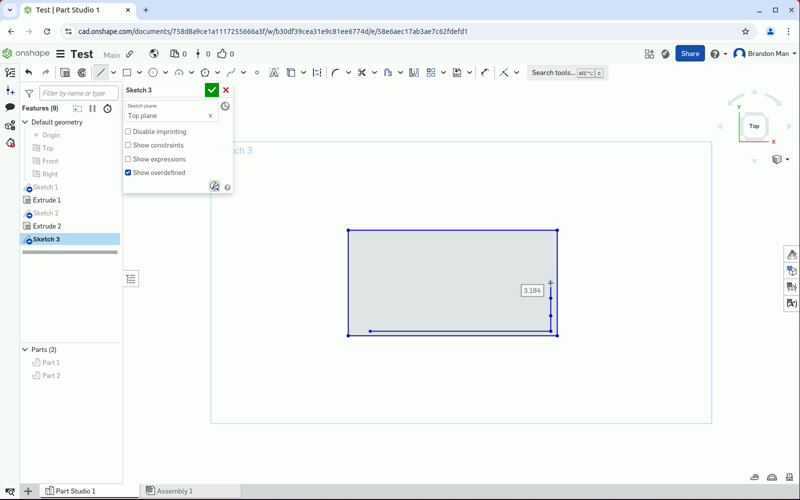
mouse_move(580, 282)
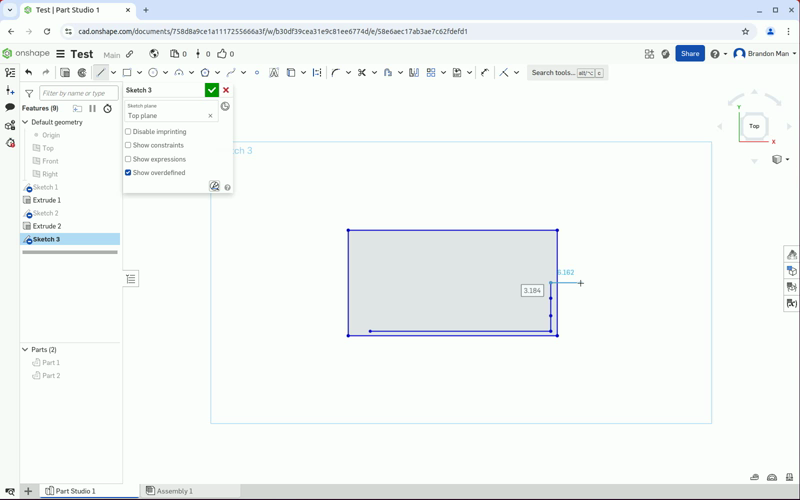
mouse_move(550, 265)
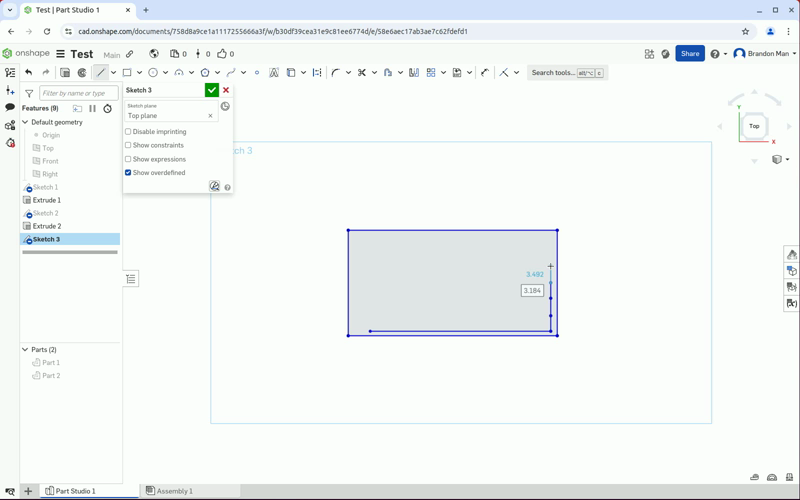
click(550, 265)
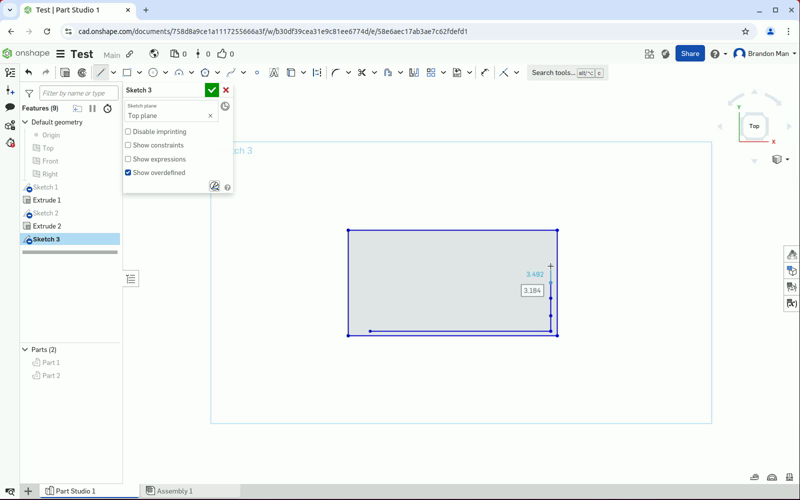
key_up(shift)
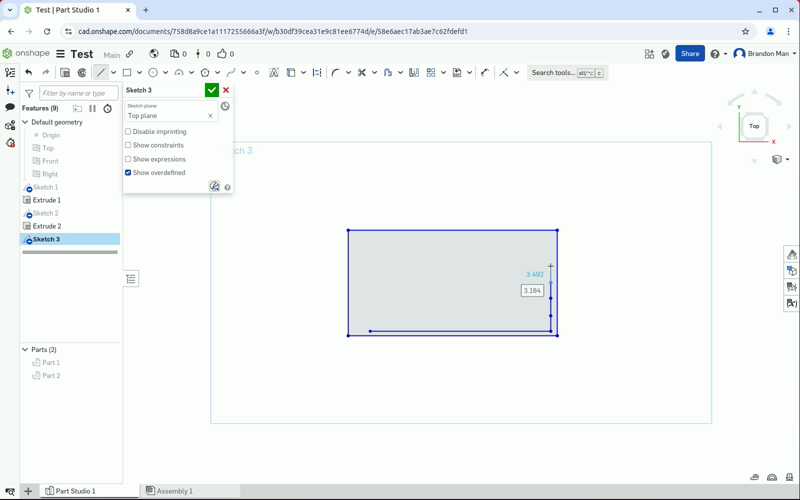
key_down(shift)
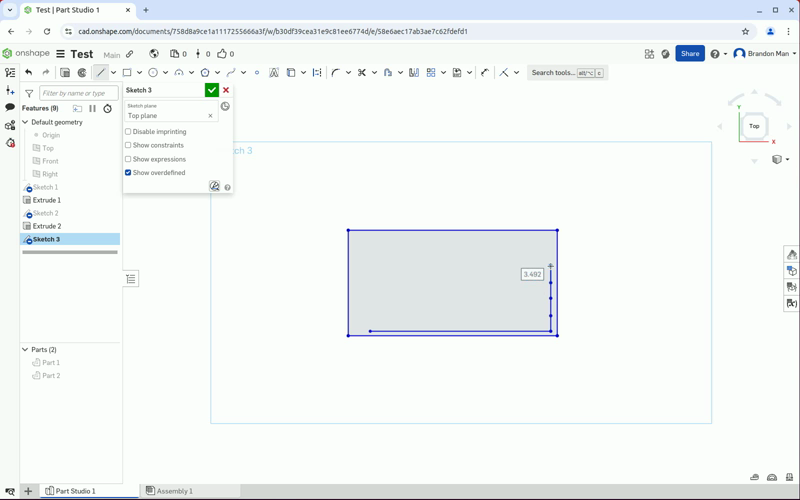
mouse_move(580, 265)
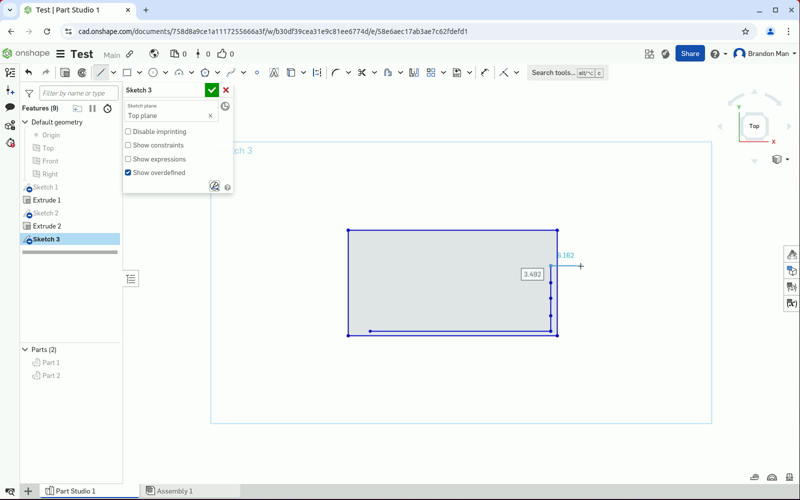
mouse_move(550, 249)
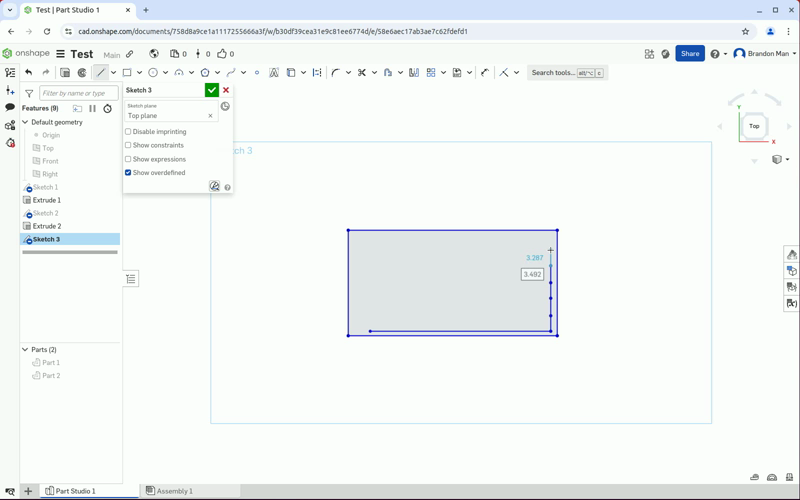
click(550, 249)
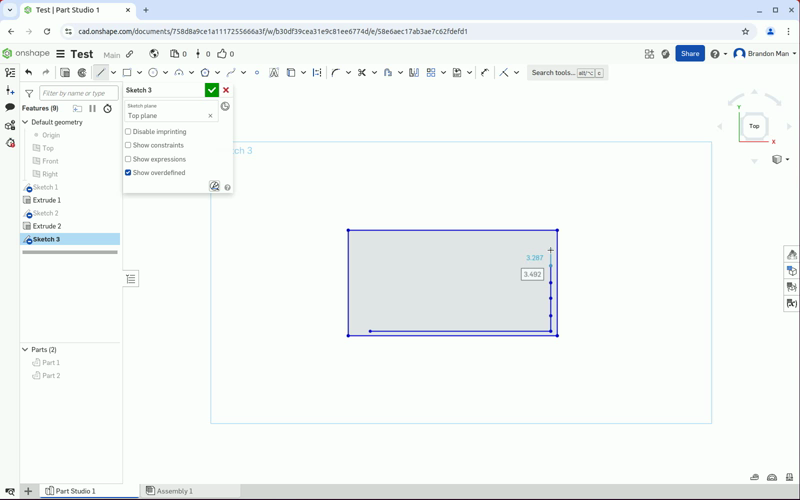
key_up(shift)
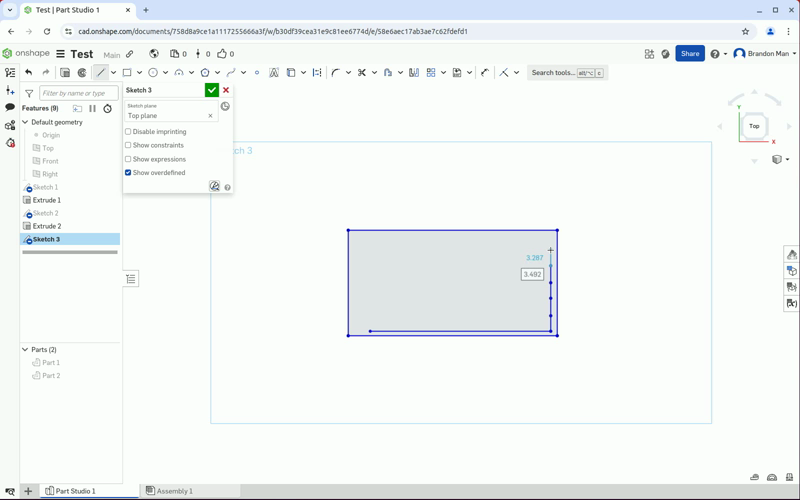
key_down(shift)
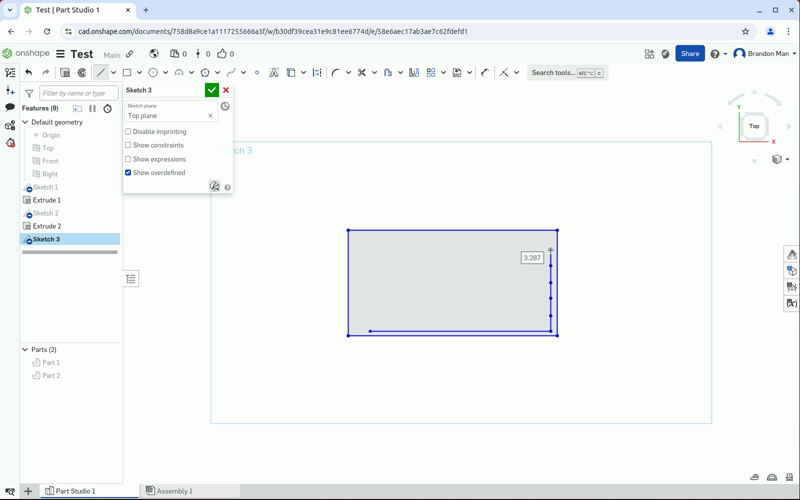
mouse_move(580, 249)
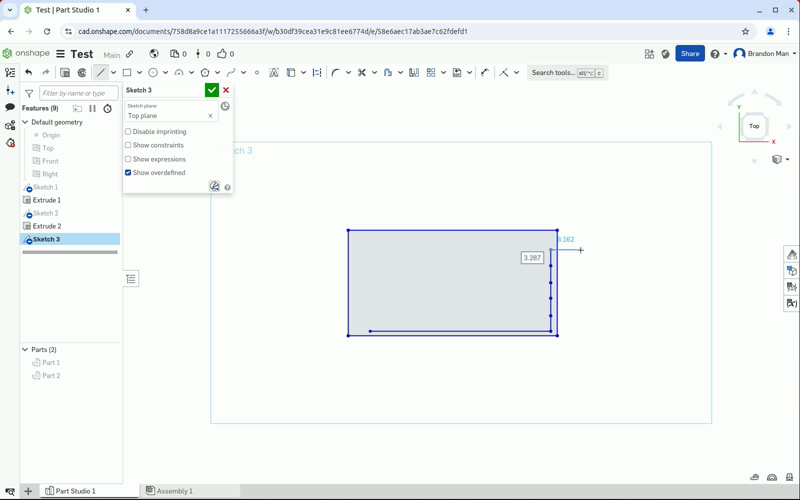
mouse_move(550, 232)
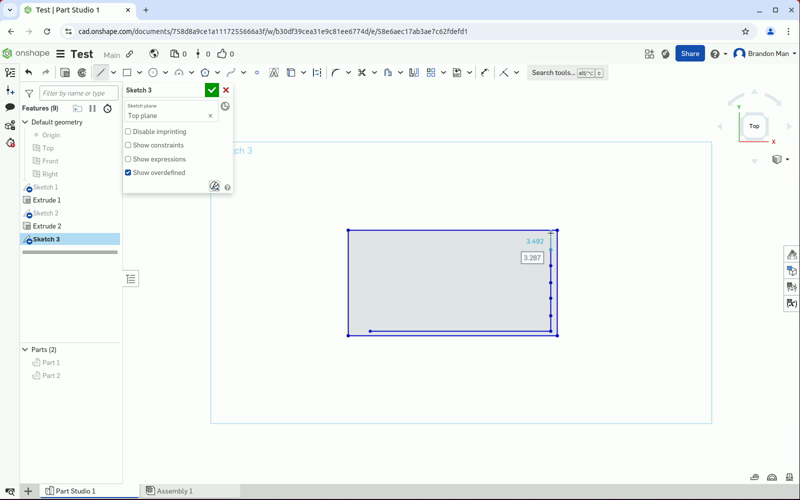
click(550, 232)
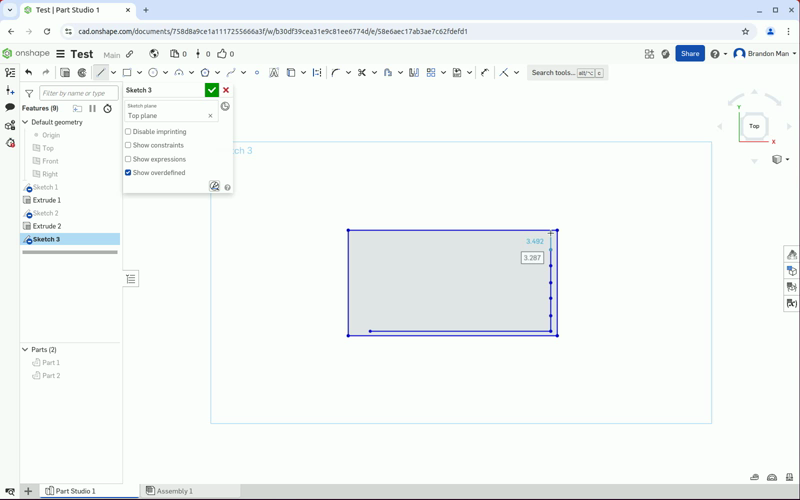
key_up(shift)
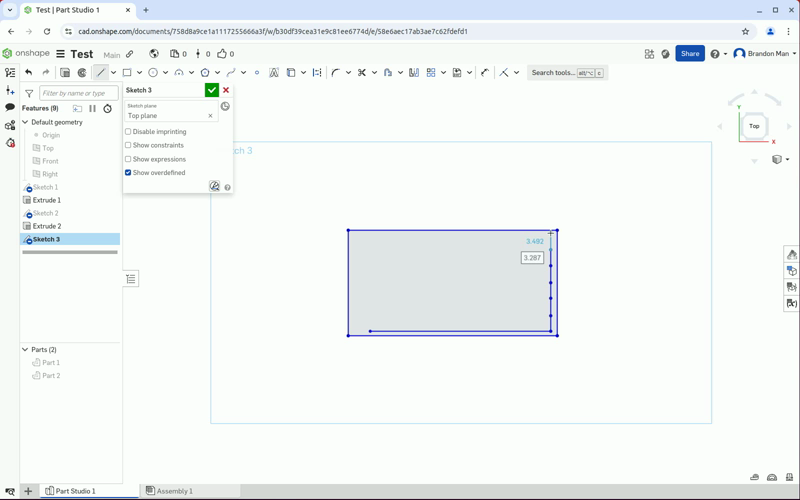
key_down(shift)
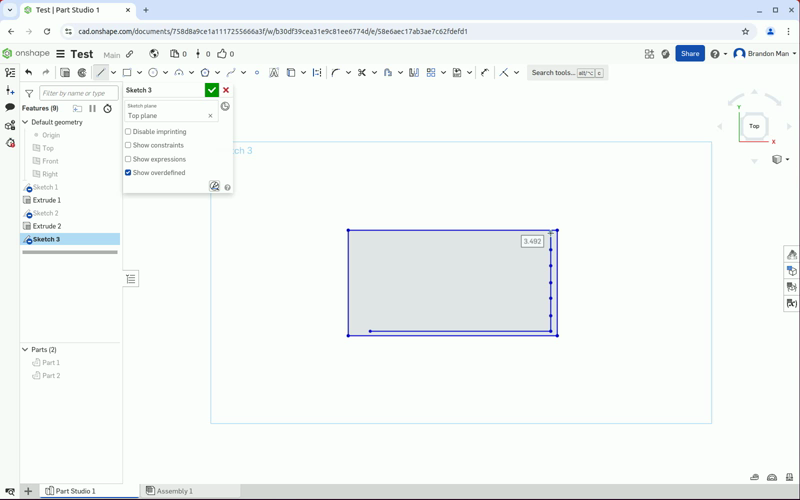
mouse_move(370, 232)
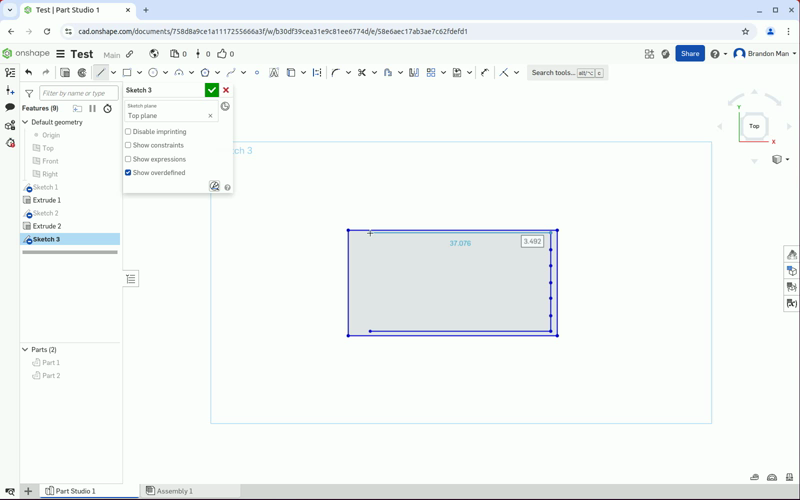
click(370, 232)
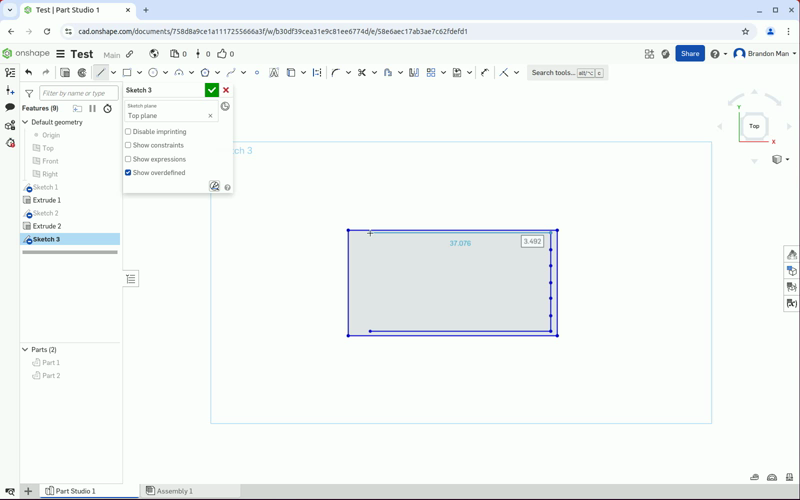
key_up(shift)
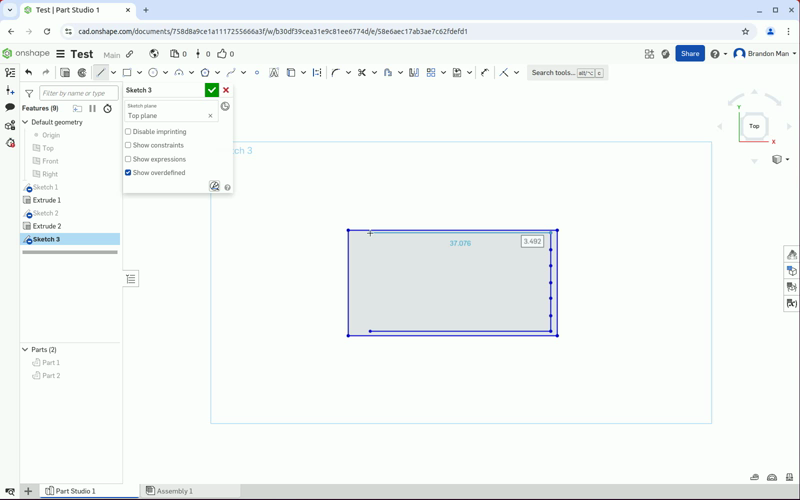
key_down(shift)
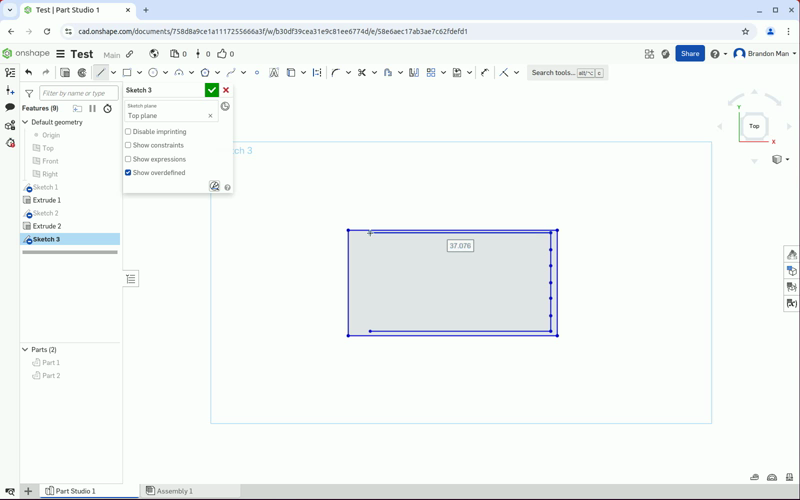
mouse_move(400, 232)
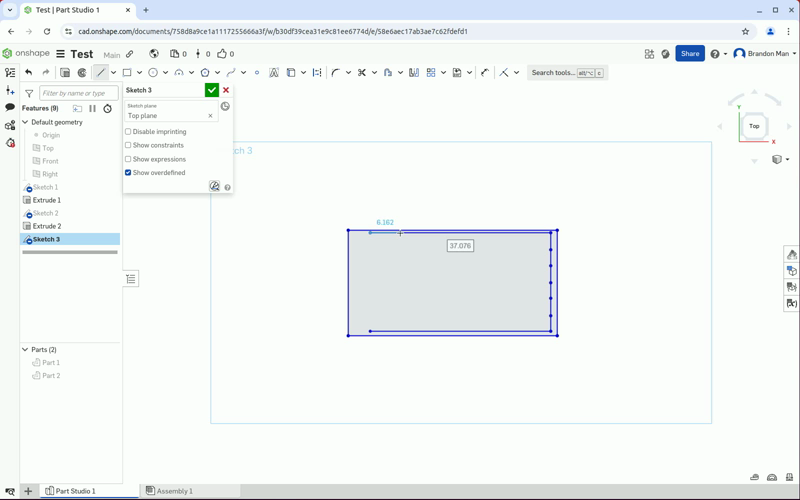
mouse_move(370, 249)
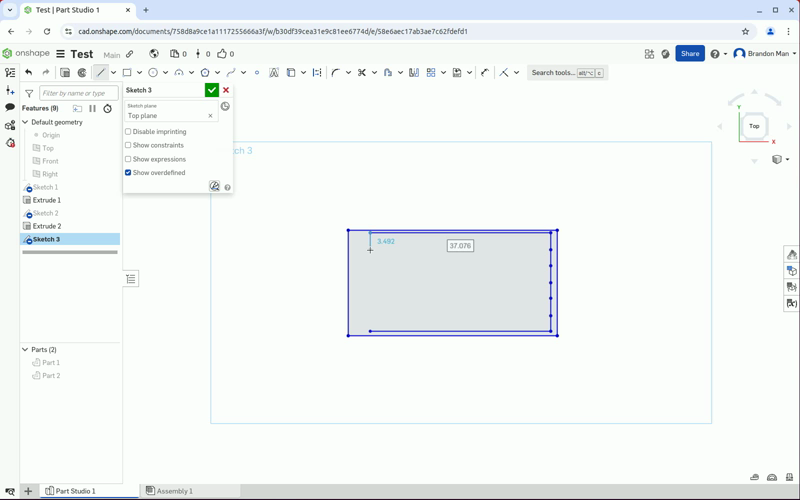
click(370, 249)
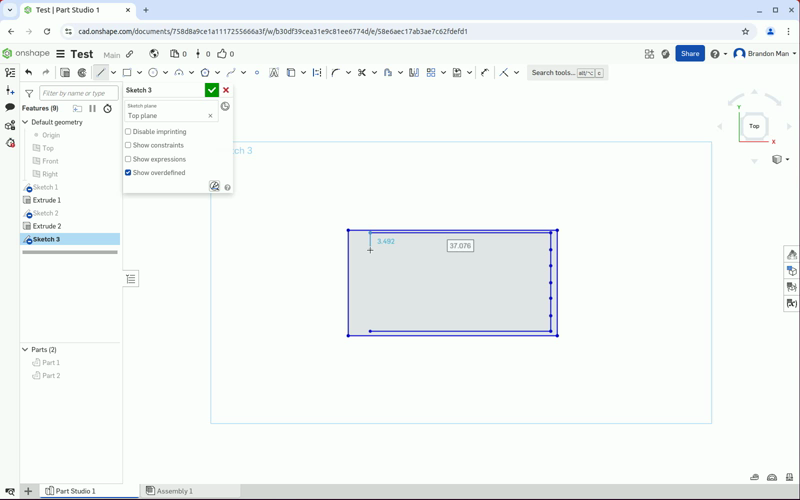
key_up(shift)
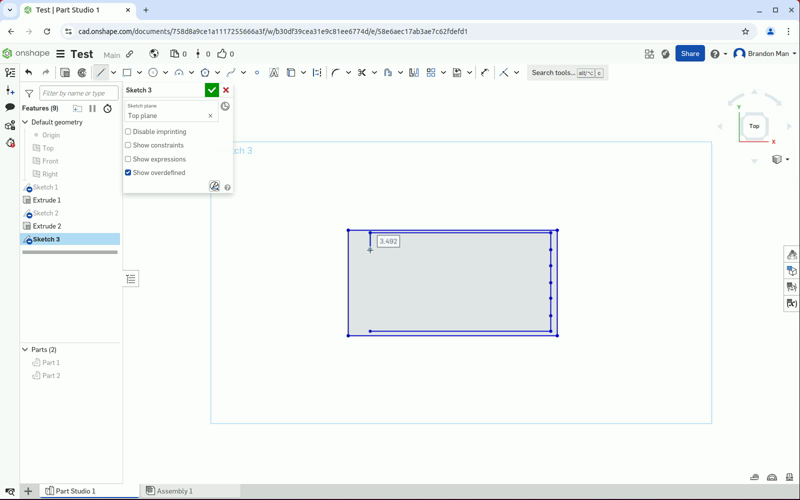
key_down(shift)
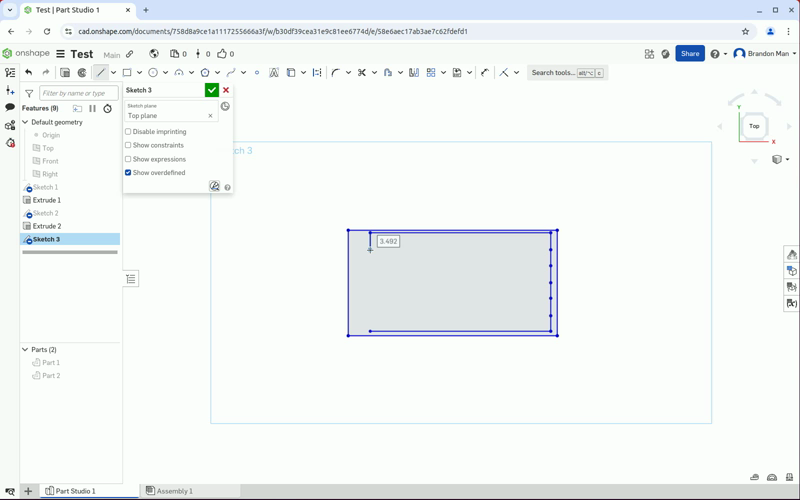
mouse_move(400, 249)
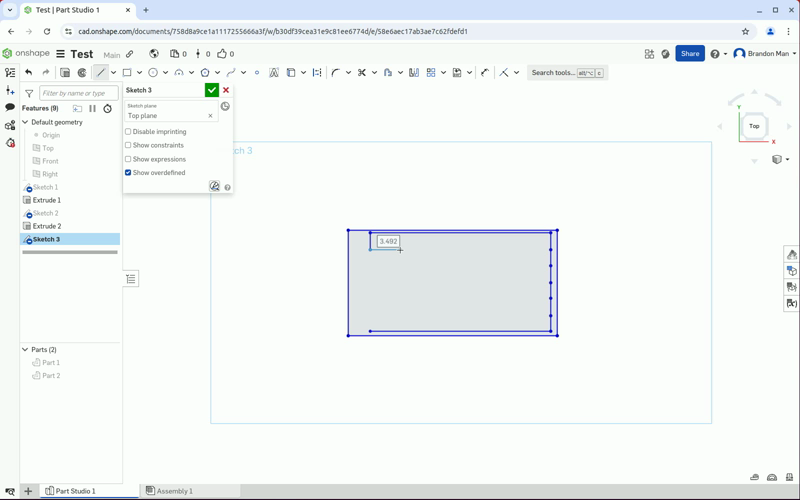
mouse_move(370, 265)
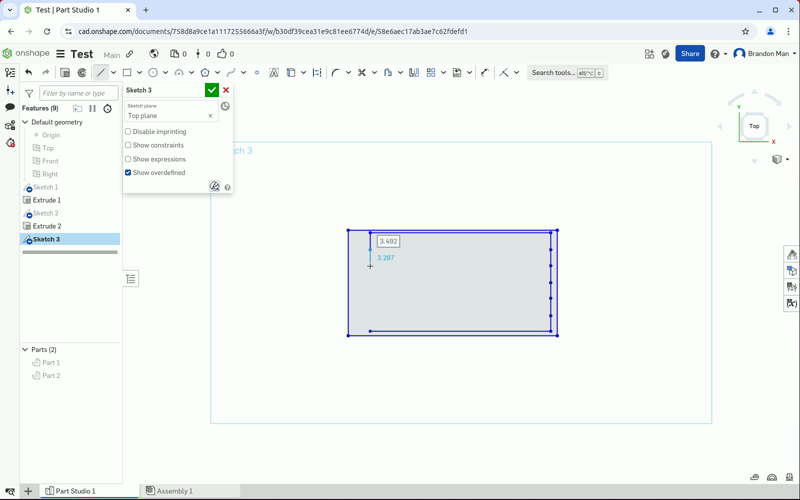
click(370, 265)
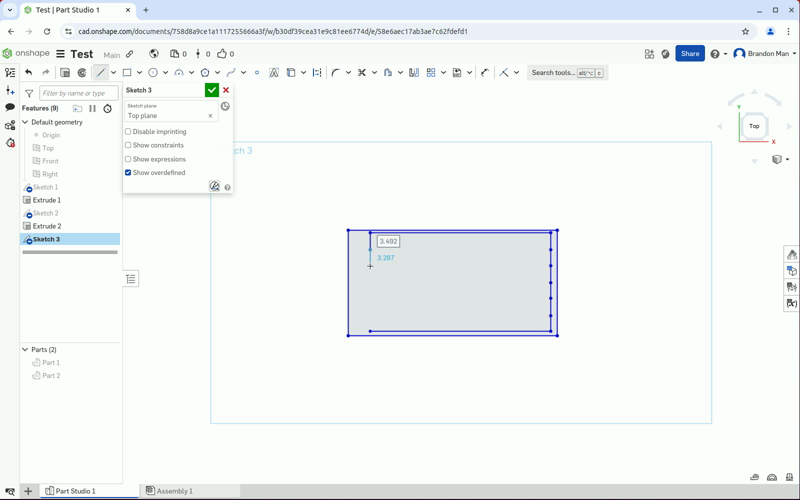
key_up(shift)
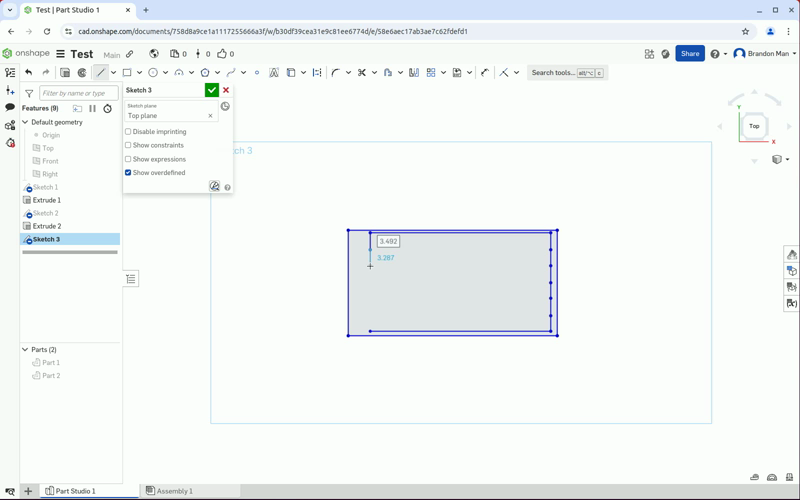
key_down(shift)
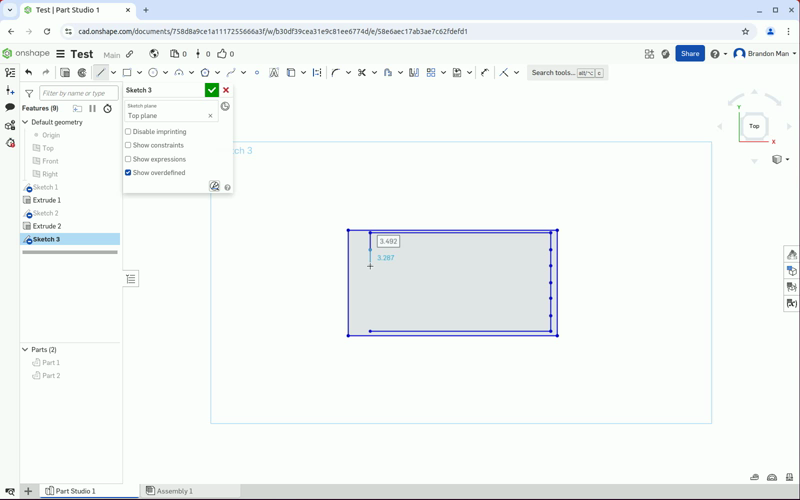
mouse_move(400, 265)
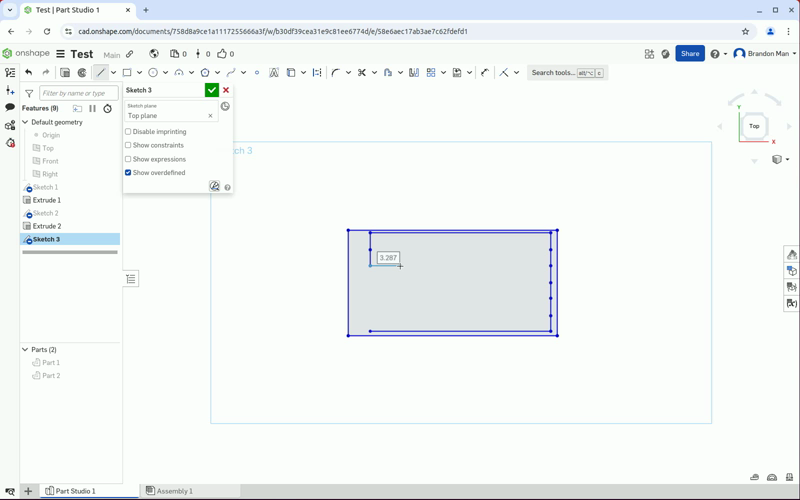
mouse_move(370, 282)
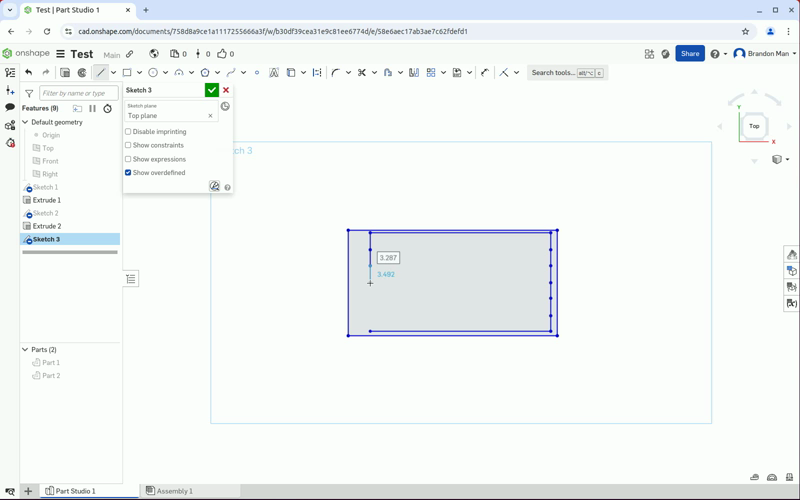
click(370, 282)
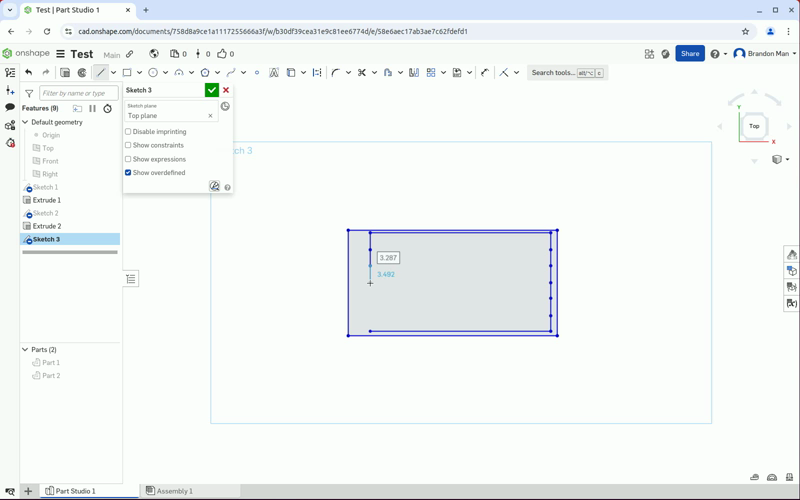
key_up(shift)
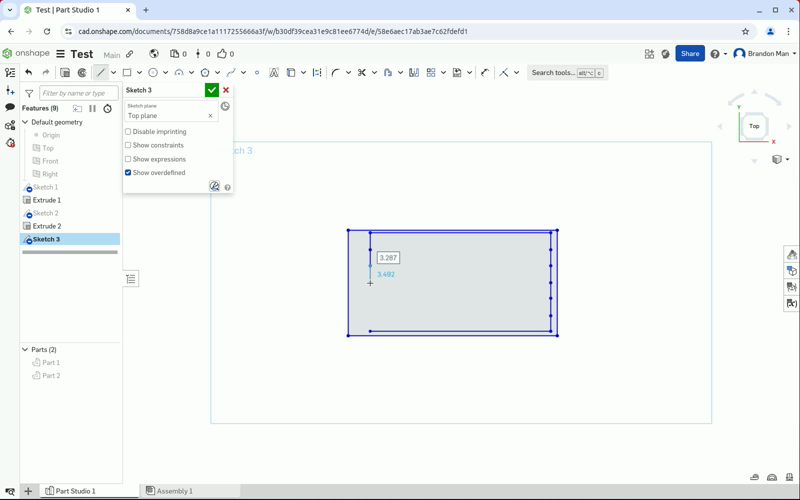
key_down(shift)
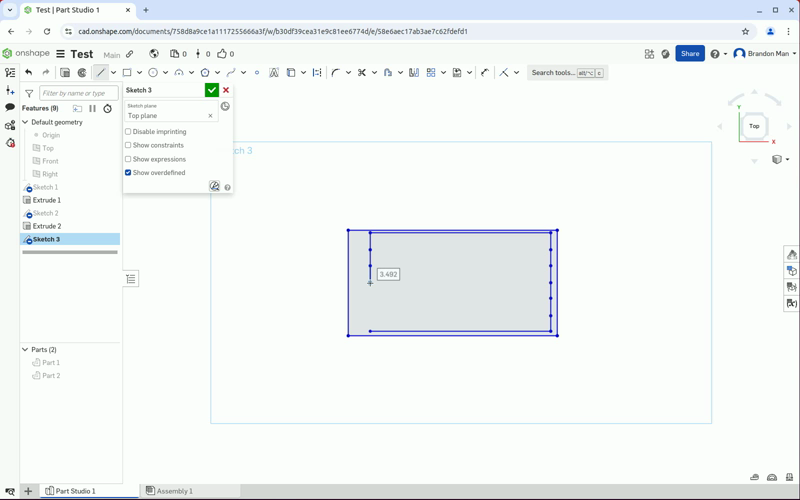
mouse_move(400, 282)
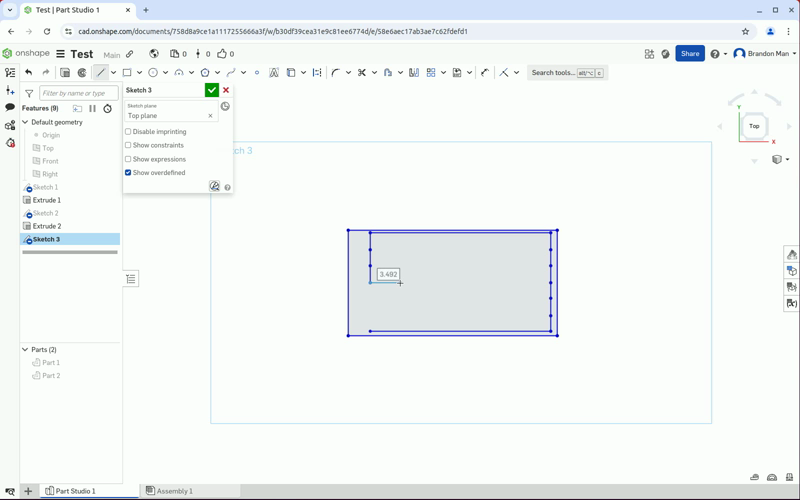
mouse_move(370, 298)
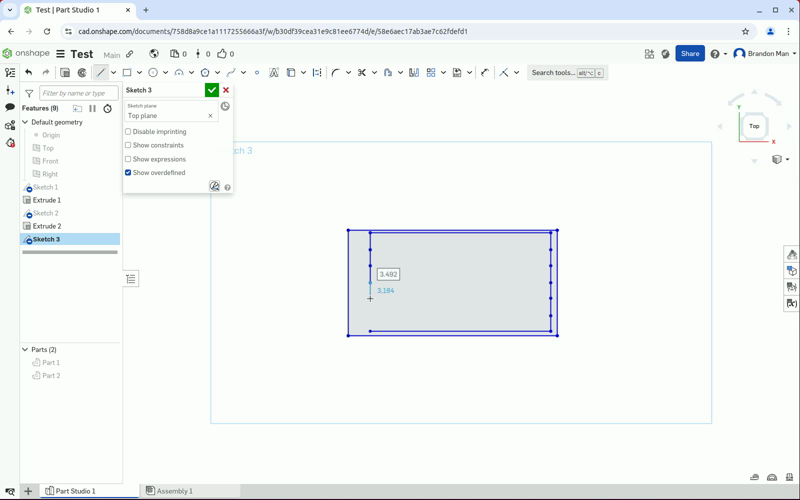
click(370, 298)
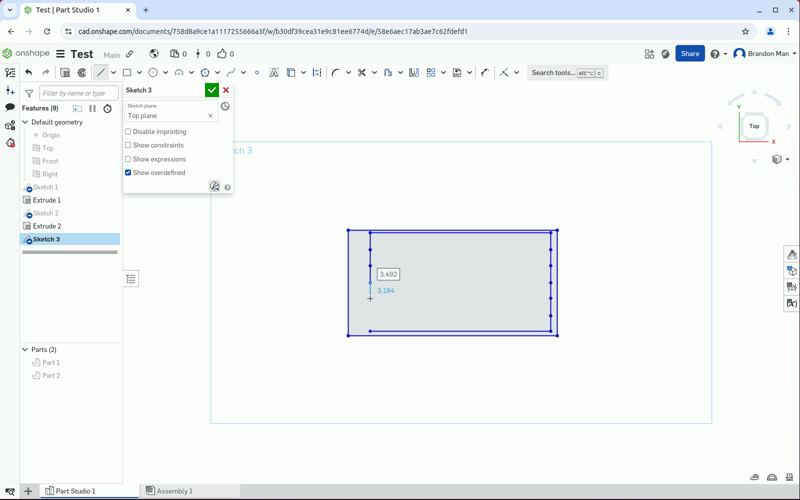
key_up(shift)
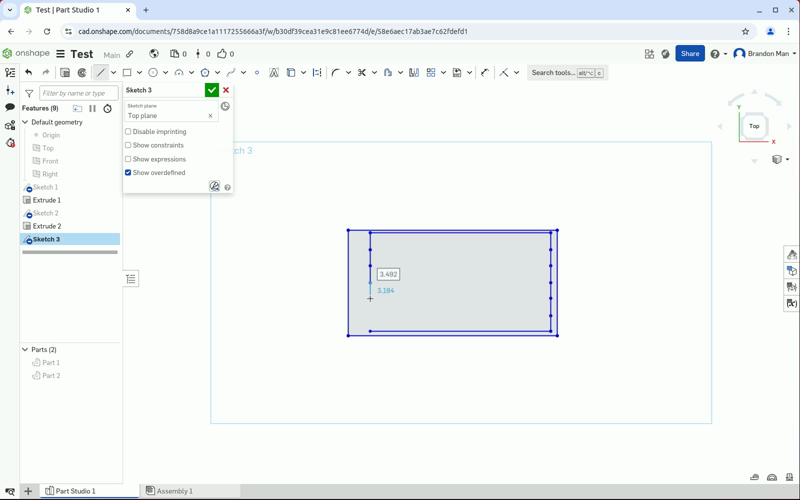
key_down(shift)
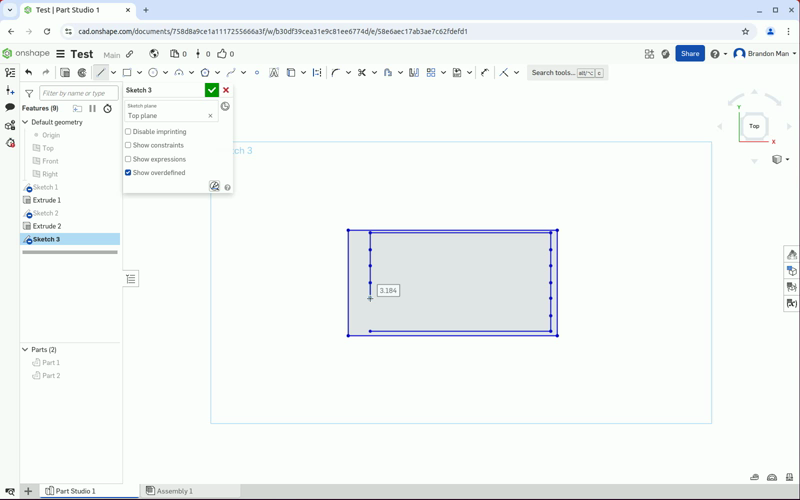
mouse_move(400, 298)
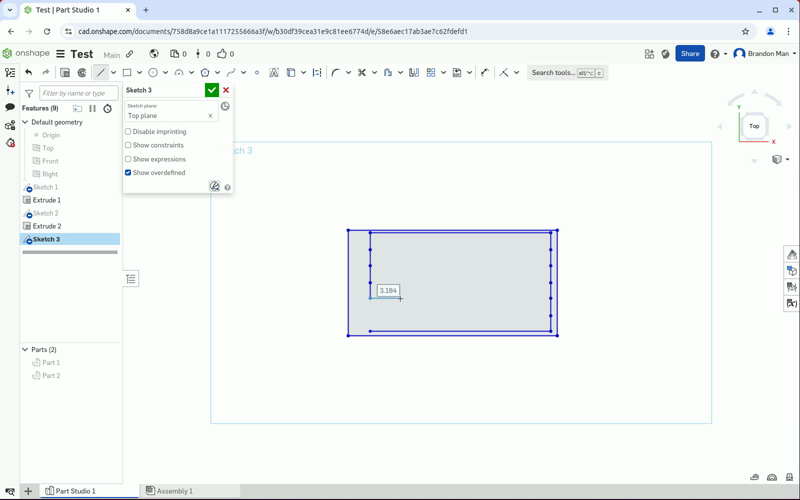
mouse_move(370, 315)
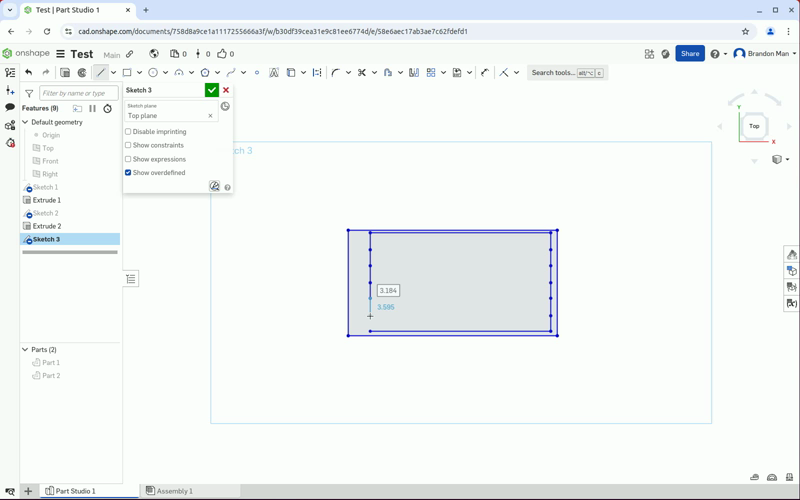
click(370, 315)
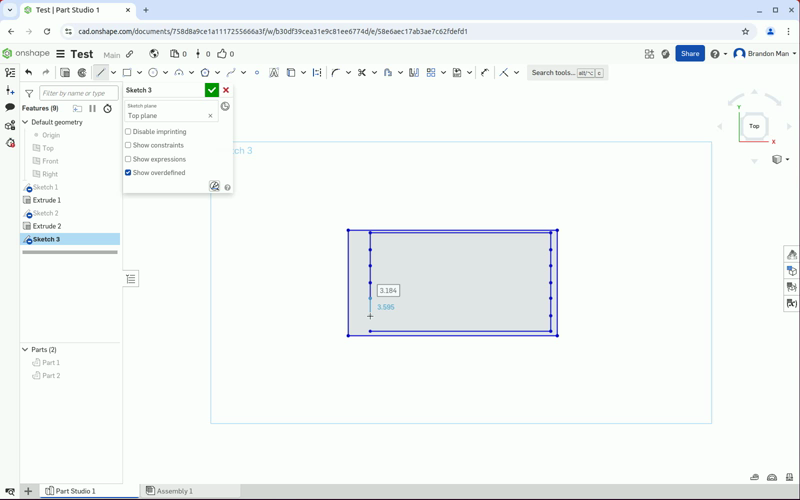
key_up(shift)
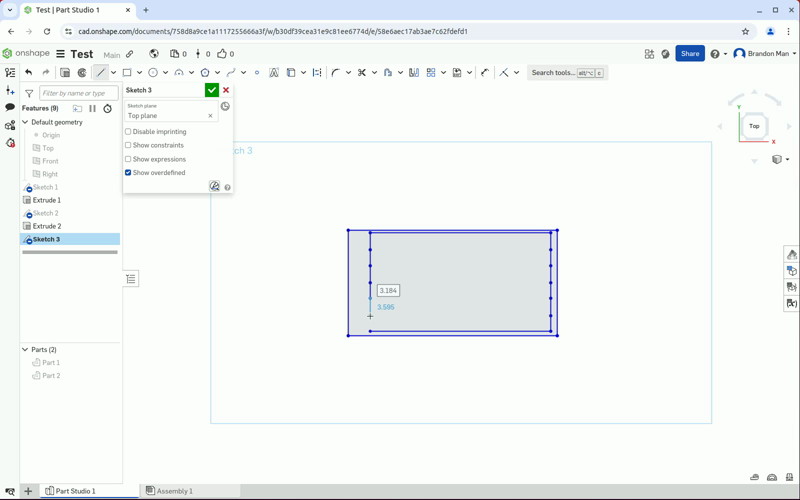
mouse_move(400, 315)
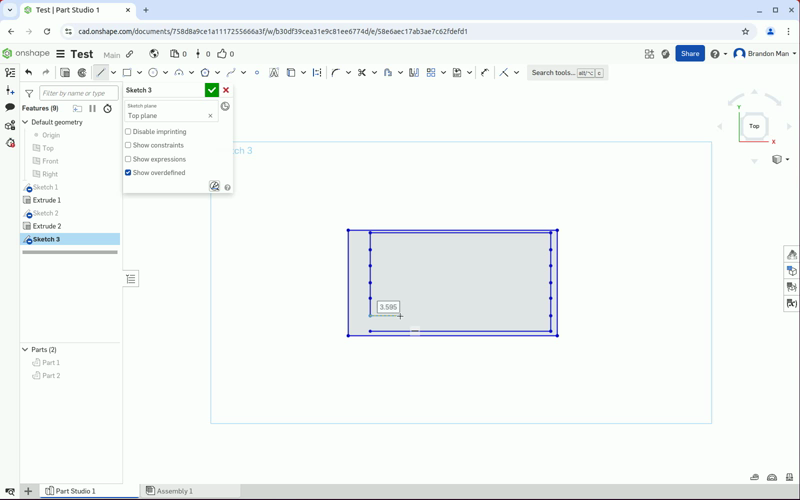
key_down(shift)
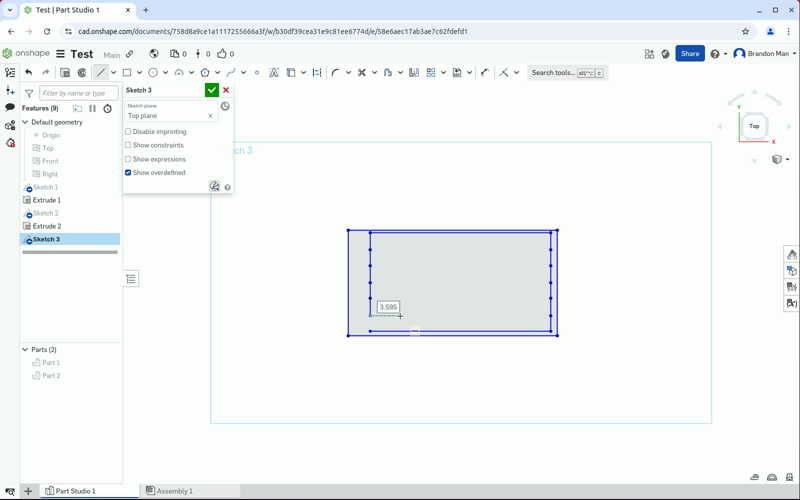
mouse_move(370, 331)
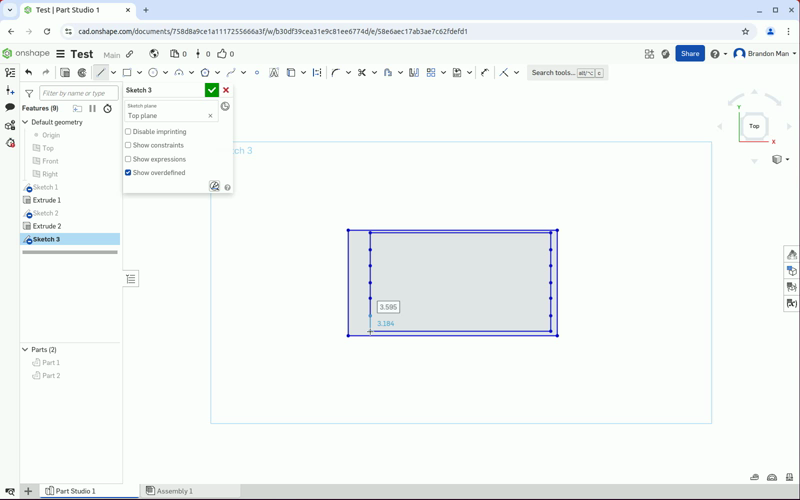
key_up(shift)
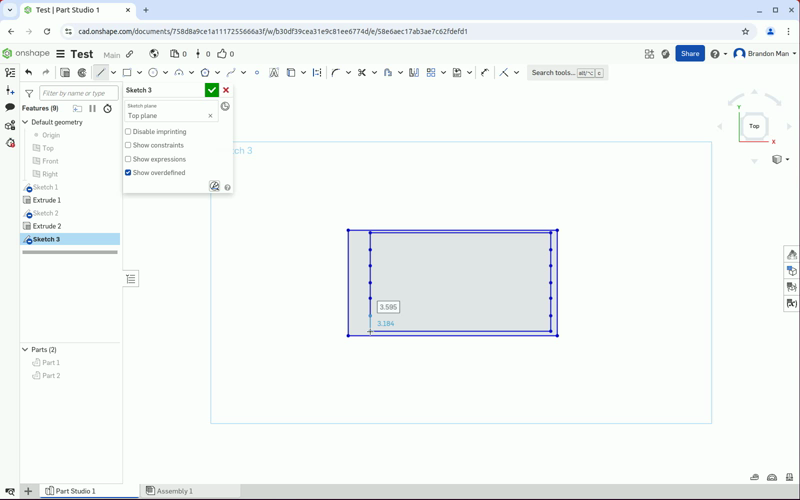
click(370, 331)
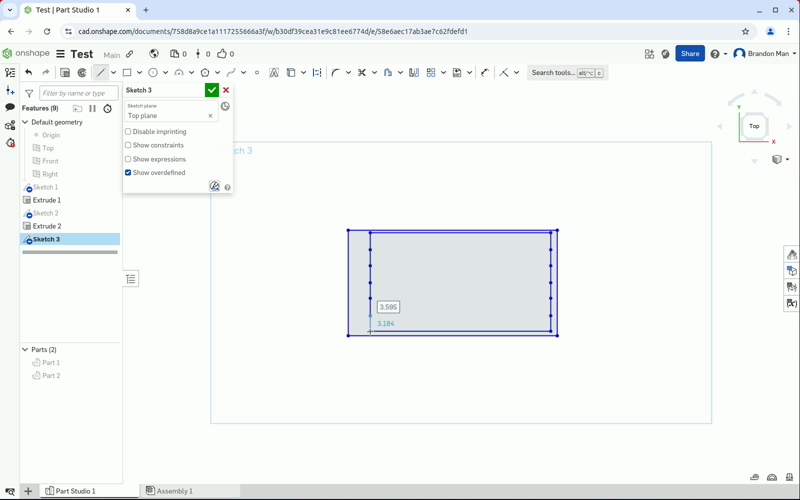
key(esc)
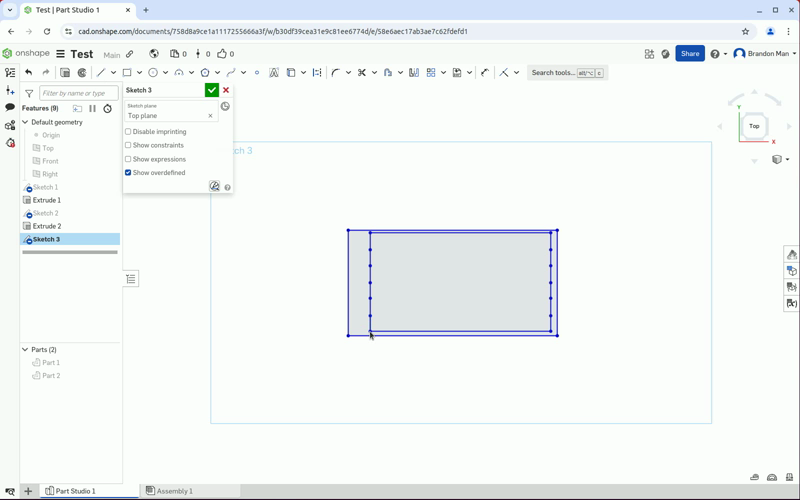
mouse_move(360, 288)
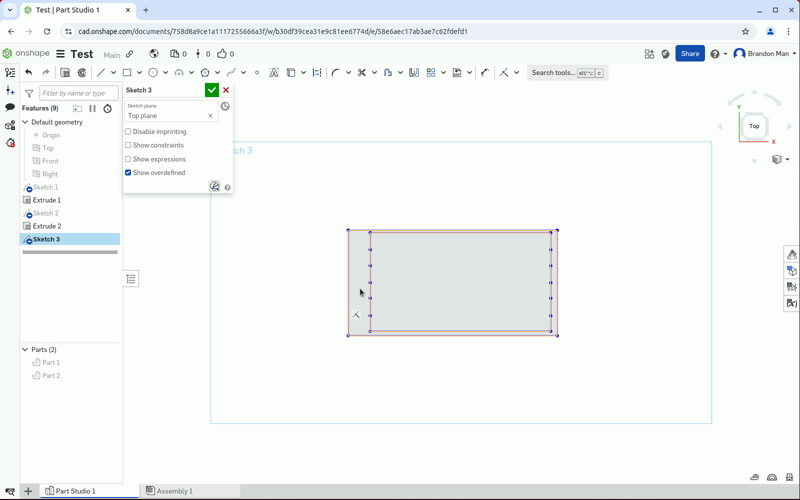
click(360, 288)
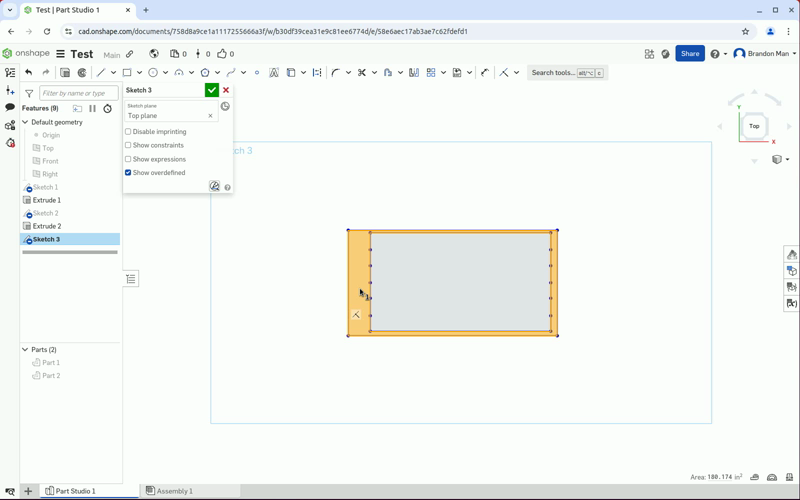
mouse_move(73, 352)
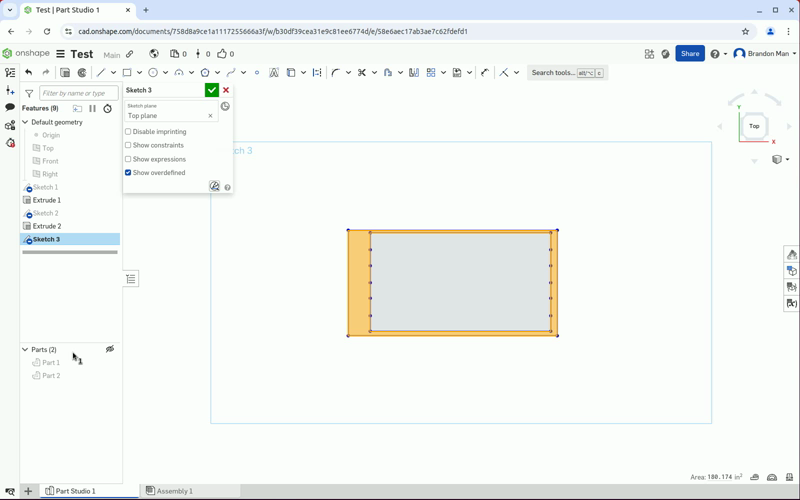
key(shift+y)
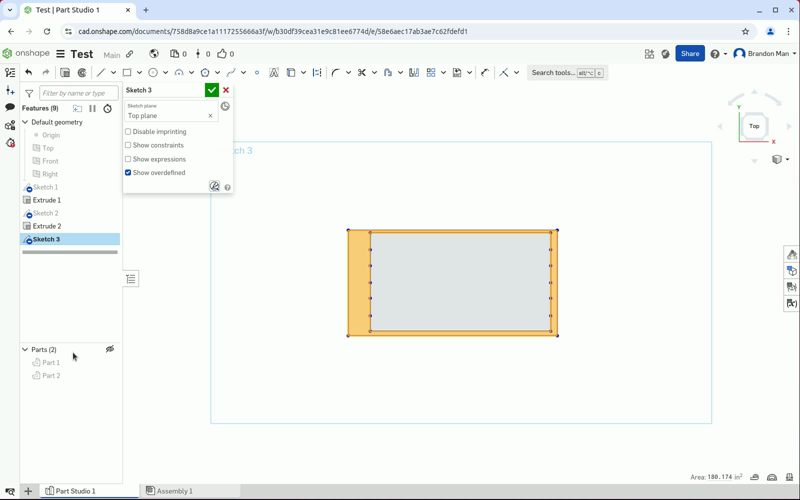
key(shift+e)
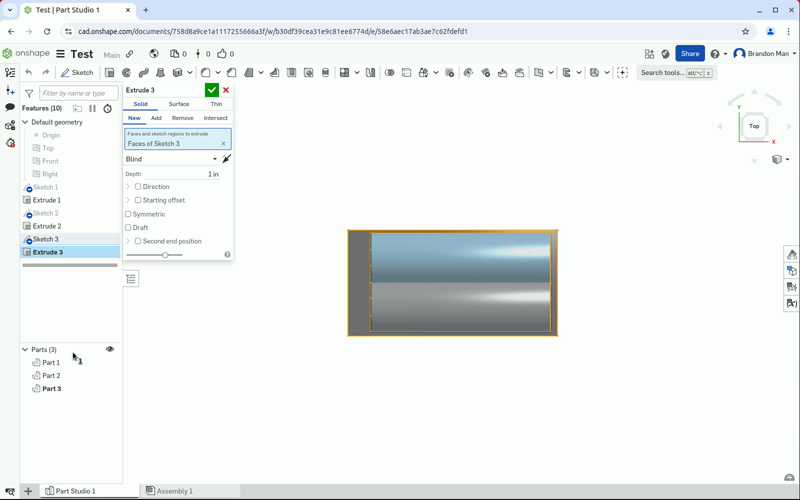
mouse_move(143, 106)
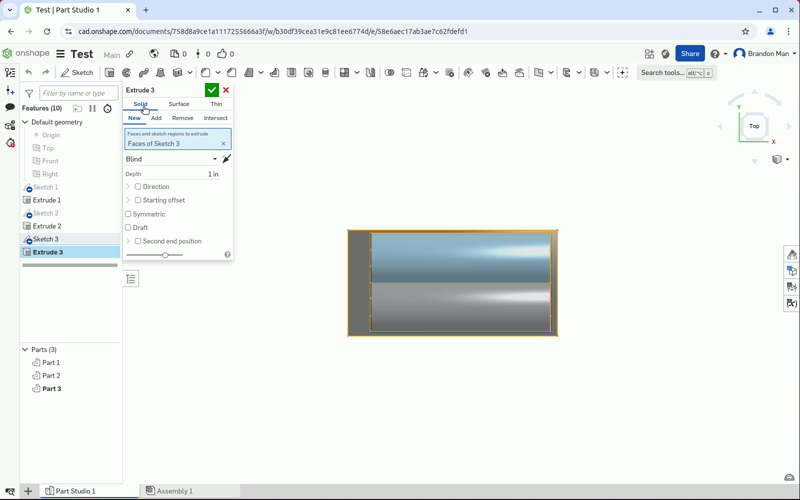
click(143, 106)
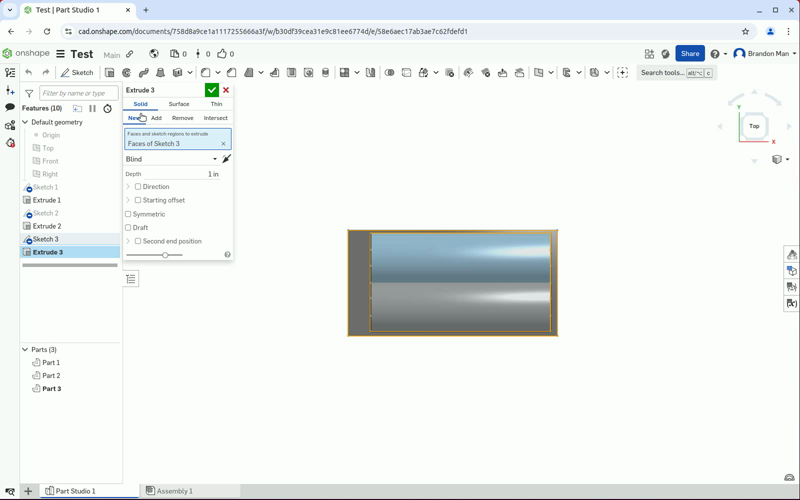
mouse_move(137, 120)
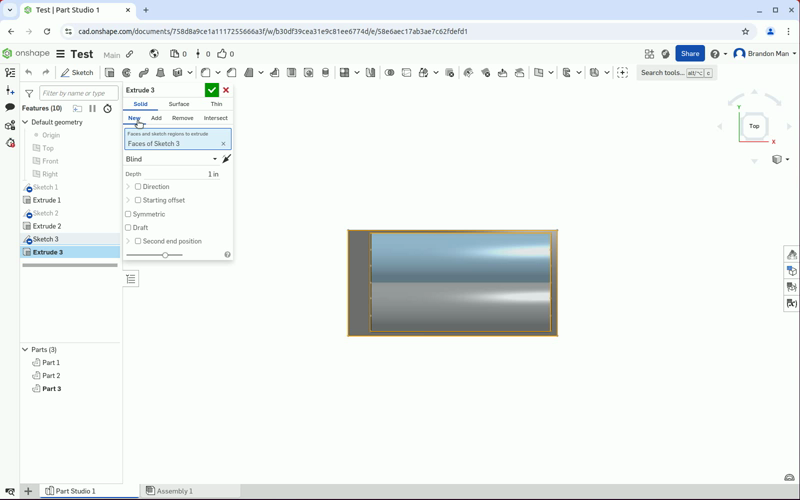
click(137, 120)
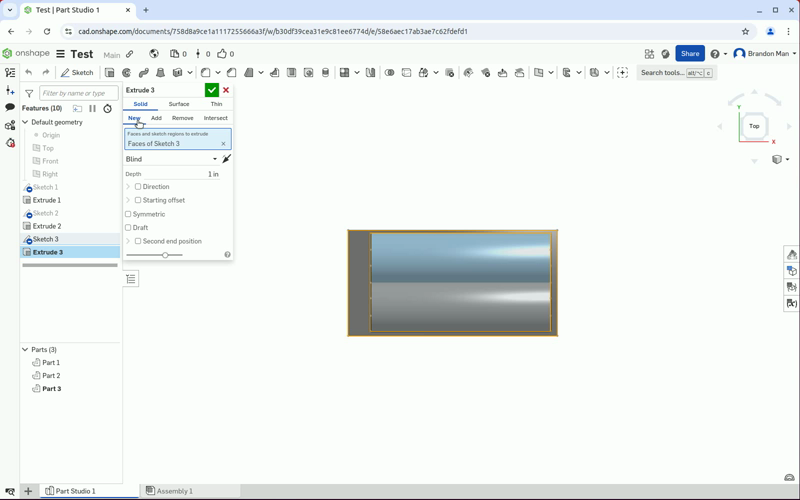
key(tab, 4)
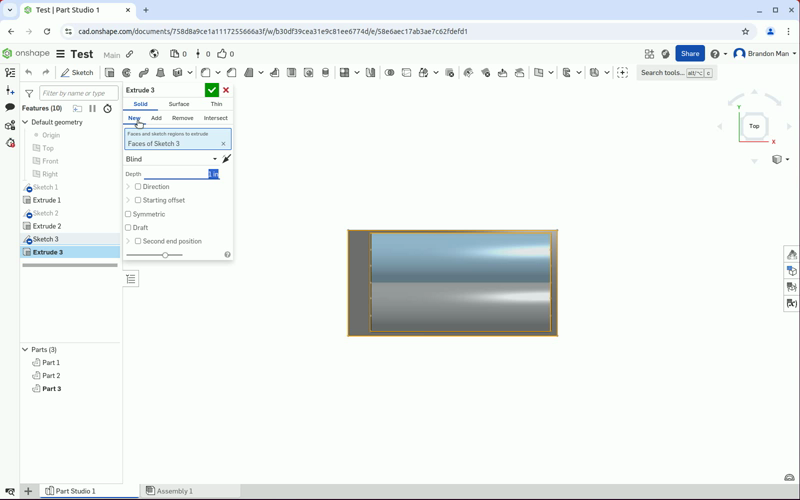
text(1.685)
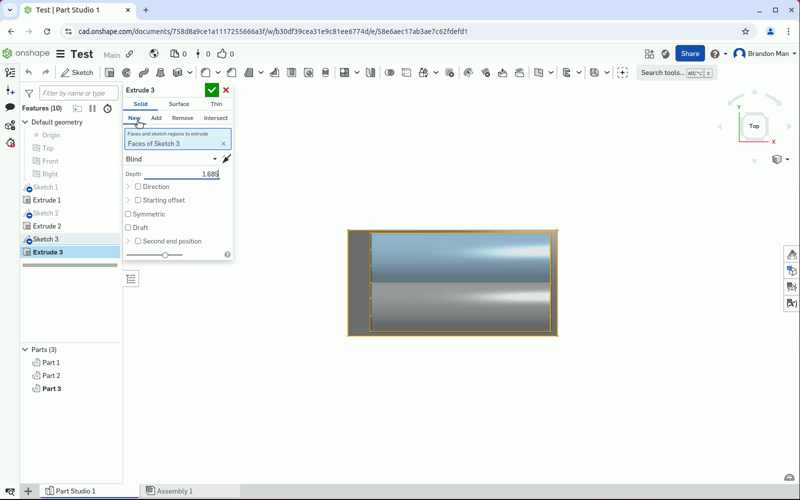
key(enter)
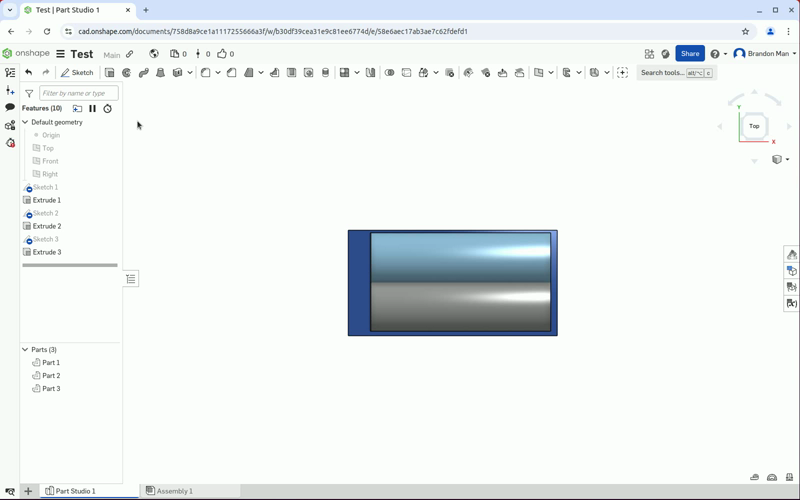
key(shift+h)
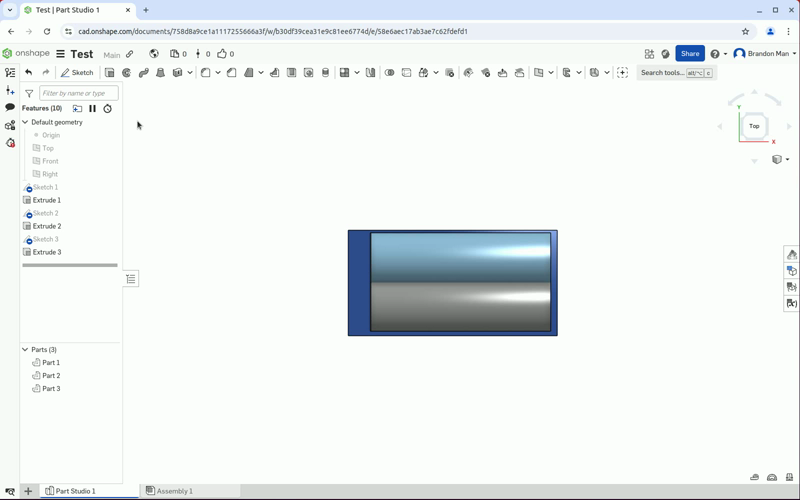
key(shift+h)
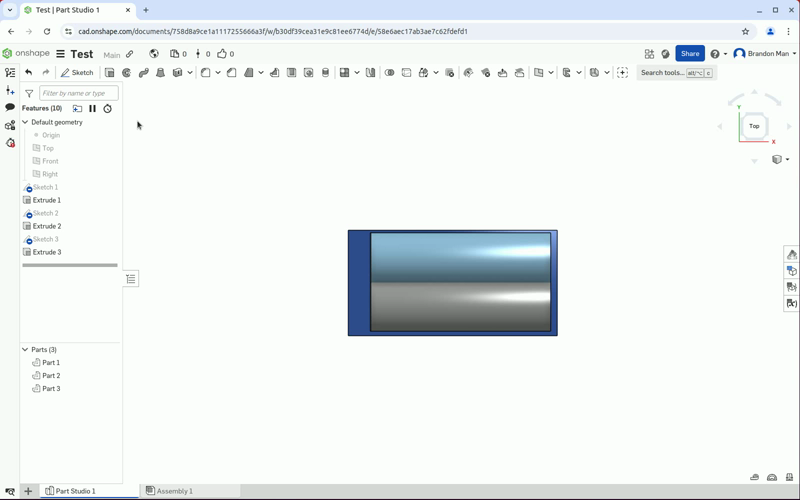
mouse_move(73, 189)
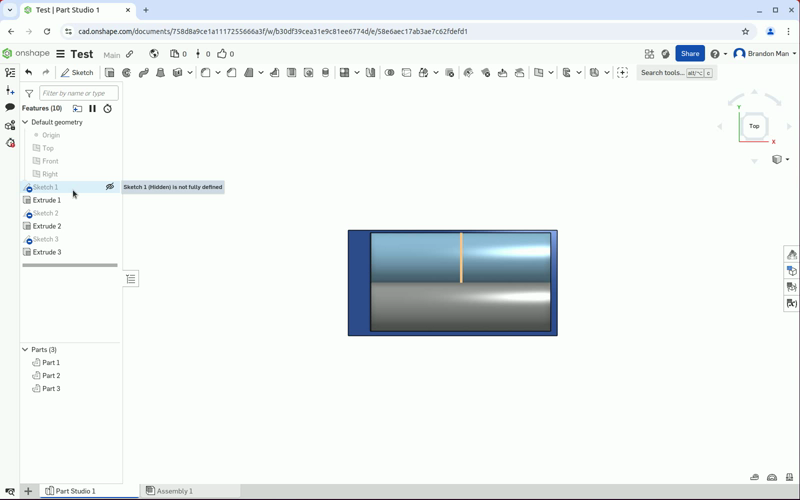
click(73, 189)
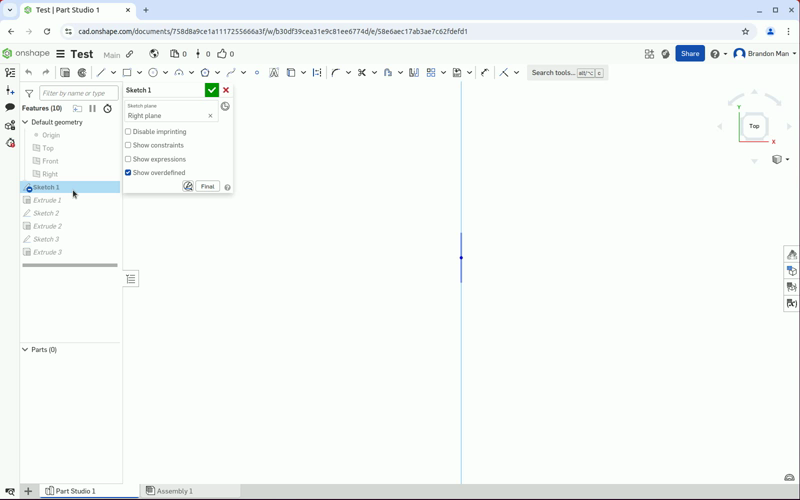
mouse_move(229, 92)
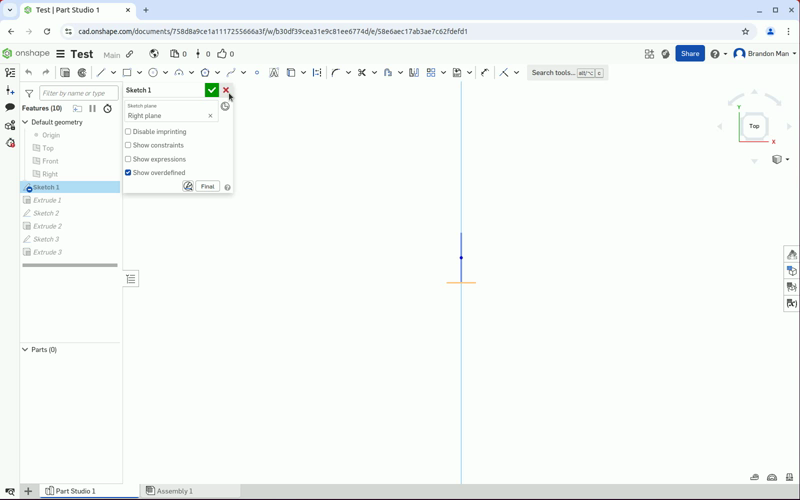
click(229, 92)
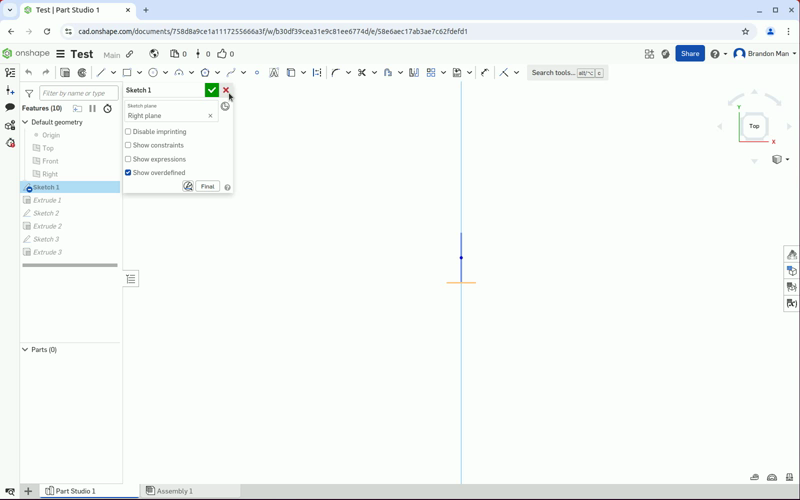
key(shift+s)
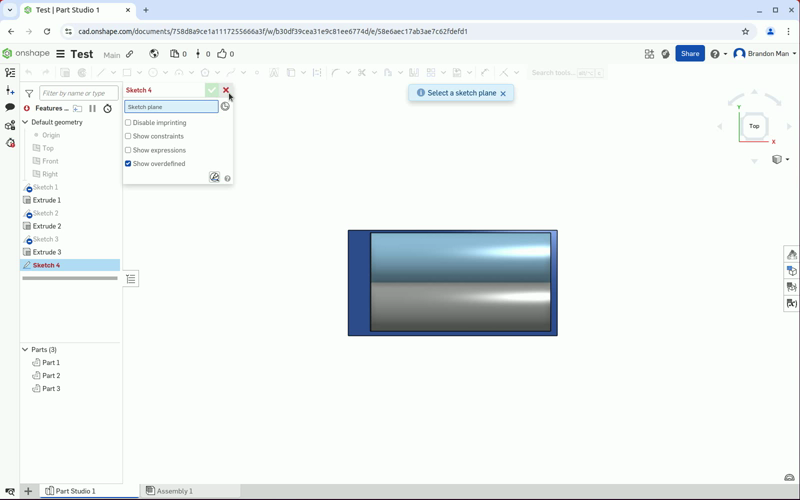
mouse_move(73, 150)
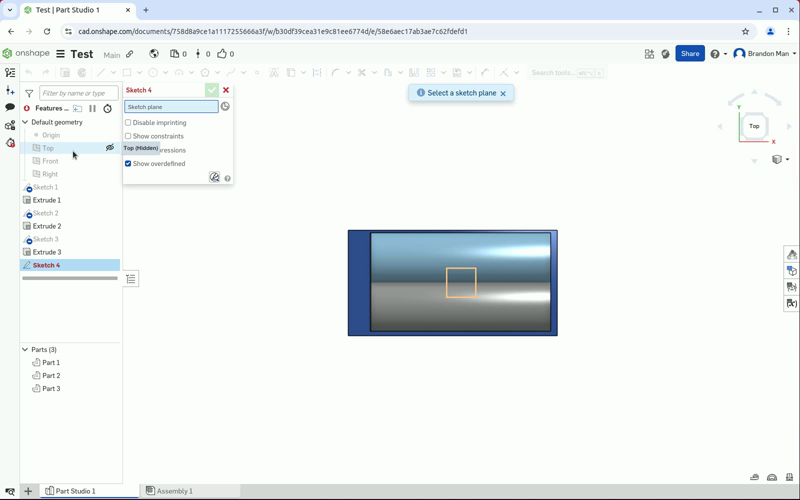
click(73, 150)
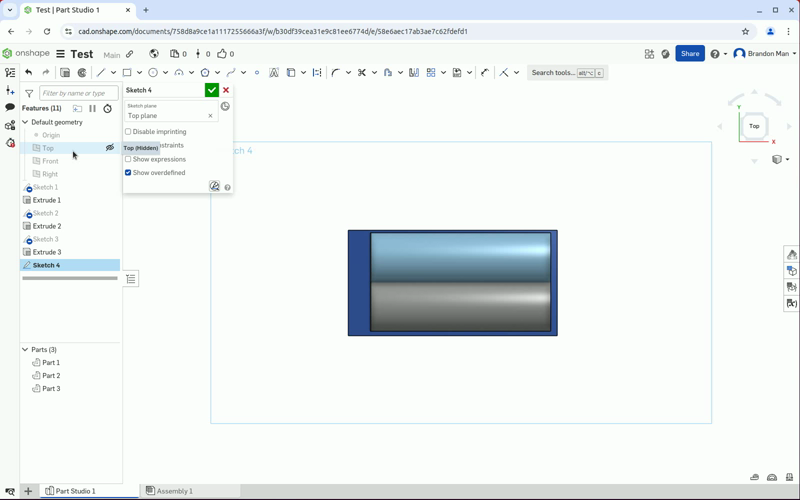
mouse_move(73, 352)
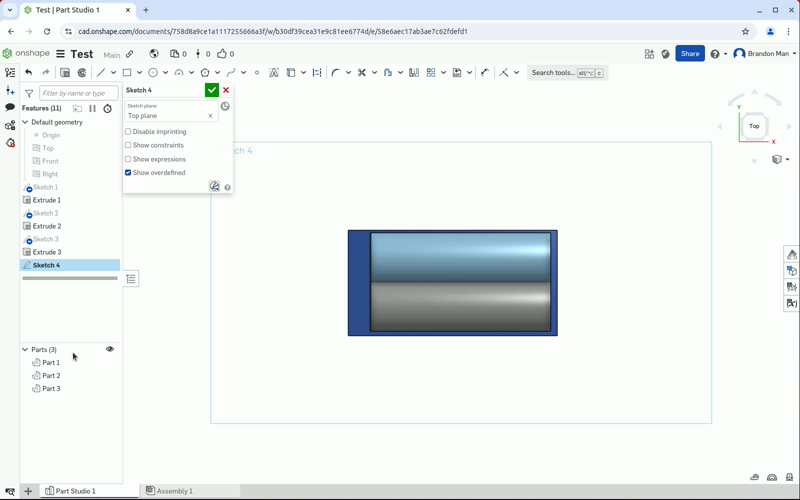
key(y)
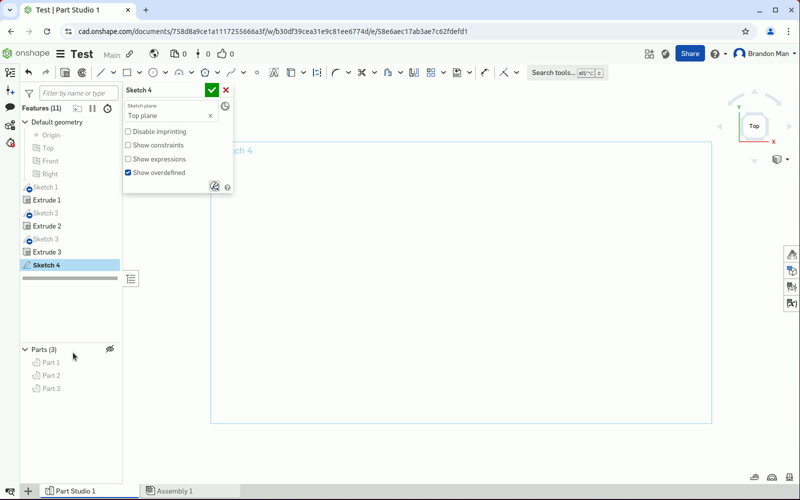
key(l)
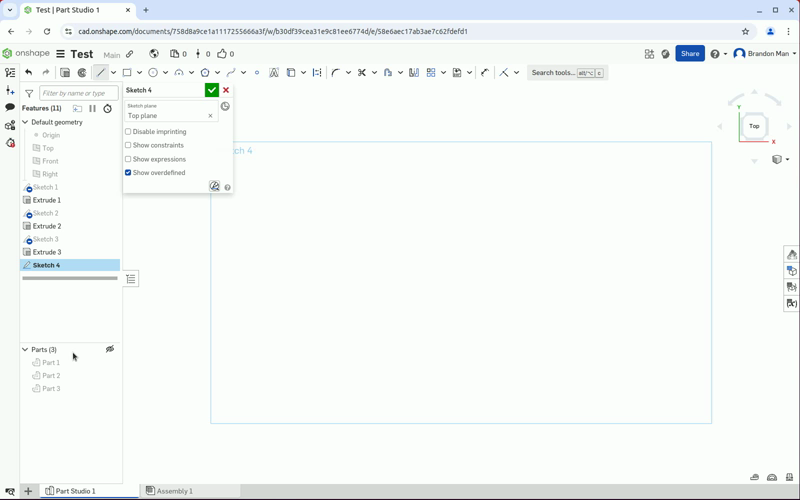
key_down(shift)
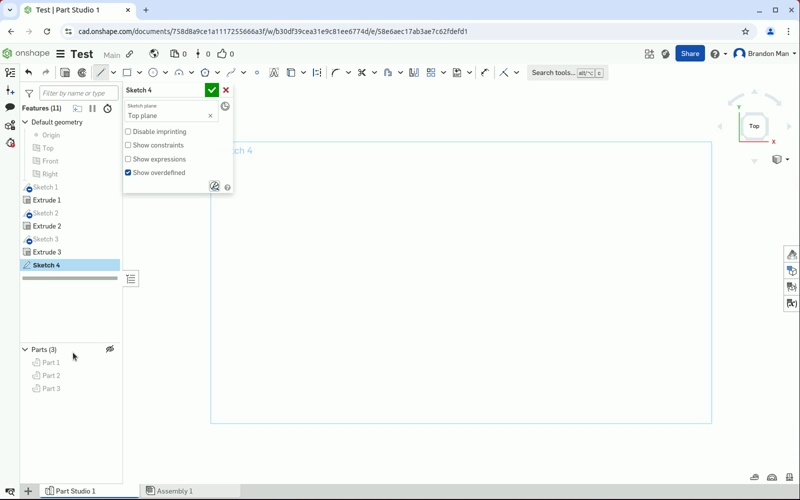
mouse_move(370, 315)
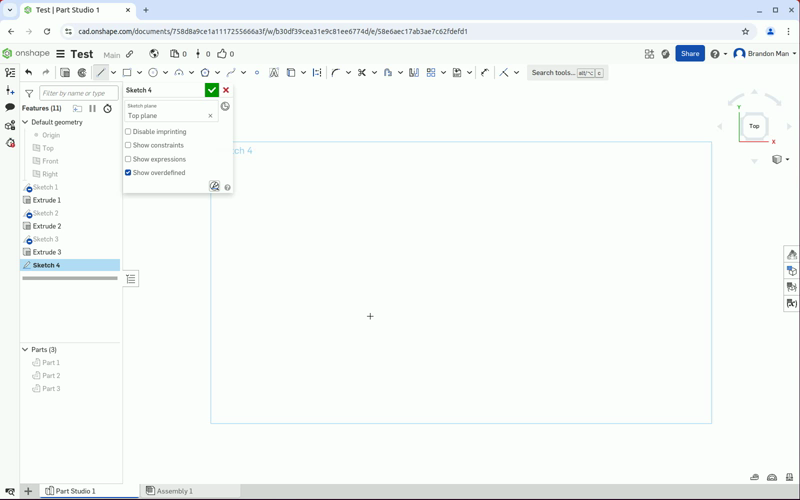
click(370, 315)
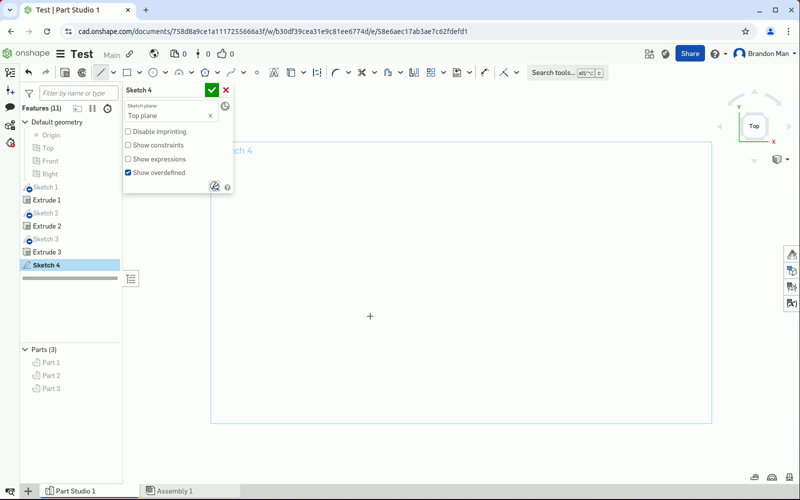
key_up(shift)
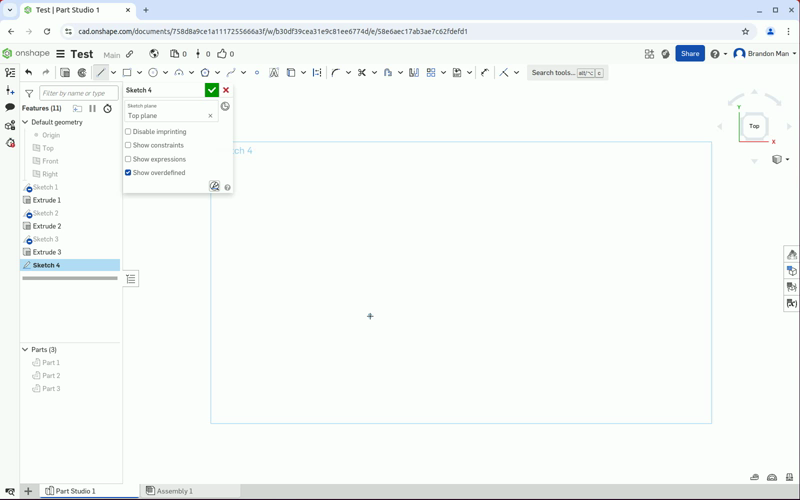
key_down(shift)
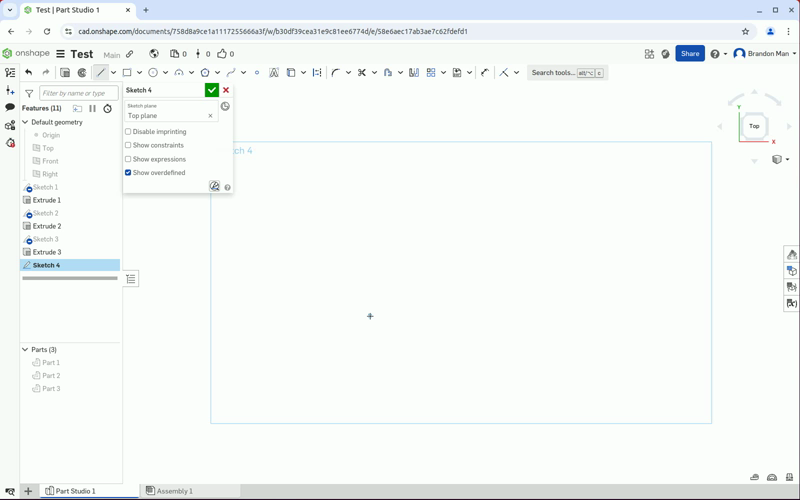
mouse_move(549, 315)
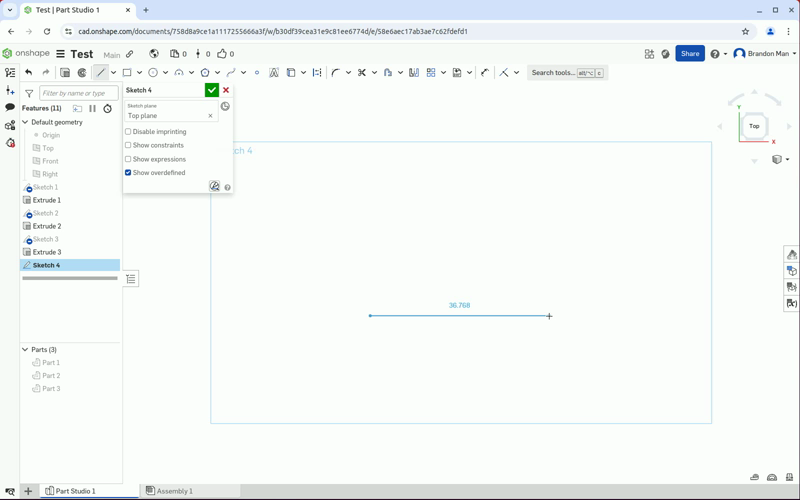
click(549, 315)
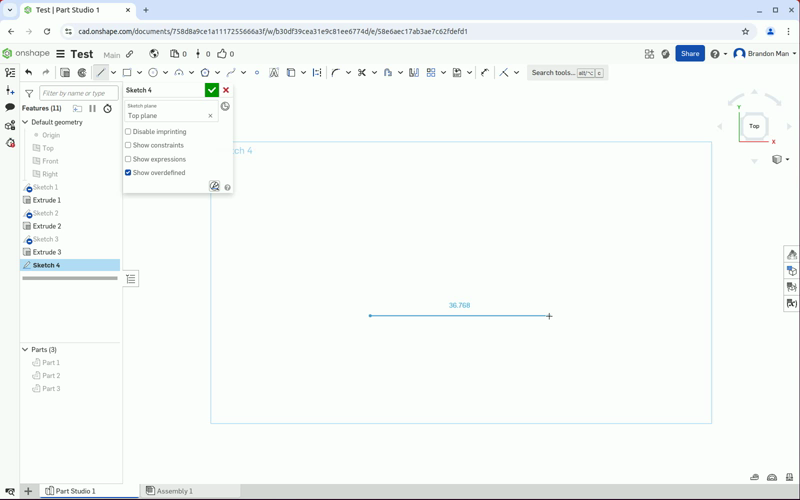
key_up(shift)
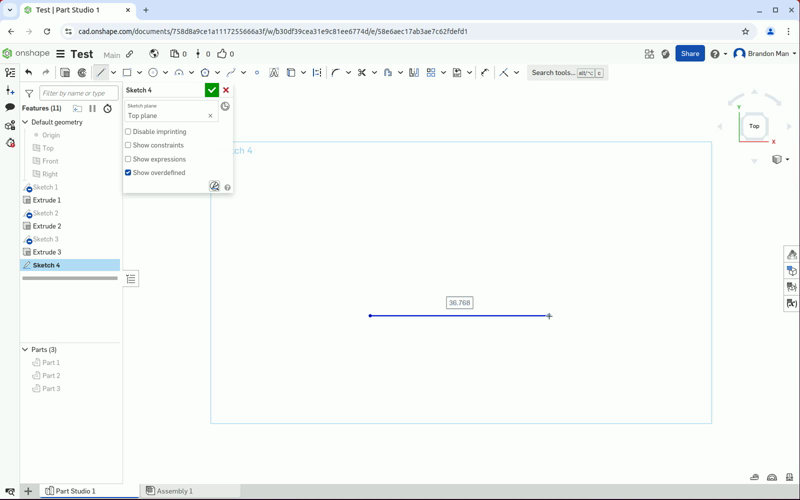
key_down(shift)
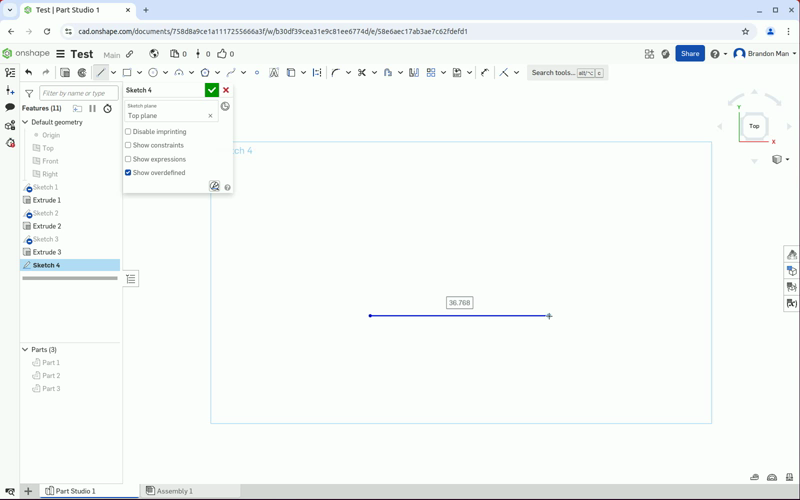
mouse_move(579, 315)
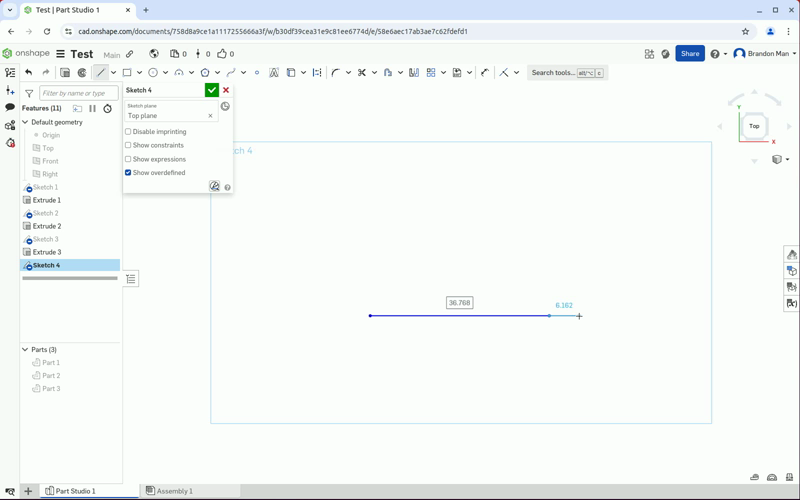
mouse_move(549, 298)
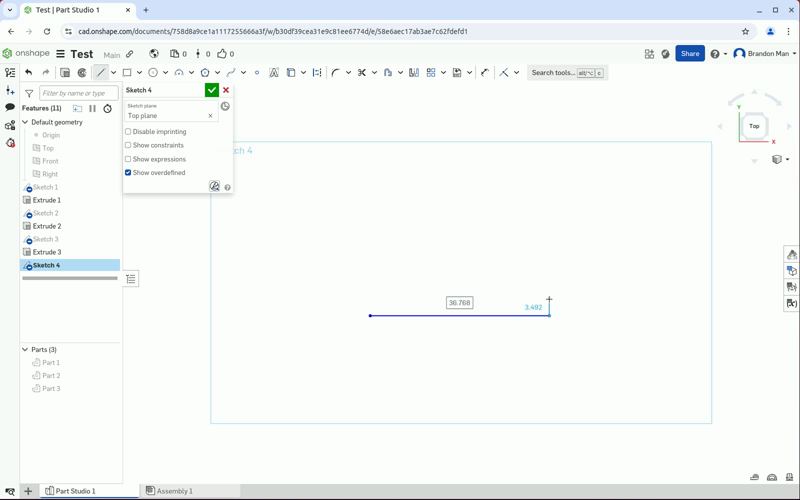
click(549, 298)
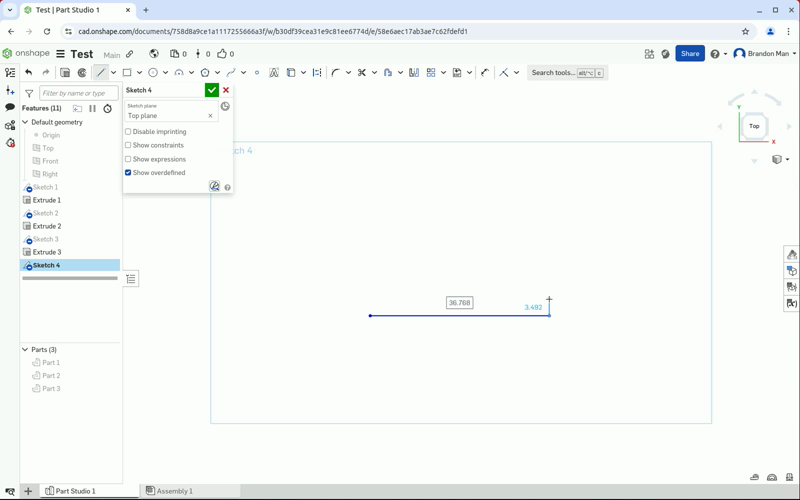
key_up(shift)
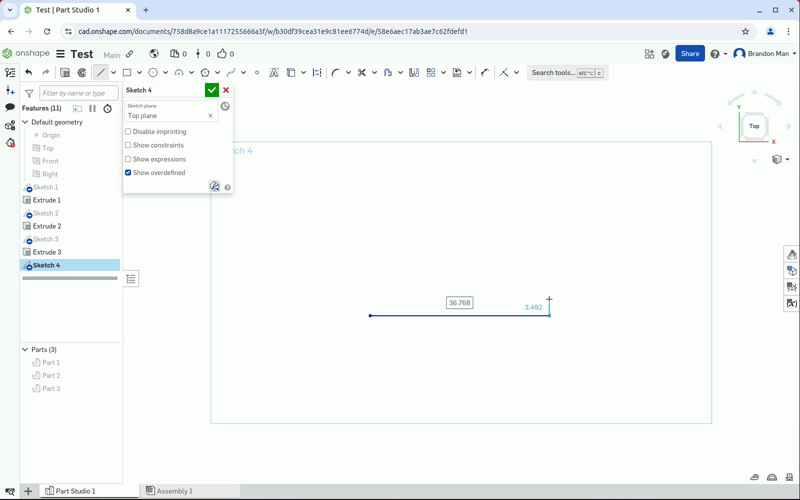
key_down(shift)
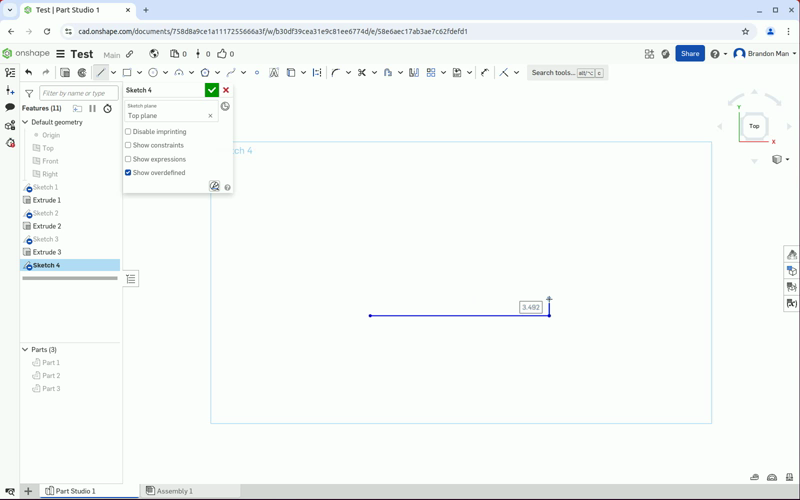
mouse_move(370, 298)
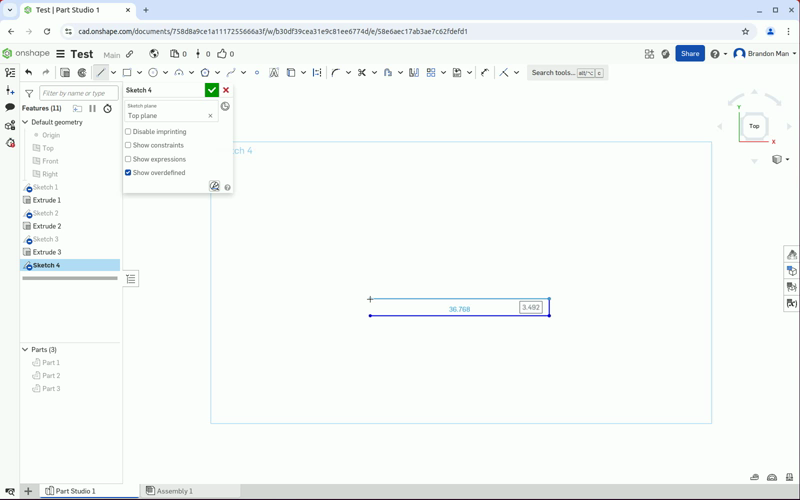
click(370, 298)
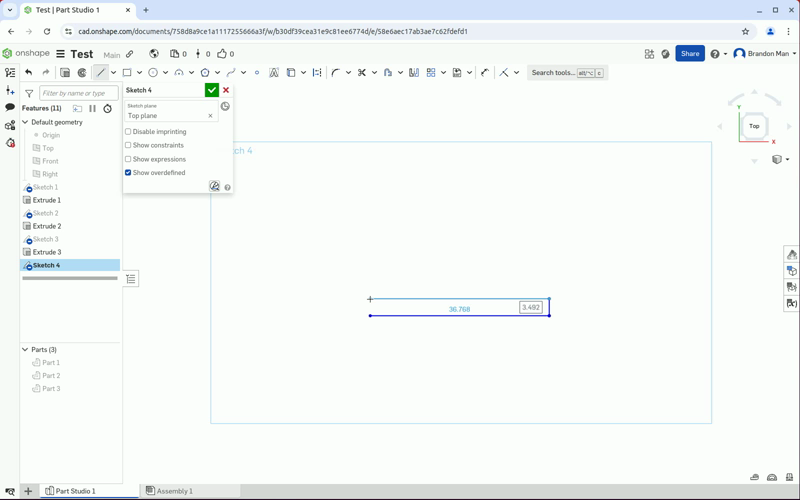
key_up(shift)
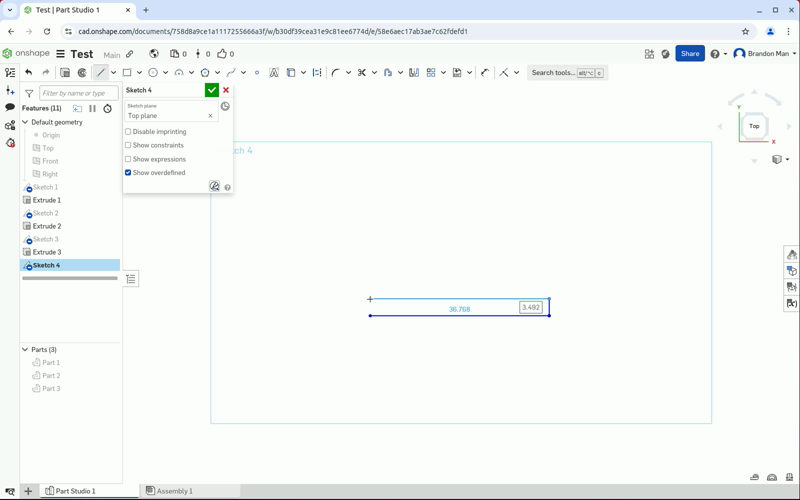
mouse_move(400, 298)
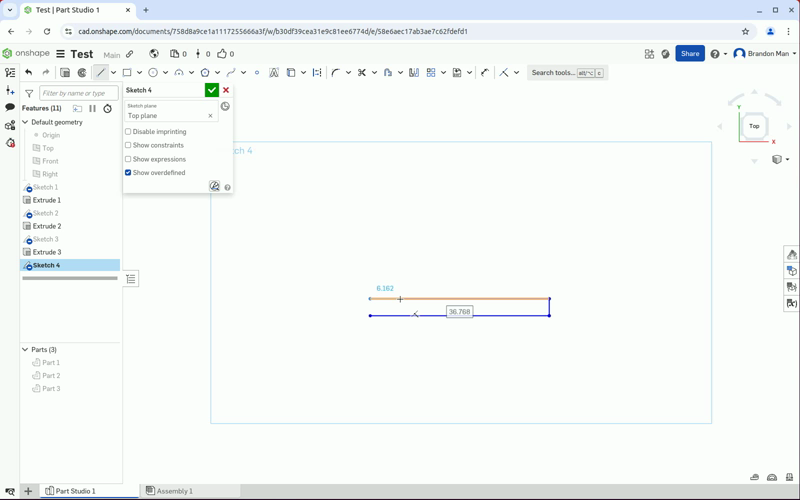
key_down(shift)
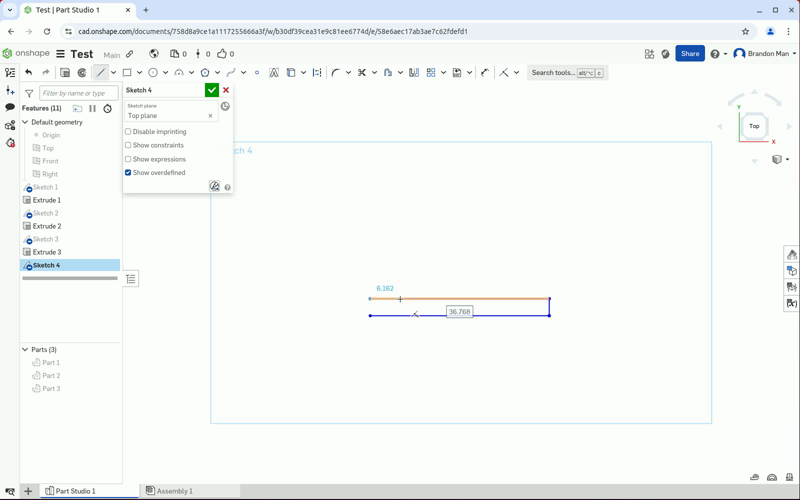
mouse_move(370, 315)
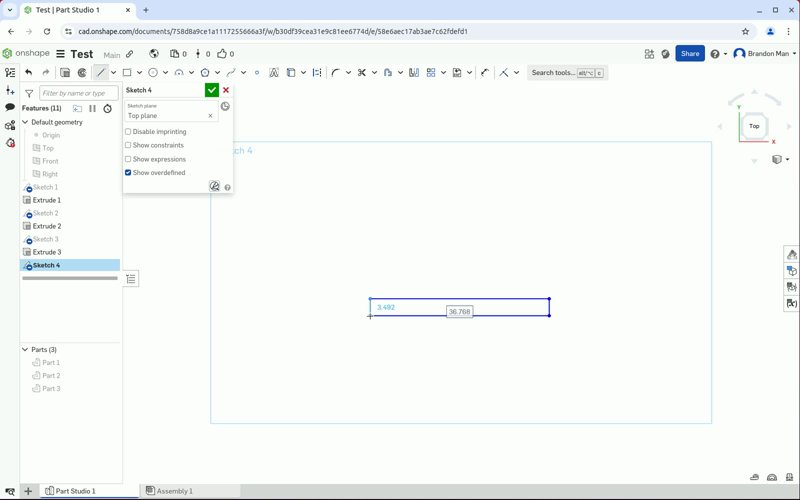
key_up(shift)
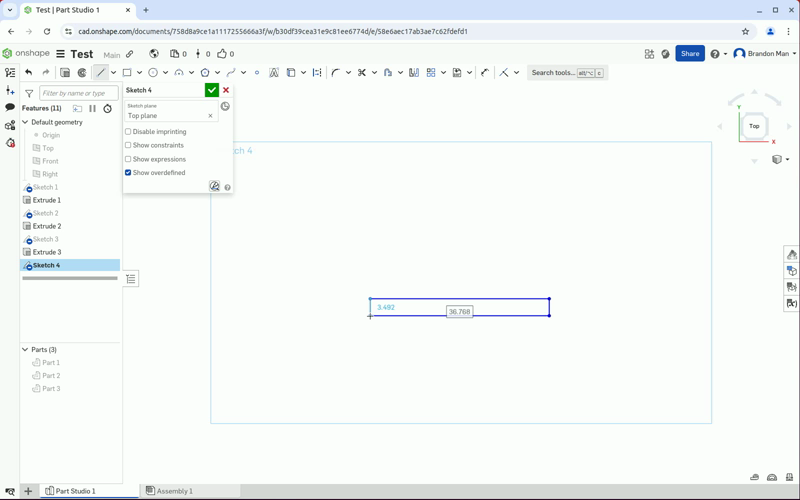
click(370, 315)
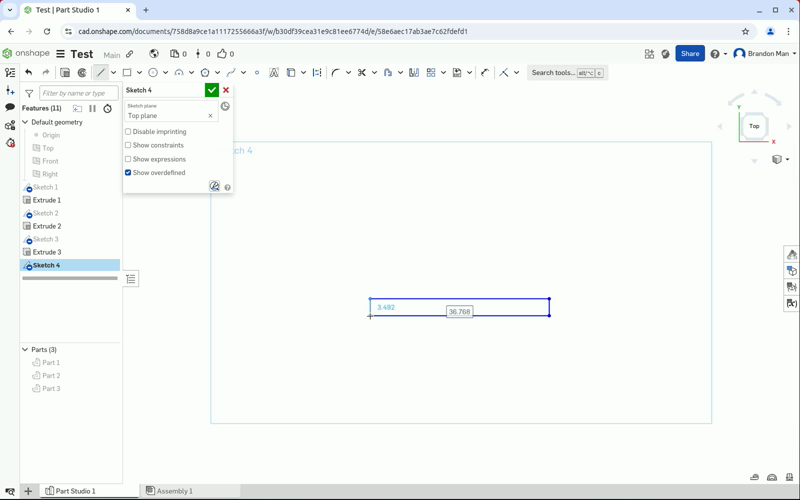
key(esc)
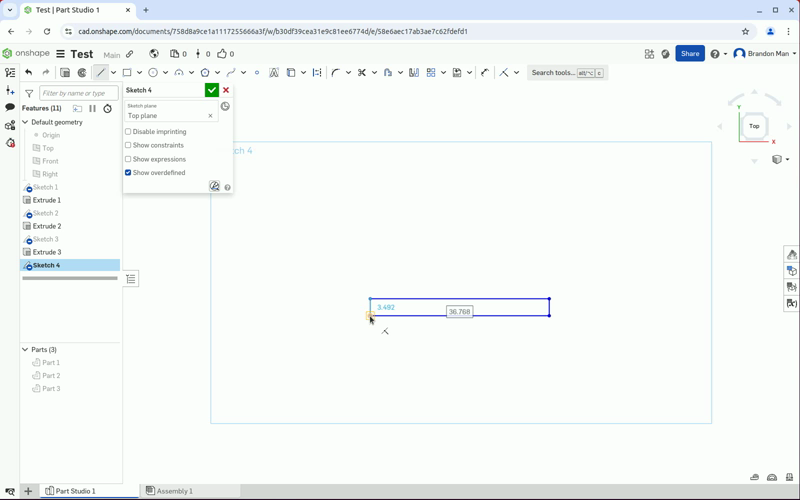
mouse_move(507, 302)
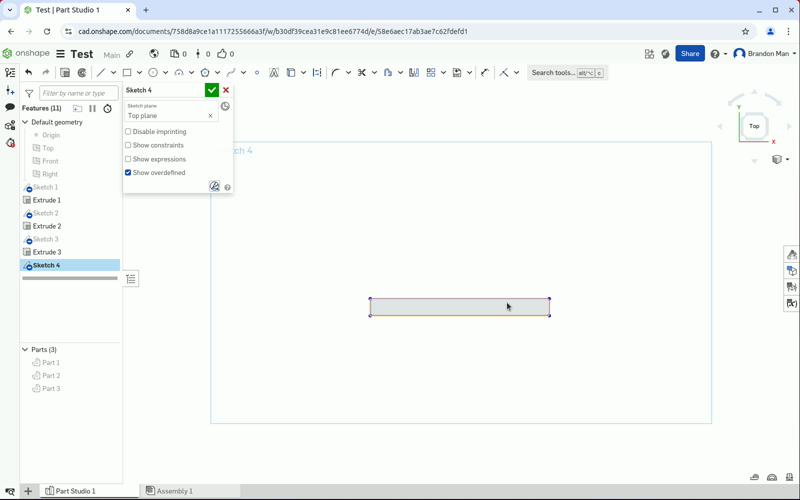
click(507, 302)
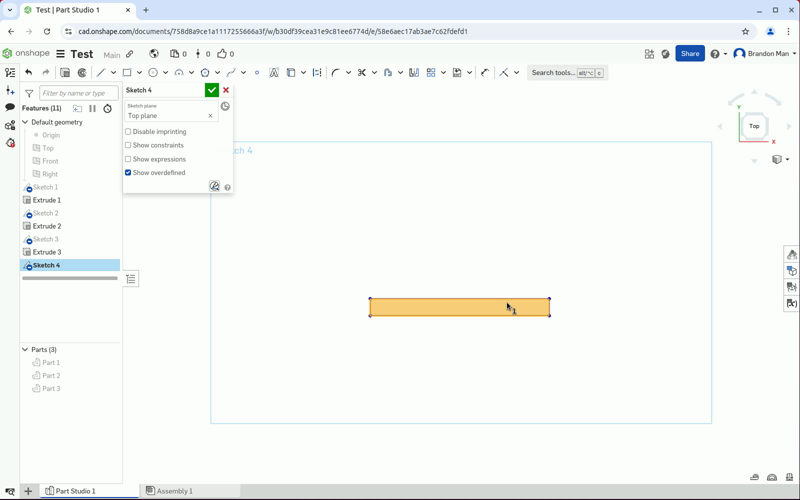
mouse_move(73, 352)
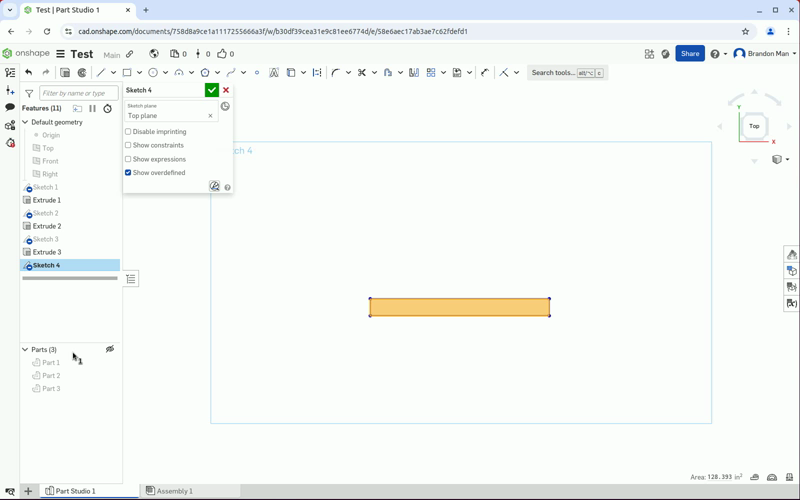
key(shift+y)
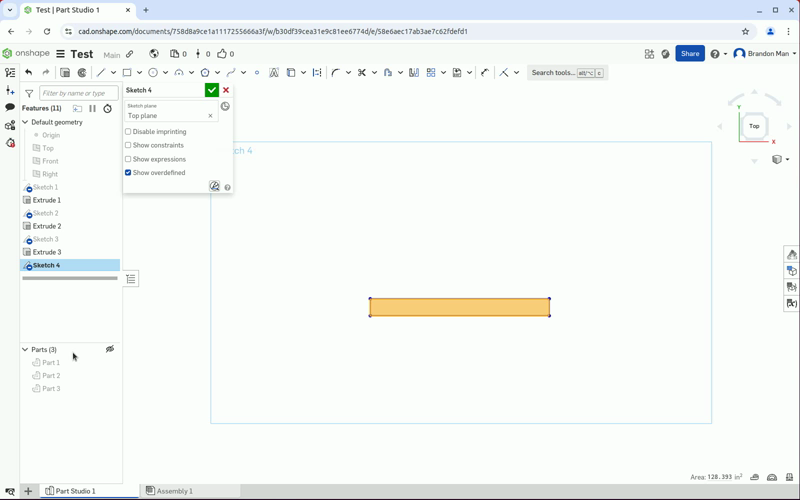
key(shift+e)
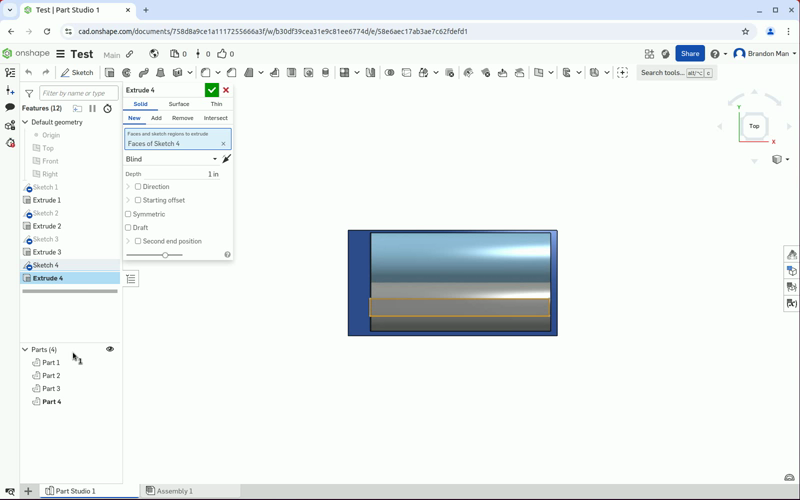
mouse_move(143, 106)
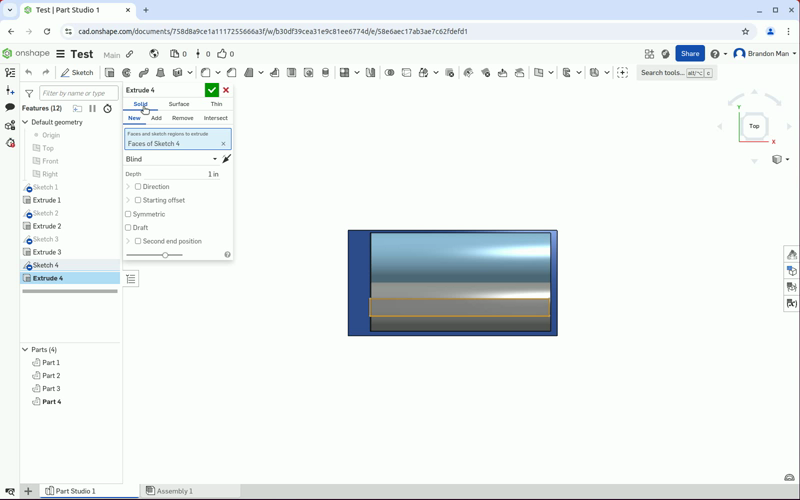
click(143, 106)
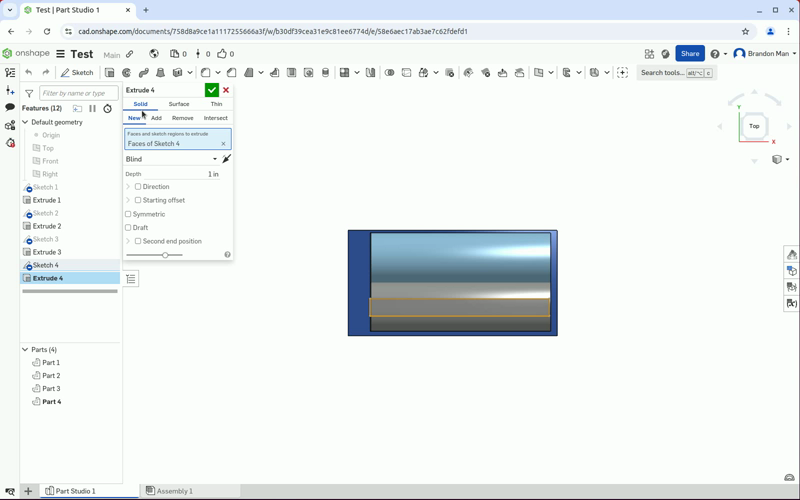
mouse_move(137, 120)
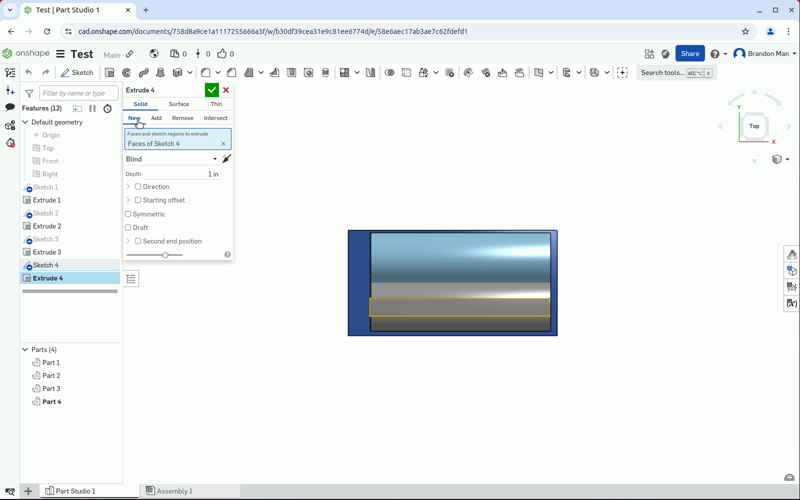
click(137, 120)
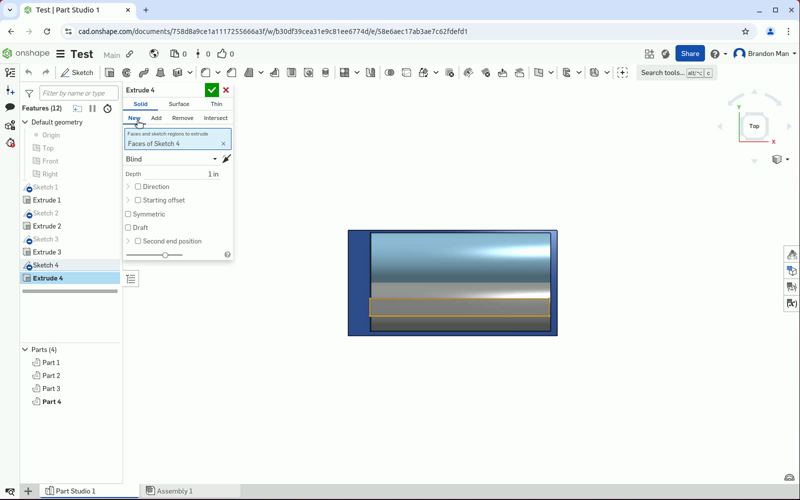
key(tab, 4)
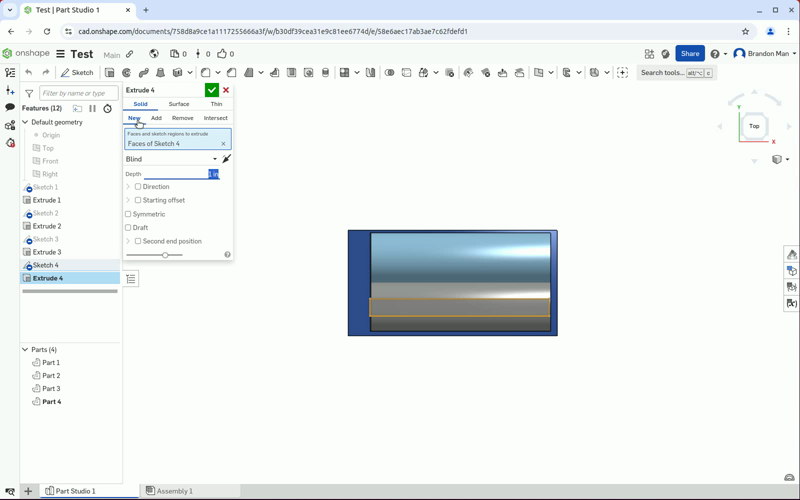
text(1.685)
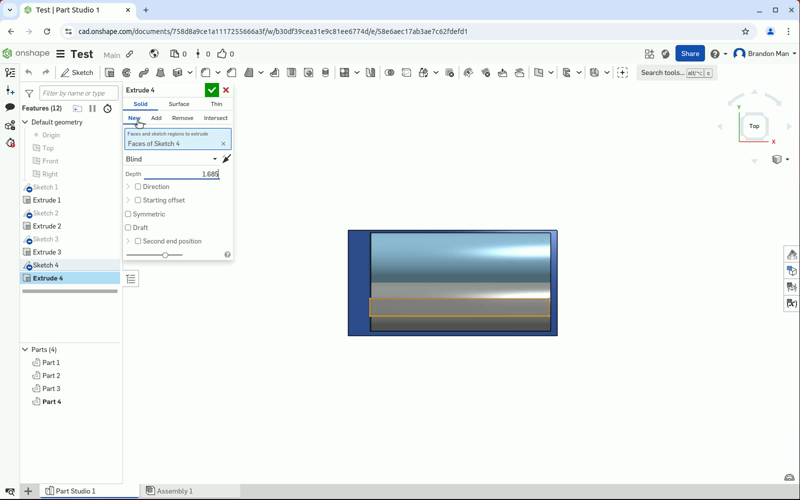
key(enter)
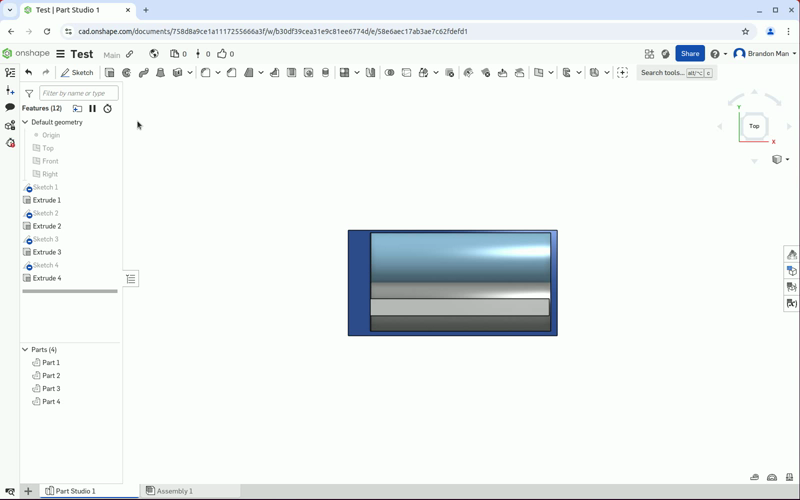
key(shift+h)
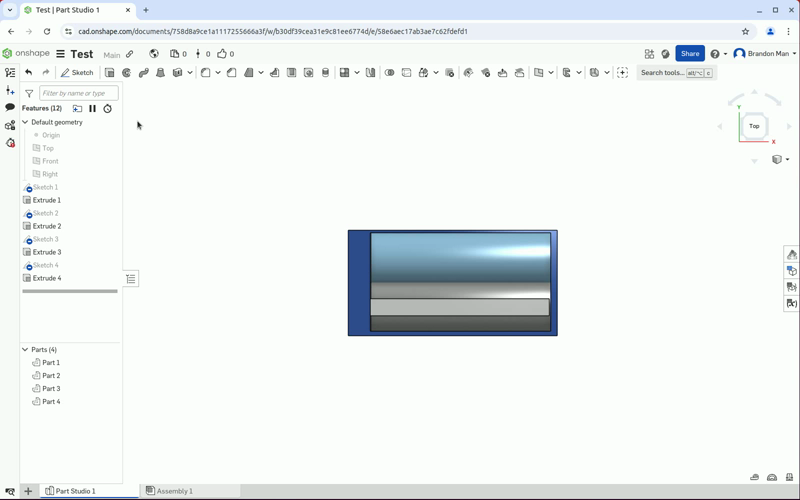
key(shift+h)
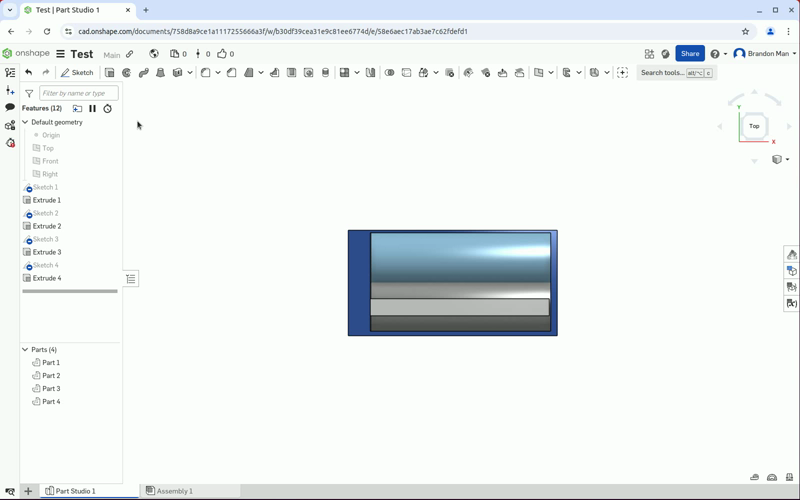
mouse_move(73, 189)
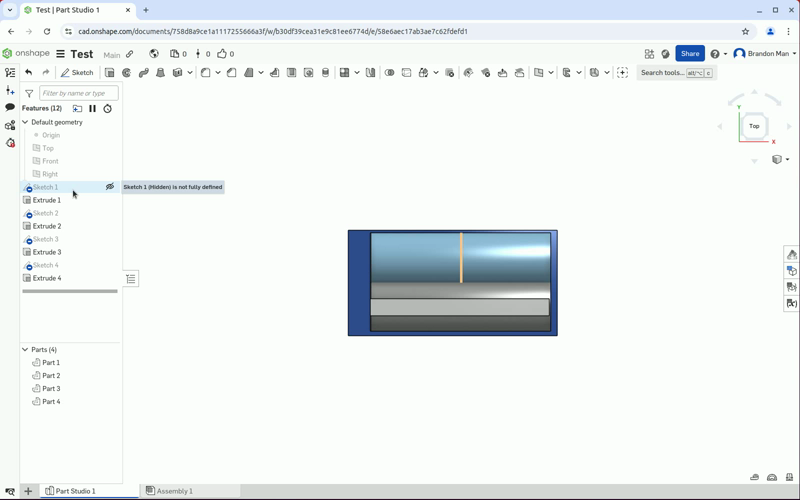
click(73, 189)
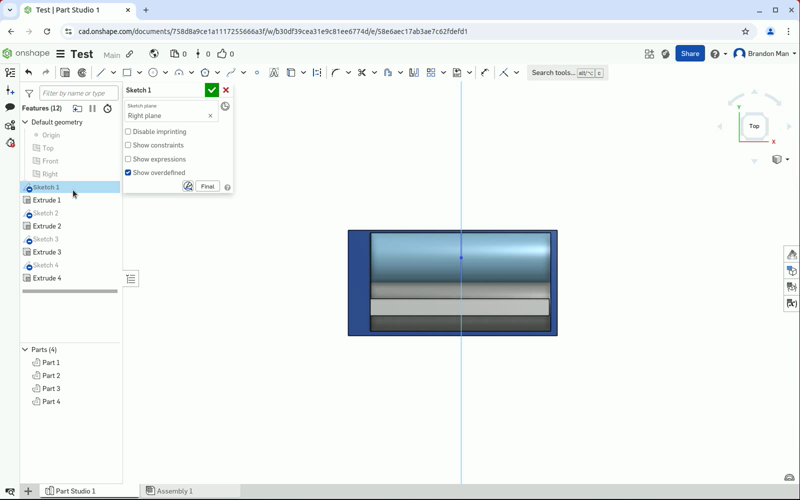
mouse_move(229, 92)
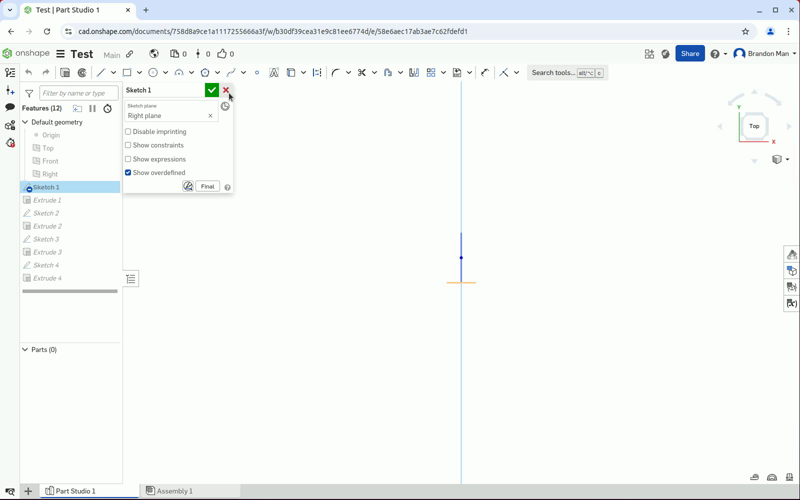
click(229, 92)
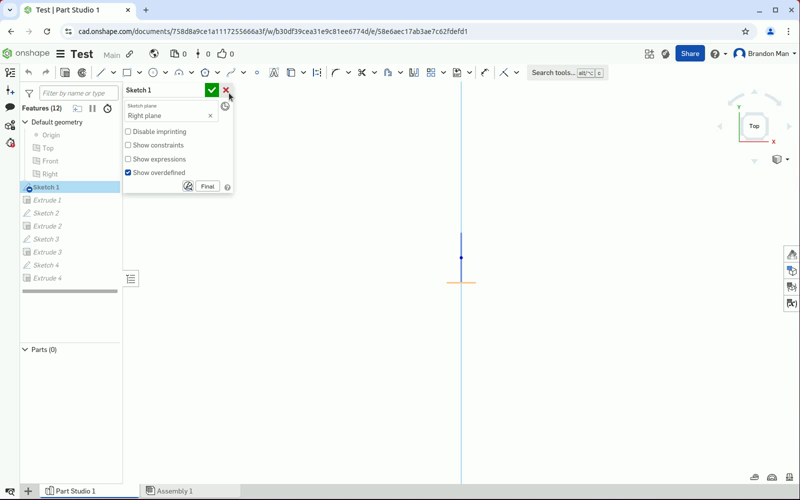
key(shift+s)
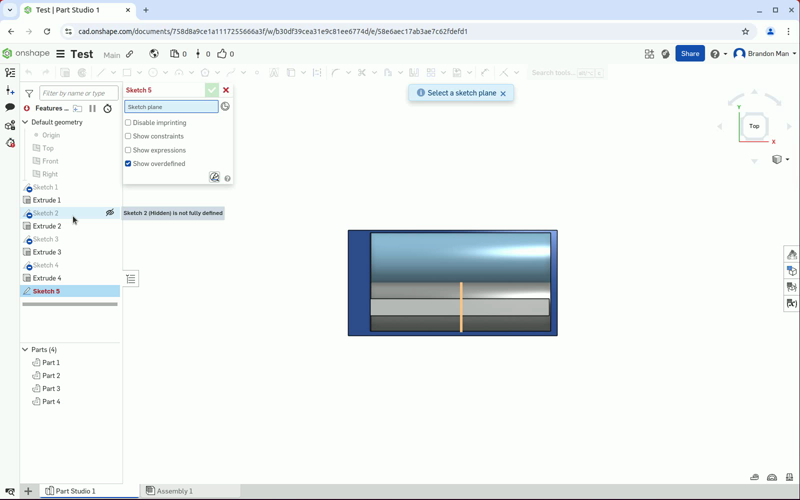
scroll(3)
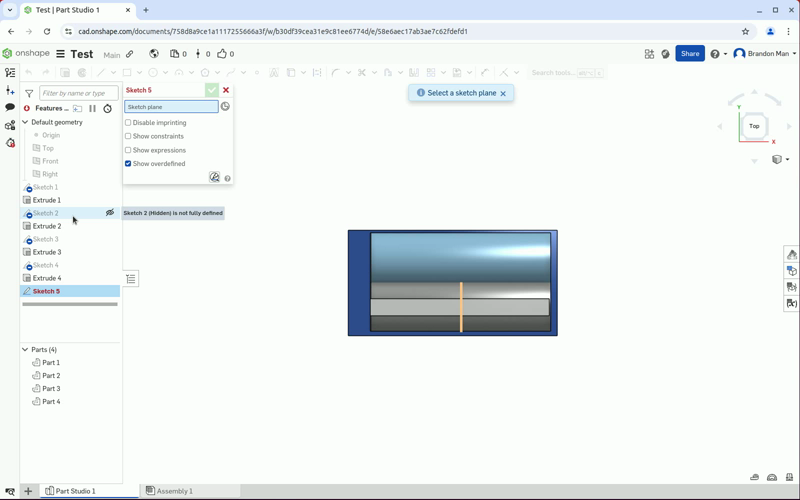
mouse_move(73, 150)
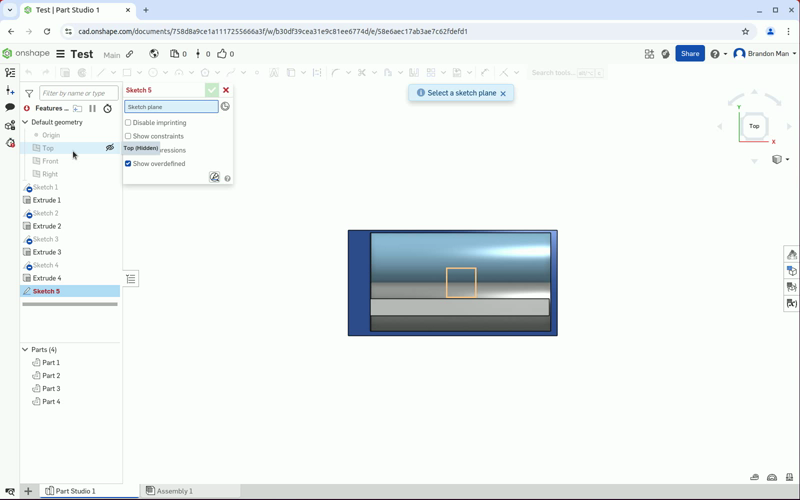
click(73, 150)
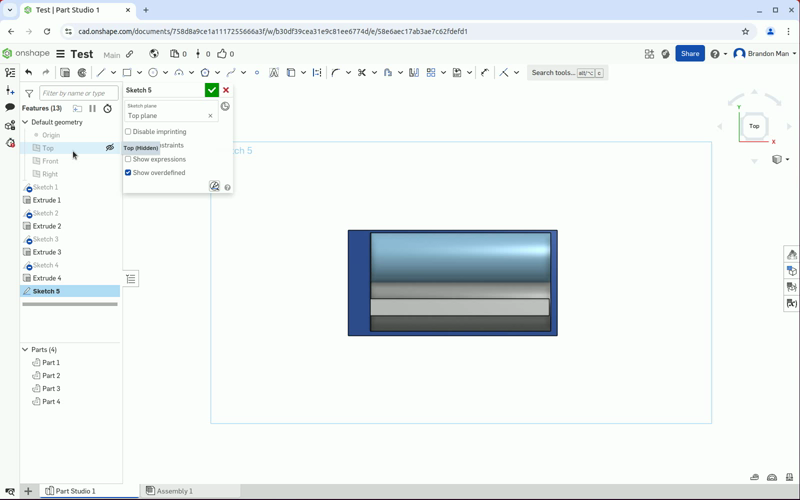
mouse_move(73, 352)
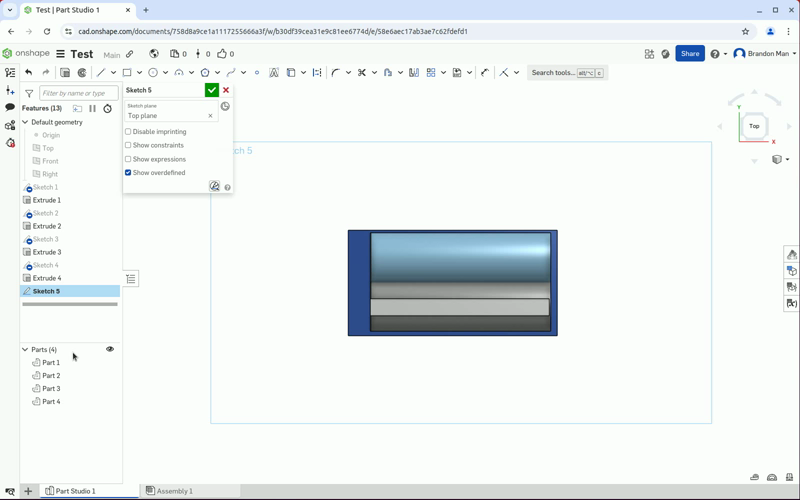
key(y)
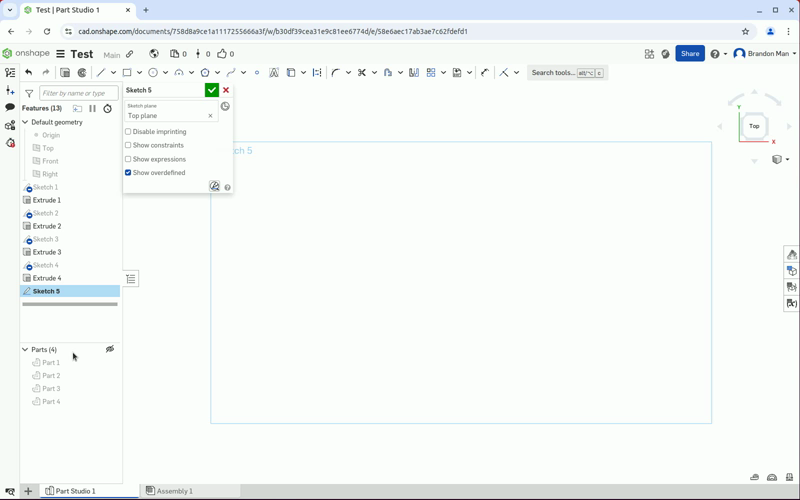
key(l)
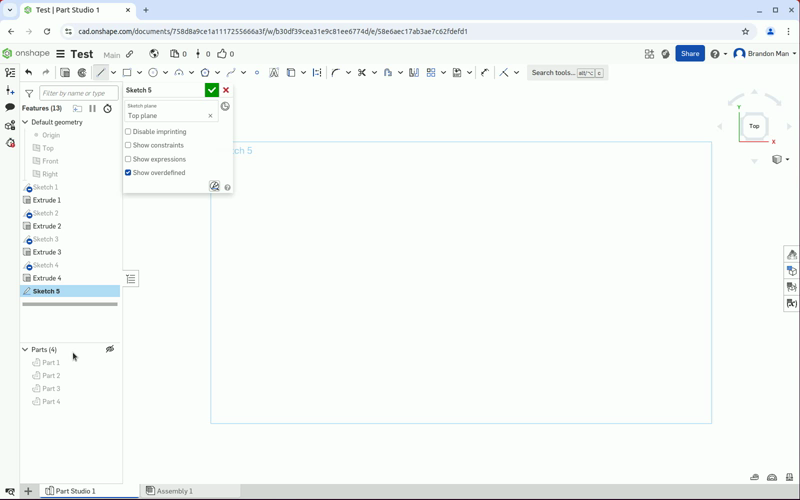
key_down(shift)
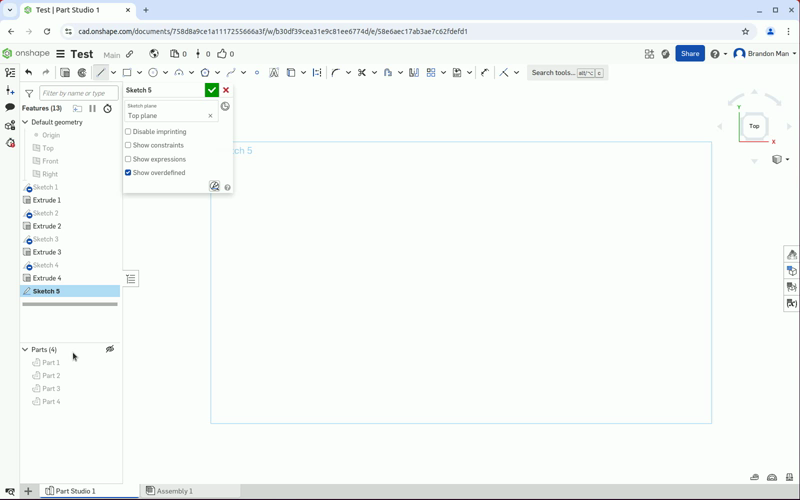
mouse_move(370, 266)
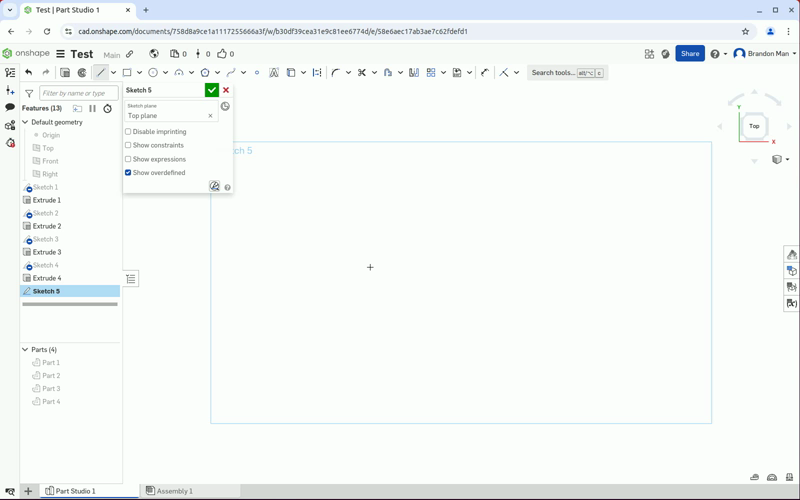
click(370, 266)
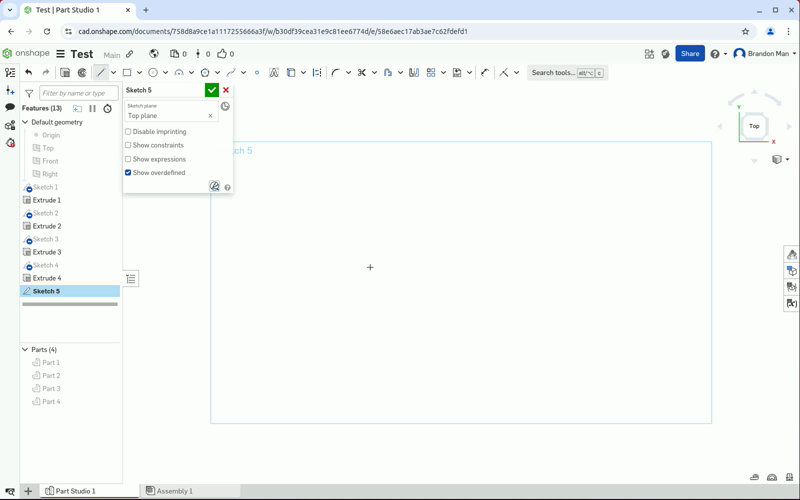
key_up(shift)
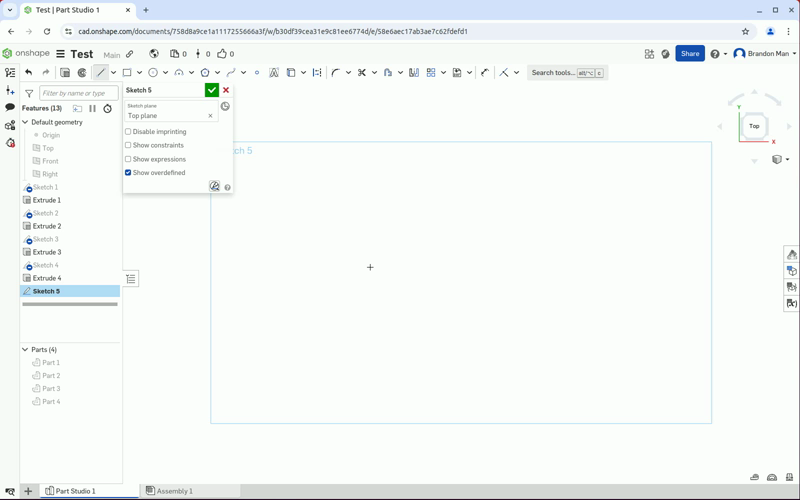
key_down(shift)
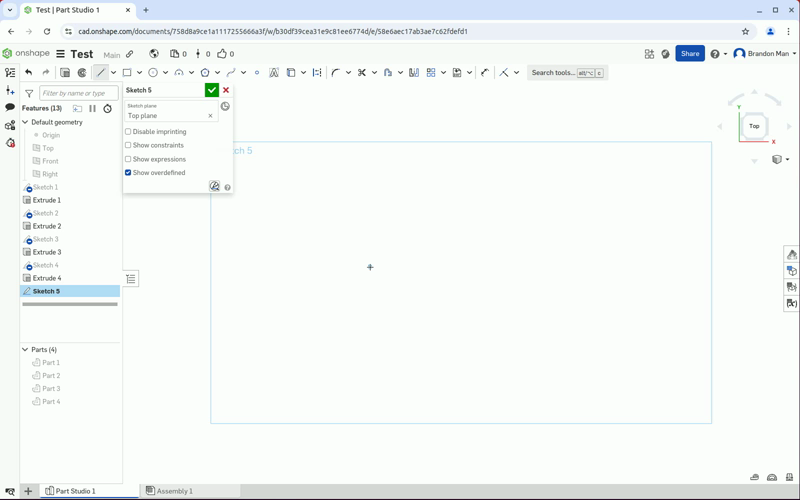
mouse_move(549, 266)
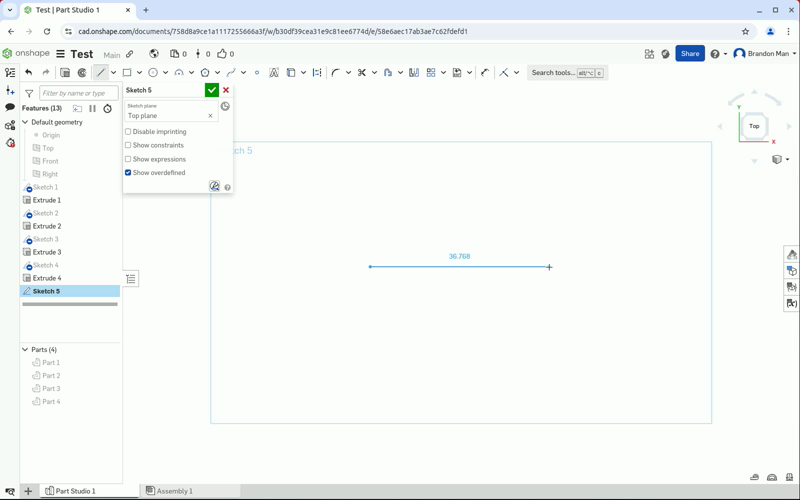
click(549, 266)
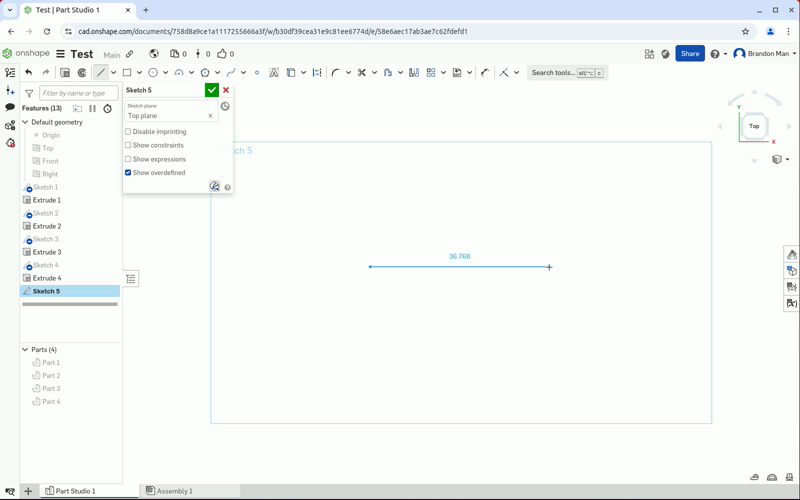
key_up(shift)
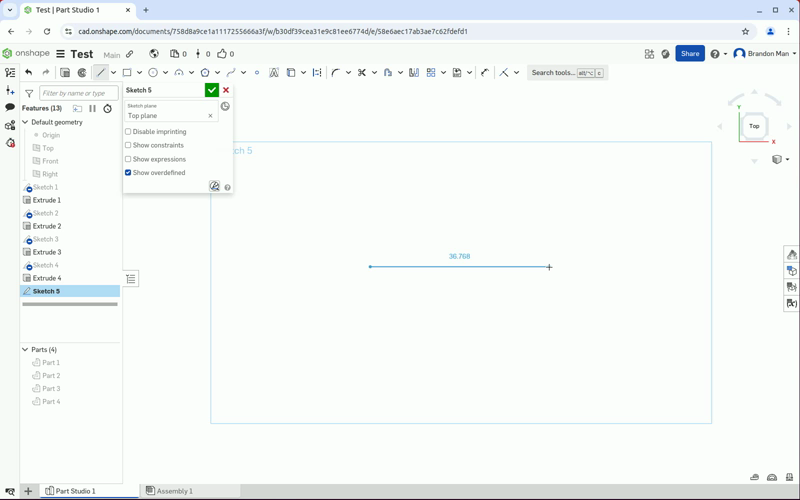
key_down(shift)
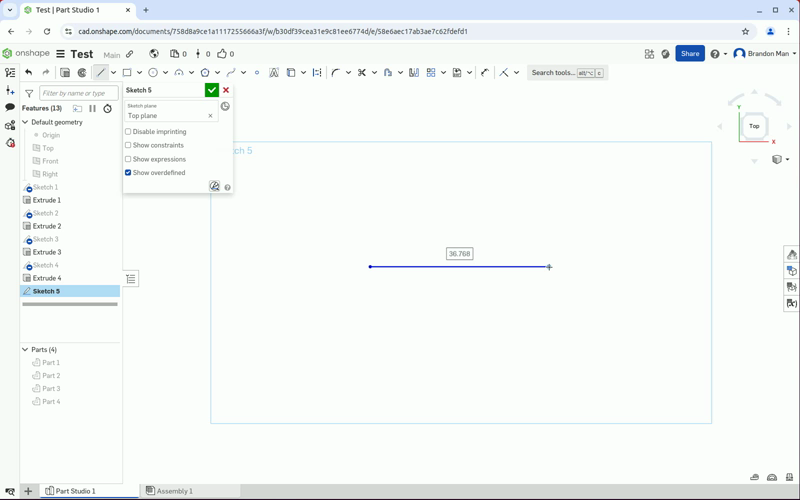
mouse_move(579, 266)
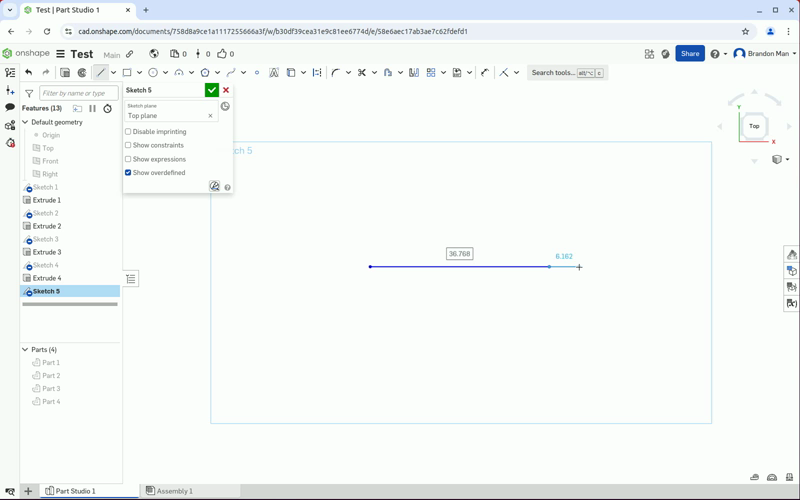
mouse_move(549, 249)
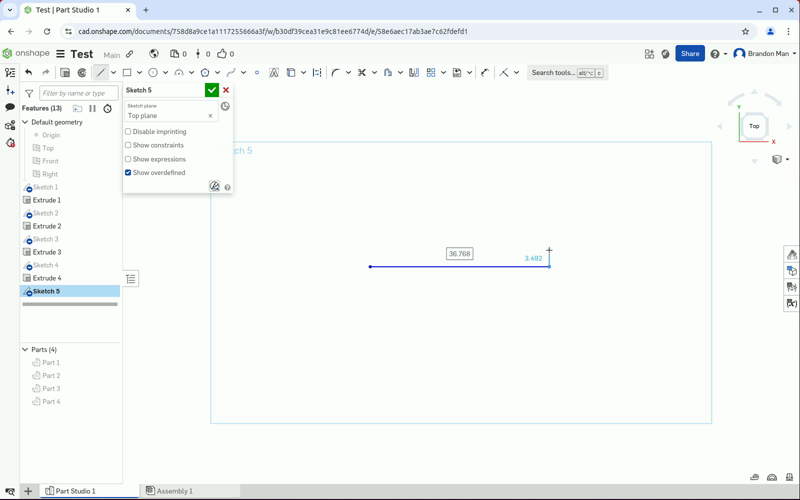
click(549, 249)
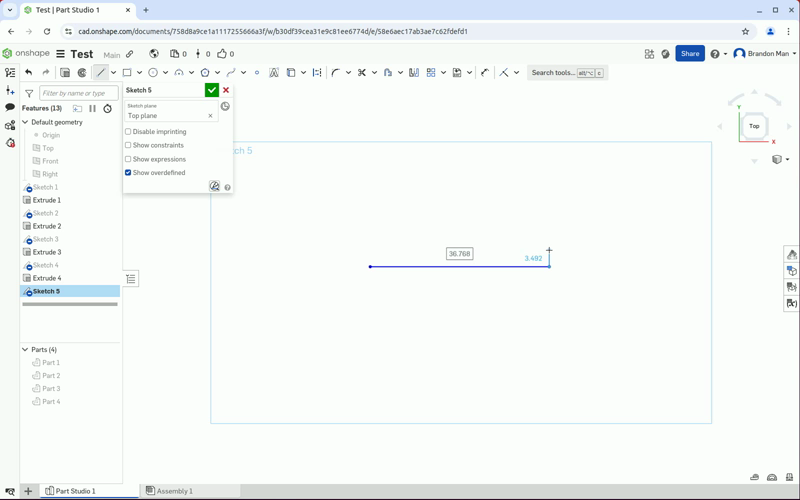
key_up(shift)
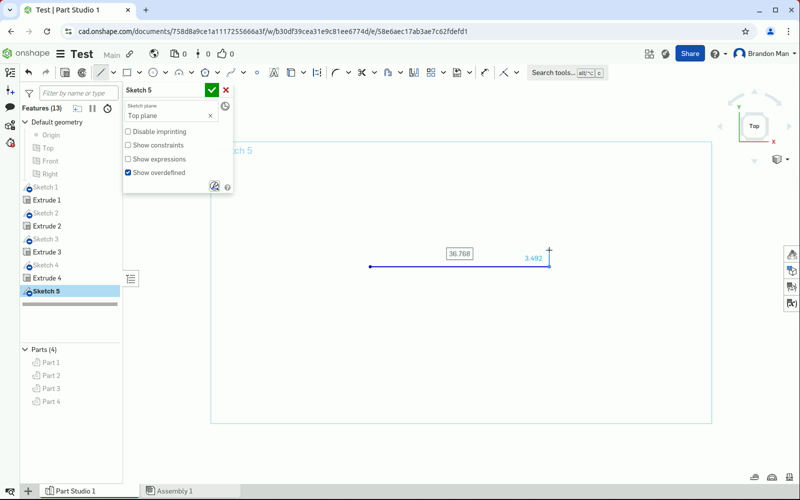
key_down(shift)
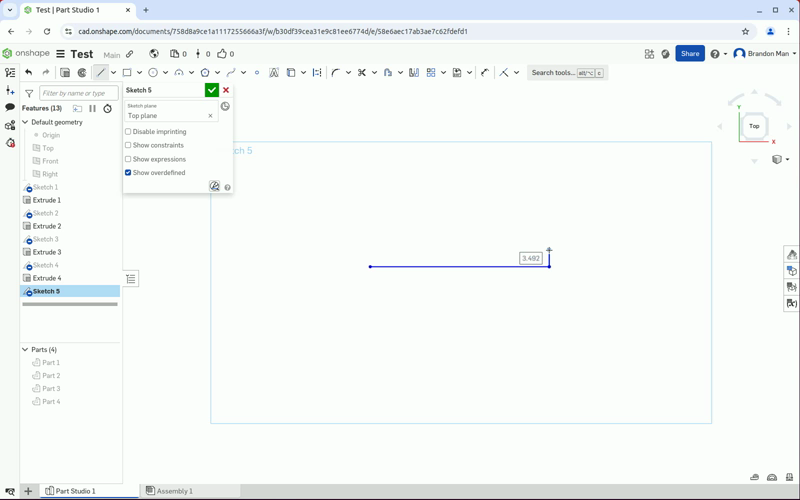
mouse_move(370, 249)
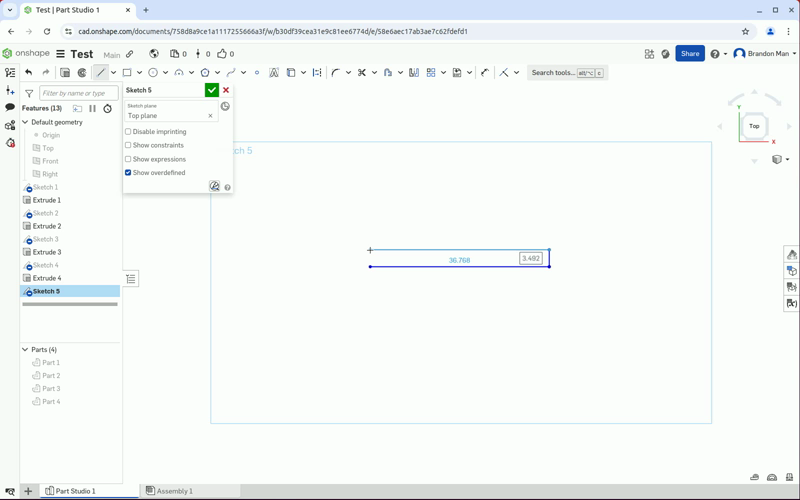
click(370, 249)
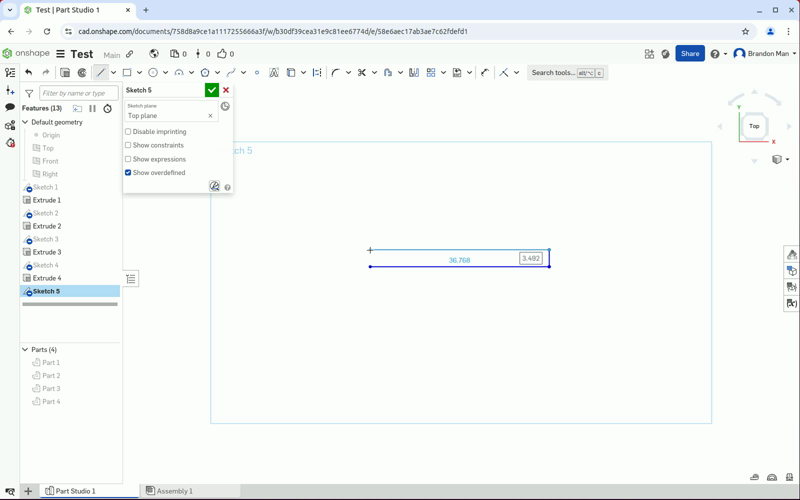
key_up(shift)
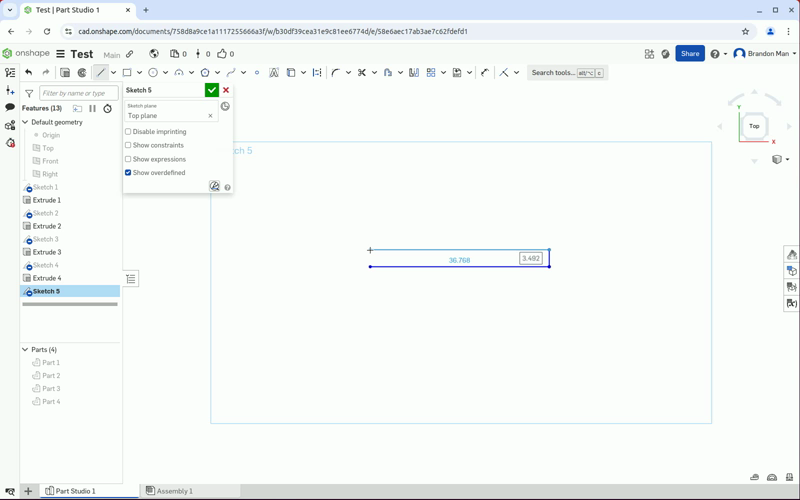
mouse_move(400, 249)
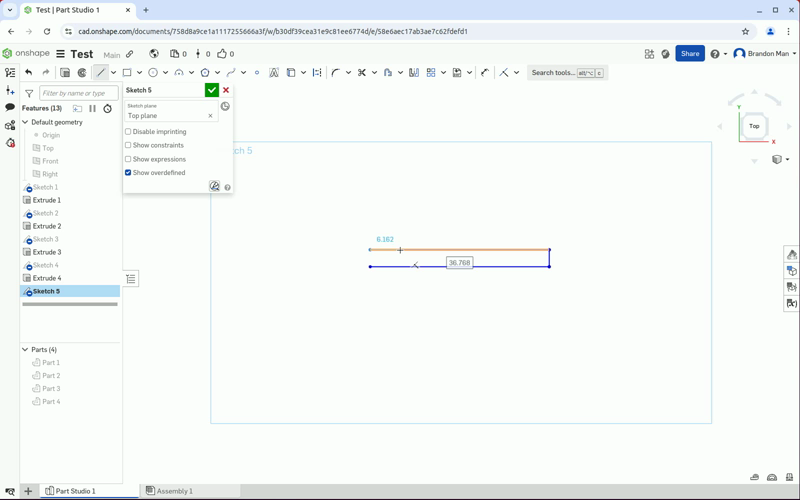
key_down(shift)
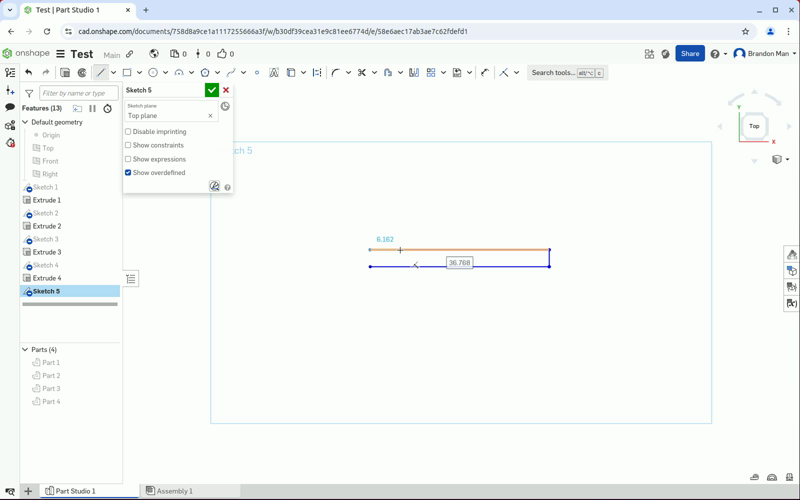
mouse_move(370, 266)
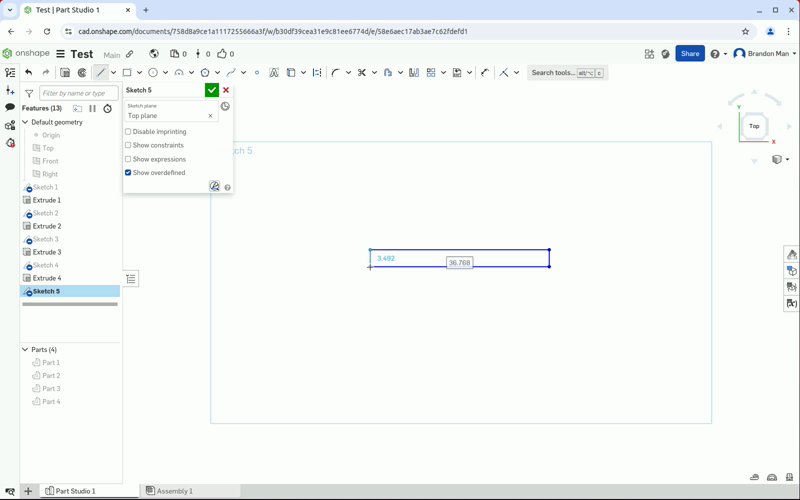
key_up(shift)
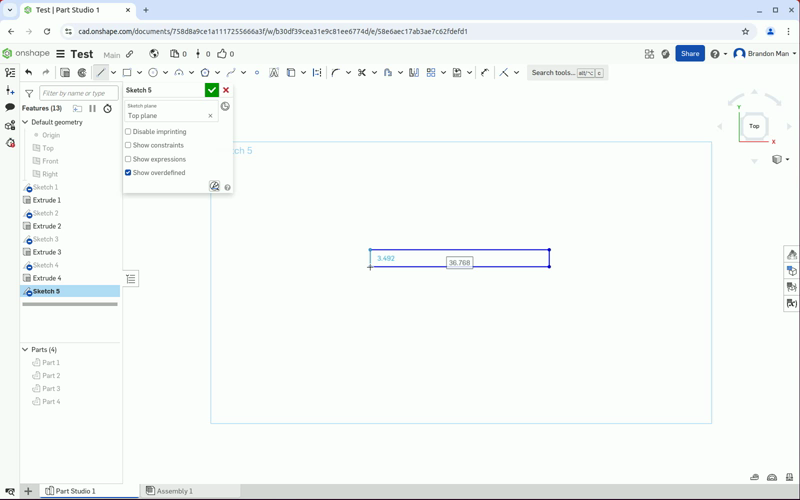
click(370, 266)
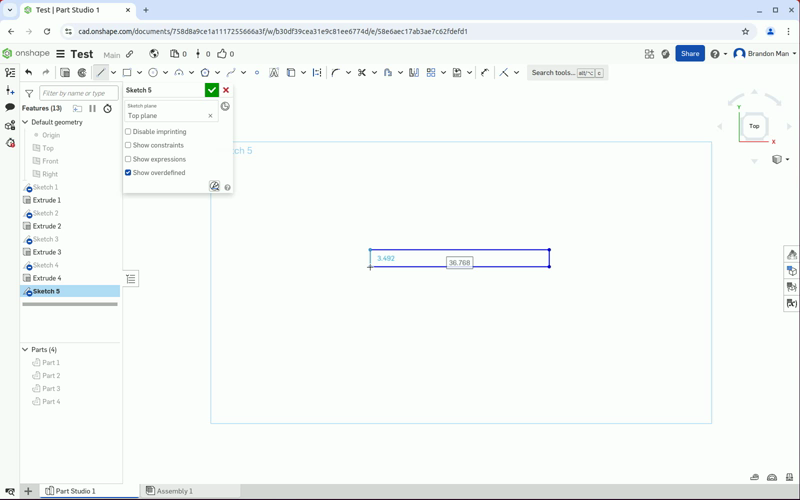
key(esc)
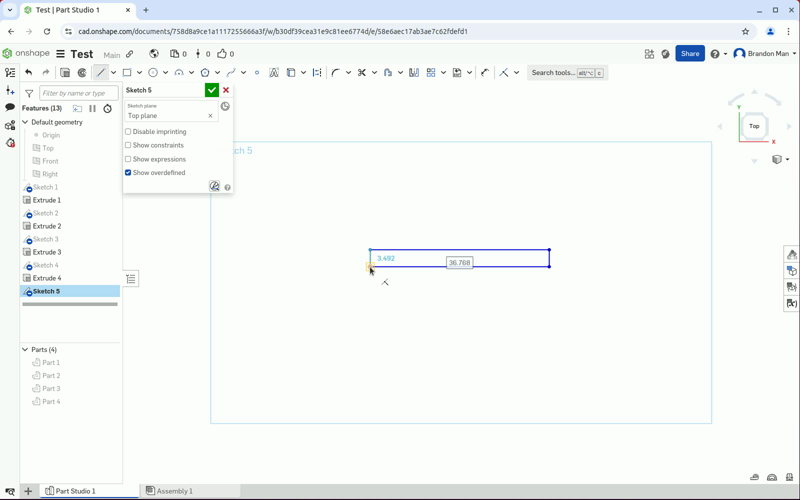
mouse_move(390, 252)
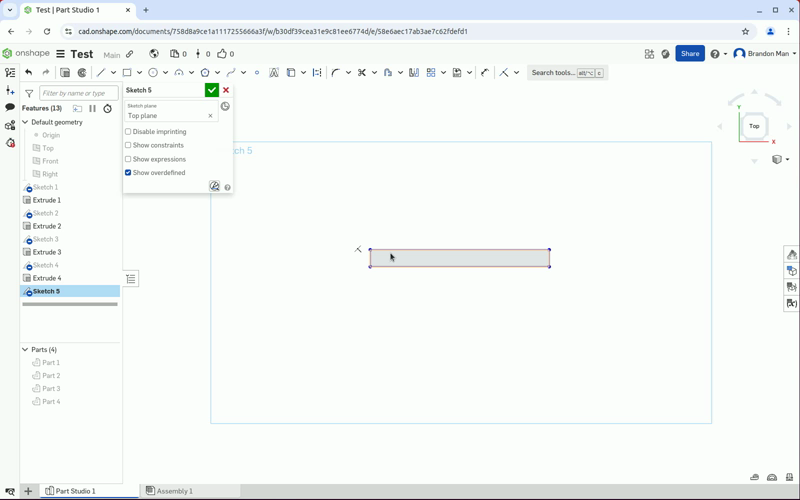
click(390, 252)
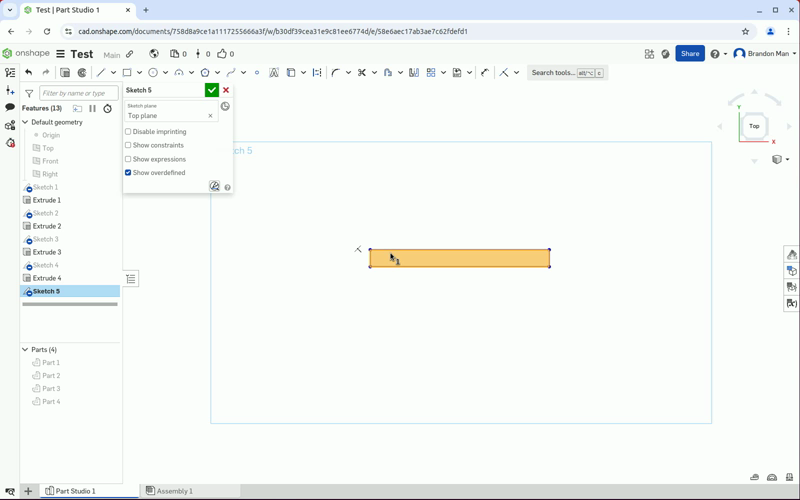
mouse_move(73, 352)
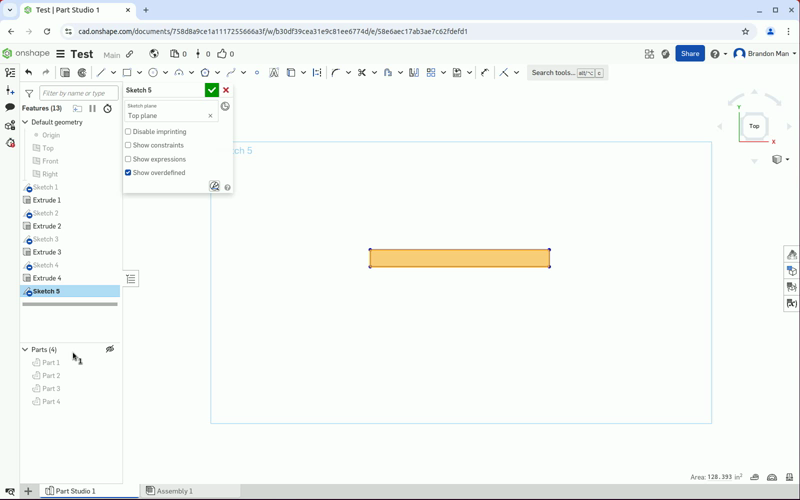
key(shift+y)
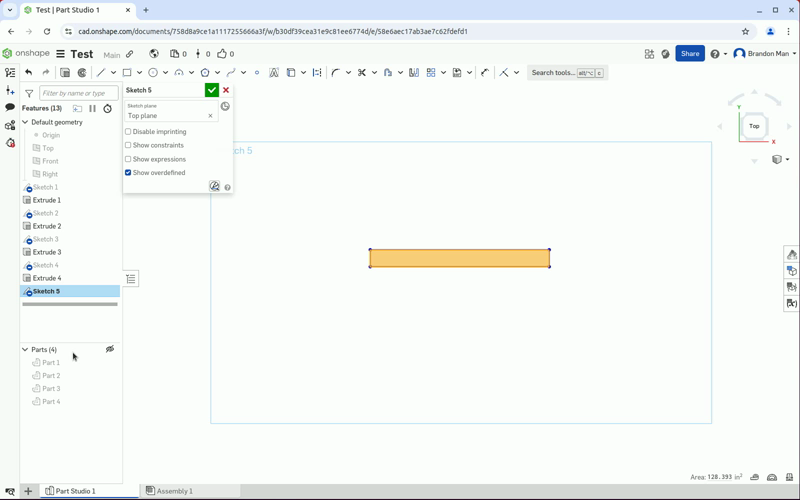
key(shift+e)
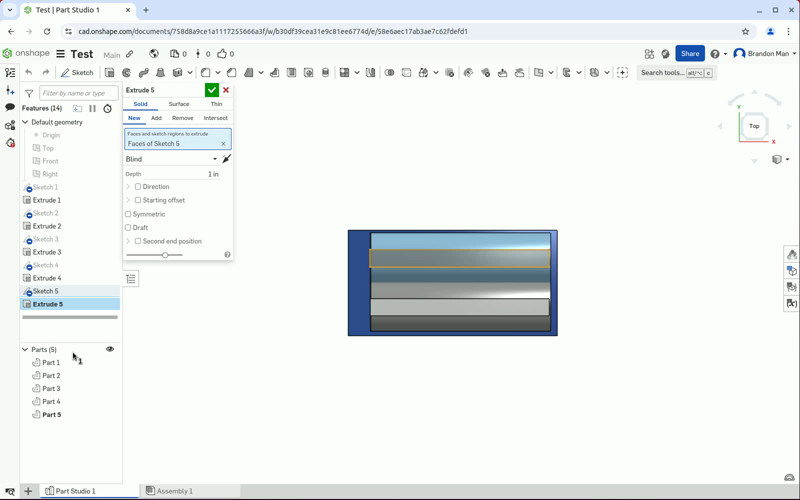
mouse_move(143, 106)
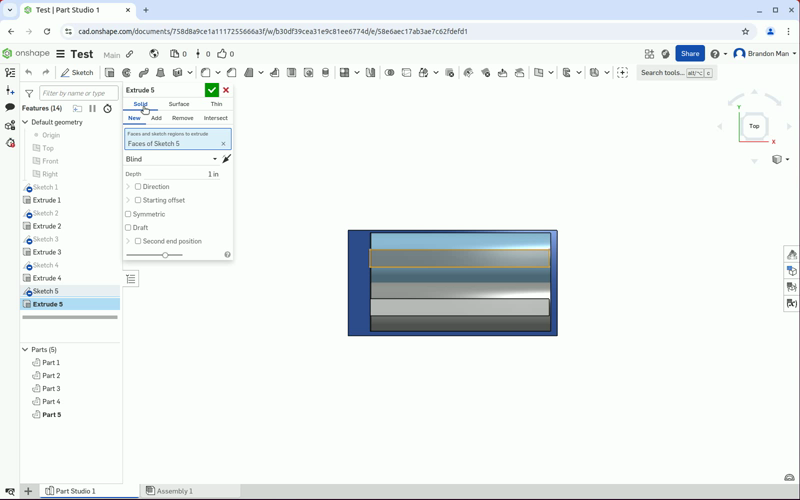
click(143, 106)
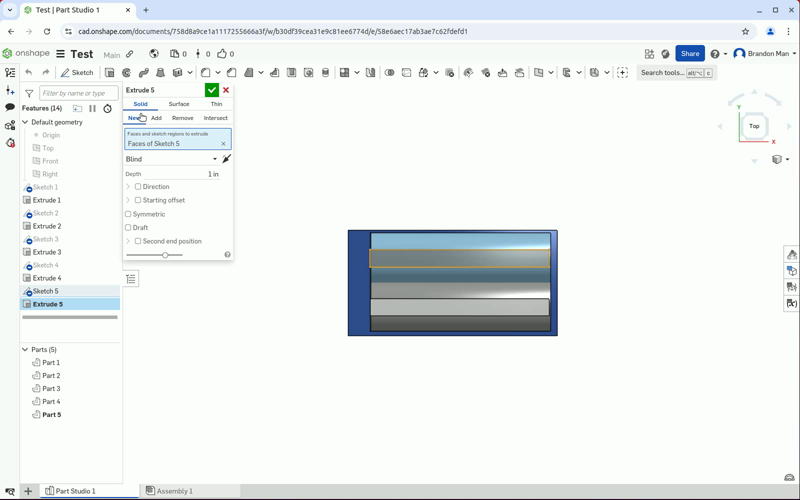
mouse_move(137, 120)
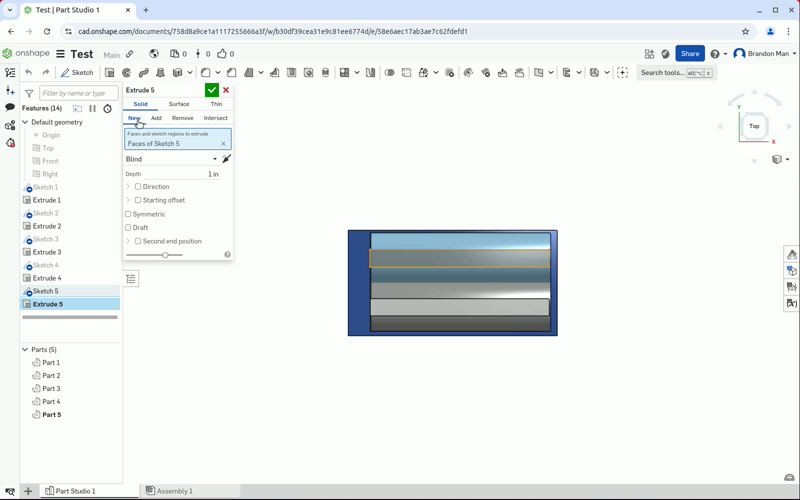
click(137, 120)
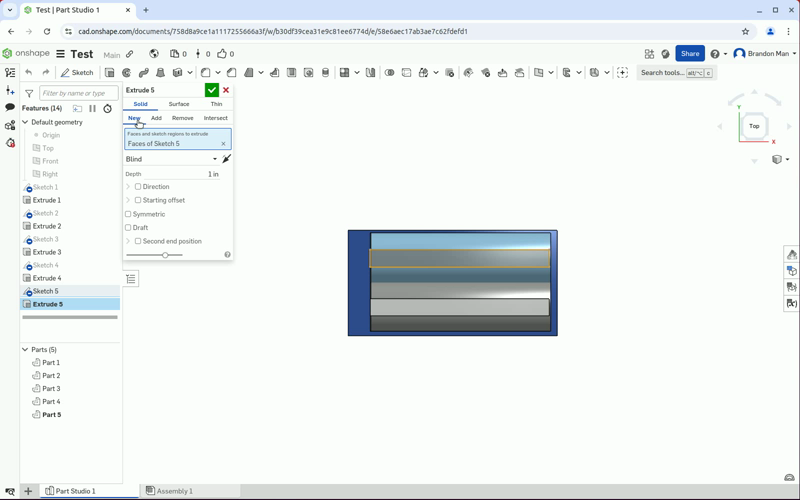
key(tab, 4)
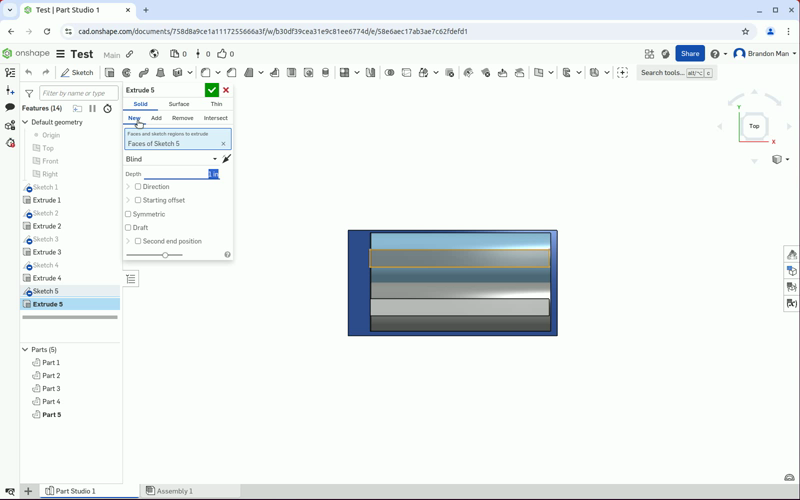
text(1.685)
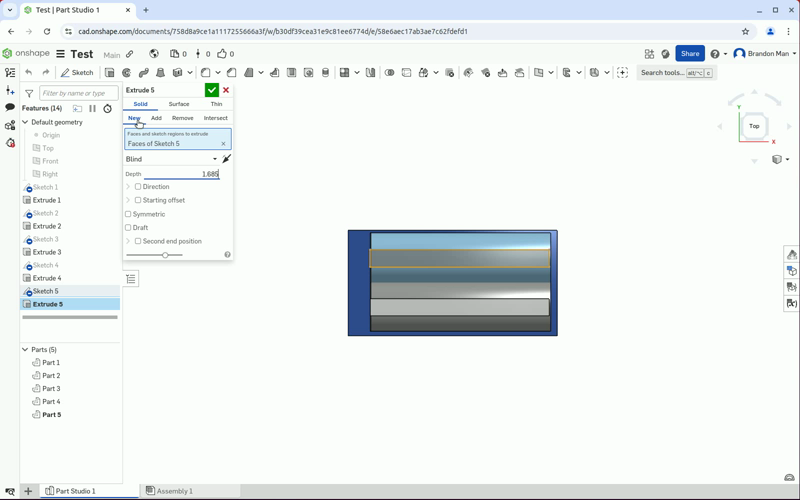
key(enter)
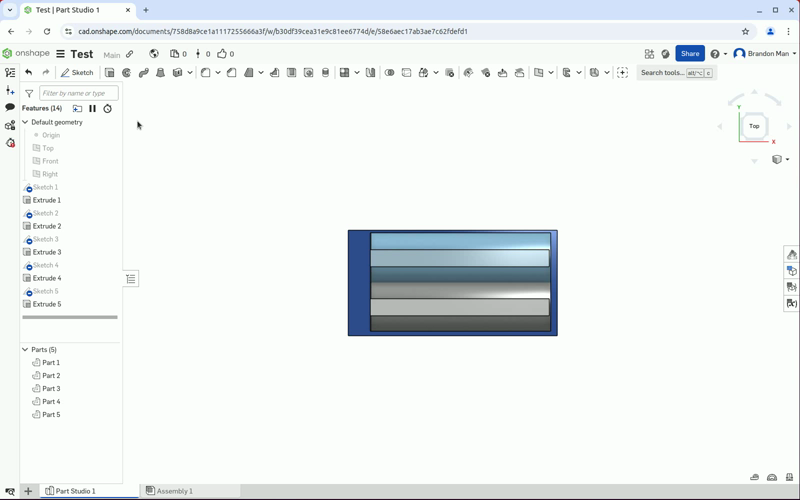
key(shift+h)
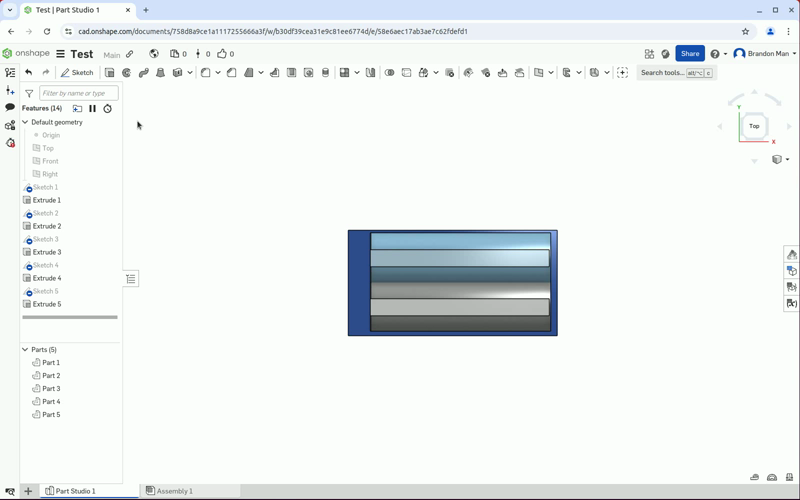
key(shift+h)
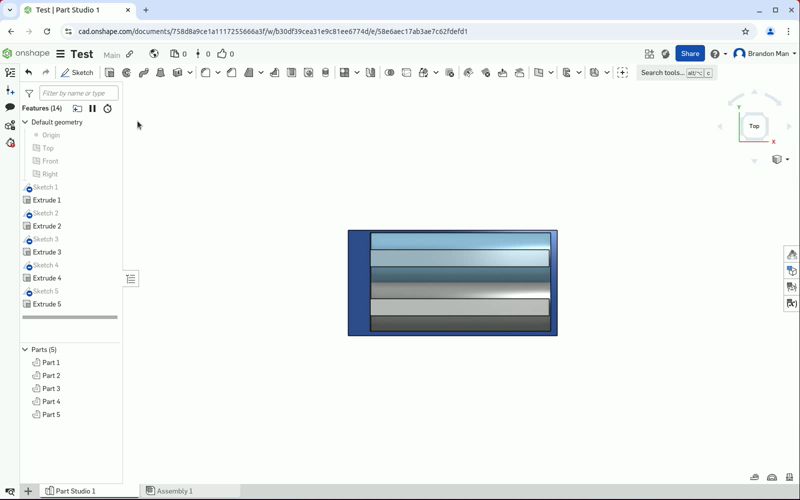
mouse_move(73, 189)
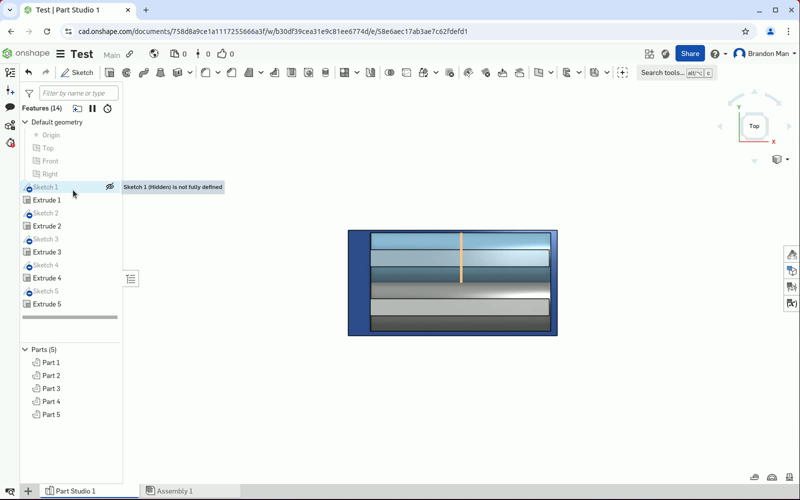
click(73, 189)
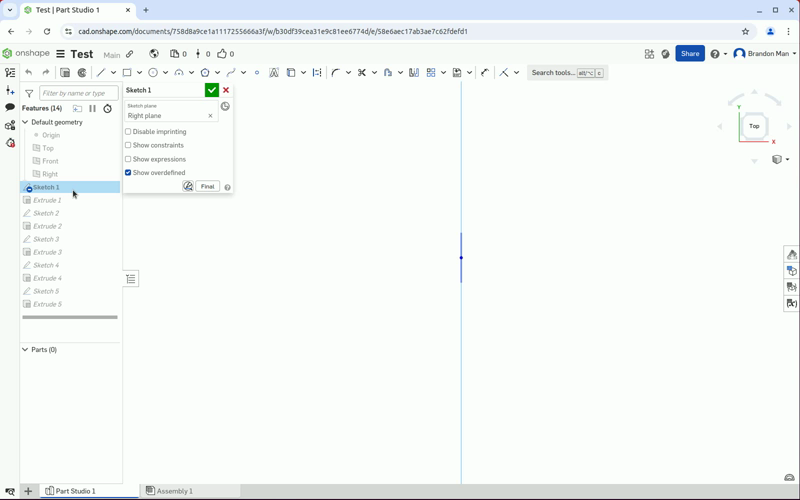
mouse_move(229, 92)
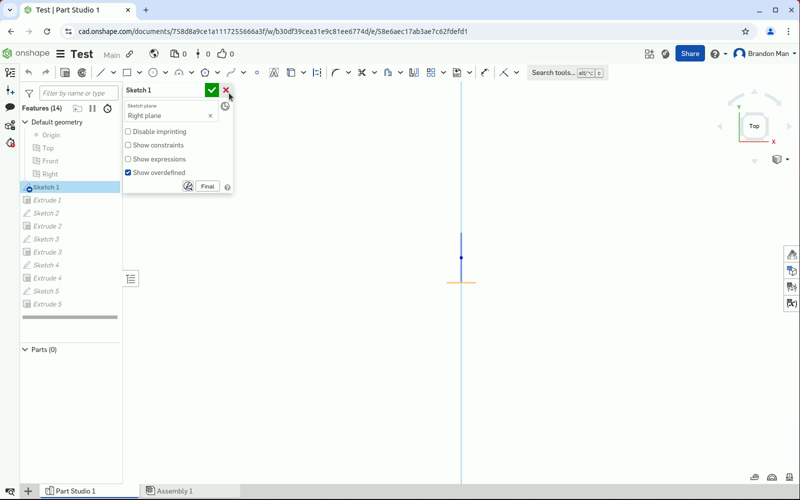
click(229, 92)
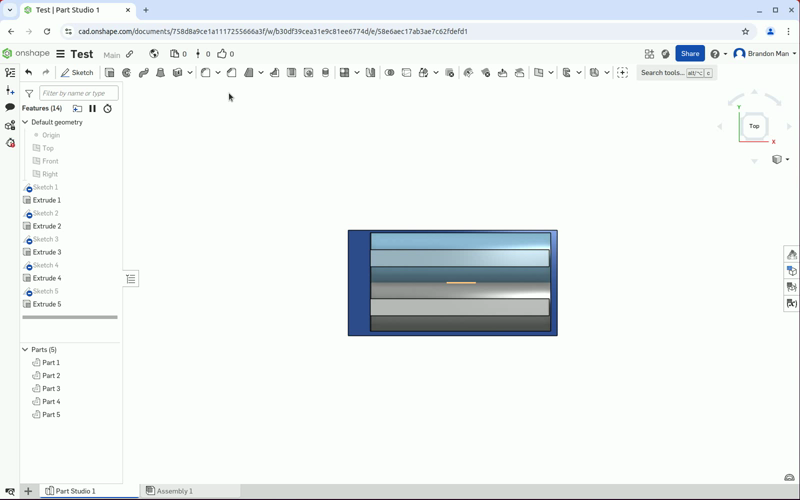
mouse_move(541, 75)
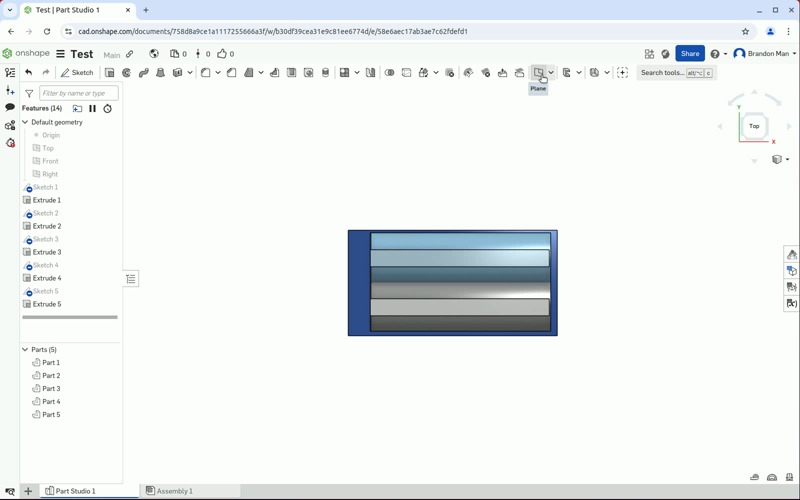
click(541, 75)
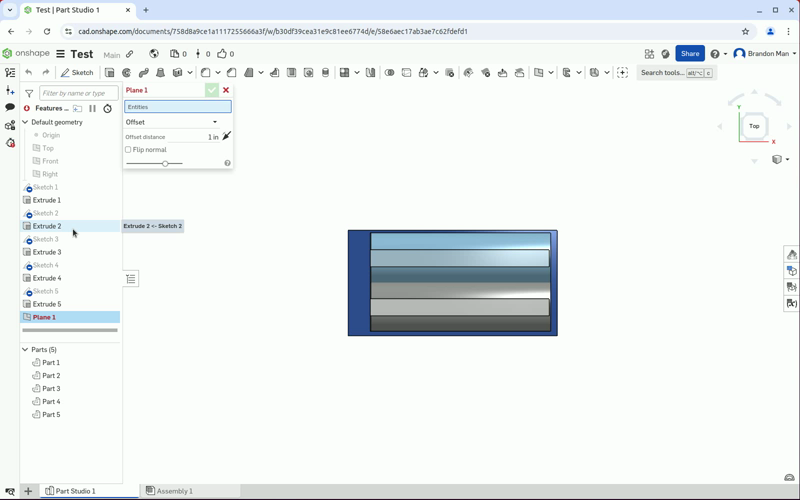
scroll(3)
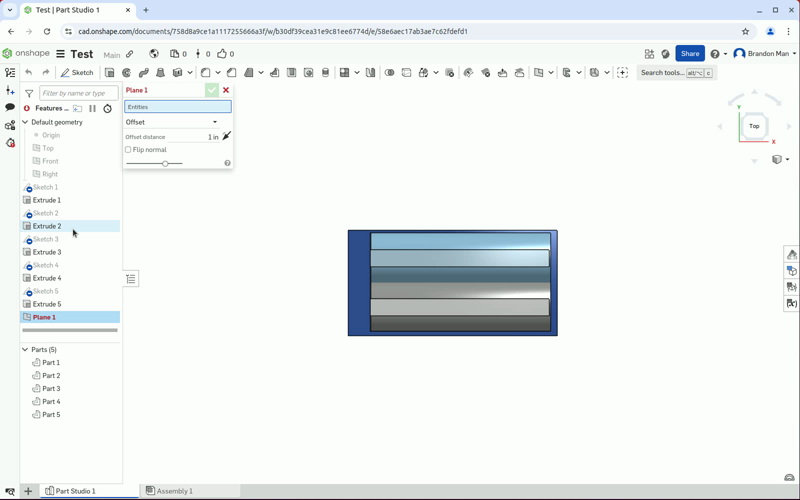
mouse_move(73, 150)
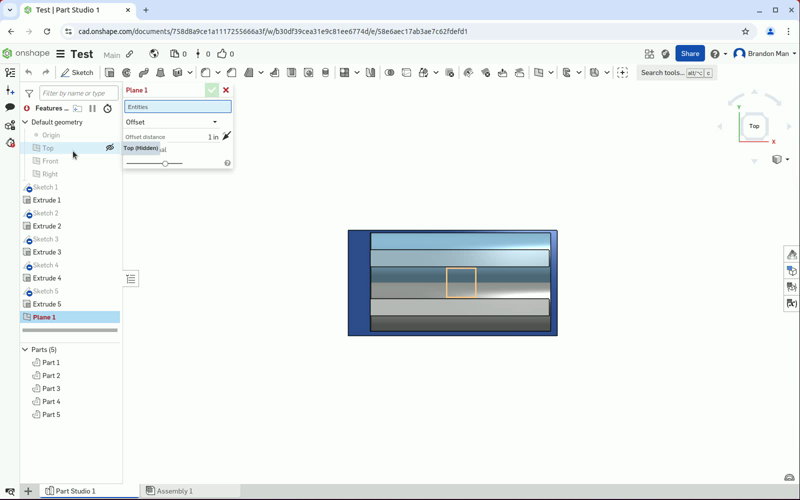
click(73, 150)
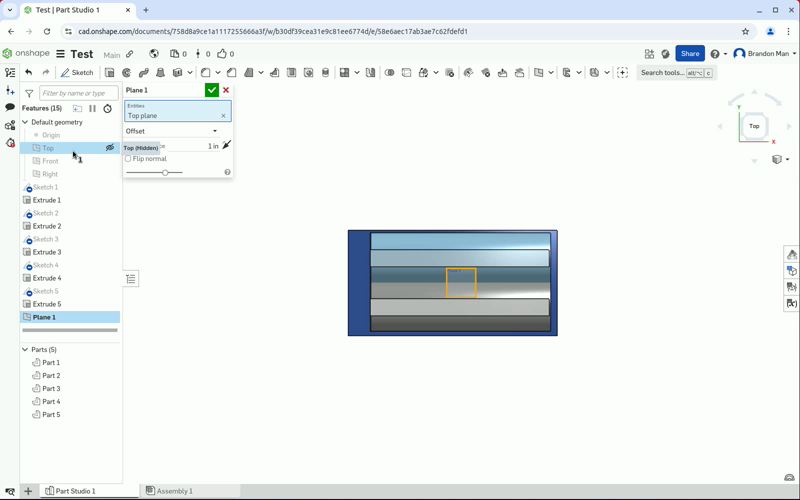
key(tab, 2)
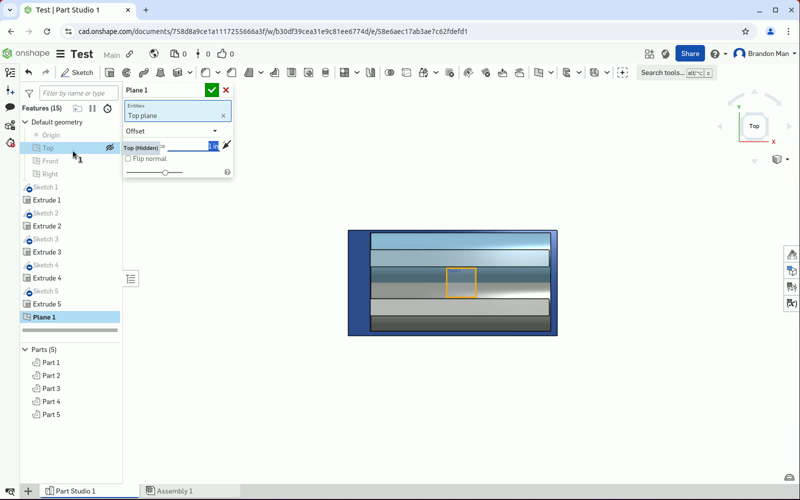
text(1.695)
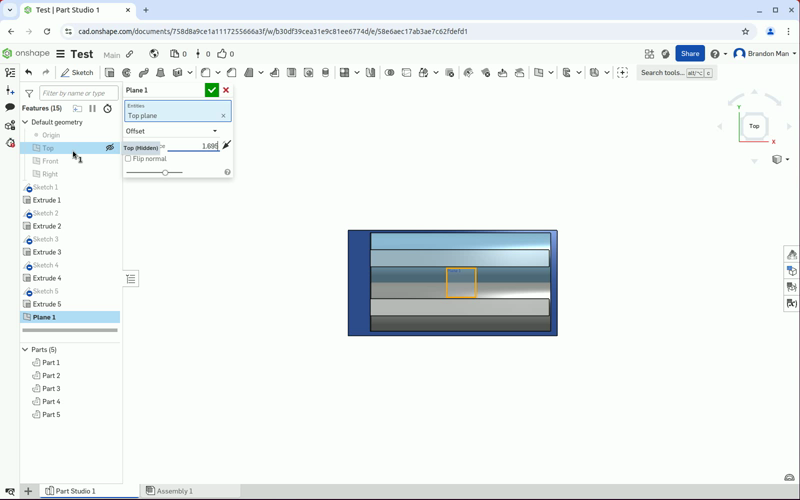
key(enter, 2)
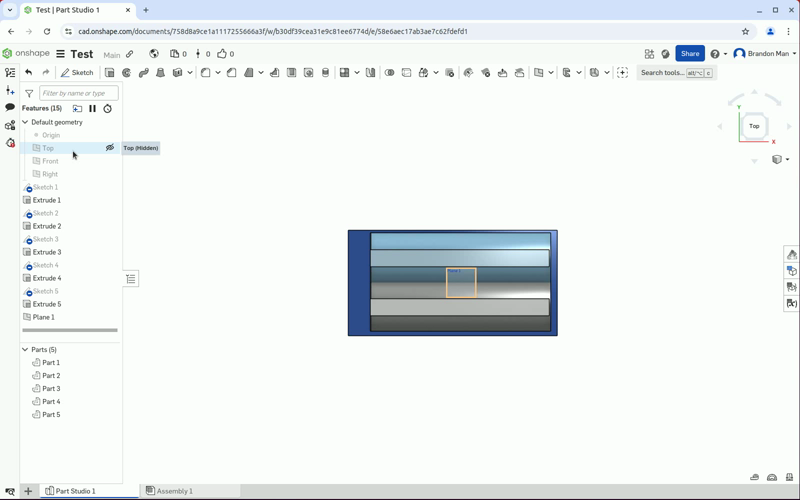
key(shift+s)
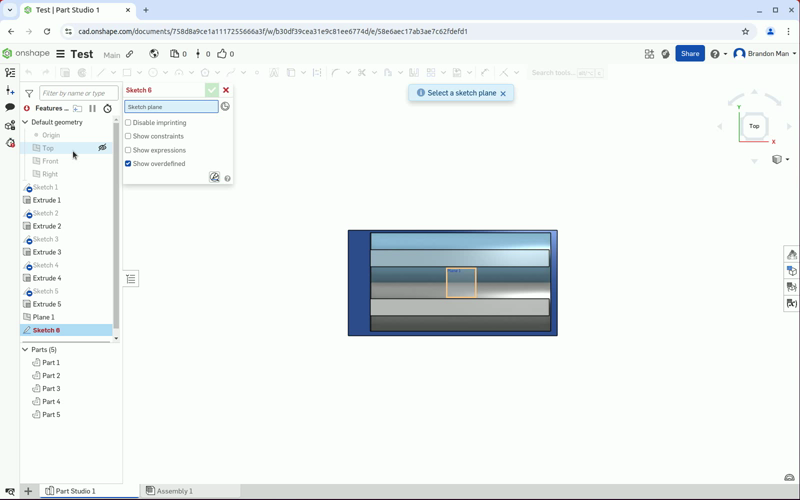
mouse_move(69, 319)
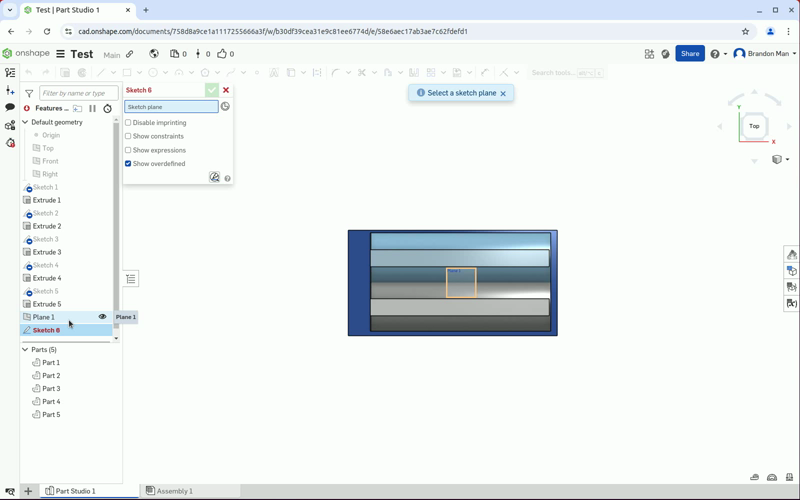
click(69, 319)
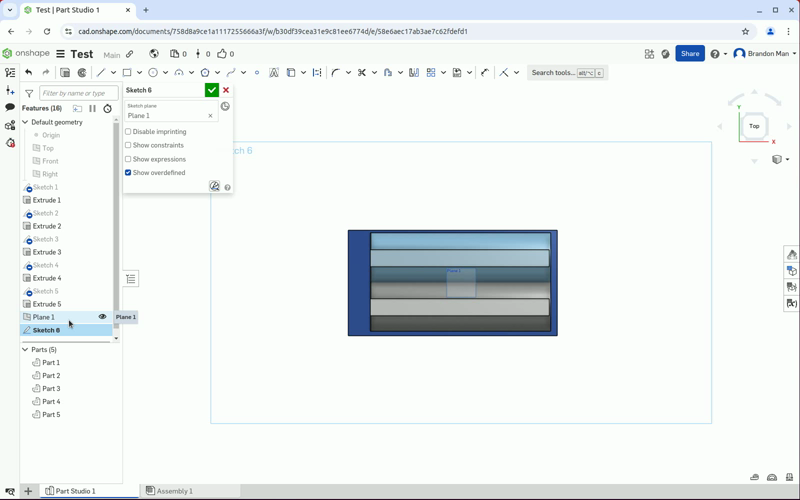
mouse_move(73, 352)
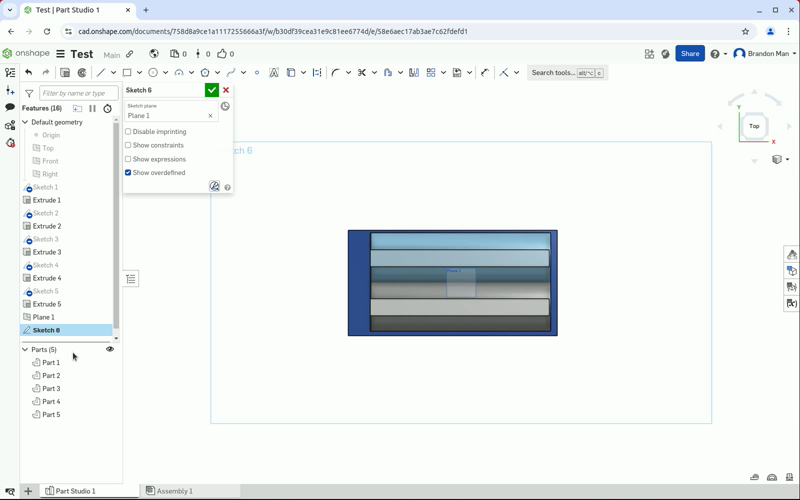
key(y)
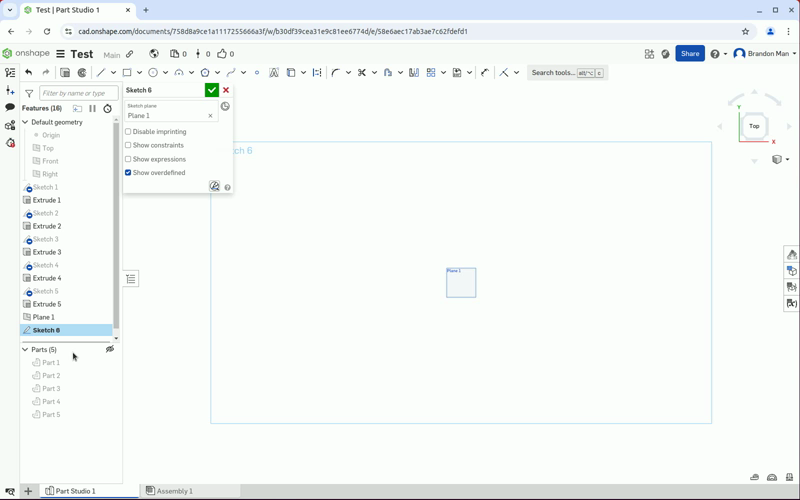
key(l)
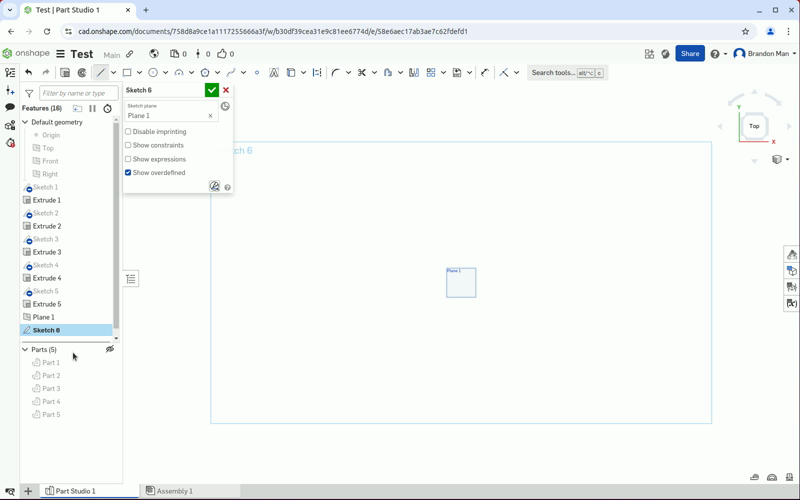
key_down(shift)
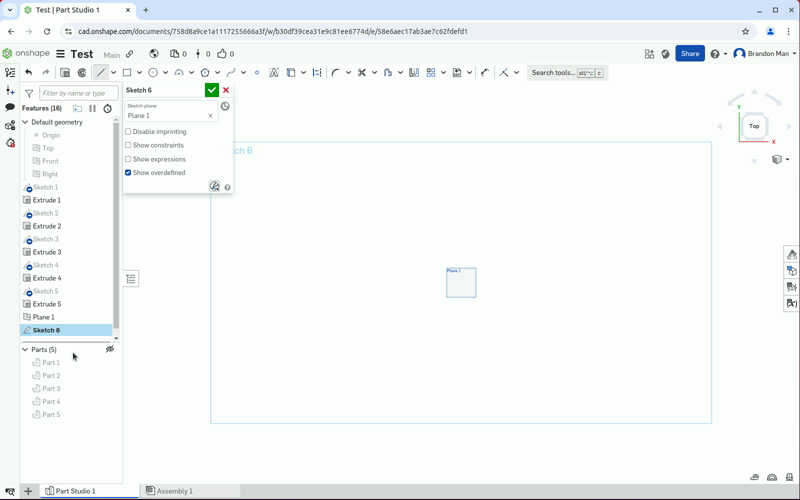
mouse_move(348, 230)
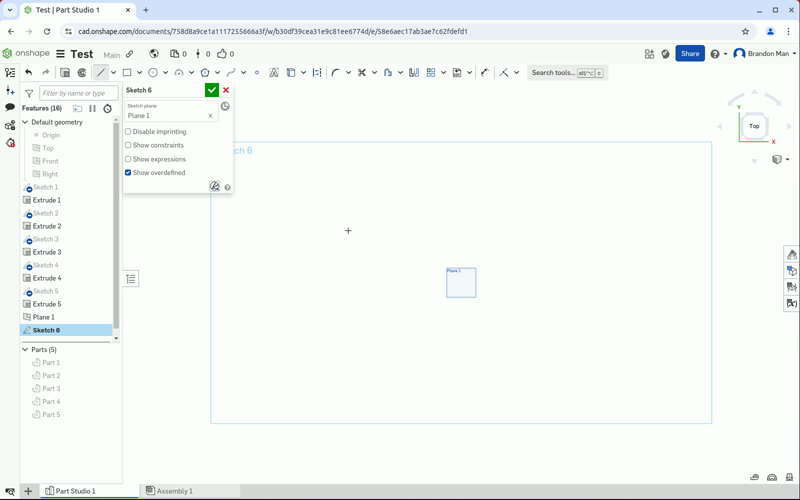
click(348, 230)
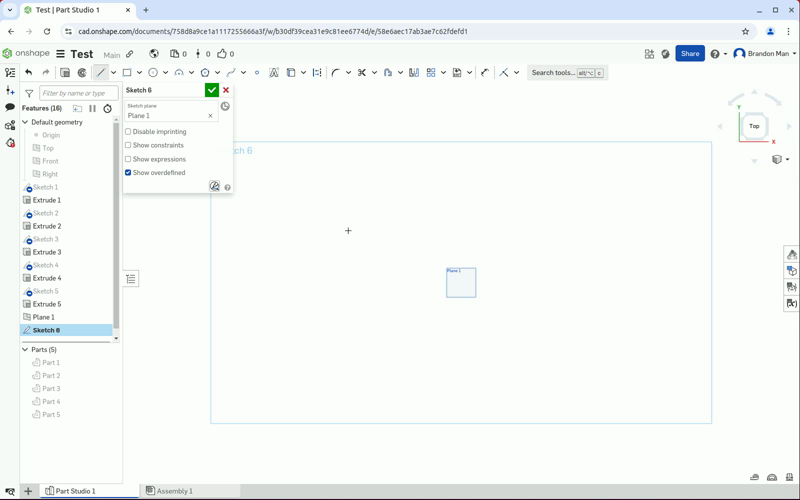
key_up(shift)
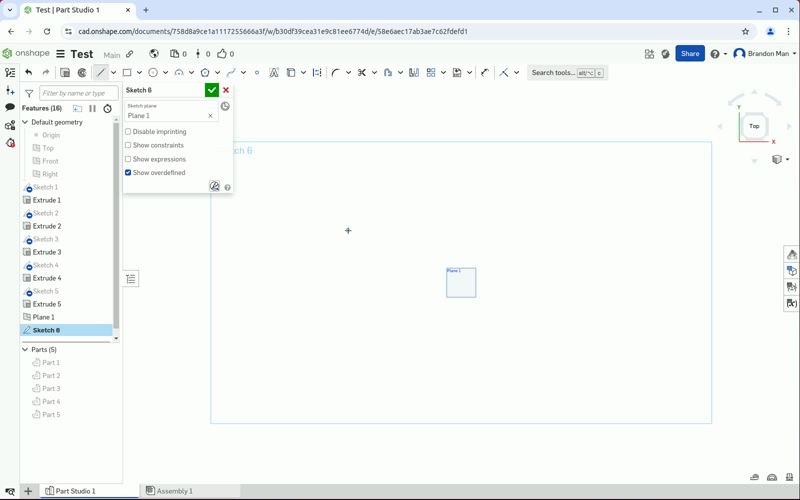
key_down(shift)
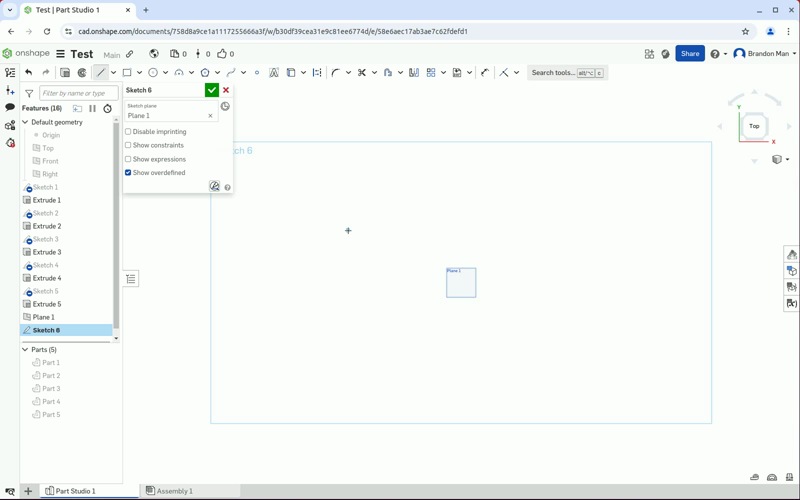
mouse_move(557, 230)
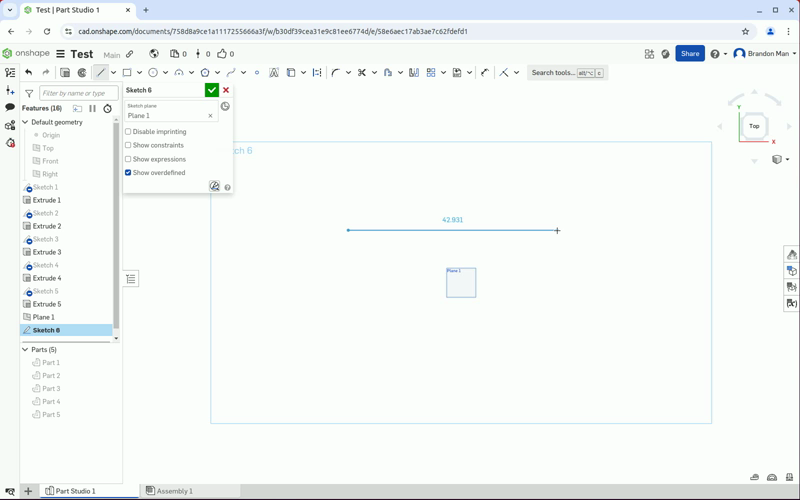
click(557, 230)
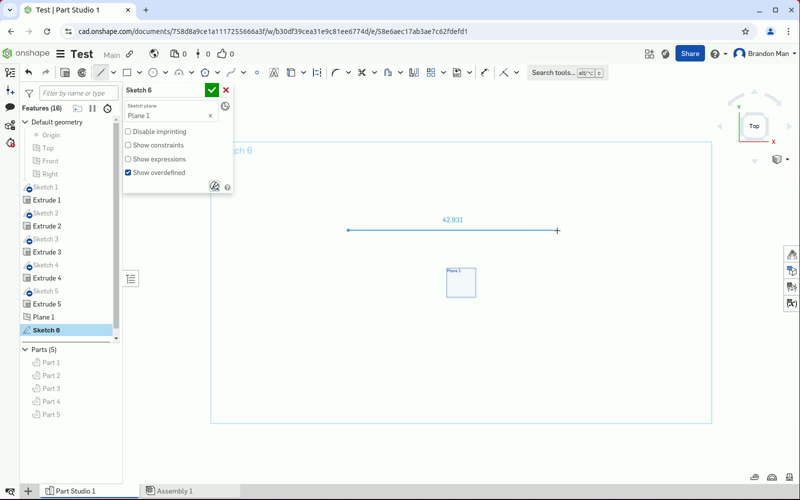
key_up(shift)
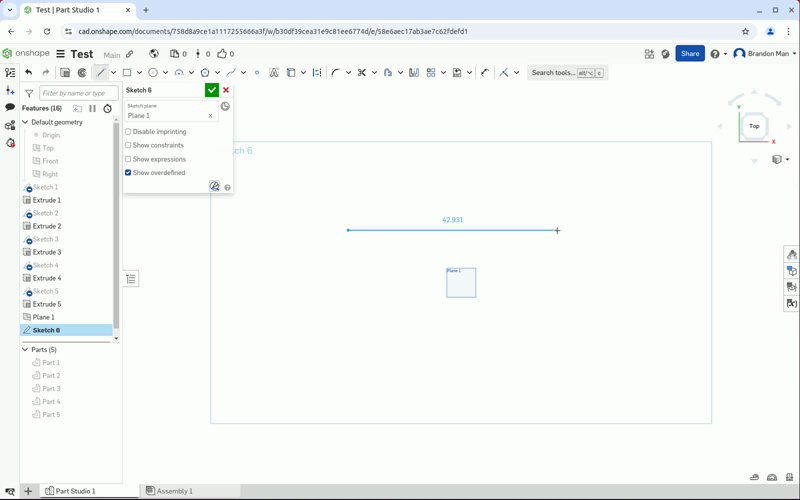
key_down(shift)
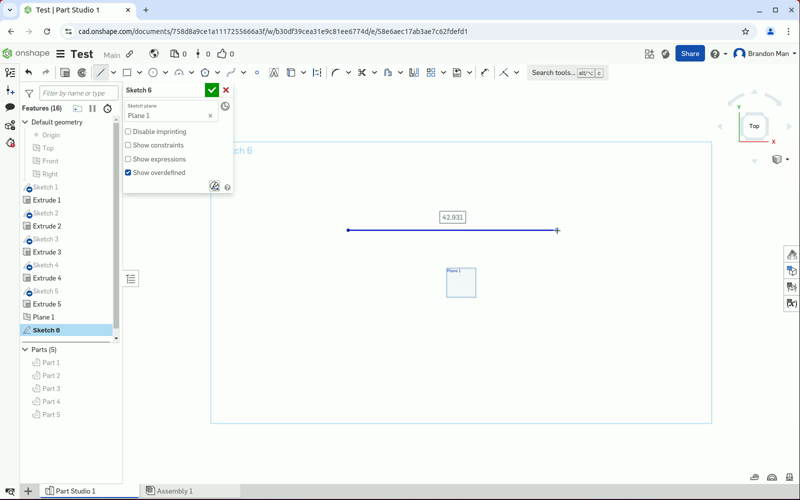
mouse_move(587, 230)
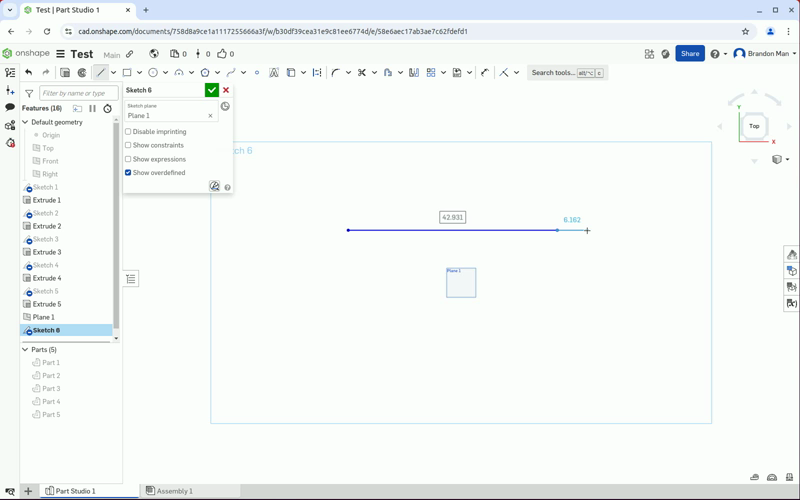
mouse_move(557, 205)
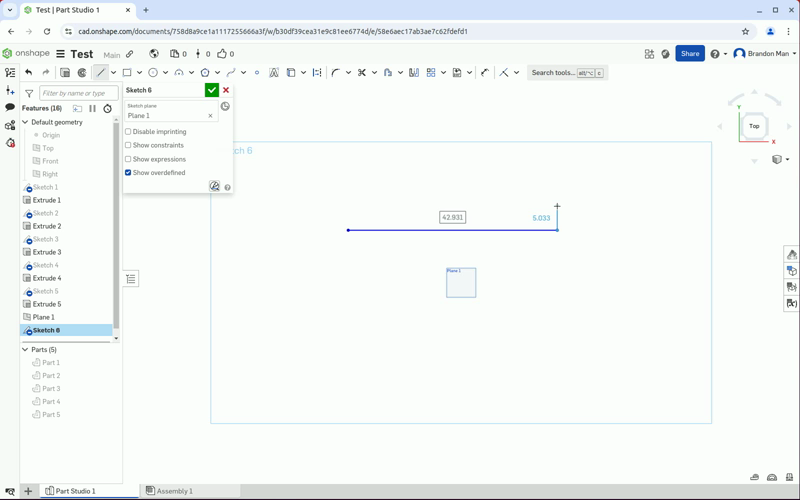
click(557, 205)
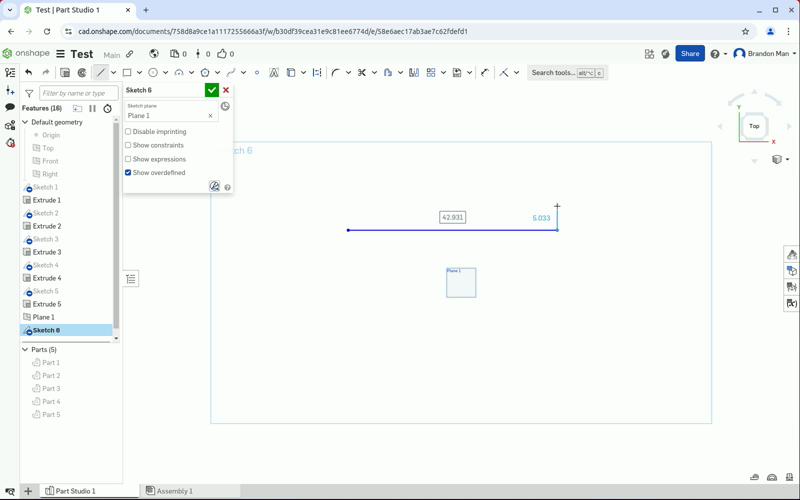
key_up(shift)
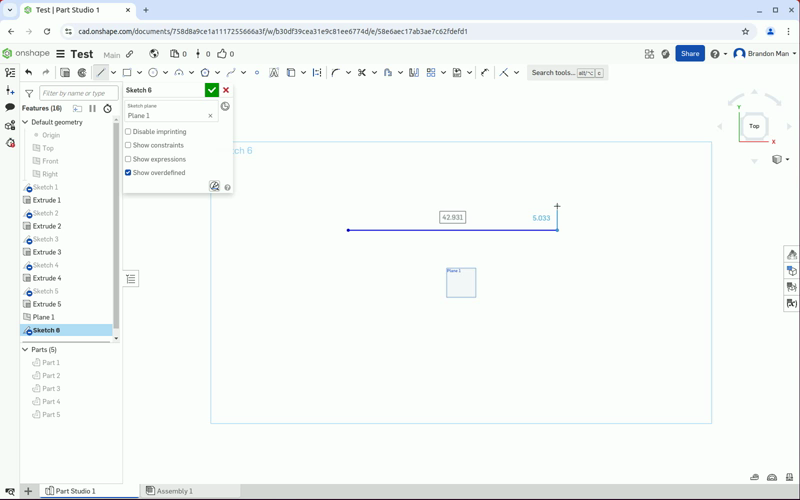
key_down(shift)
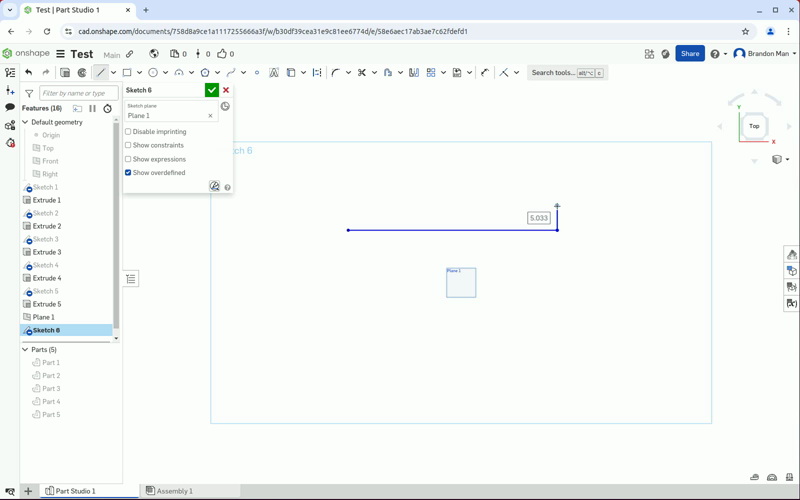
mouse_move(348, 205)
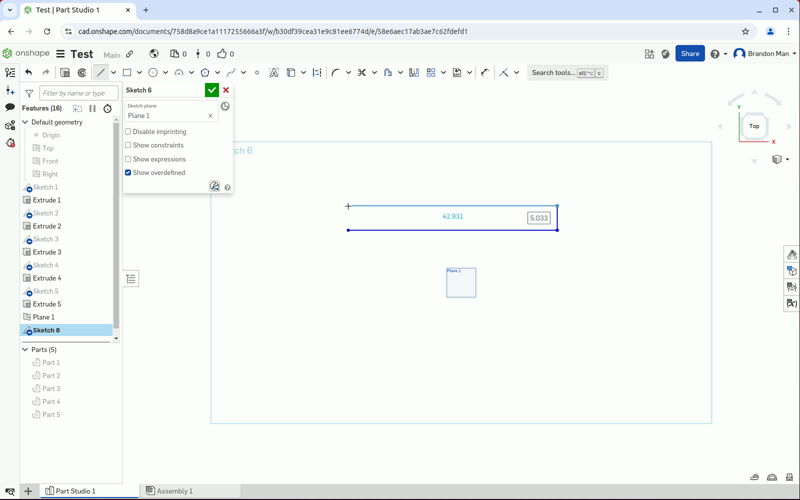
click(348, 205)
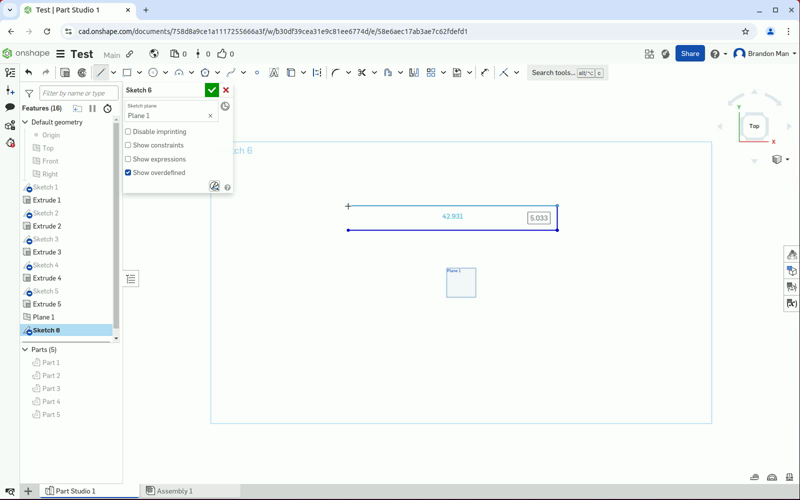
key_up(shift)
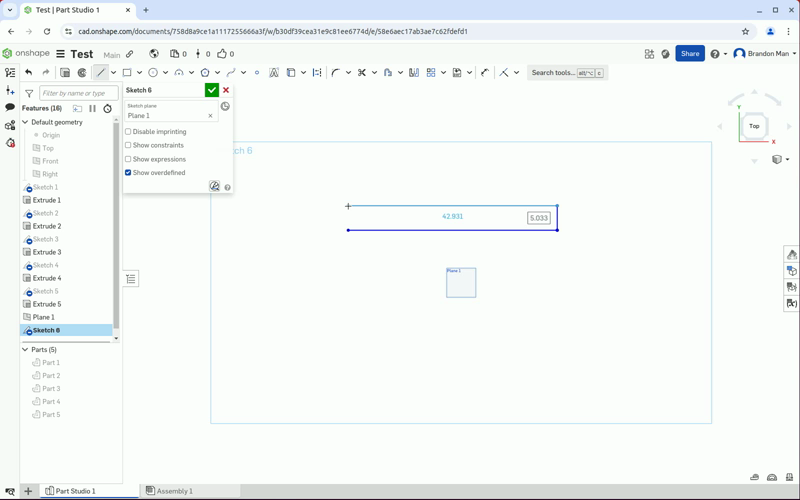
mouse_move(378, 205)
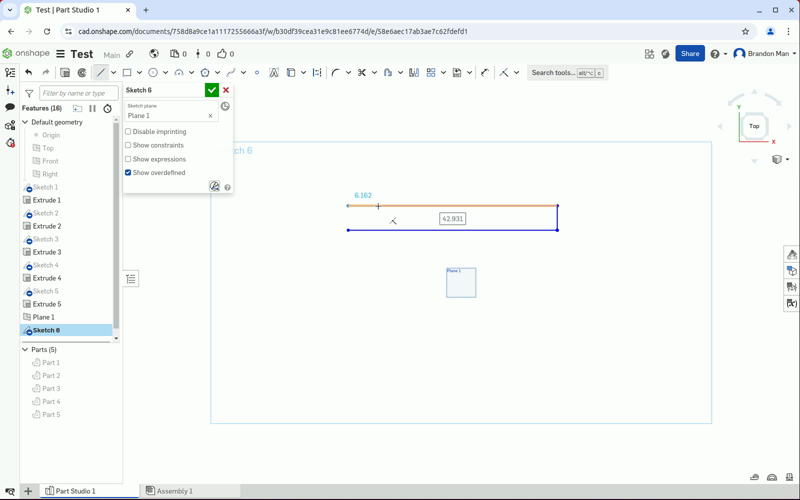
key_down(shift)
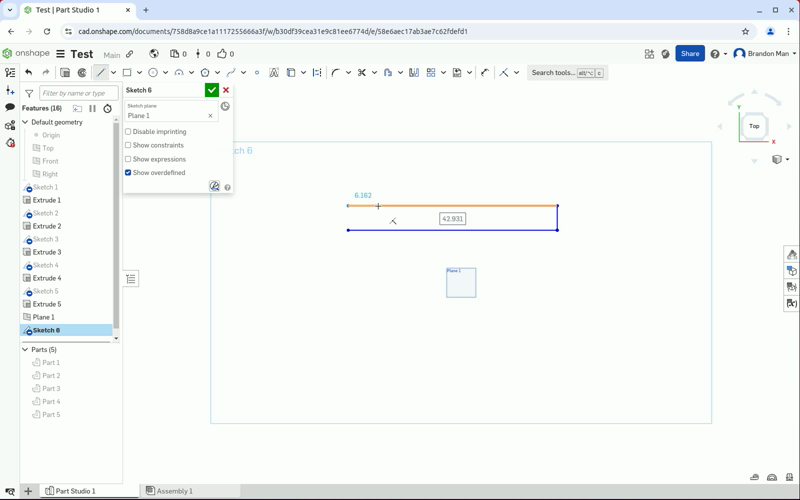
mouse_move(348, 230)
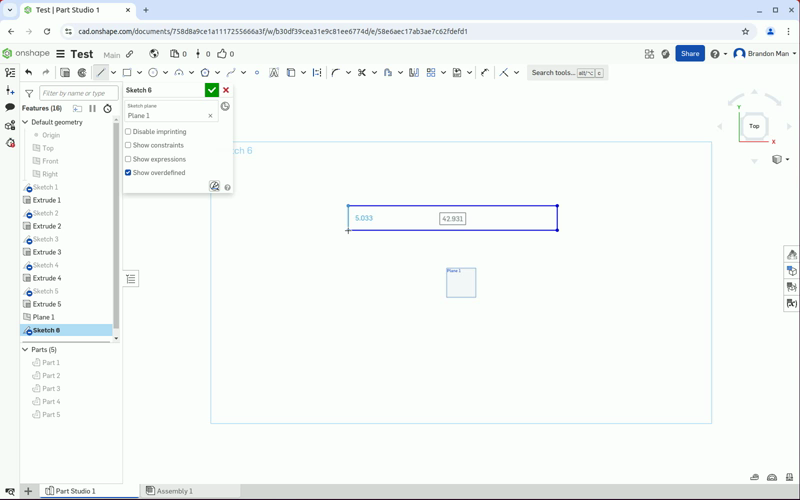
key_up(shift)
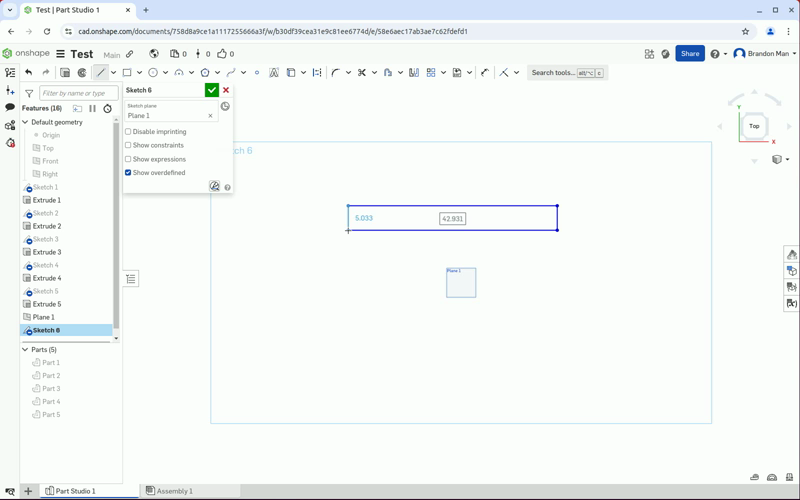
click(348, 230)
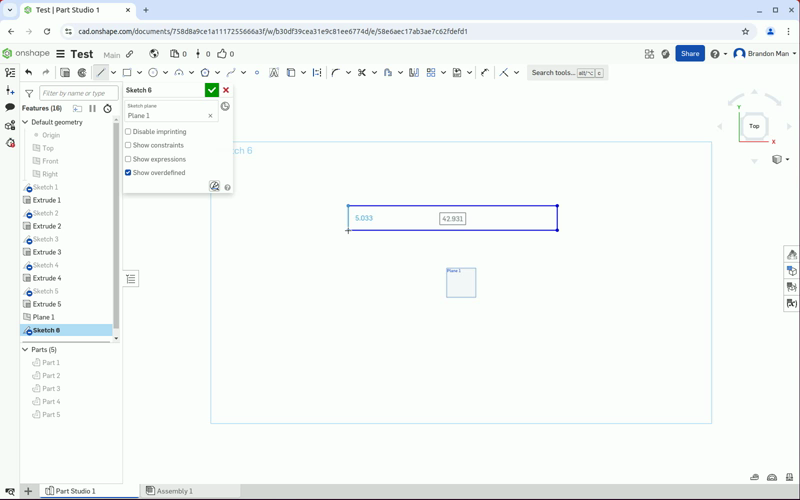
key(esc)
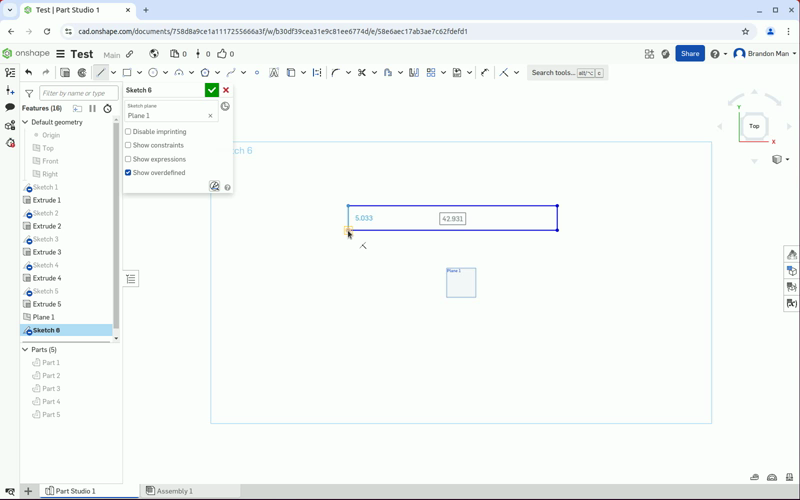
mouse_move(413, 223)
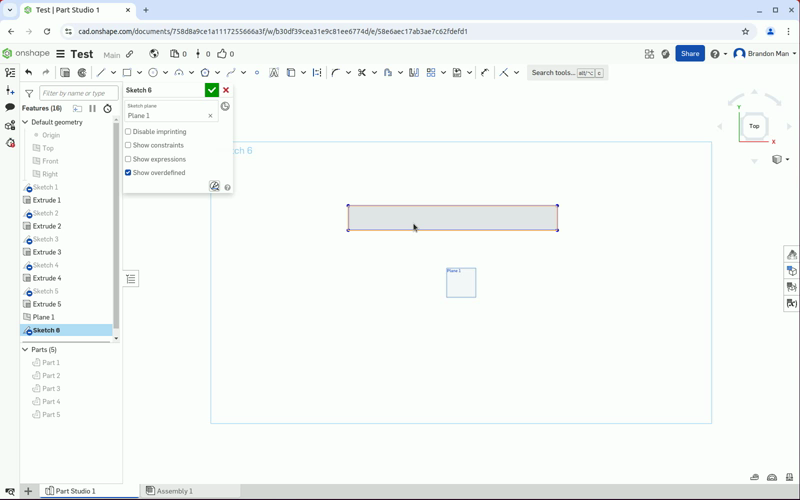
click(413, 223)
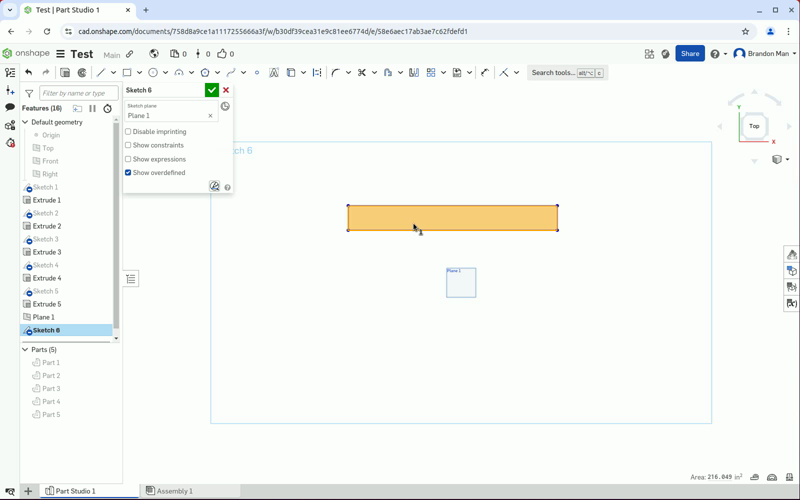
mouse_move(73, 352)
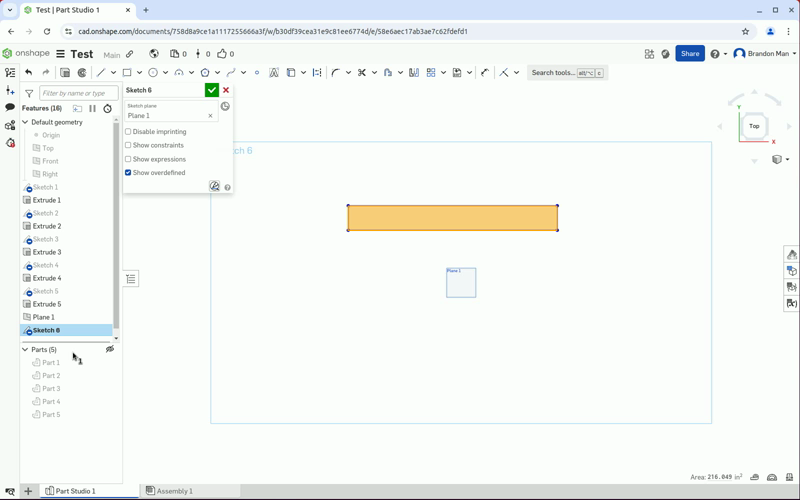
key(shift+y)
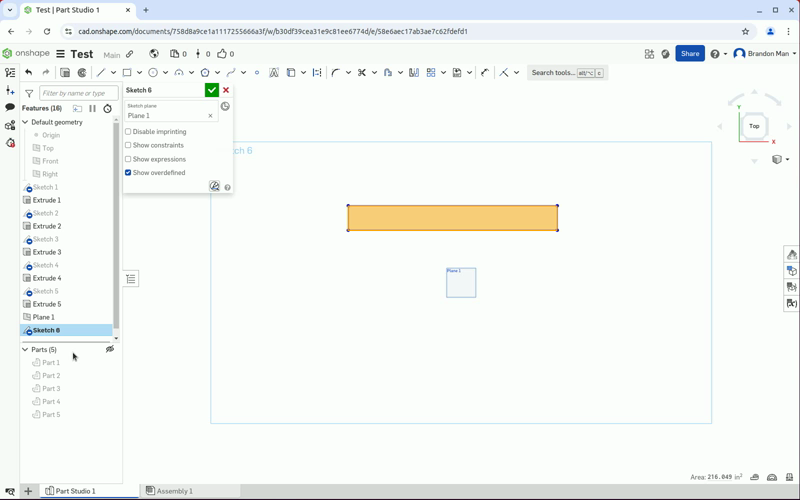
key(shift+e)
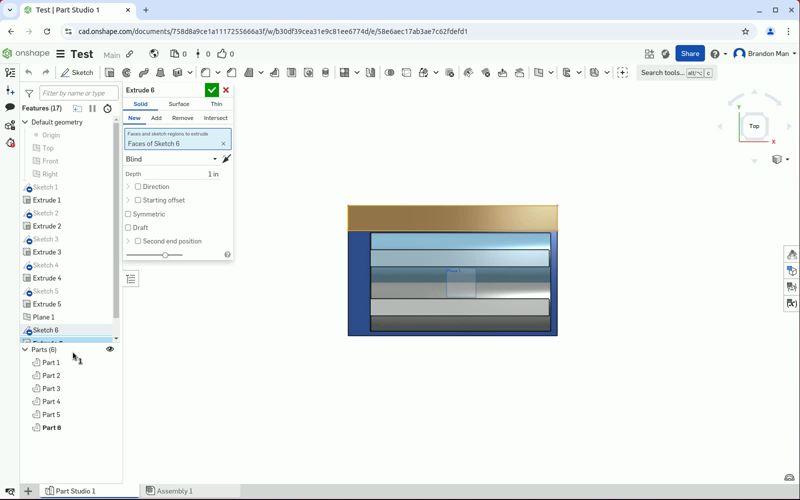
mouse_move(143, 106)
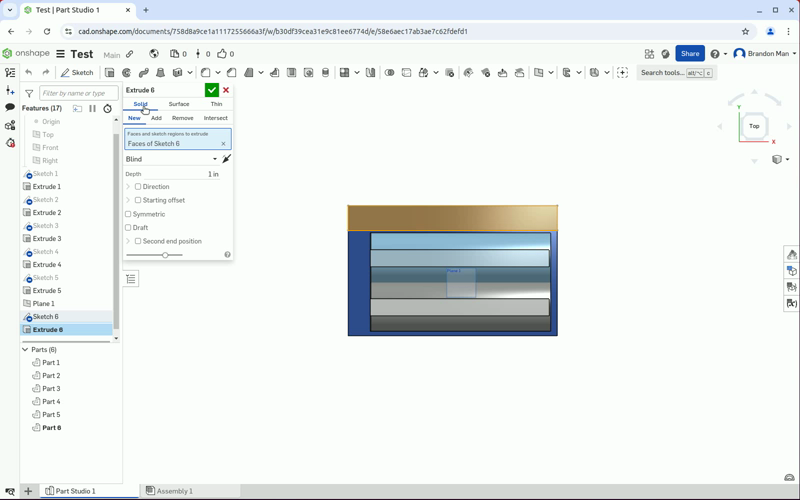
click(143, 106)
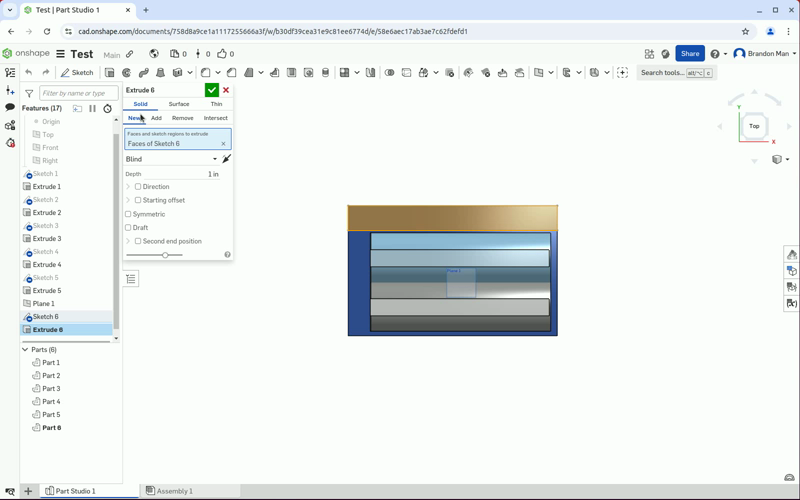
mouse_move(137, 120)
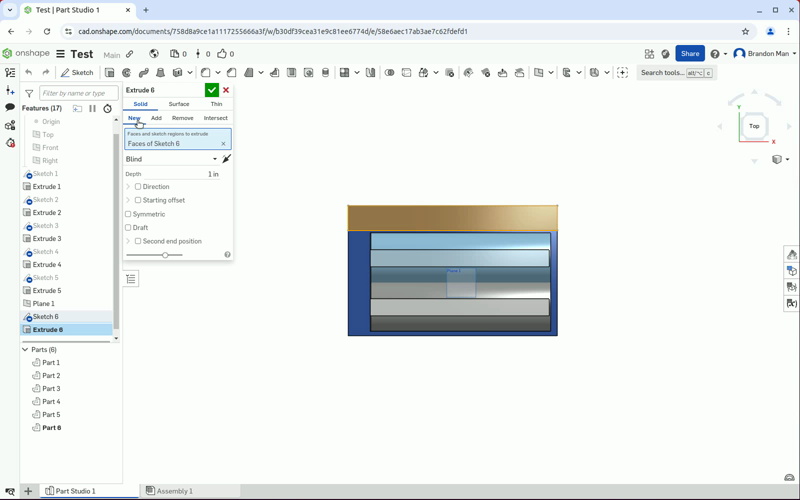
click(137, 120)
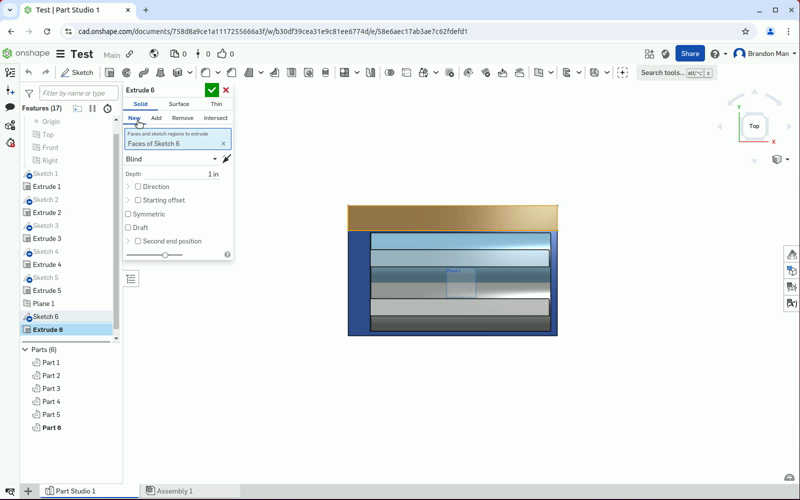
key(tab, 4)
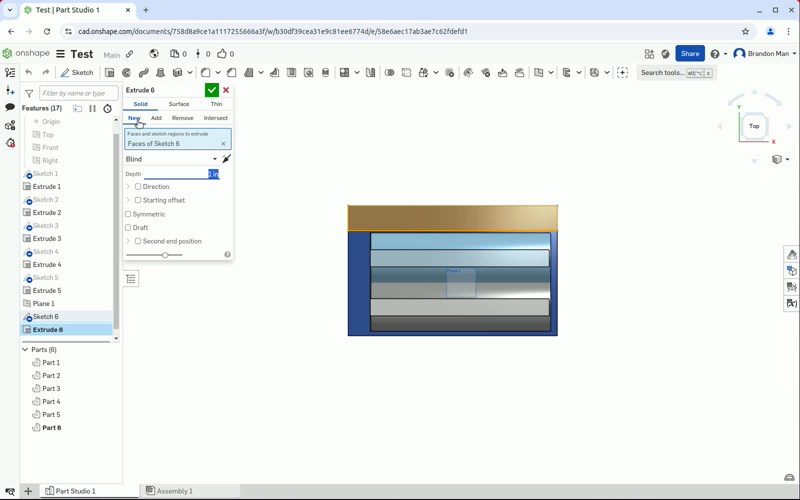
text(-0.722)
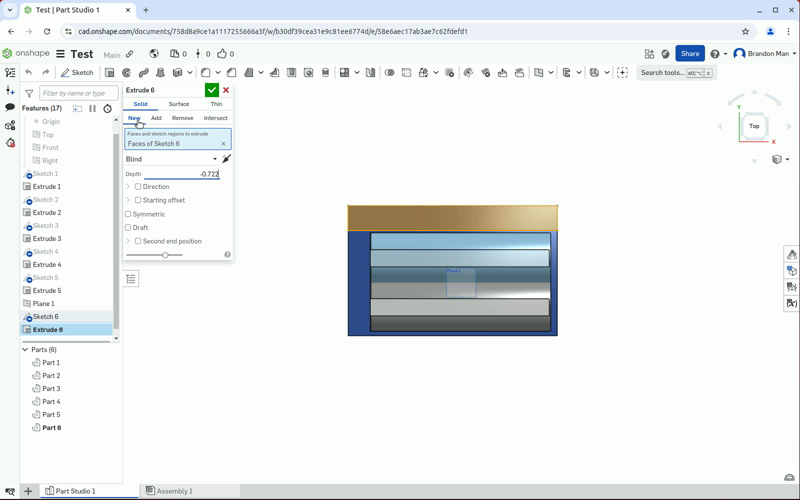
key(enter)
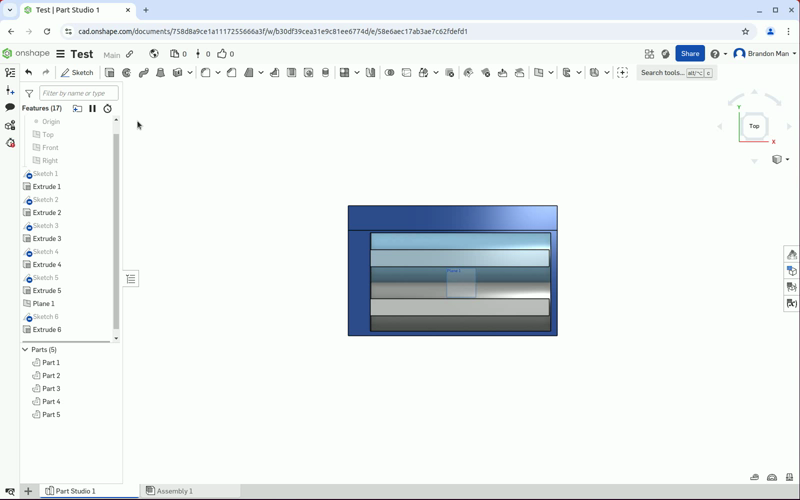
key(shift+h)
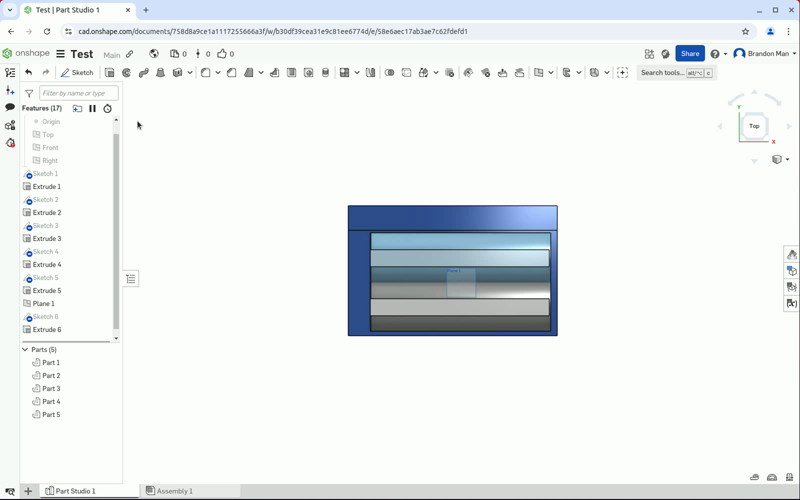
key(shift+h)
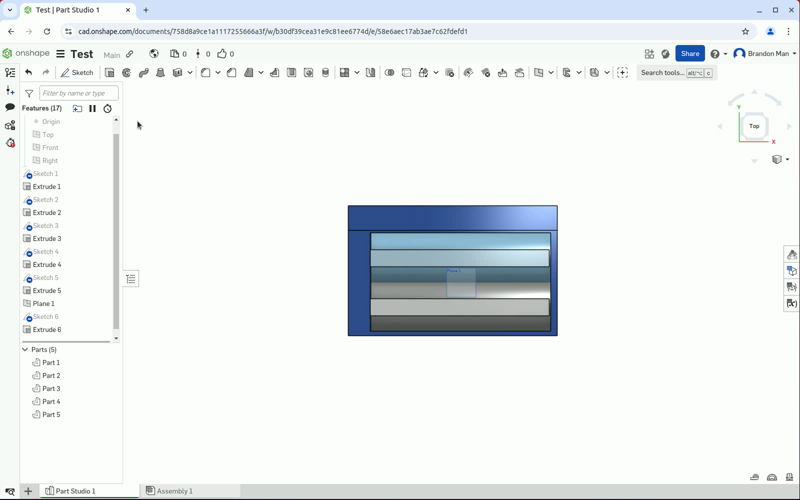
mouse_move(69, 176)
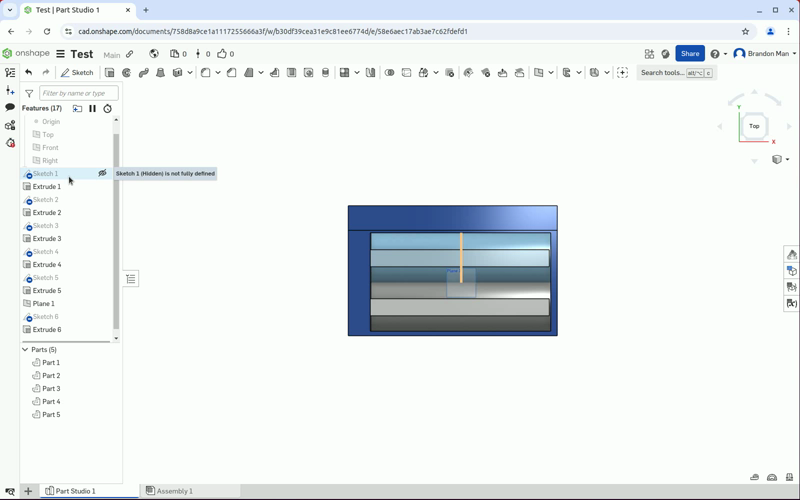
click(69, 176)
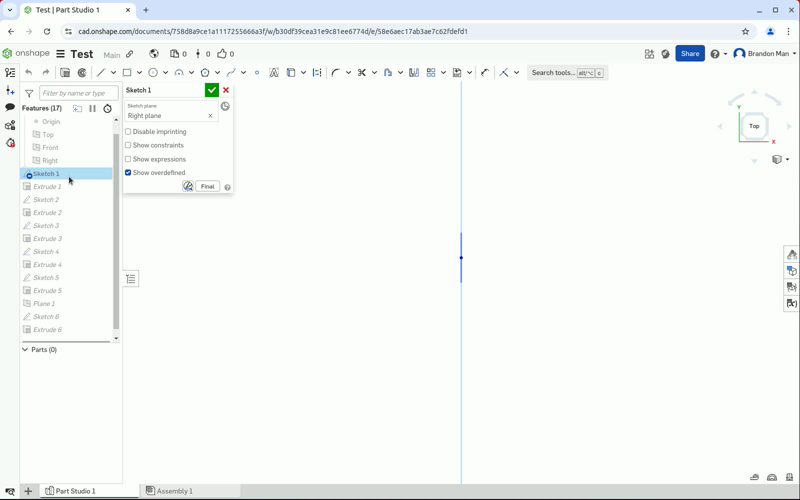
mouse_move(229, 92)
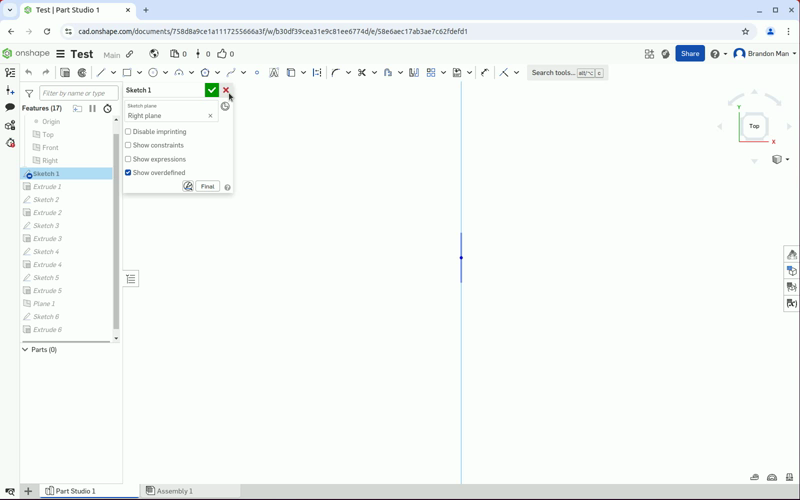
click(229, 92)
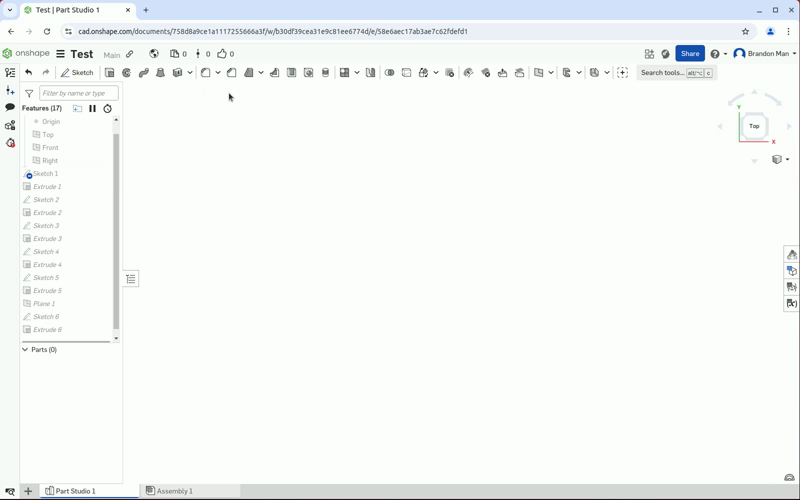
key(shift+s)
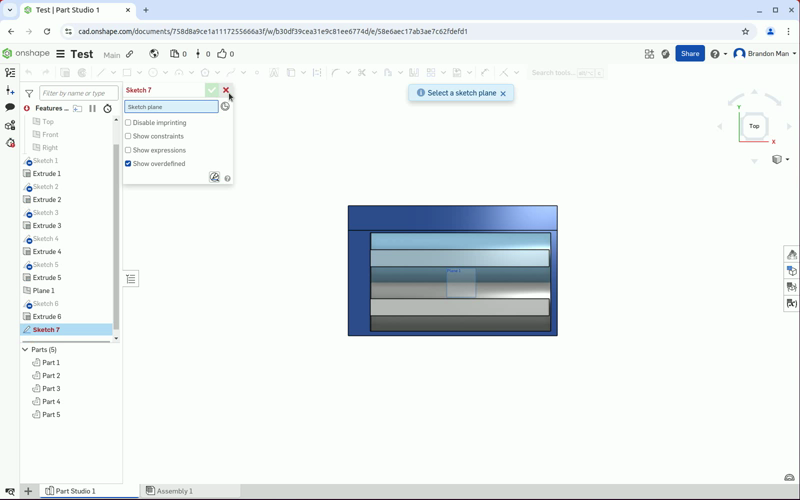
mouse_move(69, 293)
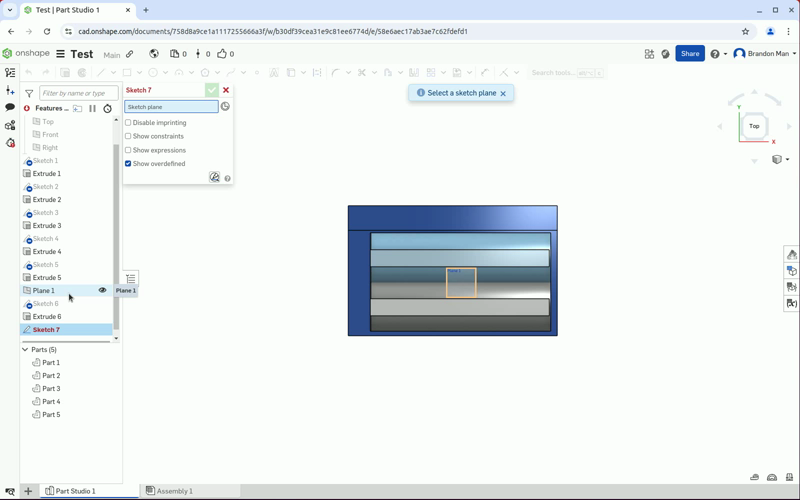
click(69, 293)
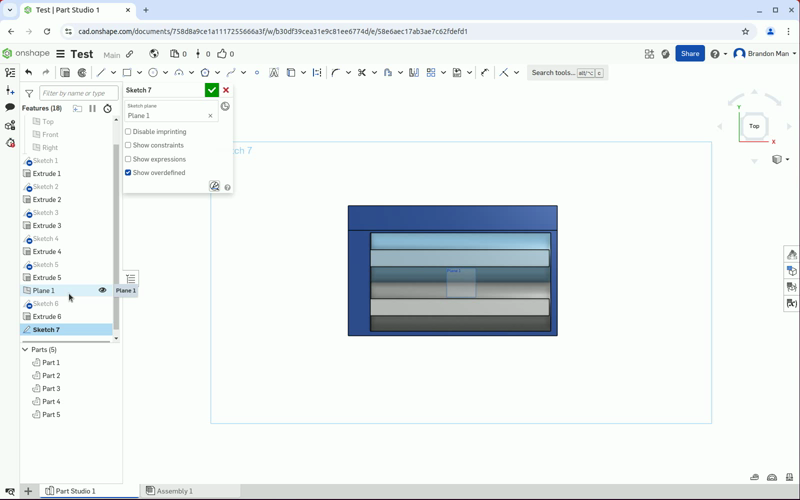
mouse_move(73, 352)
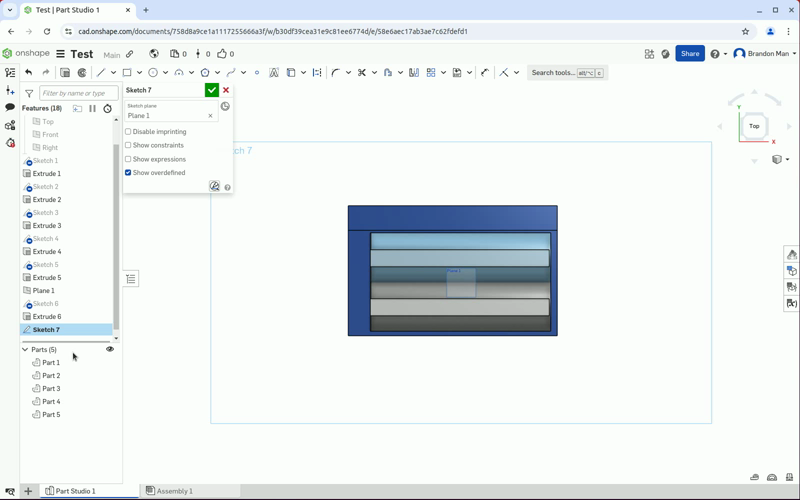
key(y)
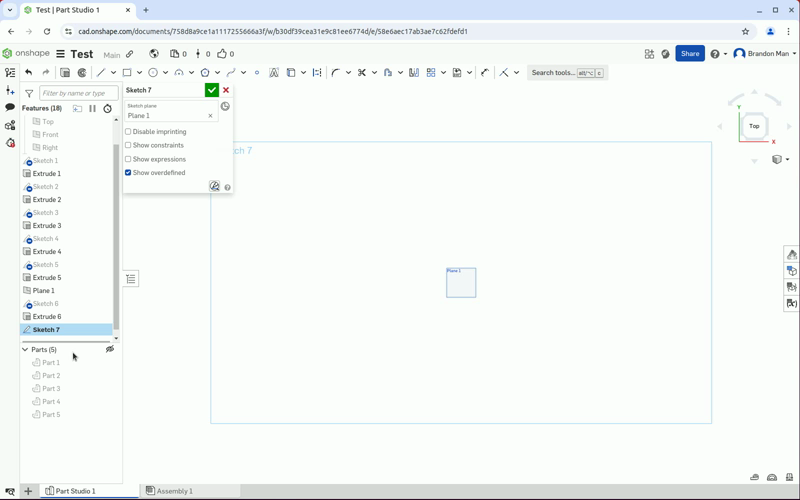
key(l)
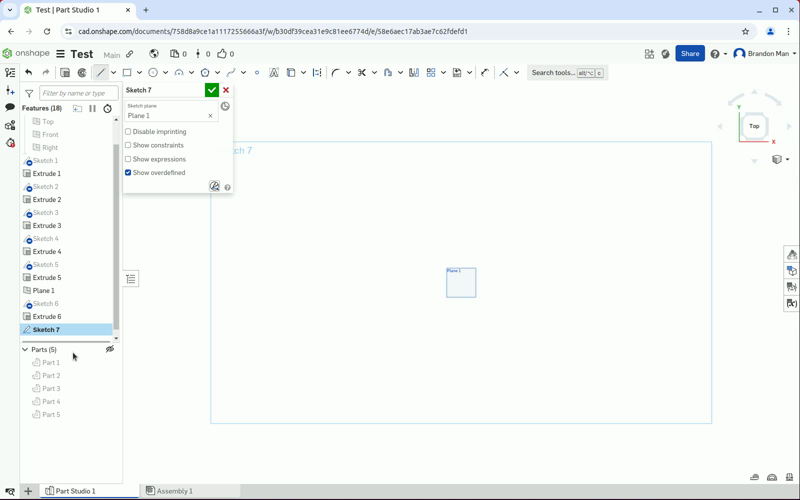
key_down(shift)
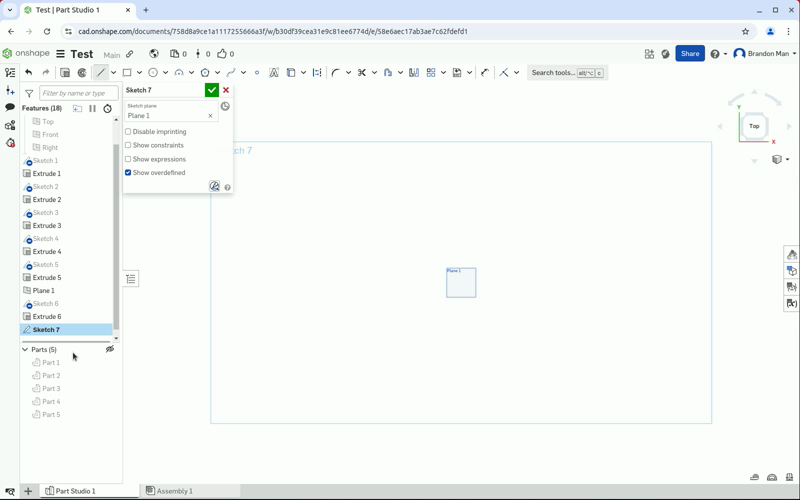
mouse_move(348, 360)
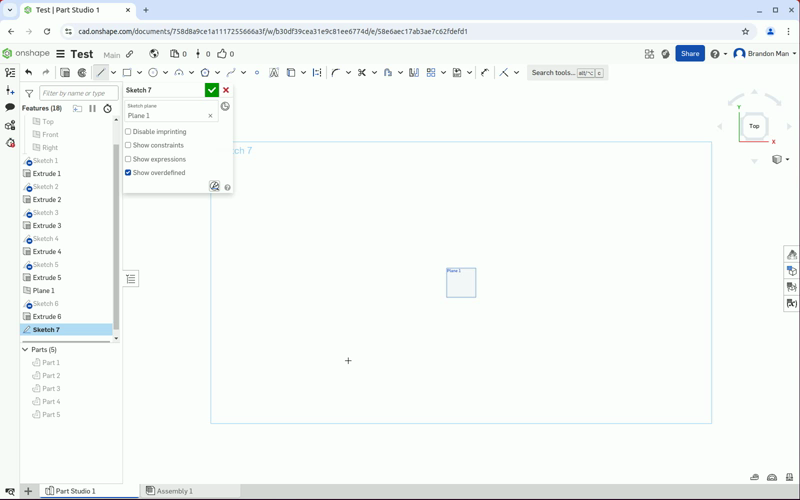
click(348, 360)
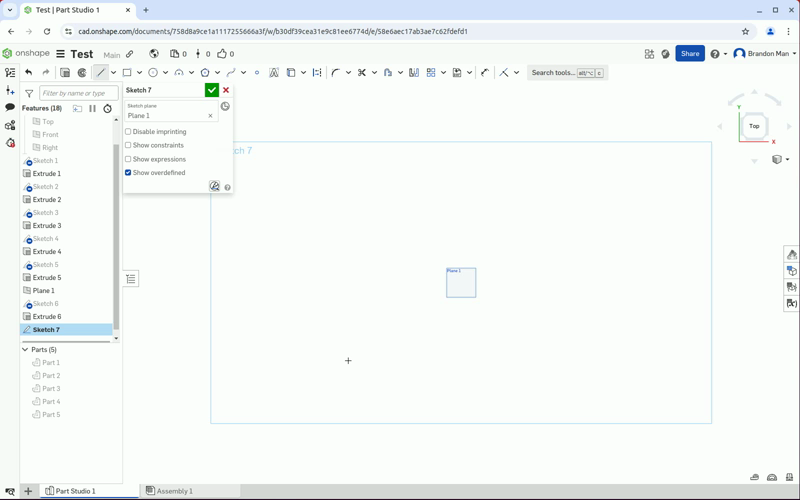
key_up(shift)
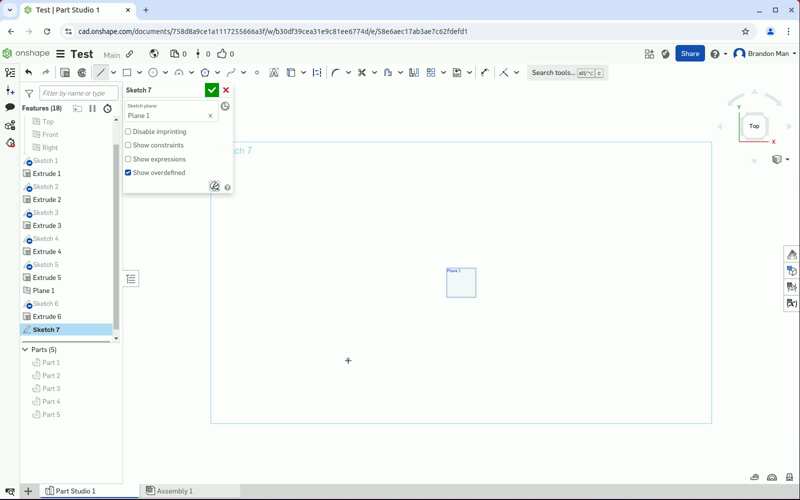
key_down(shift)
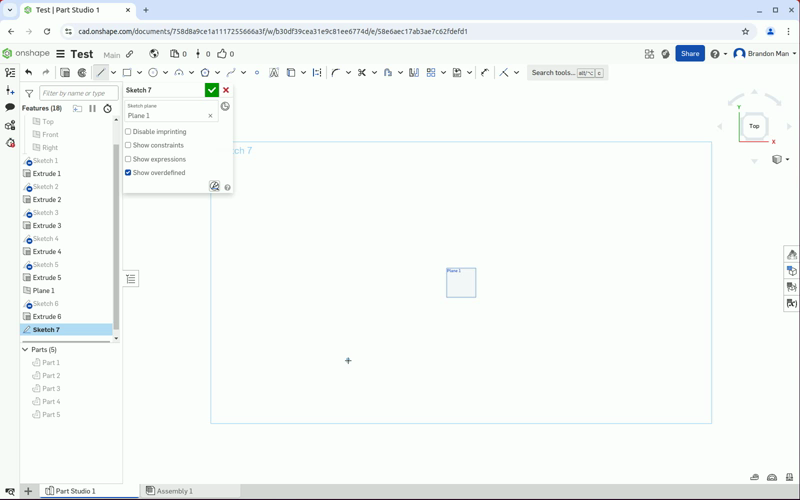
mouse_move(557, 360)
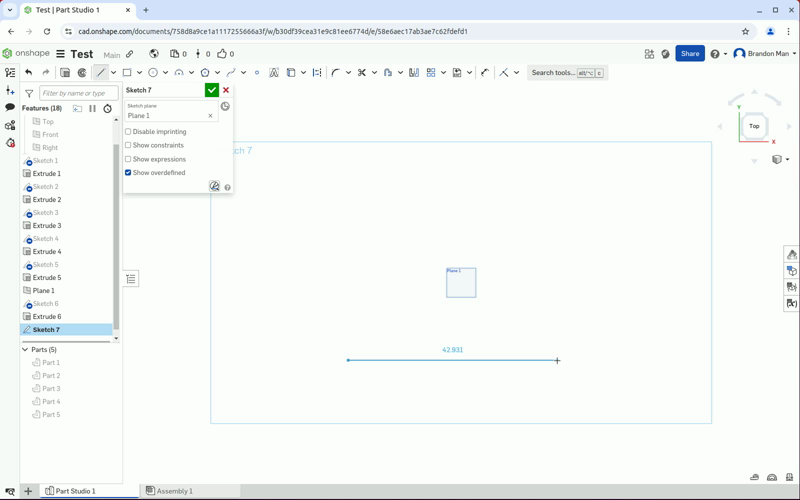
click(557, 360)
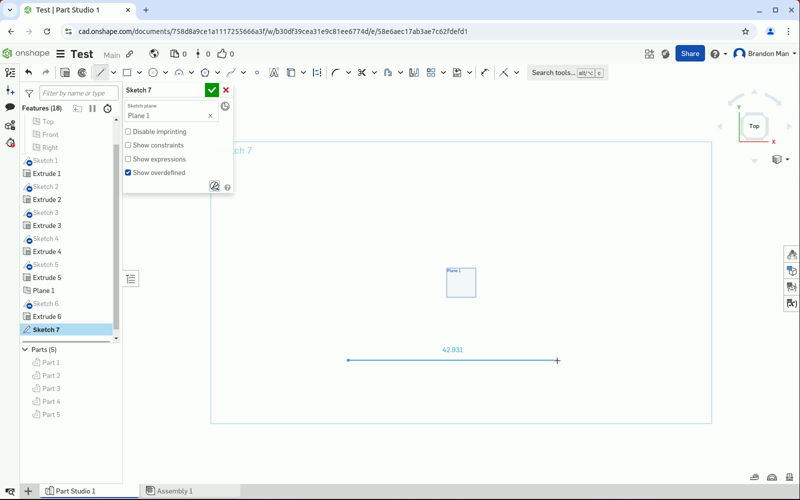
key_up(shift)
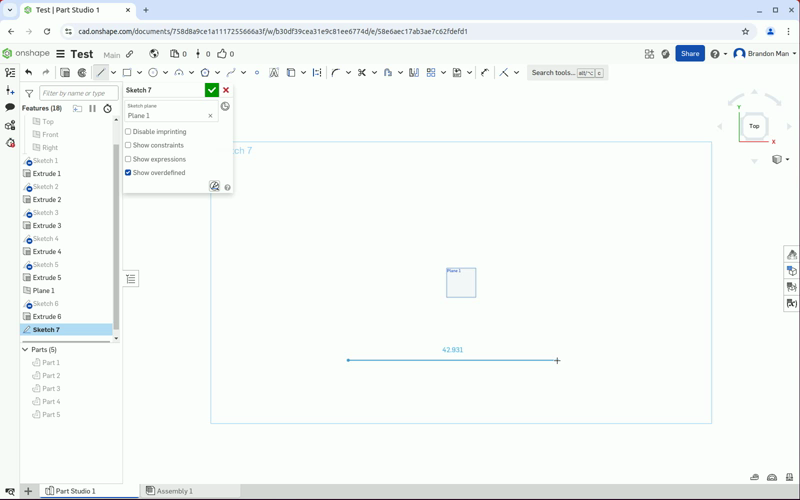
key_down(shift)
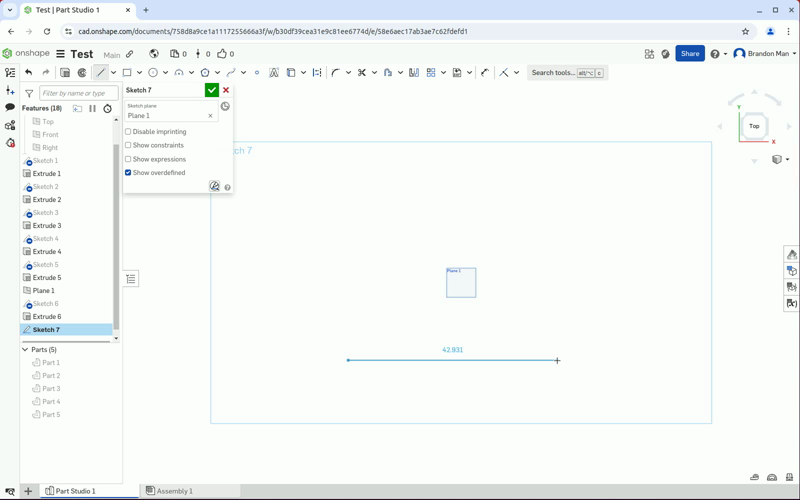
mouse_move(587, 360)
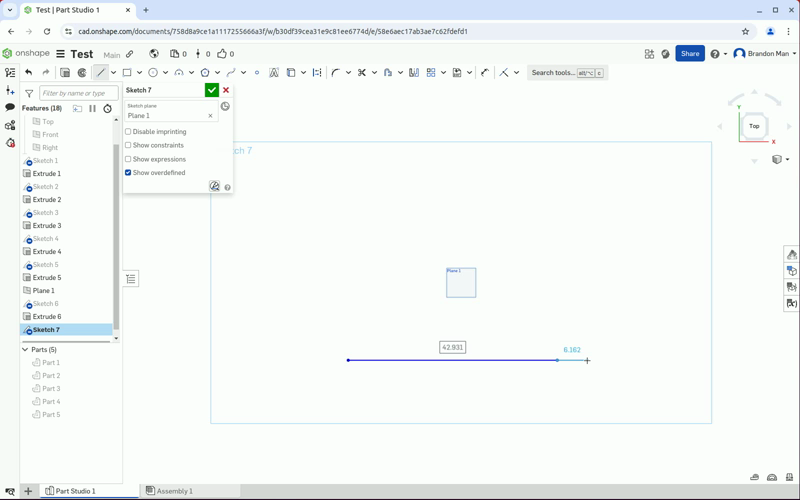
mouse_move(557, 336)
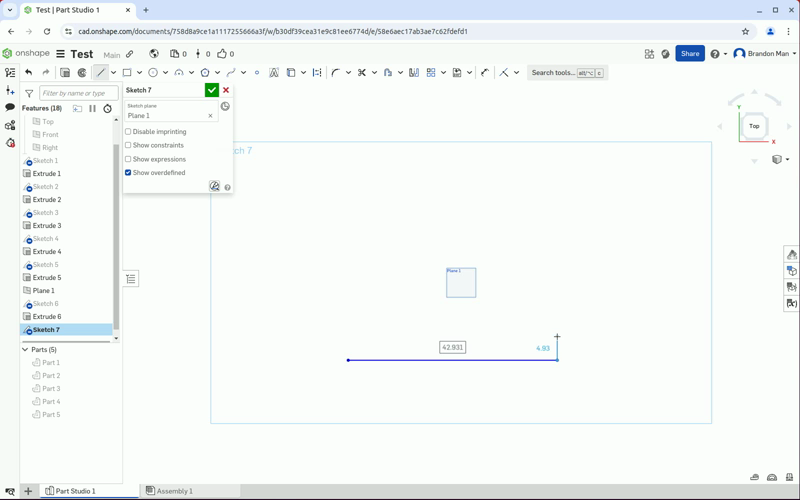
click(557, 336)
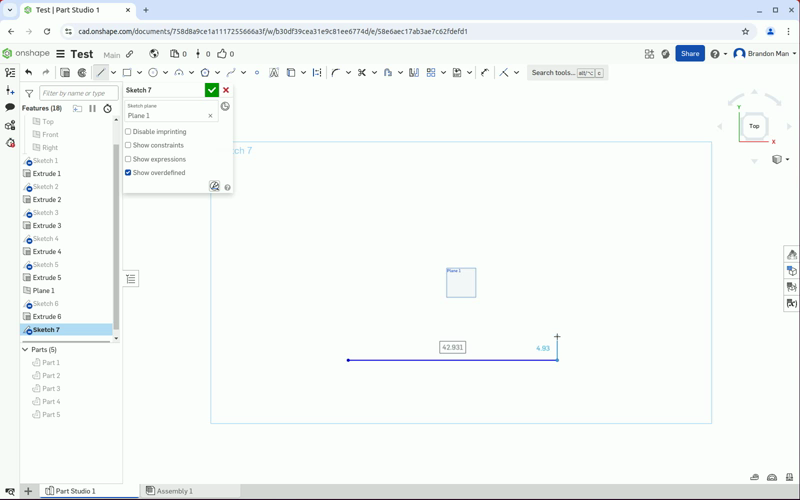
key_up(shift)
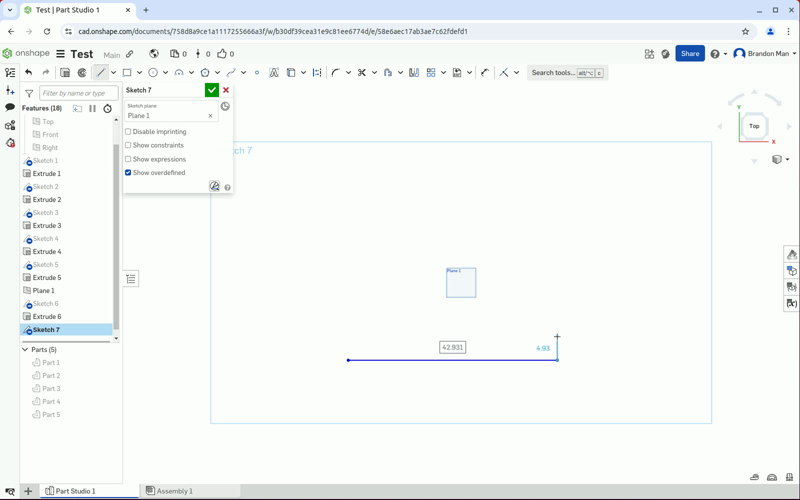
key_down(shift)
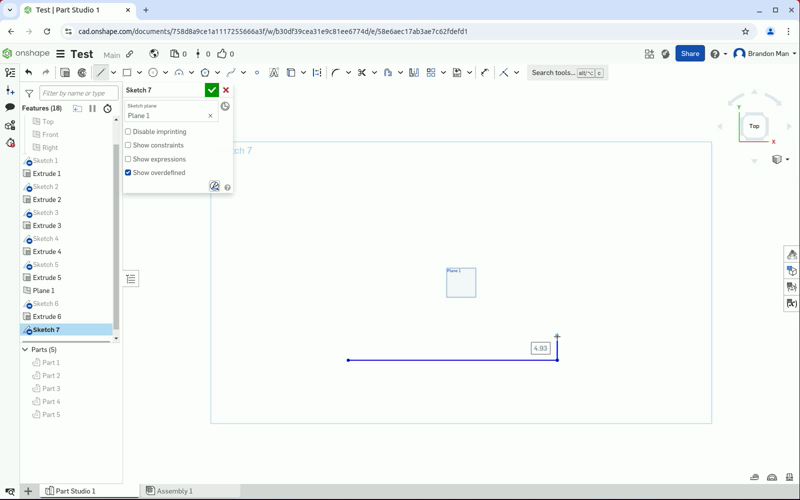
mouse_move(348, 336)
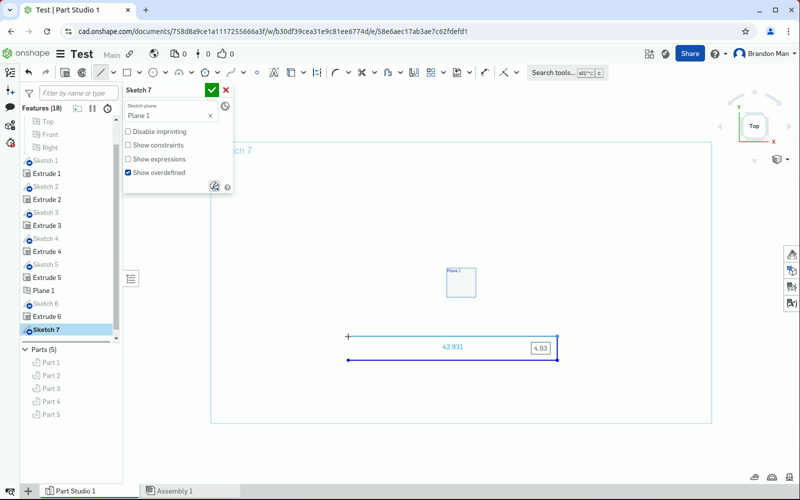
click(348, 336)
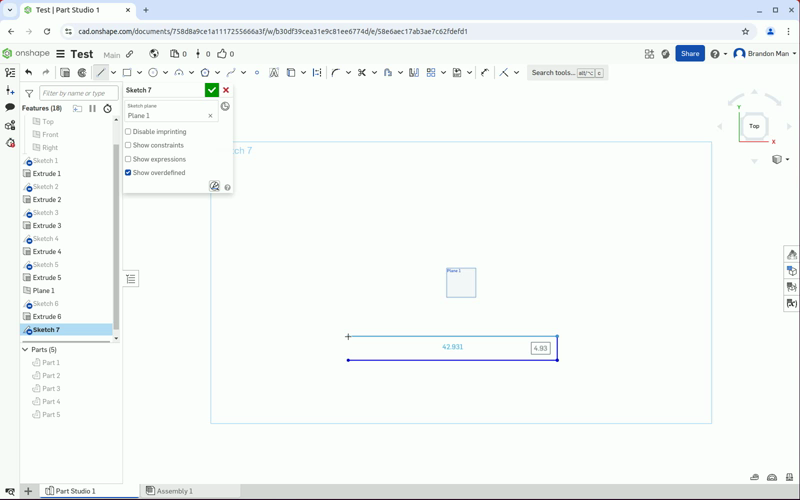
key_up(shift)
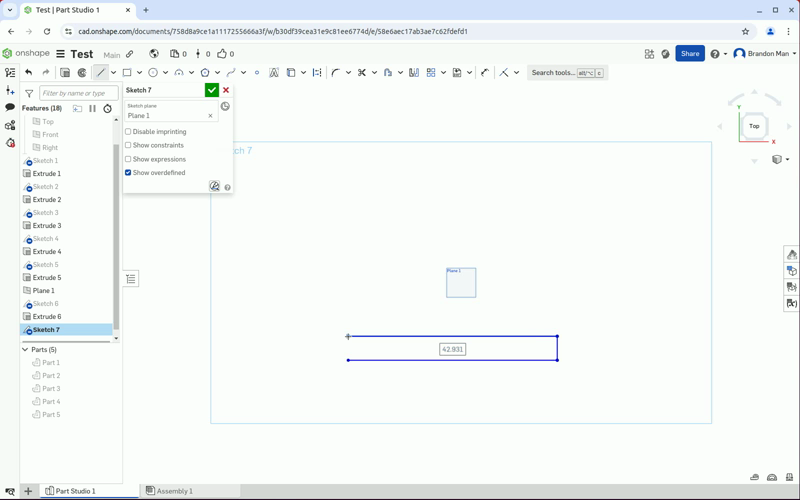
mouse_move(378, 336)
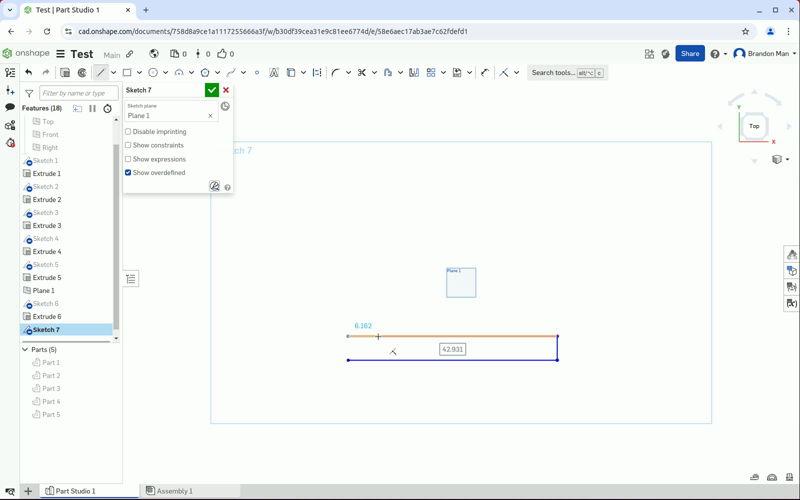
key_down(shift)
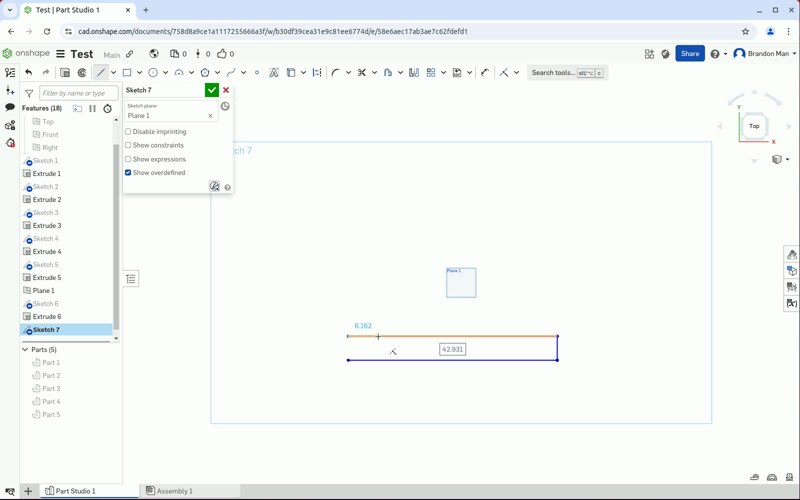
mouse_move(348, 360)
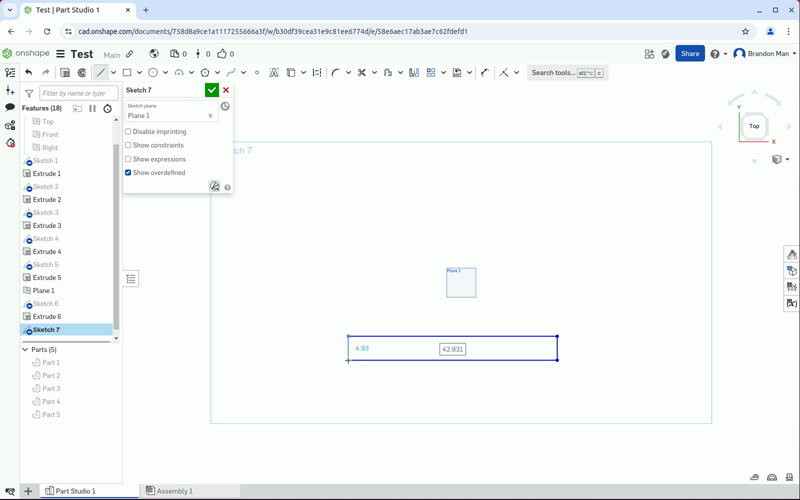
key_up(shift)
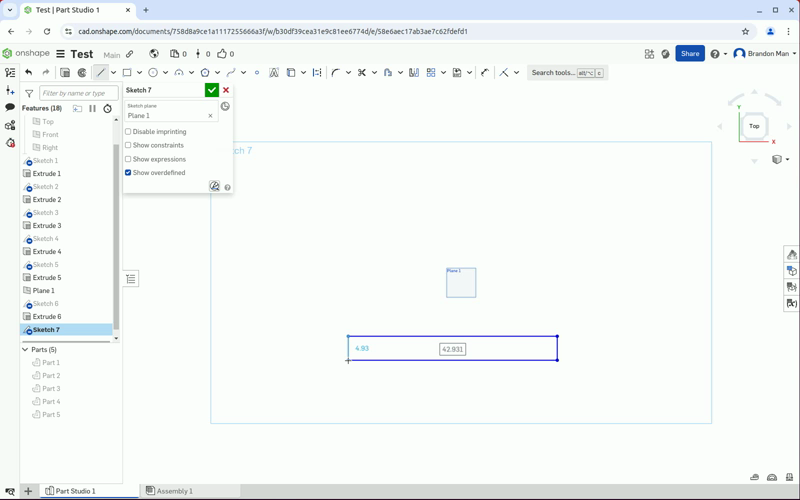
click(348, 360)
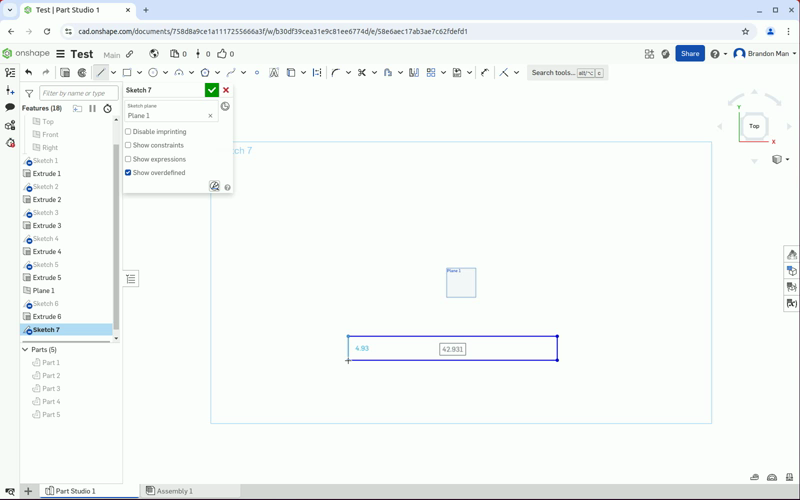
key(esc)
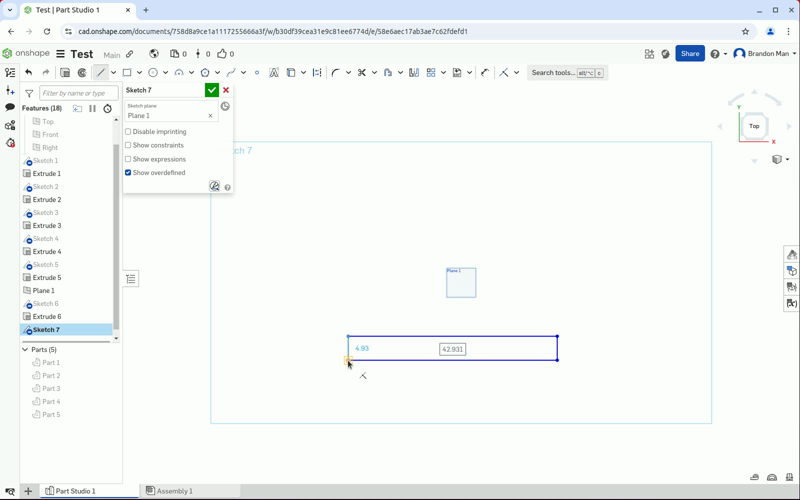
mouse_move(448, 339)
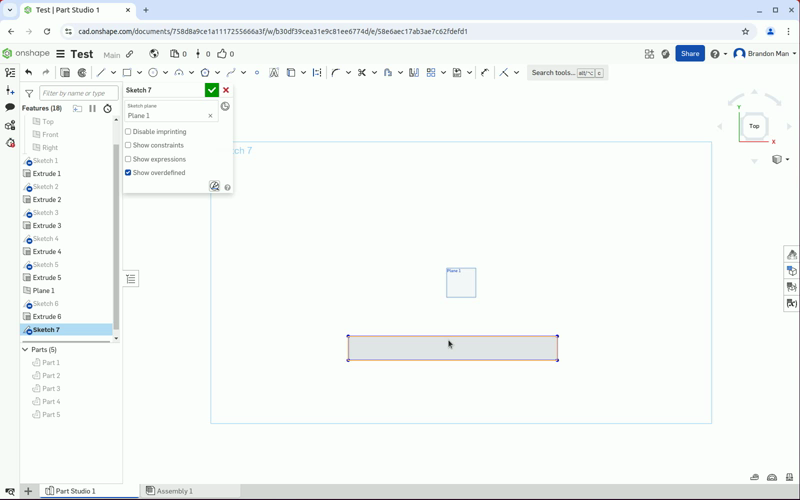
click(448, 339)
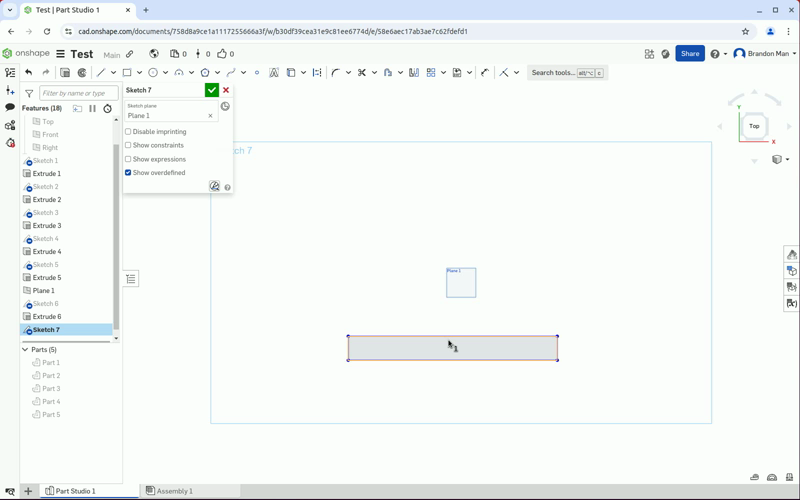
mouse_move(73, 352)
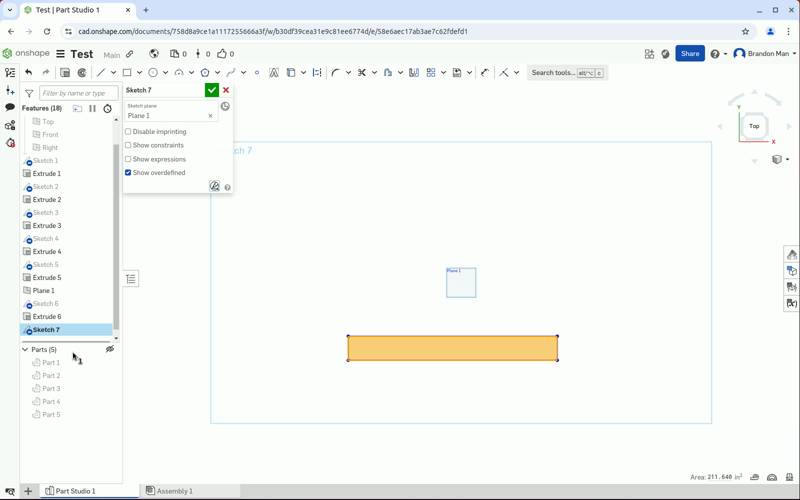
key(shift+y)
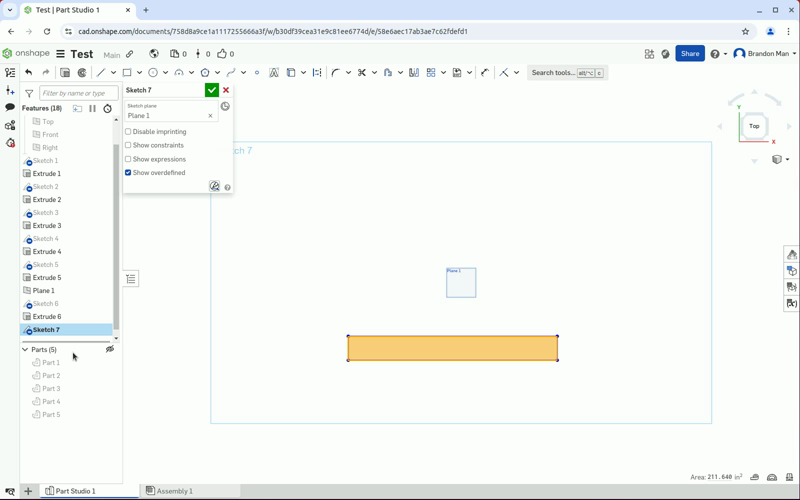
key(shift+e)
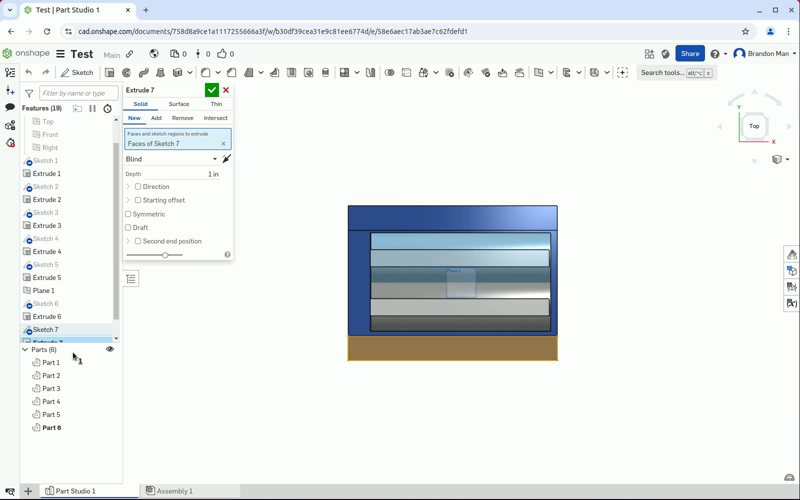
mouse_move(143, 106)
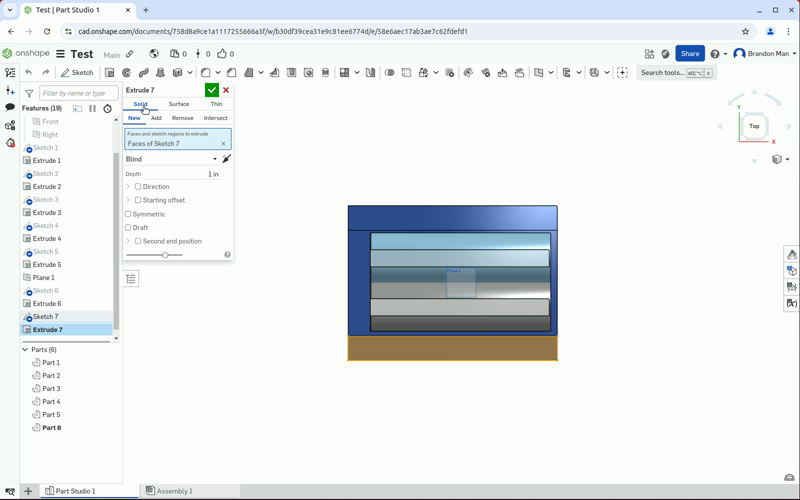
click(143, 106)
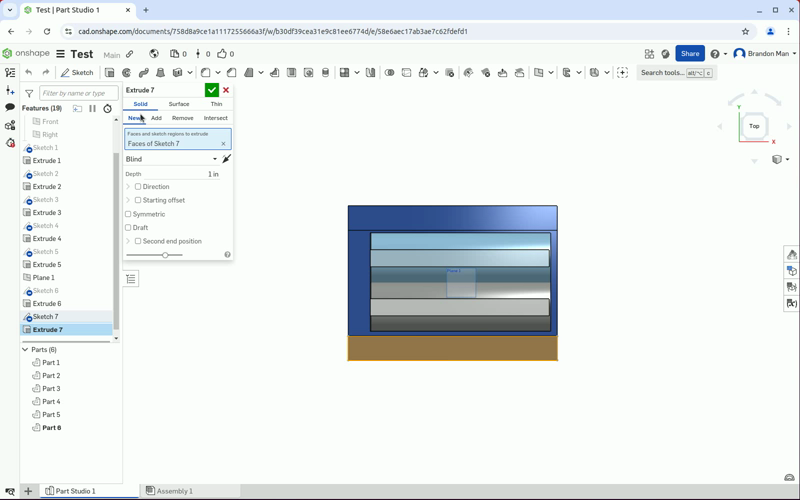
mouse_move(137, 120)
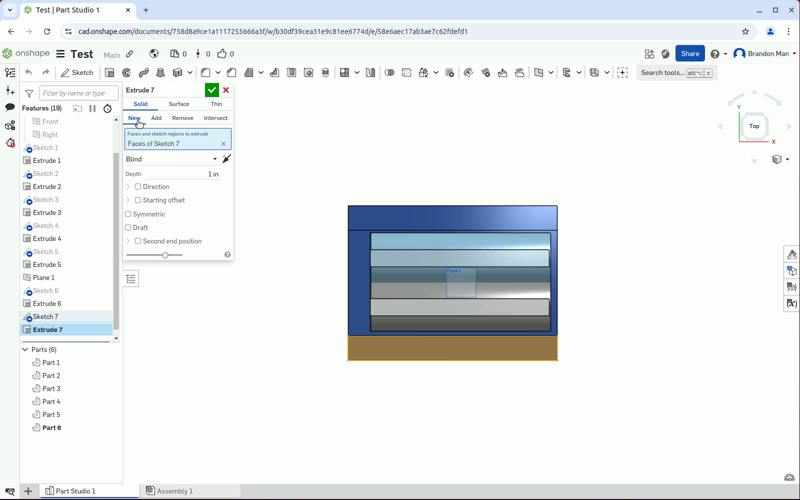
click(137, 120)
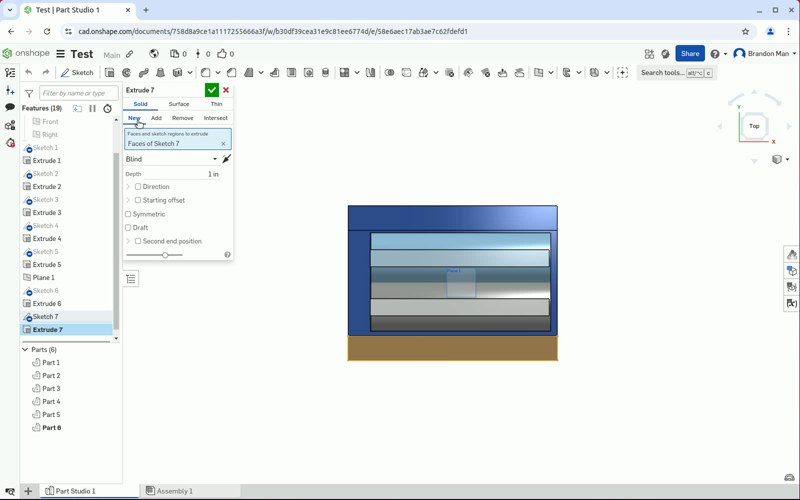
key(tab, 4)
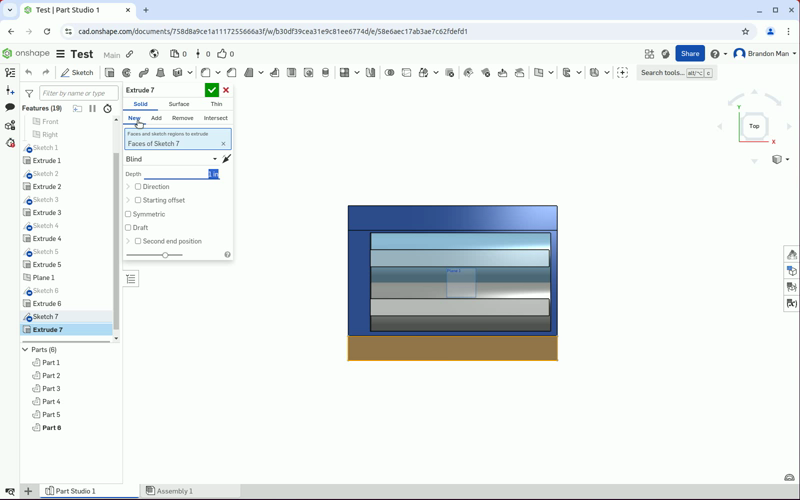
text(-0.722)
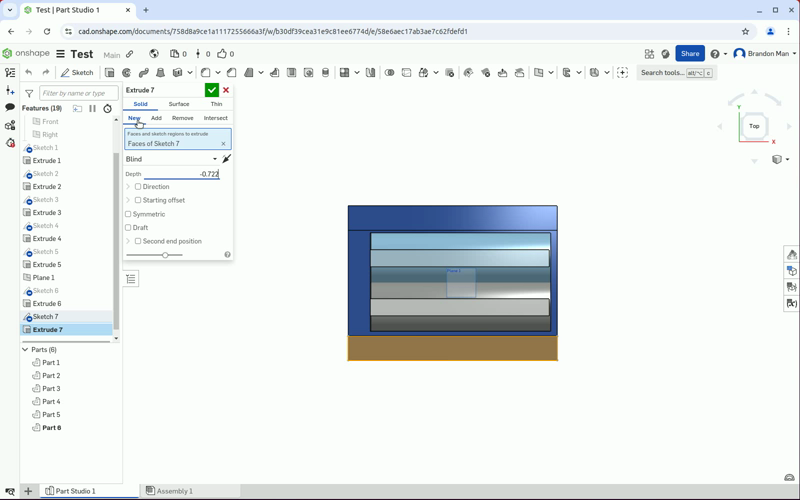
key(enter)
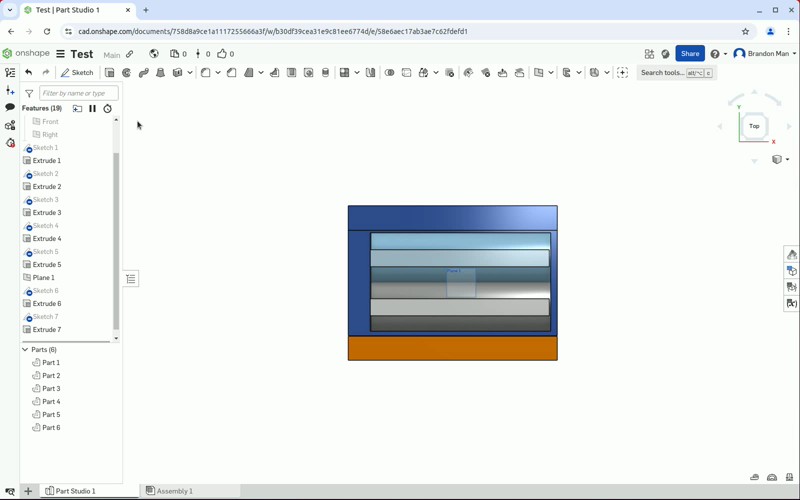
key(shift+h)
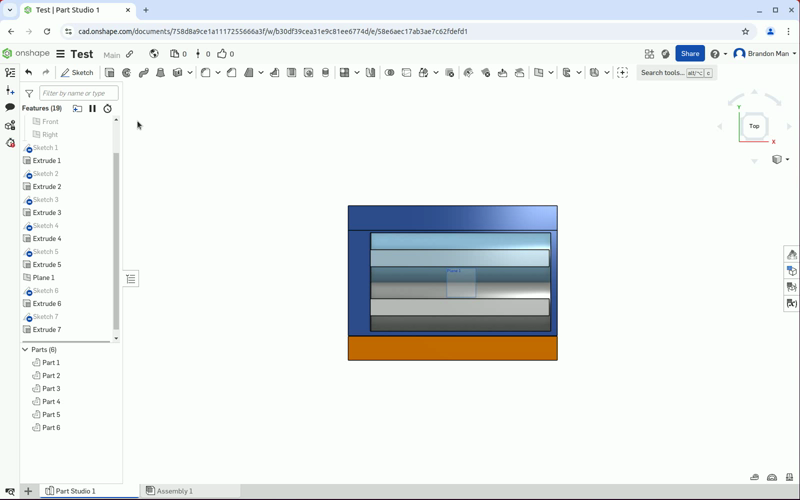
key(shift+h)
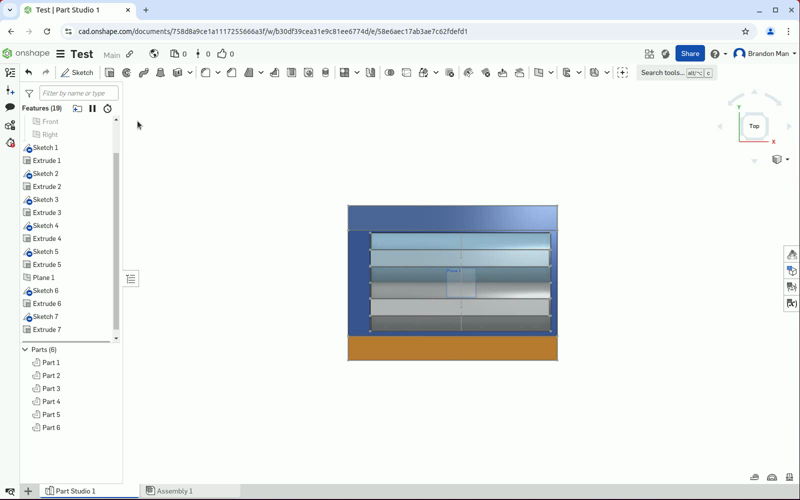
key(shift+7)
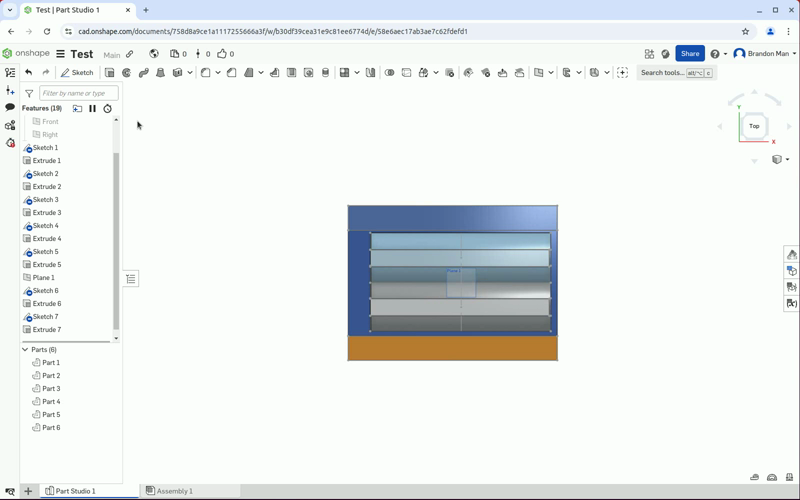
key(up, 3)
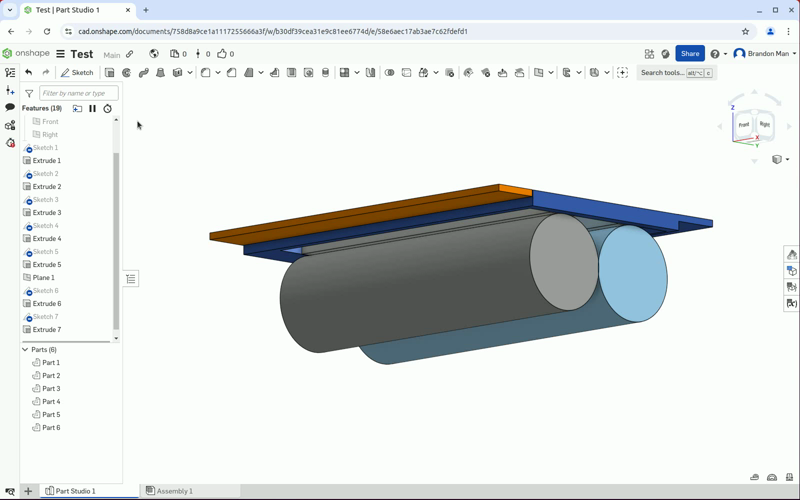
key(left, 3)
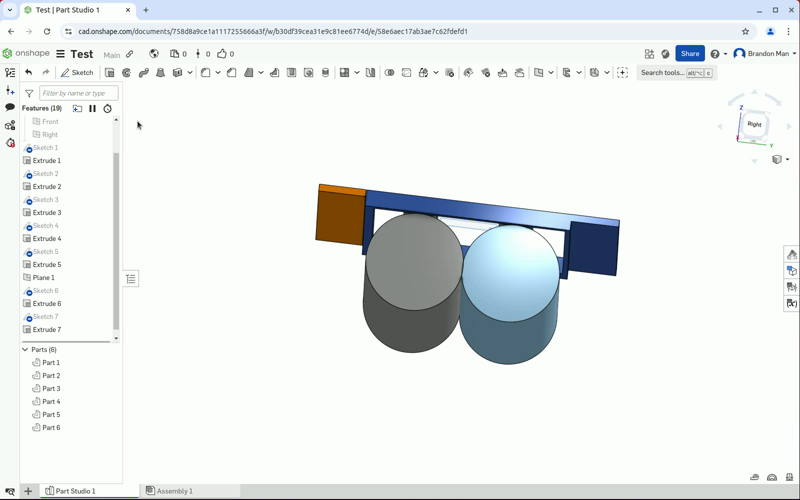
key(right, 3)
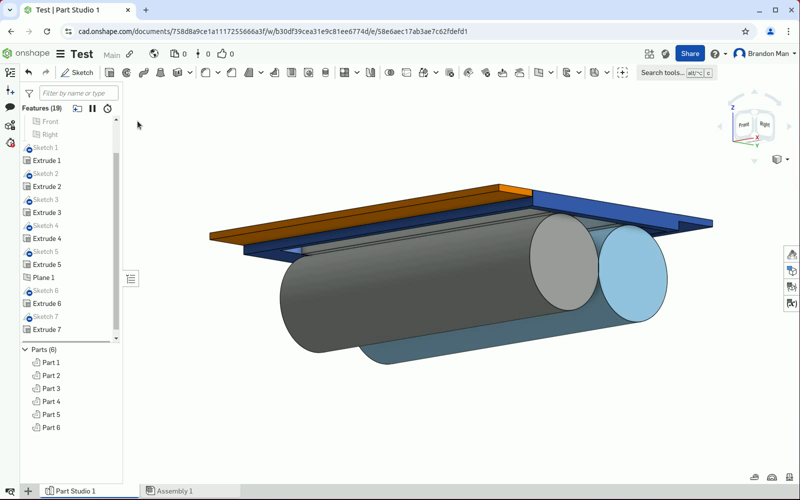
key(down, 3)
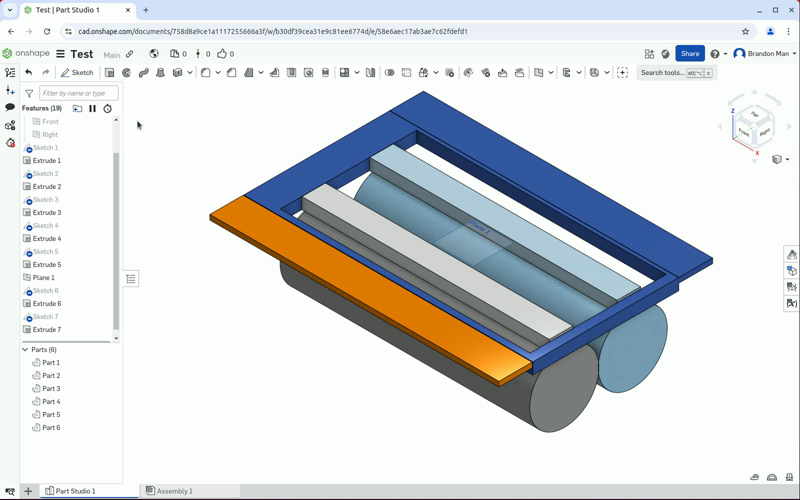
mouse_move(69, 150)
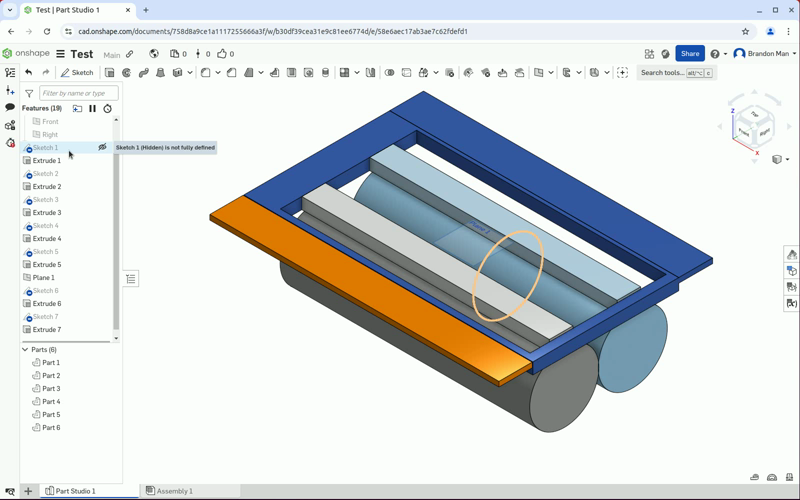
click(69, 150)